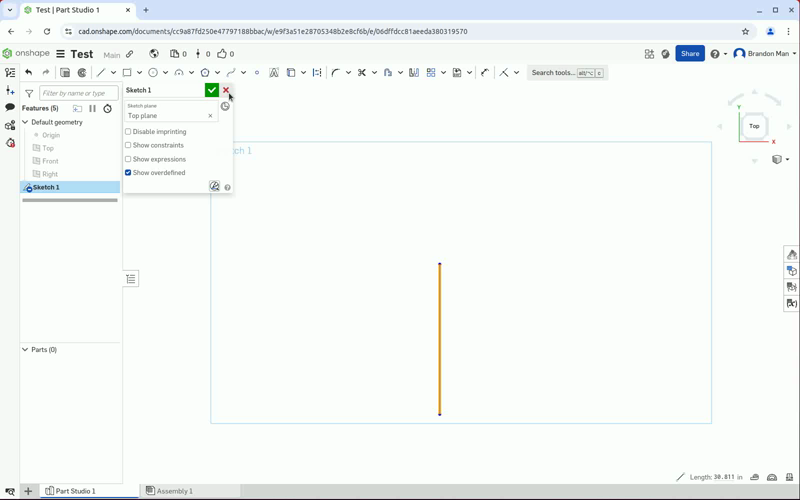
key(shift+h)
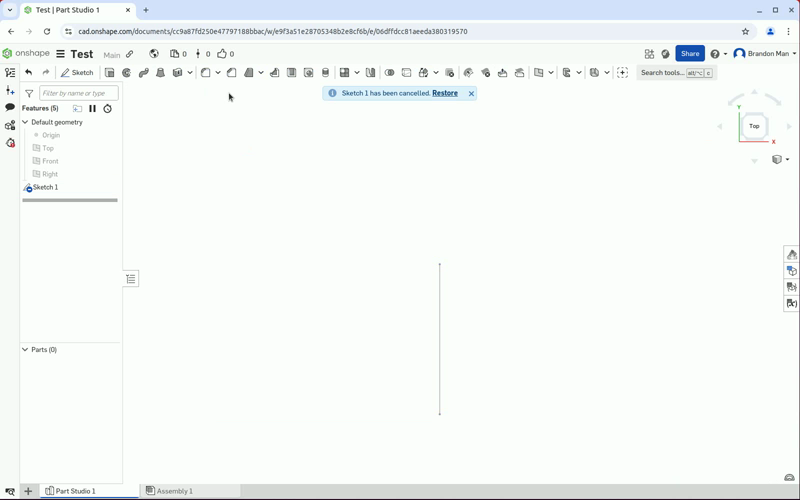
key(shift+s)
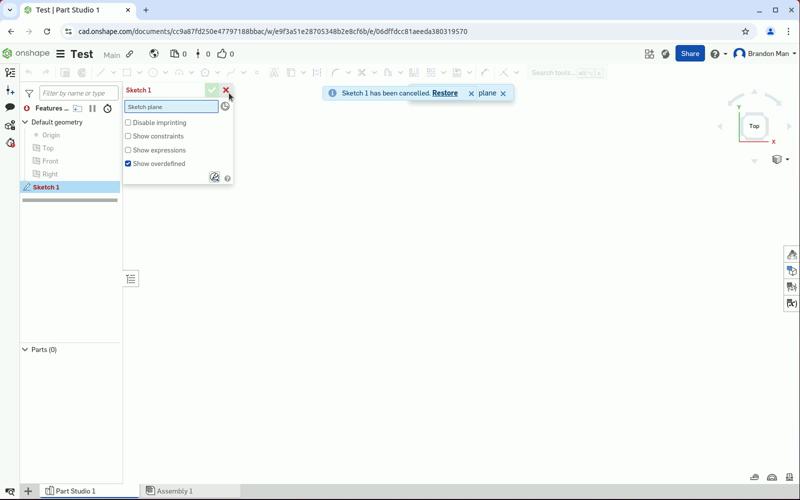
mouse_move(73, 150)
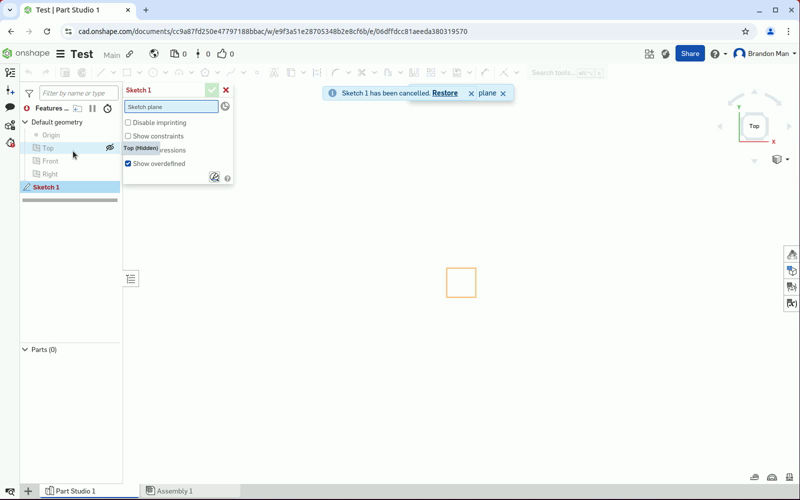
click(73, 150)
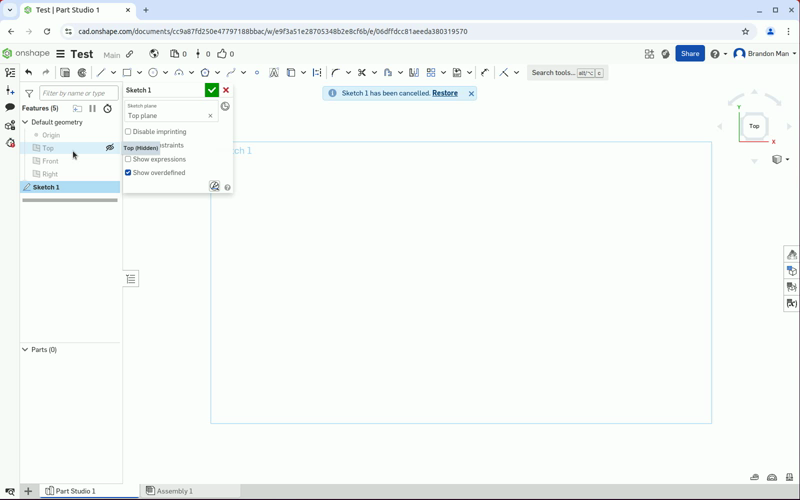
mouse_move(73, 352)
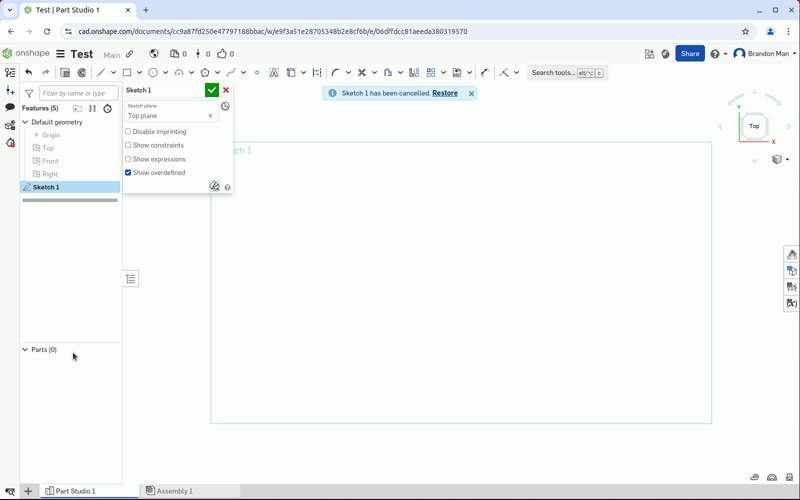
key(y)
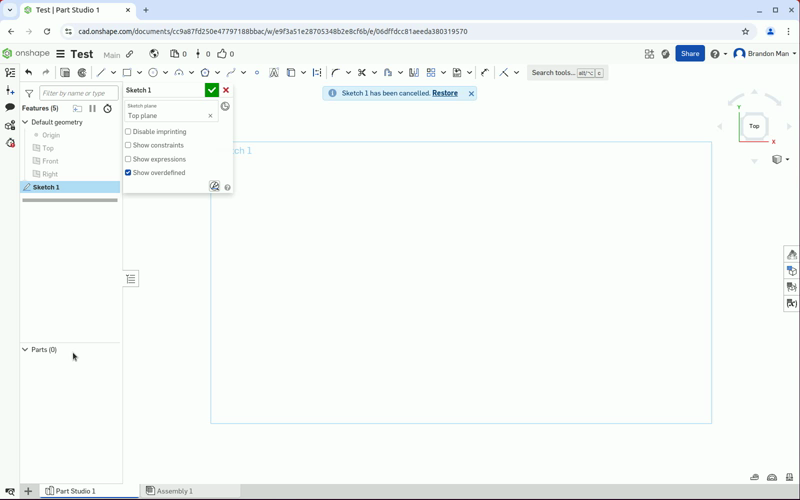
key(l)
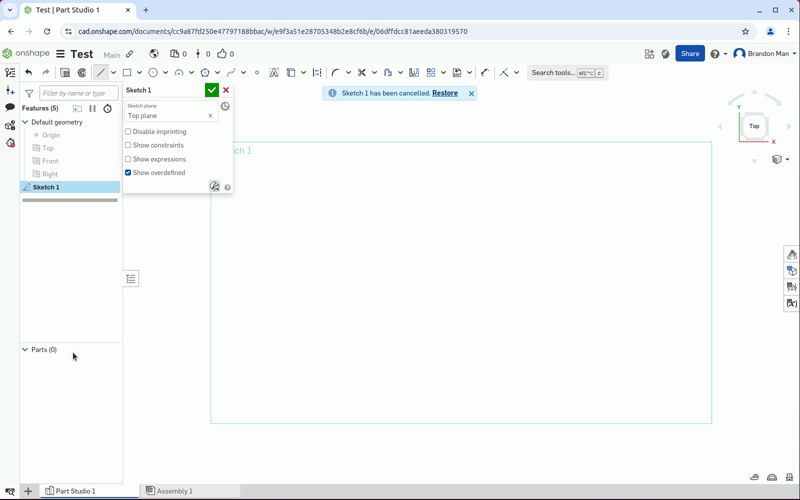
key_down(shift)
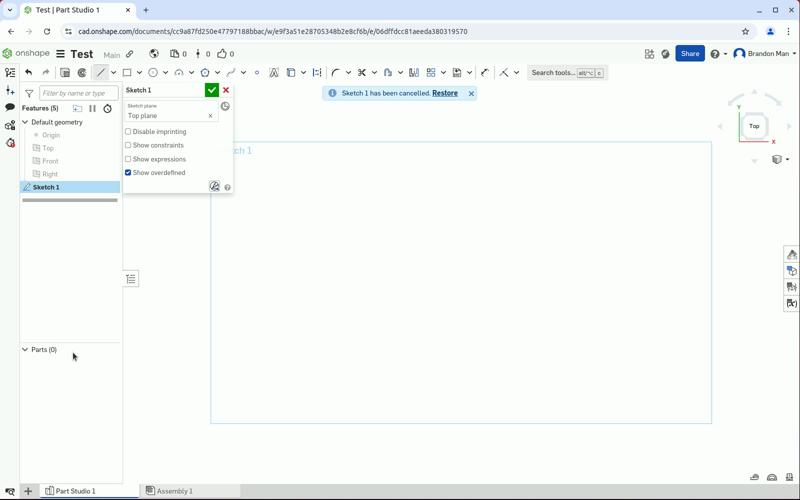
mouse_move(348, 343)
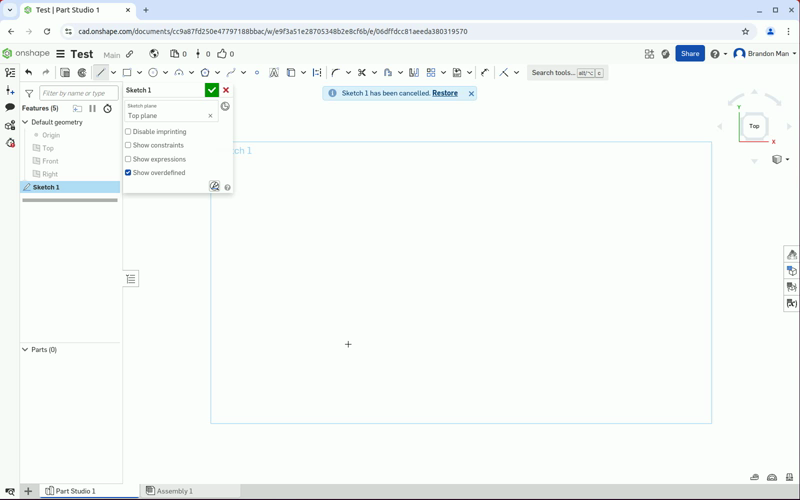
click(348, 343)
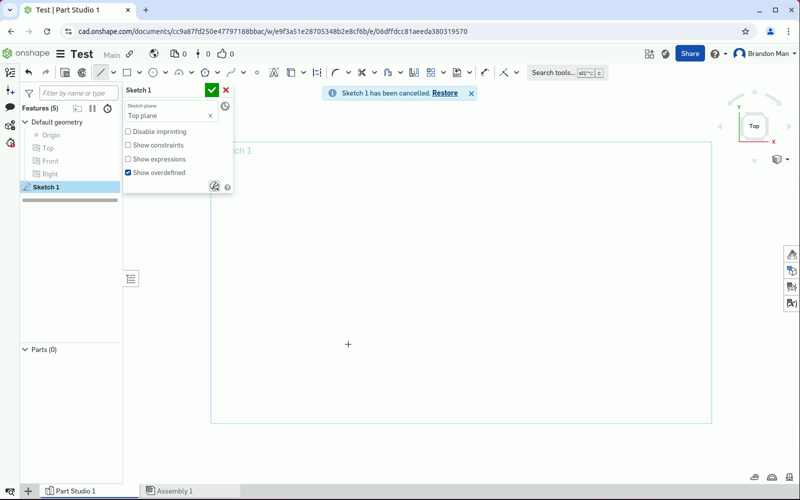
key_up(shift)
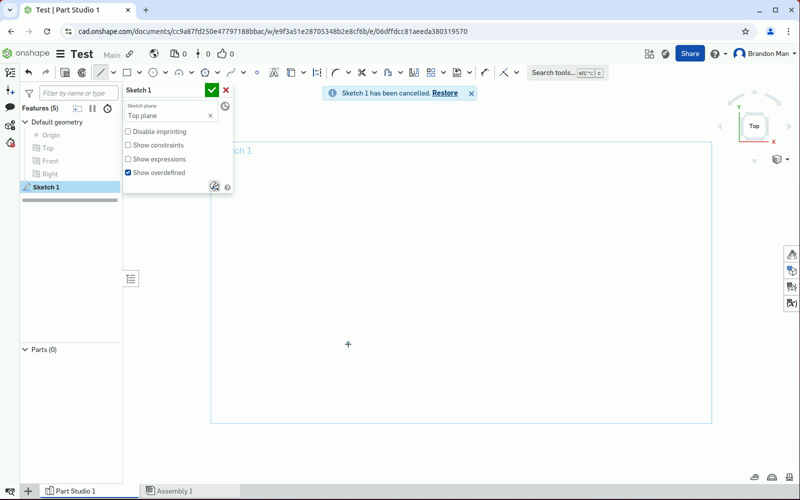
key_down(shift)
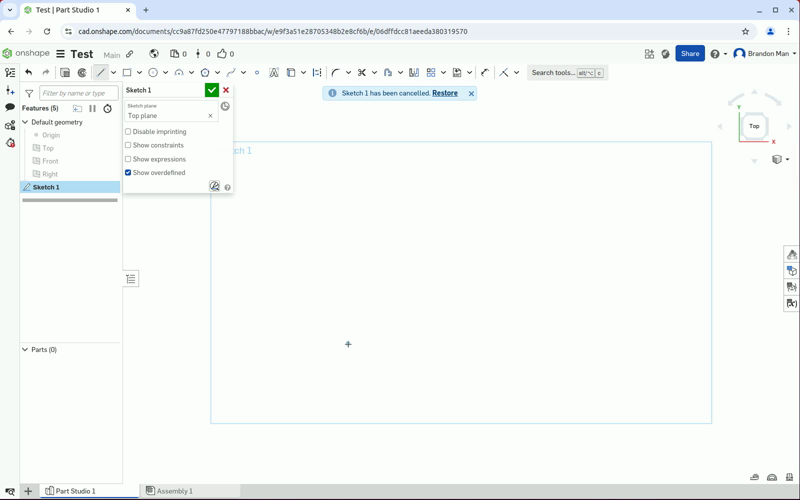
mouse_move(572, 343)
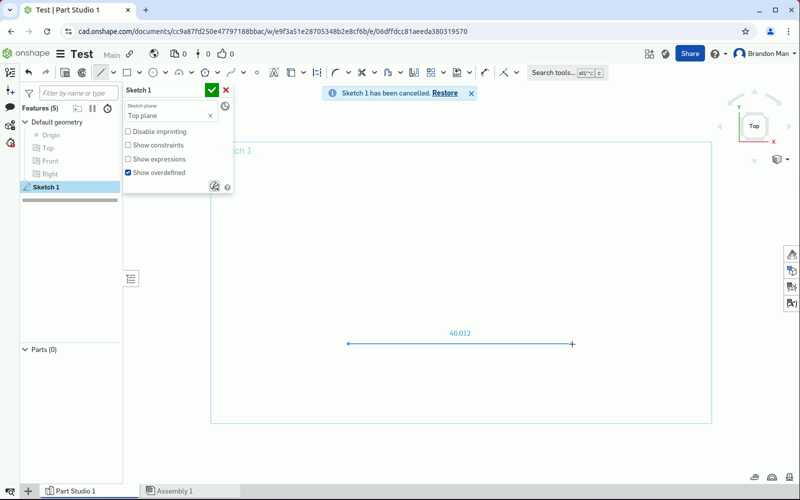
click(572, 343)
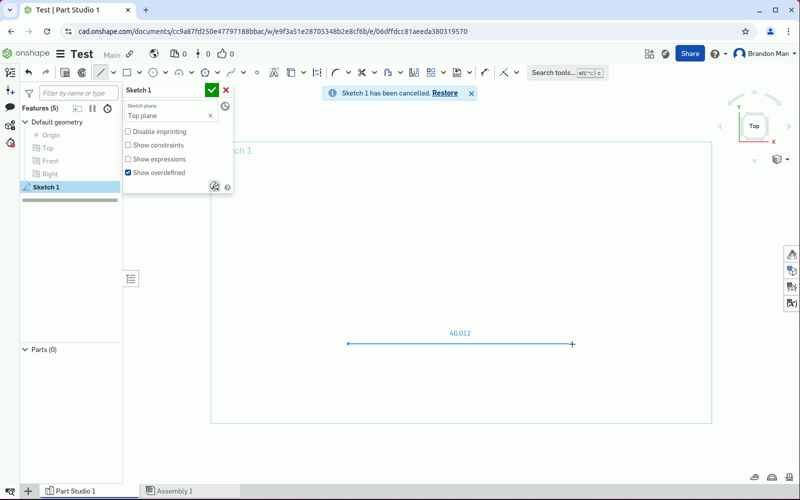
key_up(shift)
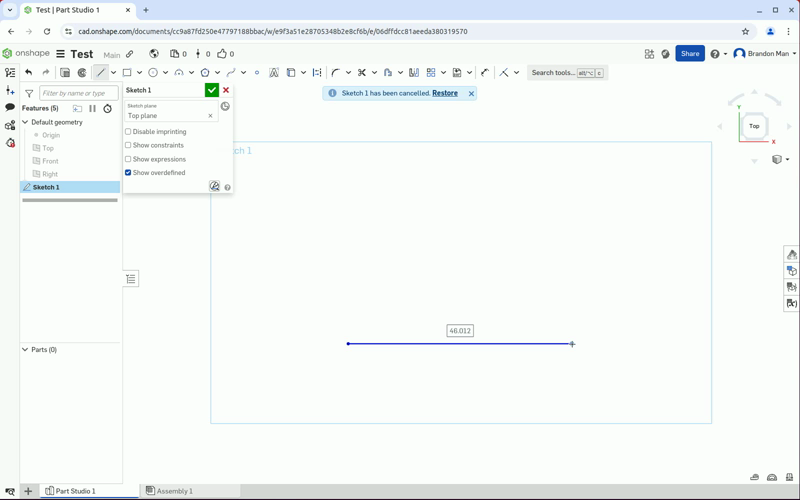
key_down(shift)
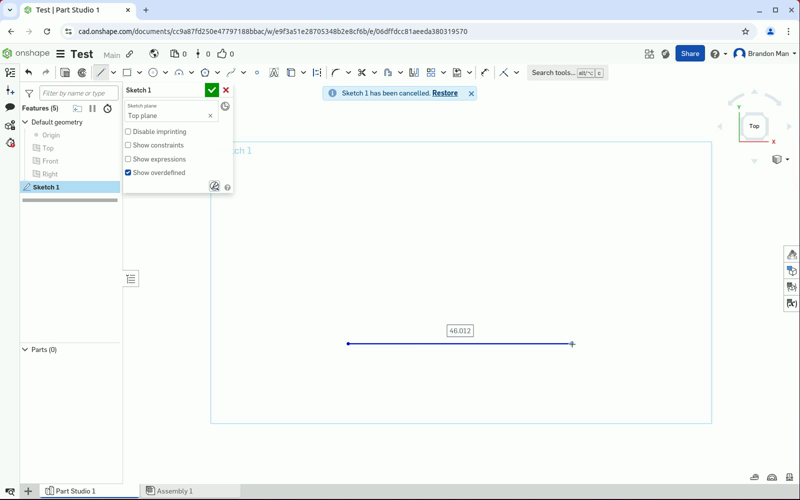
mouse_move(572, 223)
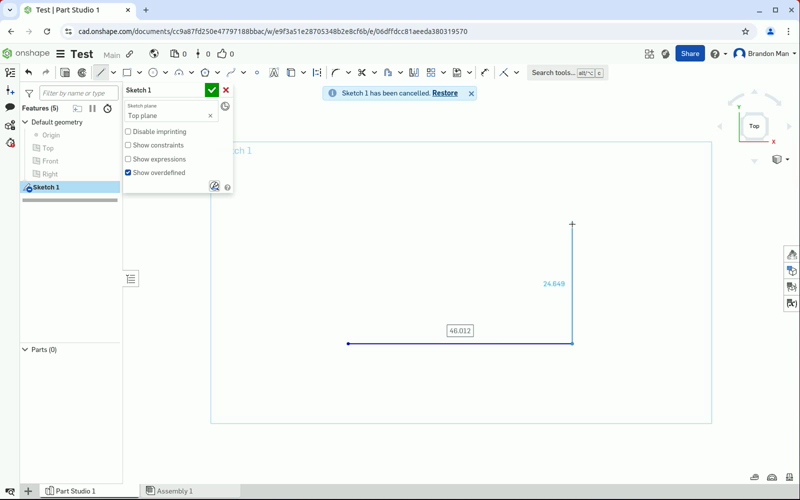
click(572, 223)
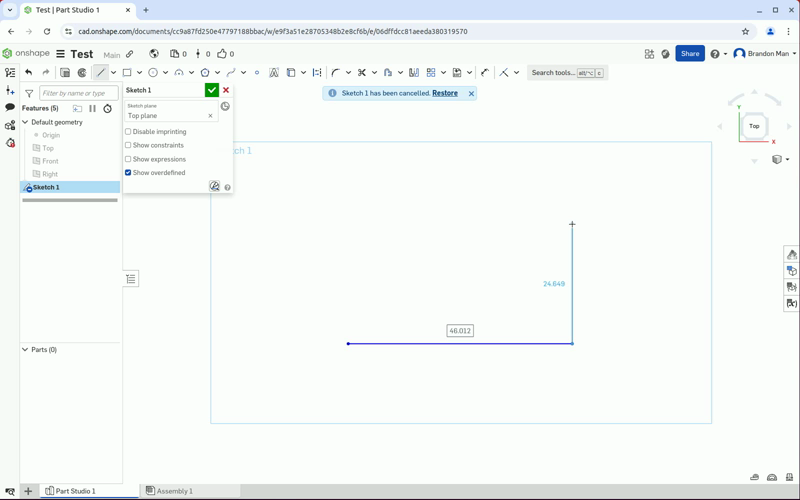
key_up(shift)
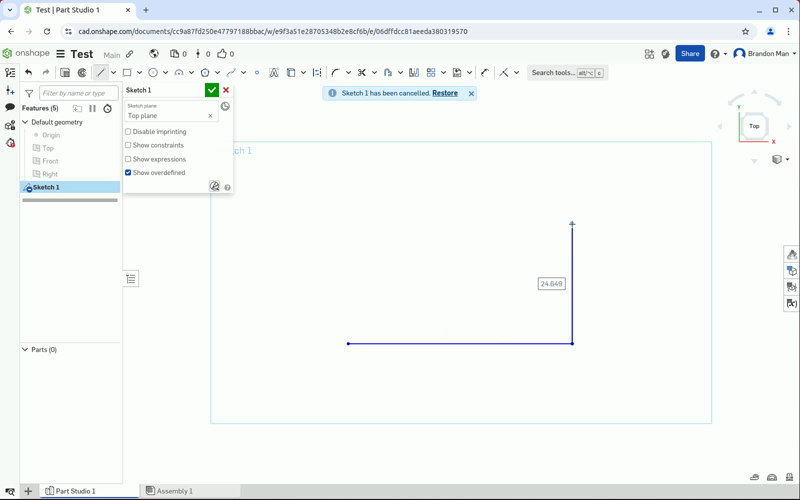
key_down(shift)
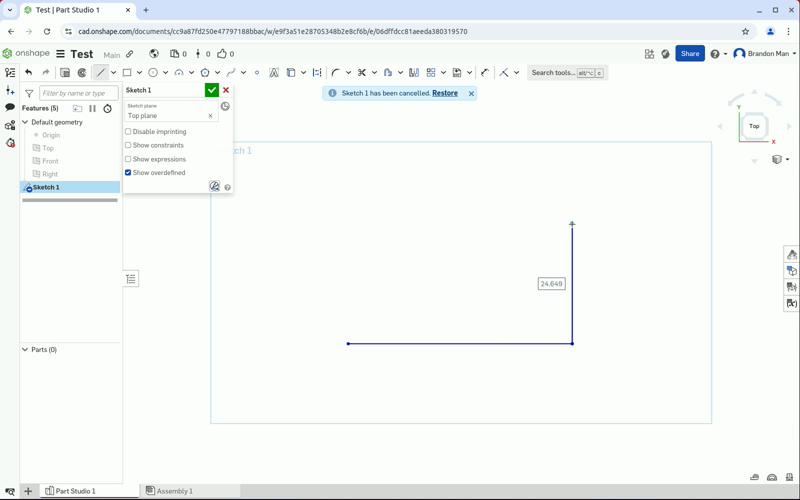
mouse_move(348, 223)
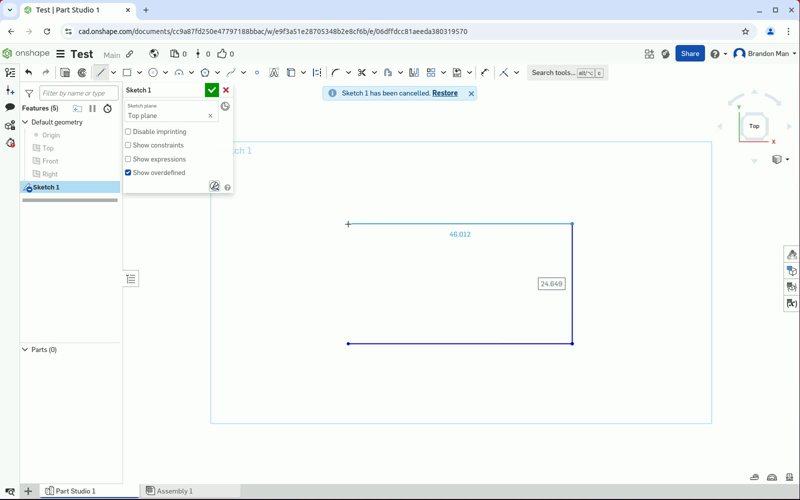
click(348, 223)
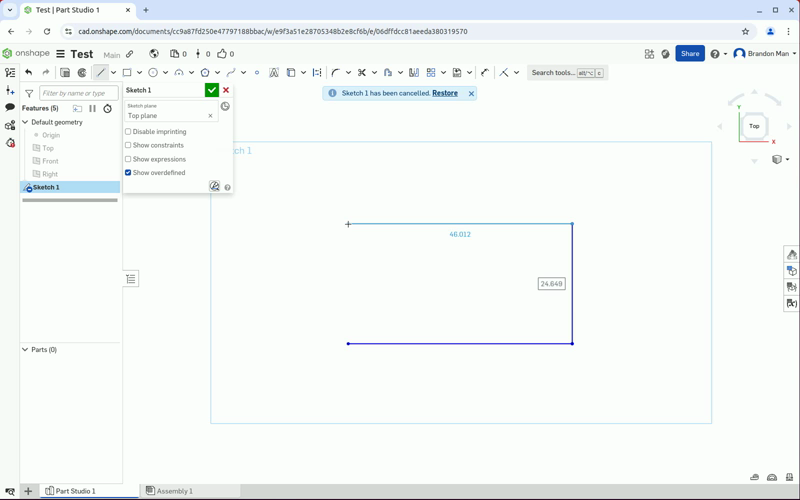
key_up(shift)
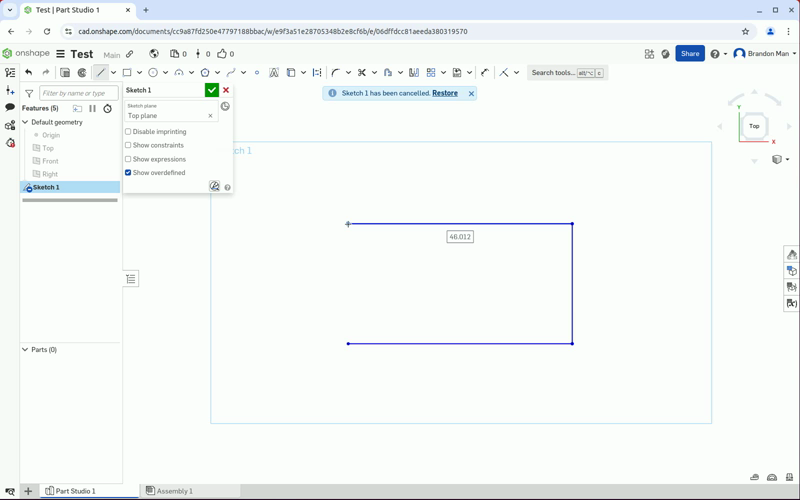
key_down(shift)
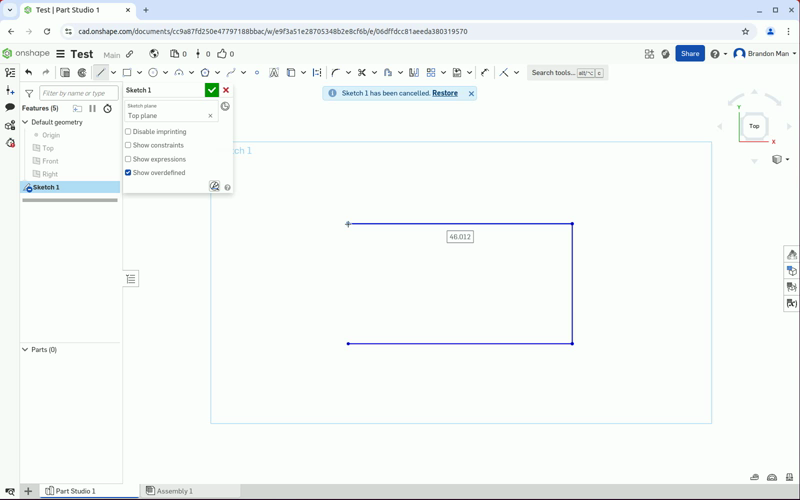
mouse_move(348, 343)
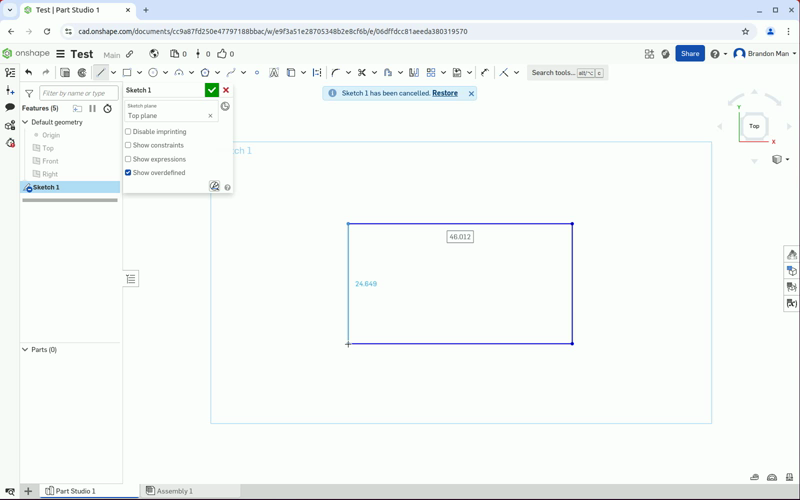
key_up(shift)
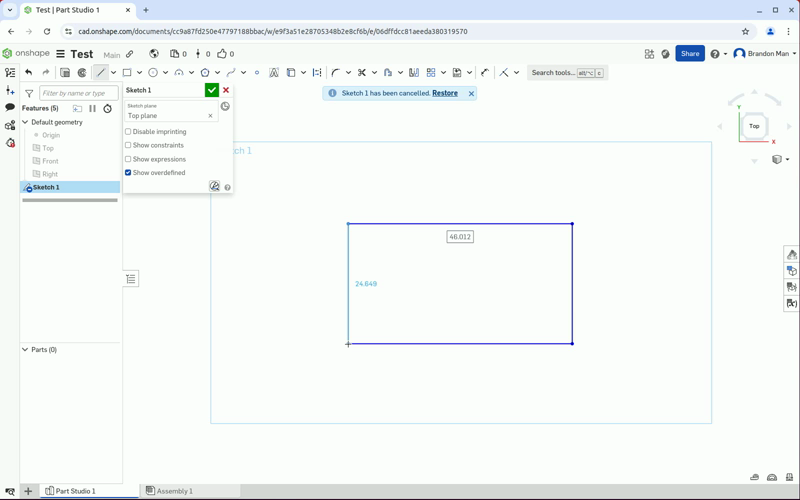
click(348, 343)
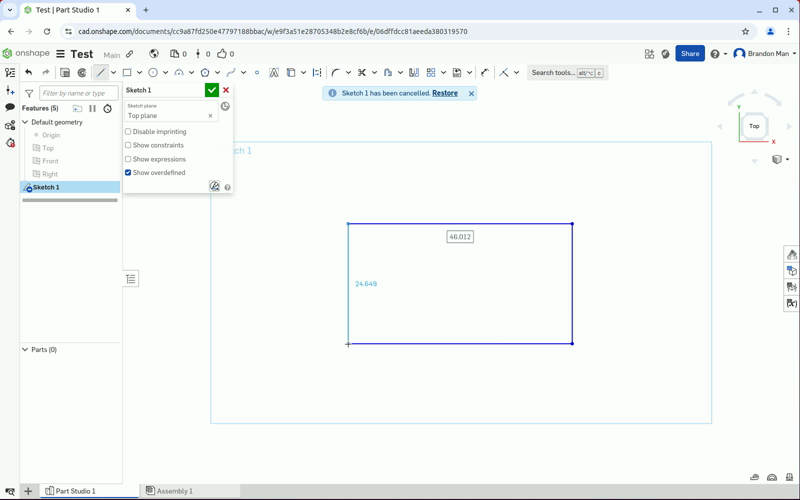
key(esc)
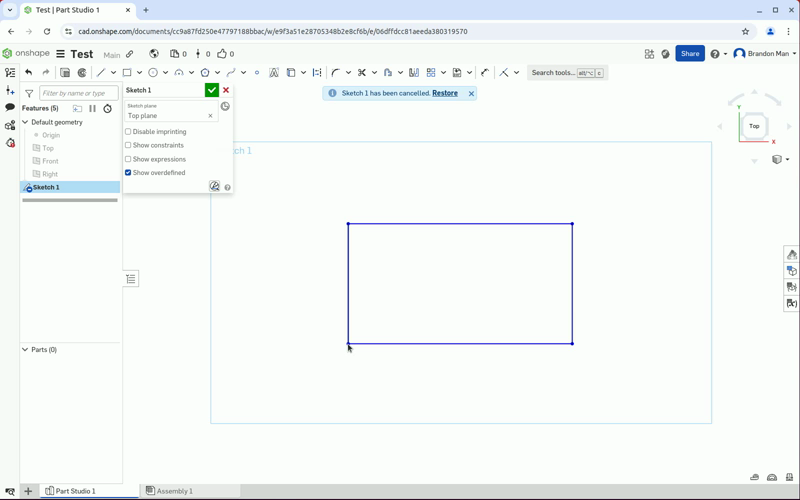
mouse_move(400, 289)
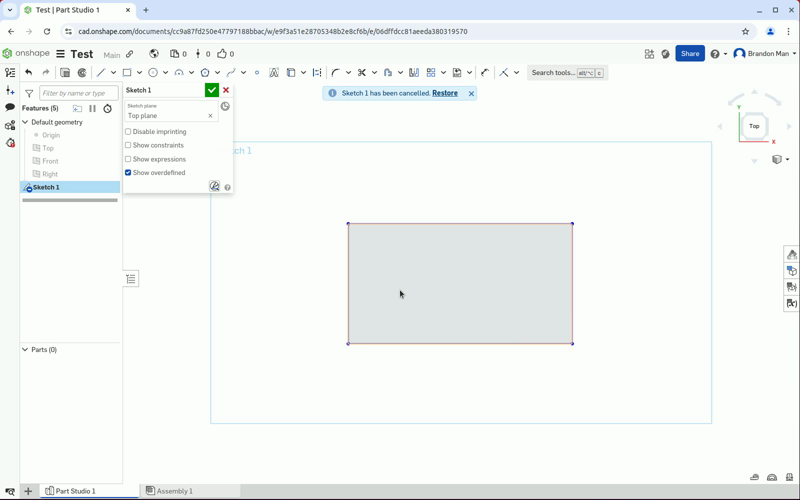
click(400, 289)
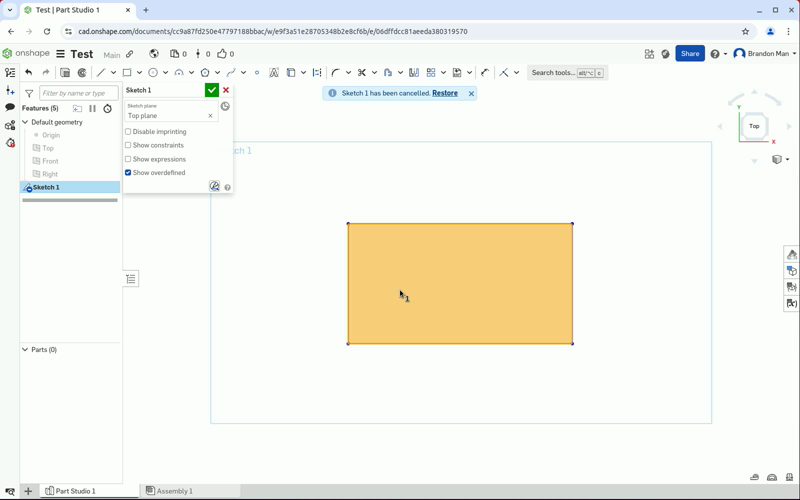
mouse_move(73, 352)
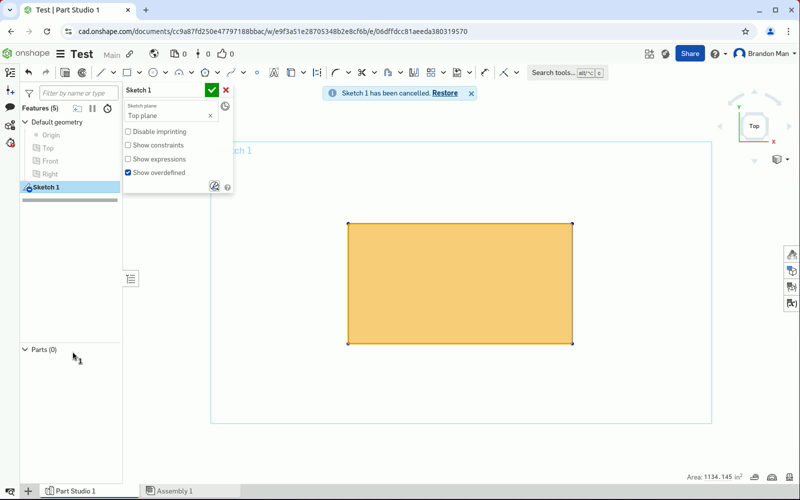
key(shift+y)
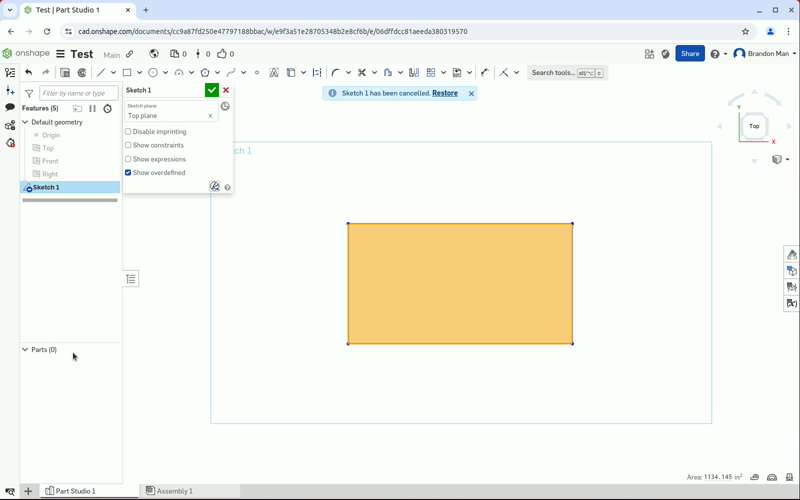
key(shift+e)
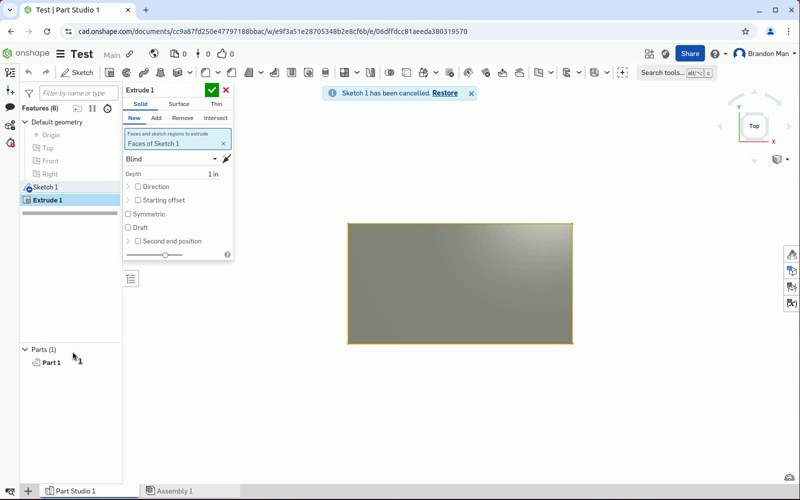
mouse_move(143, 106)
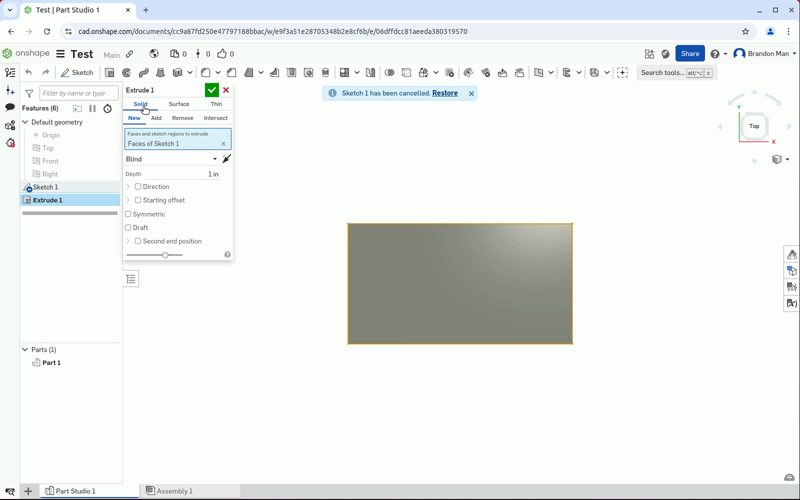
click(143, 106)
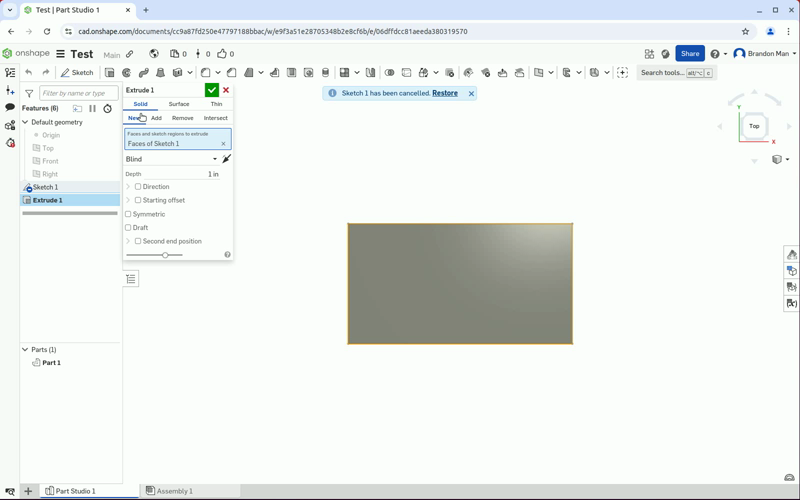
mouse_move(137, 120)
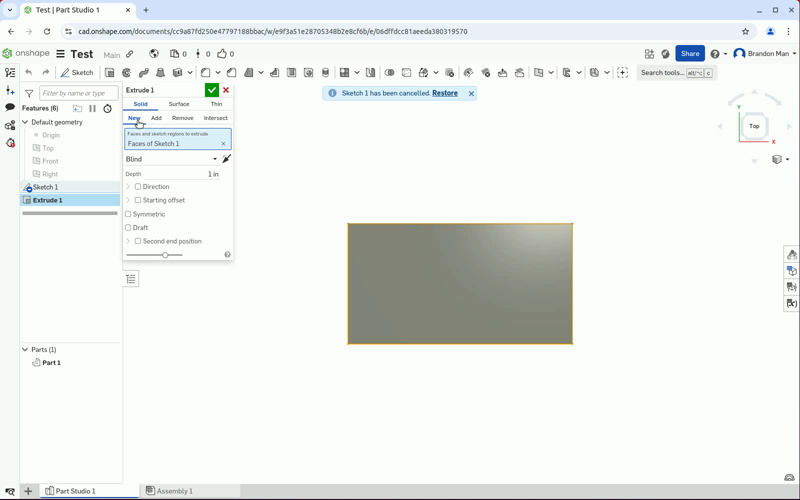
click(137, 120)
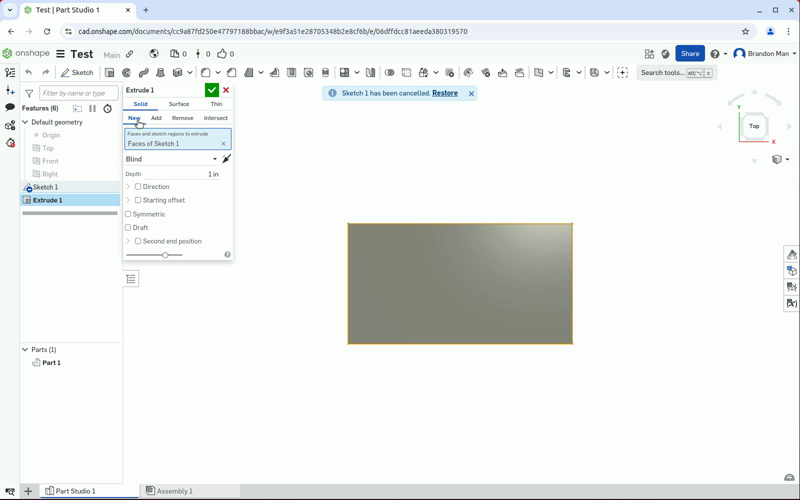
key(tab, 4)
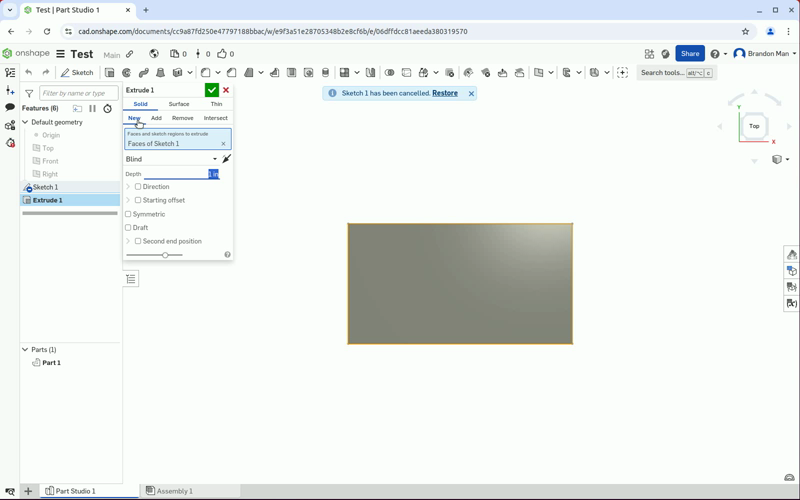
text(14.683)
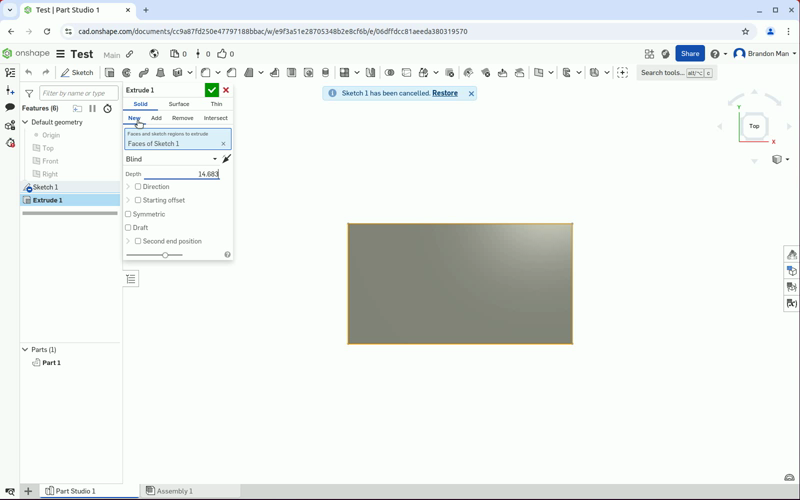
key(enter)
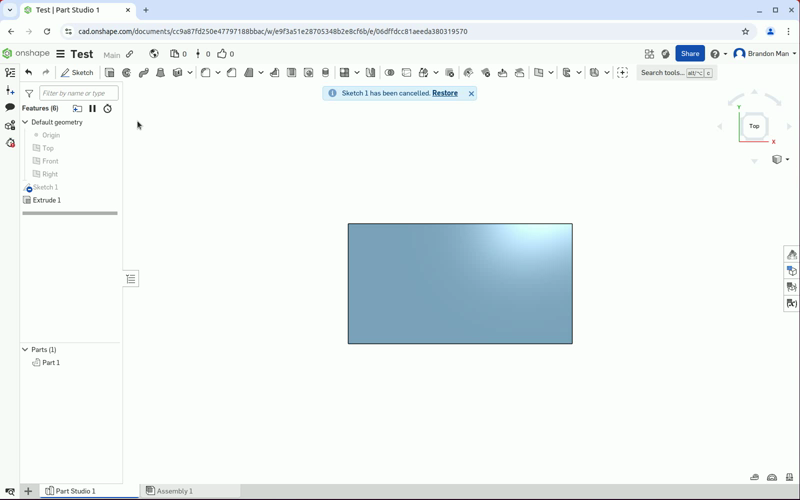
key(shift+h)
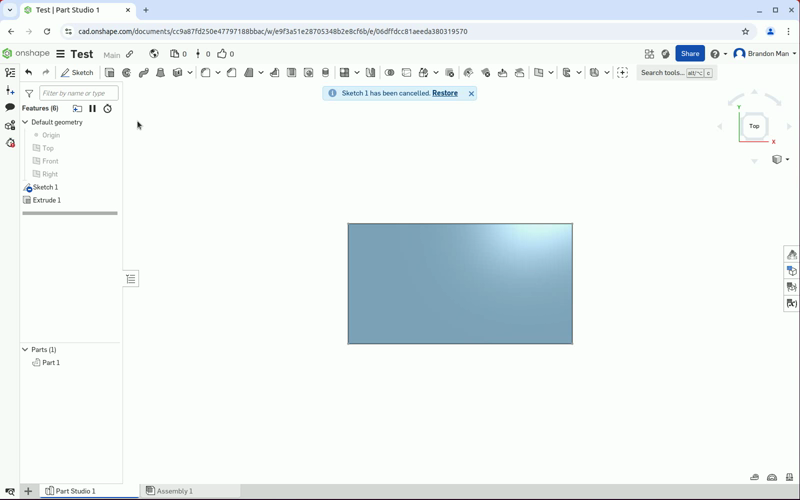
key(shift+h)
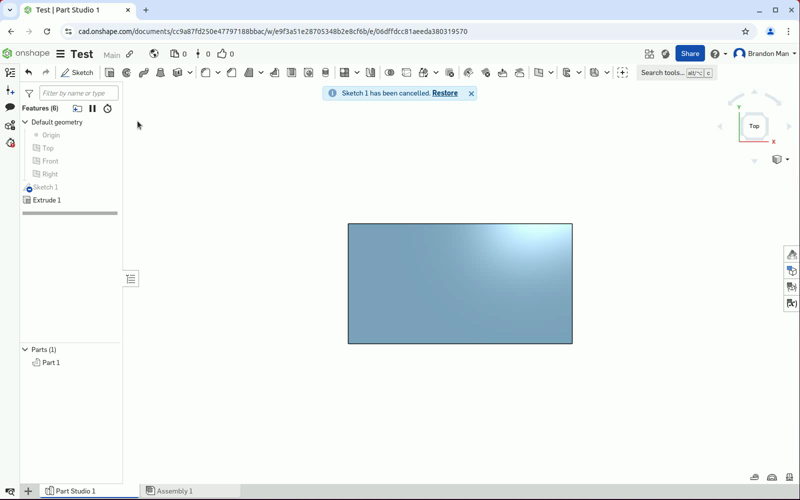
mouse_move(73, 189)
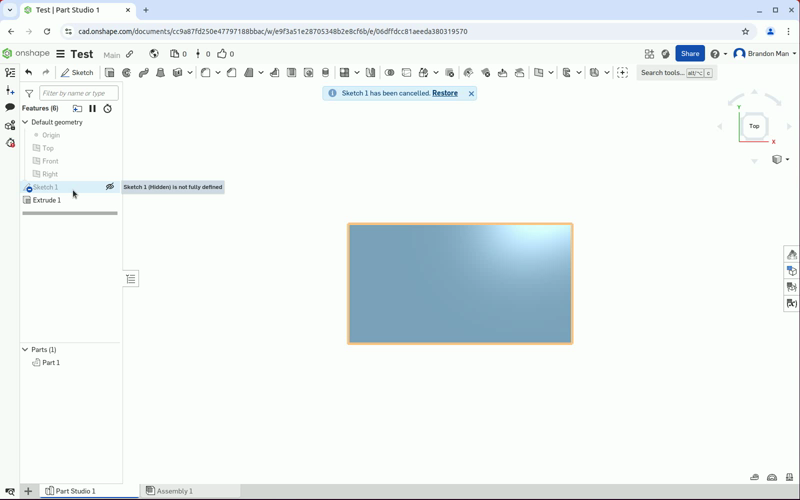
click(73, 189)
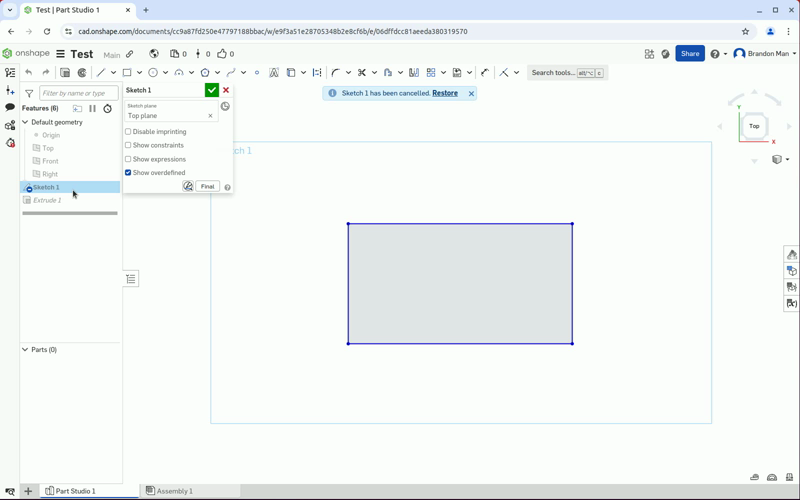
mouse_move(229, 92)
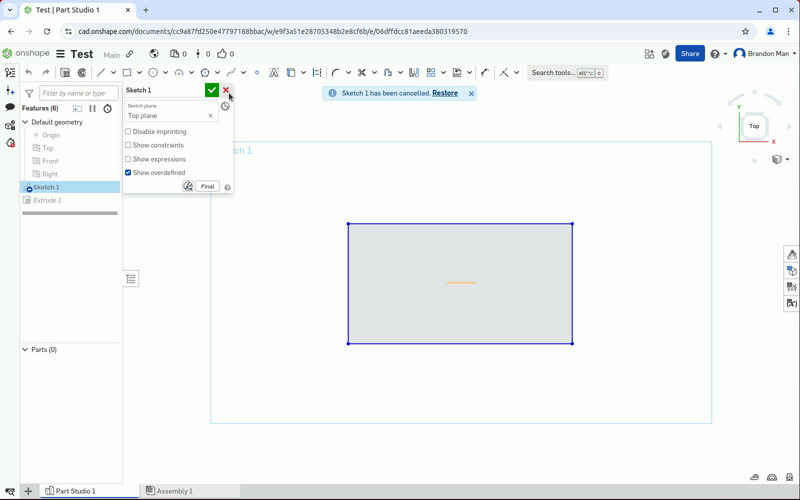
click(229, 92)
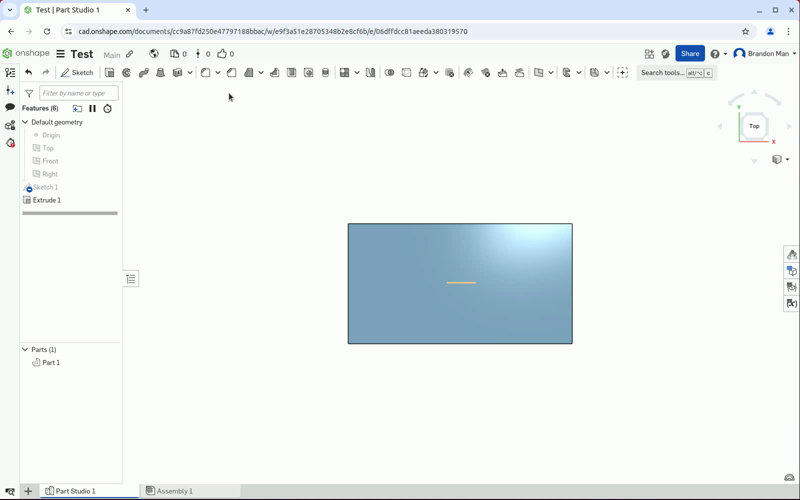
mouse_move(541, 75)
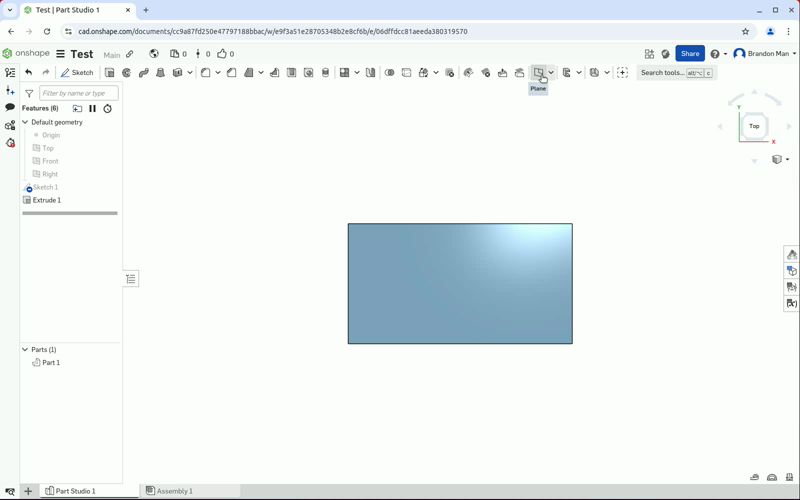
click(541, 75)
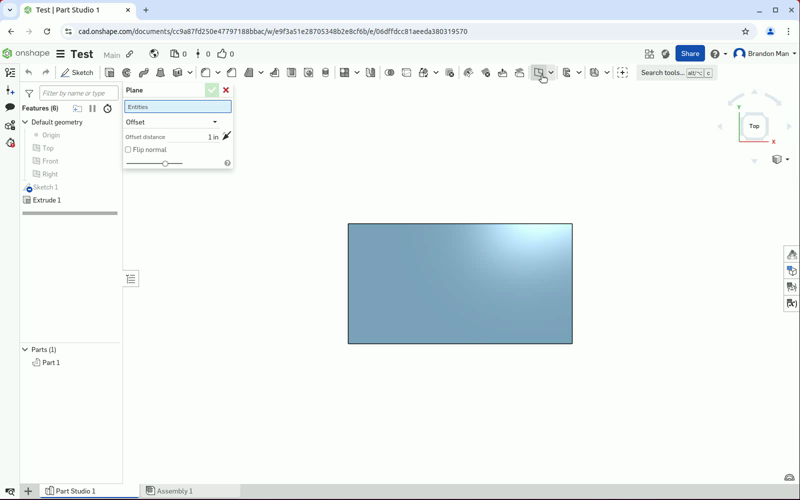
mouse_move(73, 150)
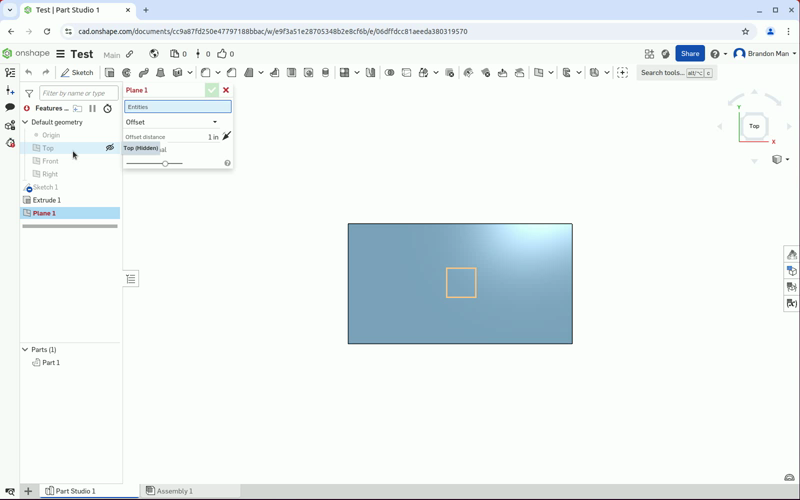
click(73, 150)
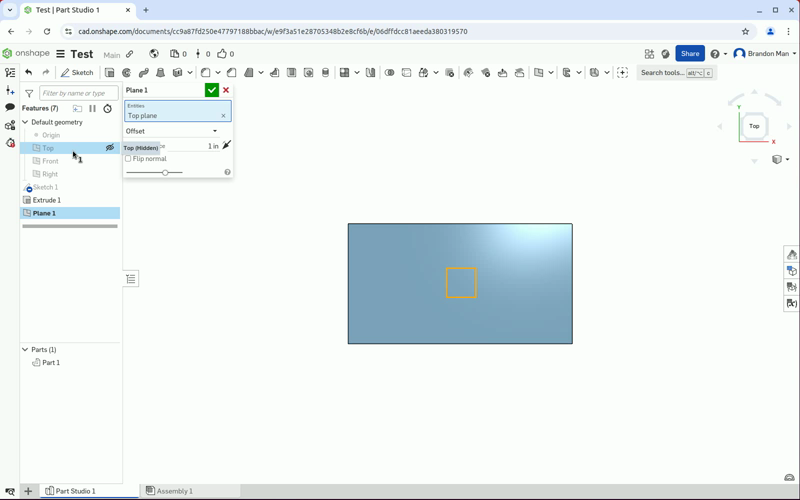
key(tab, 2)
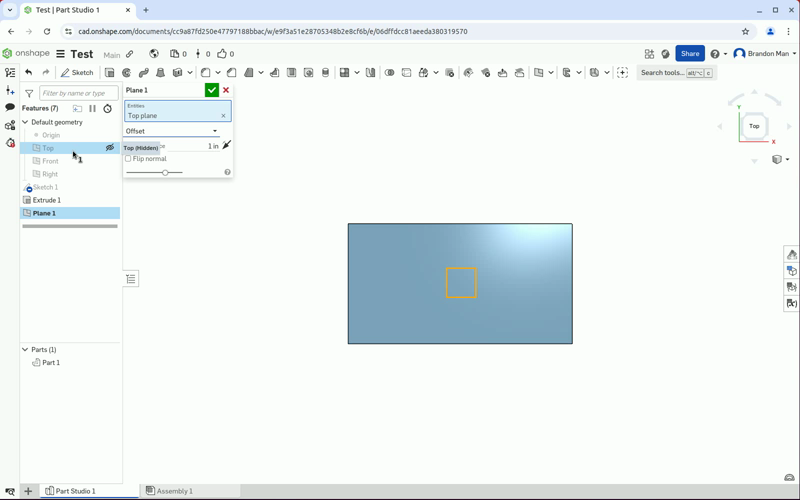
text(14.697)
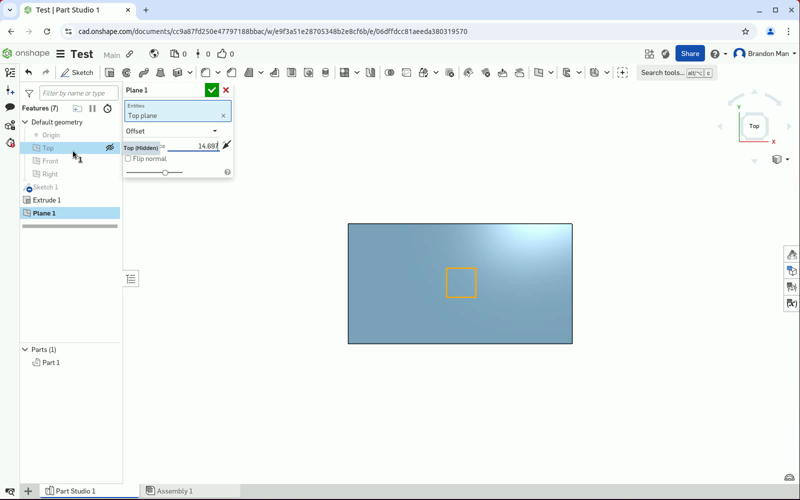
key(enter, 2)
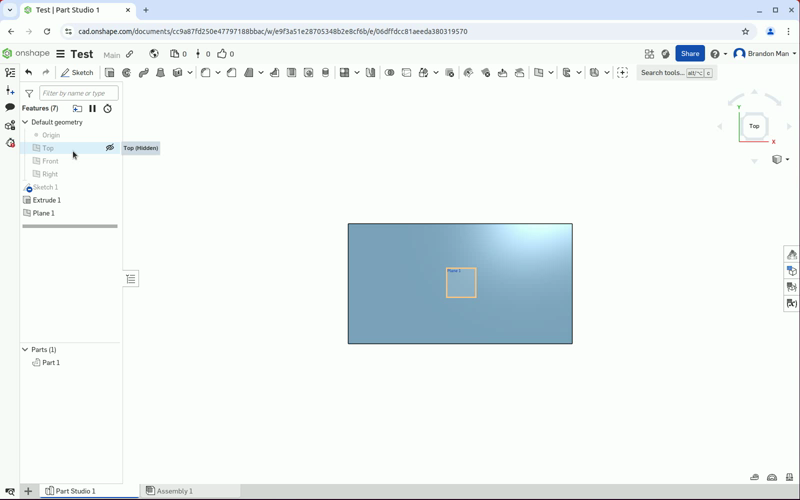
key(shift+s)
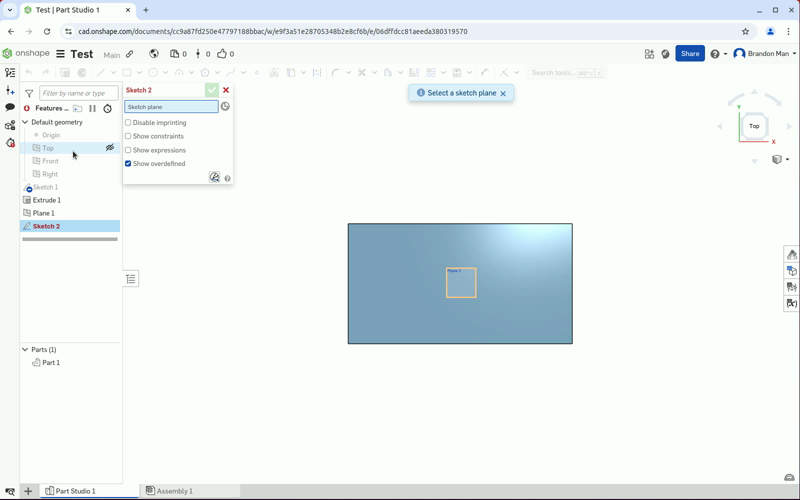
mouse_move(73, 215)
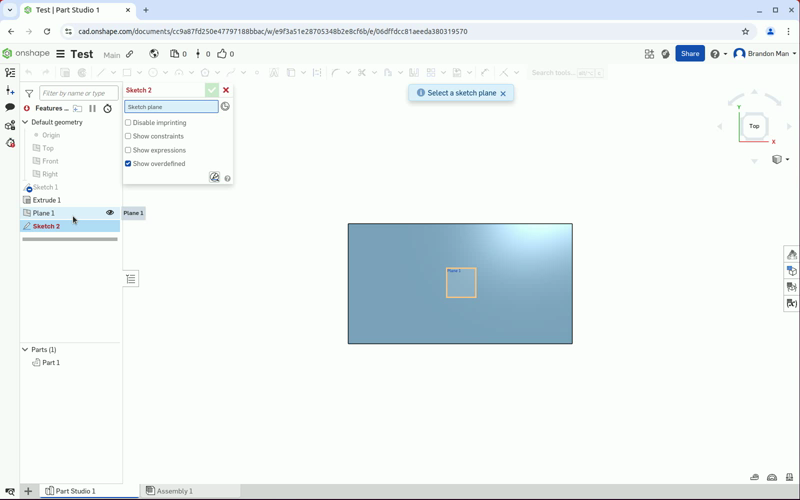
click(73, 215)
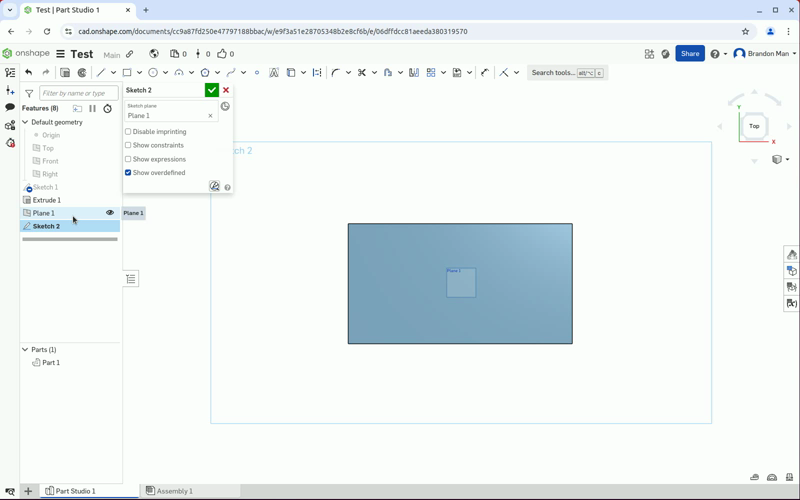
mouse_move(73, 352)
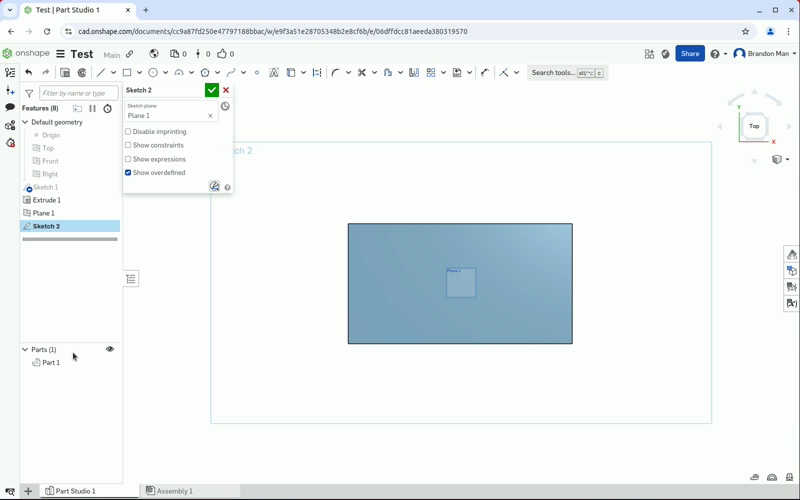
key(y)
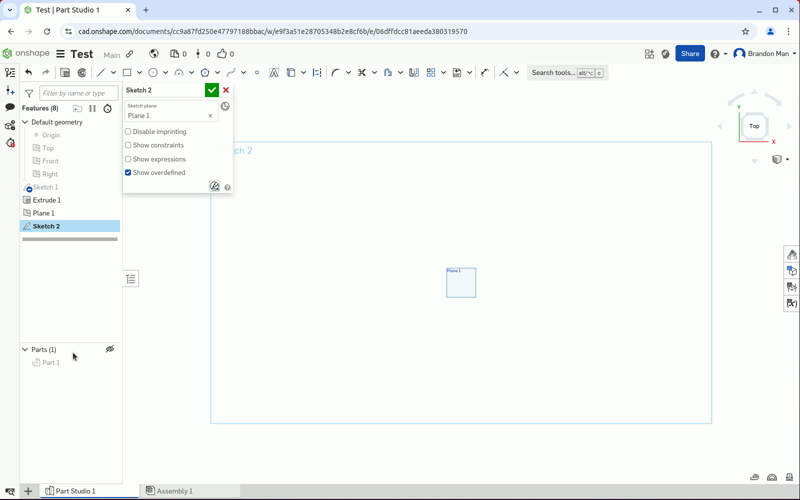
key(l)
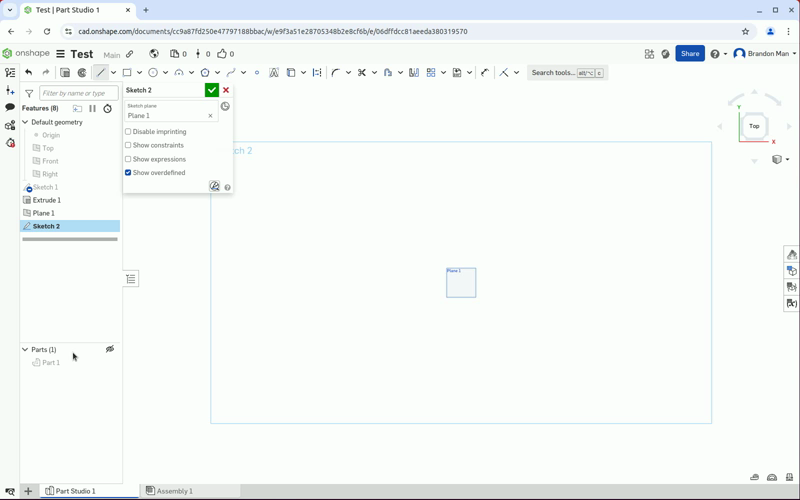
key_down(shift)
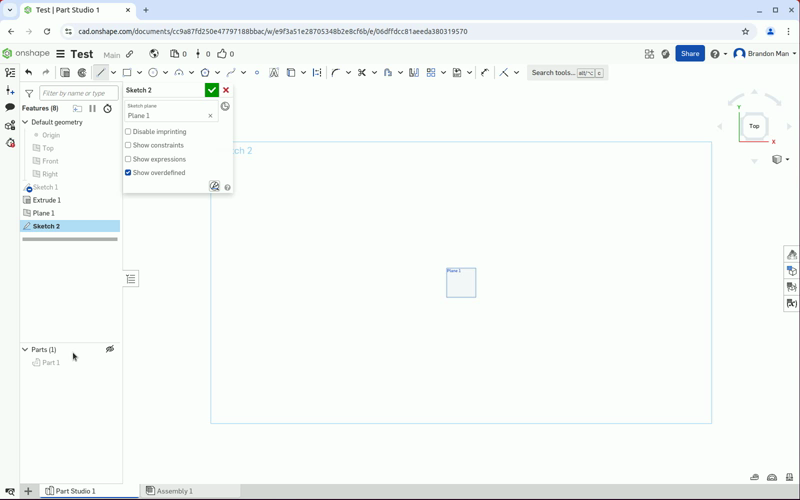
mouse_move(362, 332)
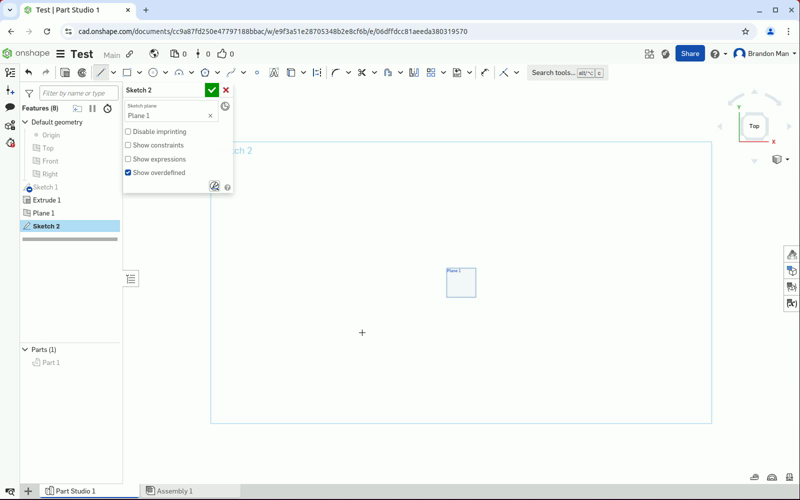
click(362, 332)
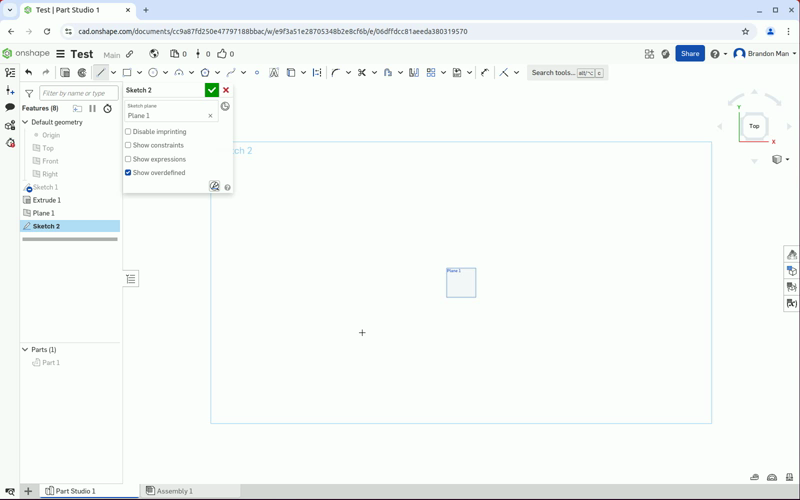
key_up(shift)
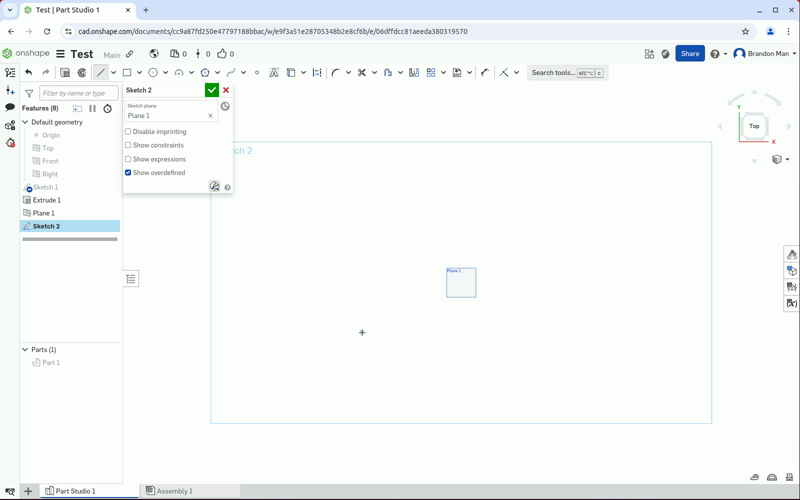
key_down(shift)
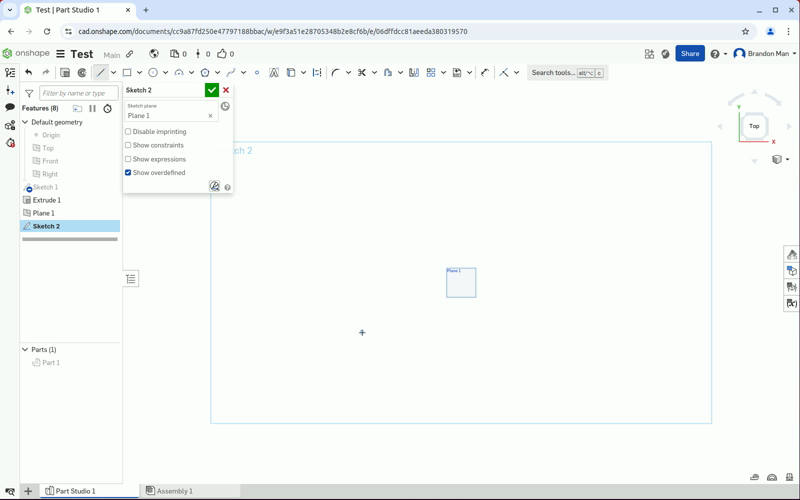
mouse_move(559, 332)
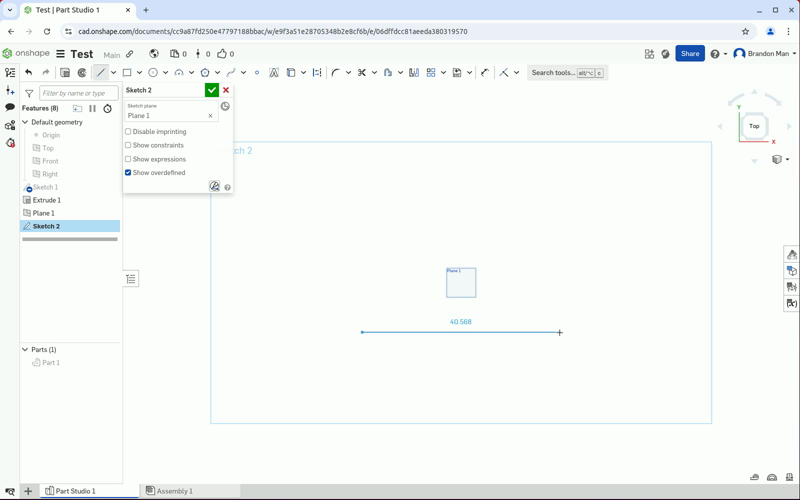
click(559, 332)
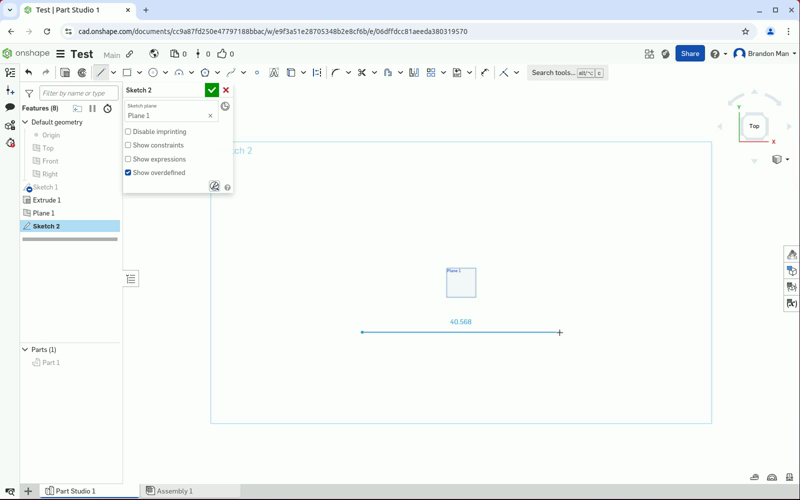
key_up(shift)
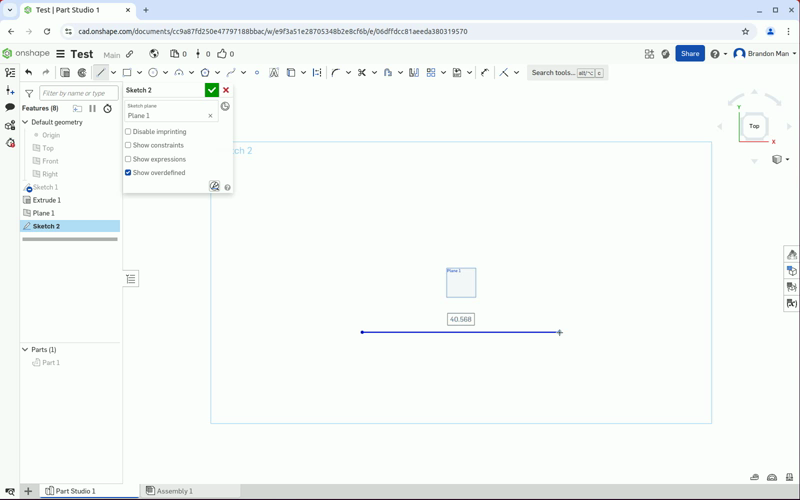
key_down(shift)
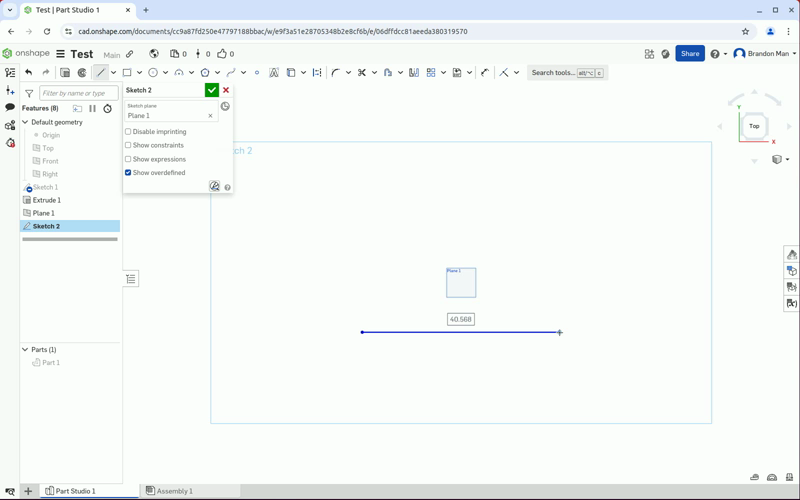
mouse_move(559, 232)
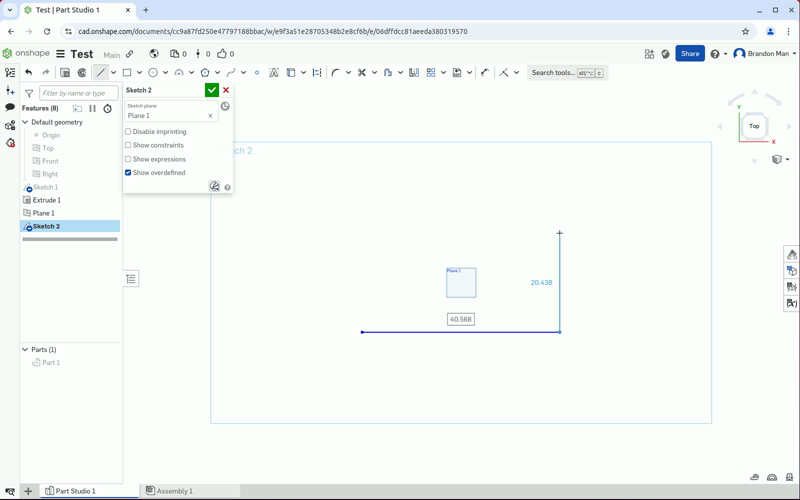
click(559, 232)
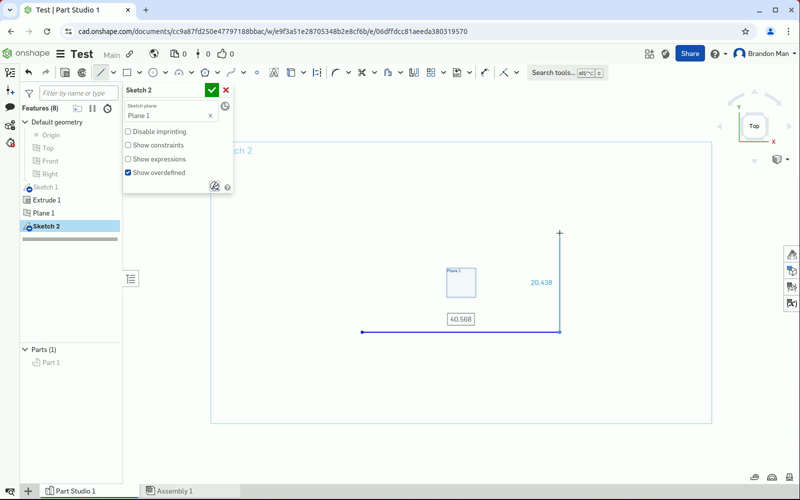
key_up(shift)
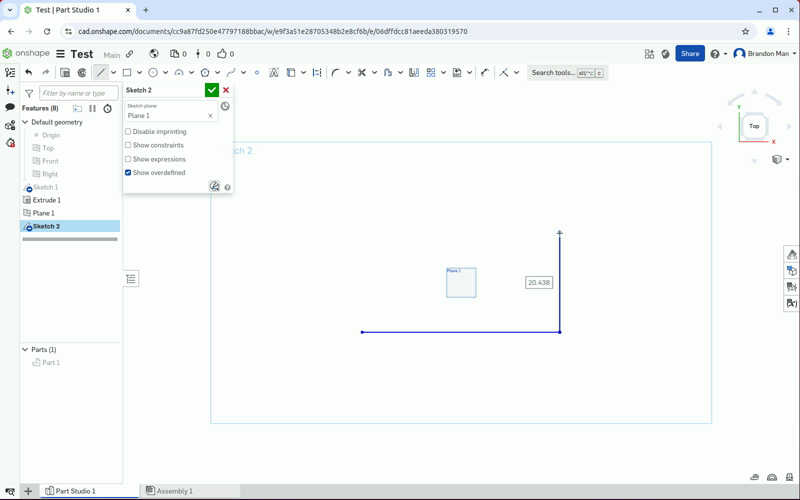
key_down(shift)
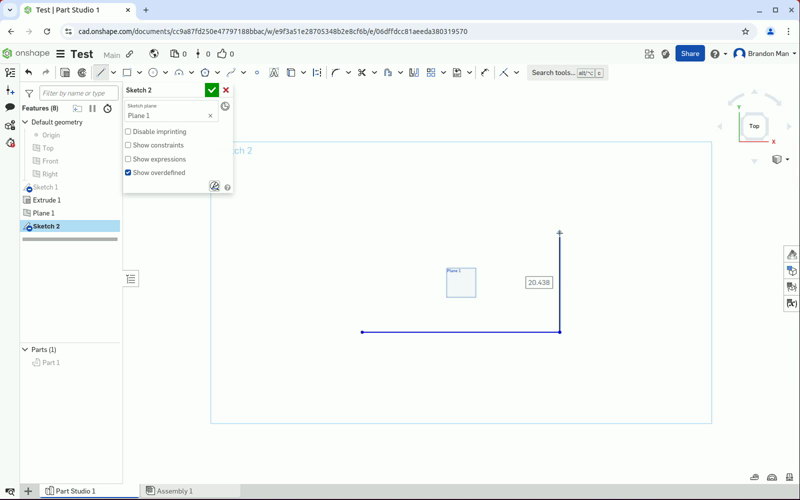
mouse_move(362, 232)
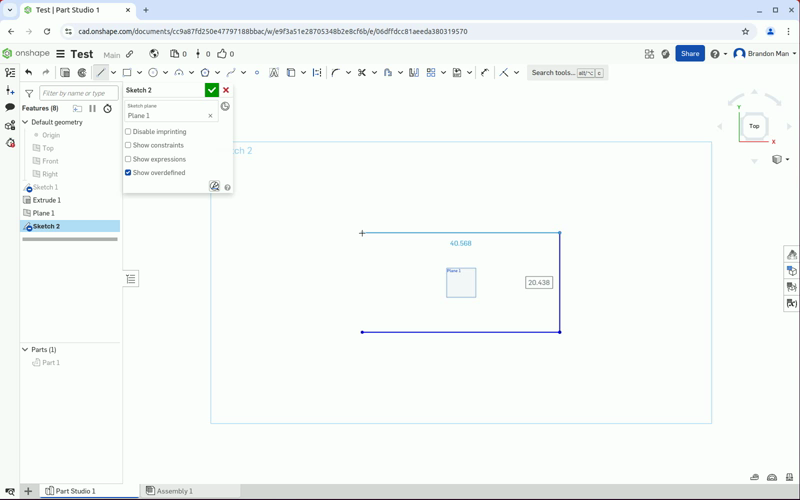
click(362, 232)
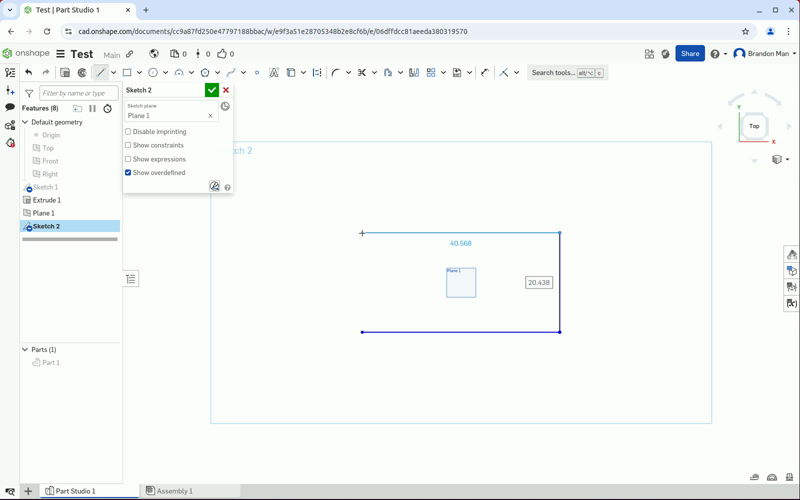
key_up(shift)
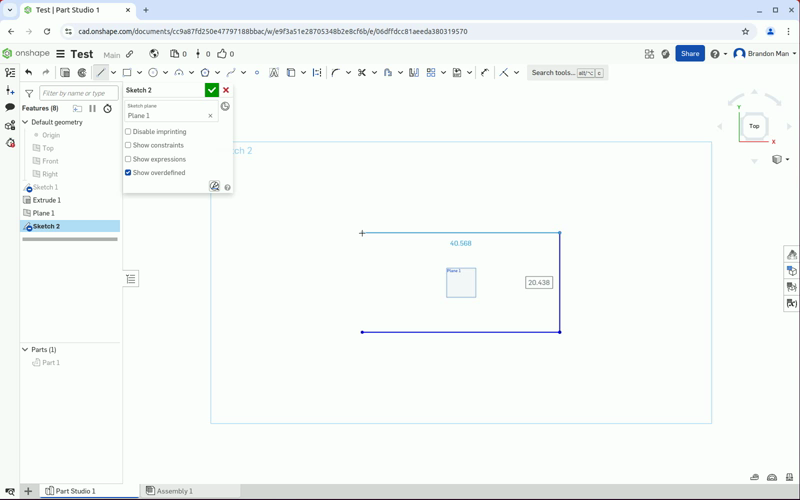
key_down(shift)
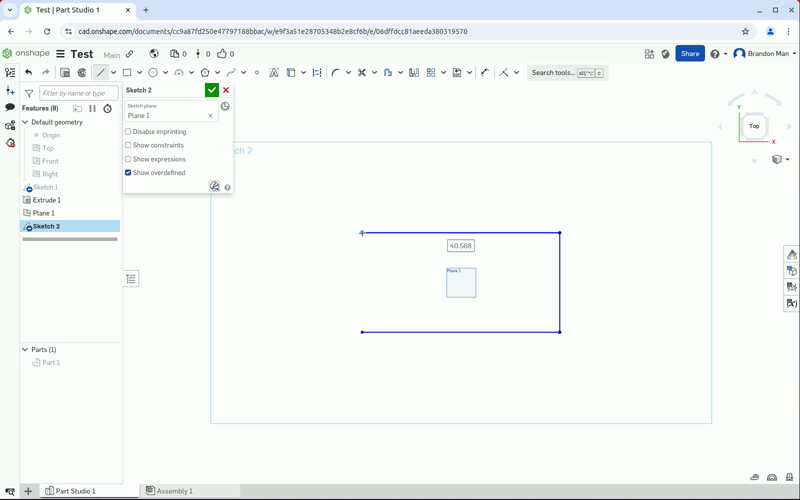
mouse_move(362, 332)
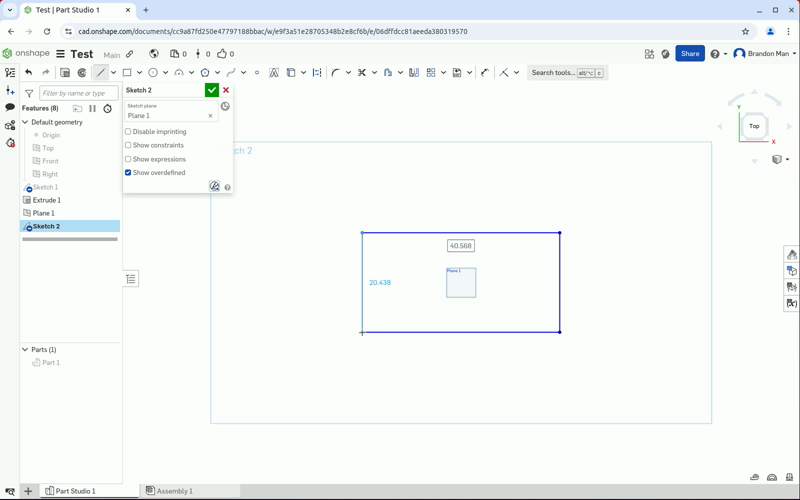
key_up(shift)
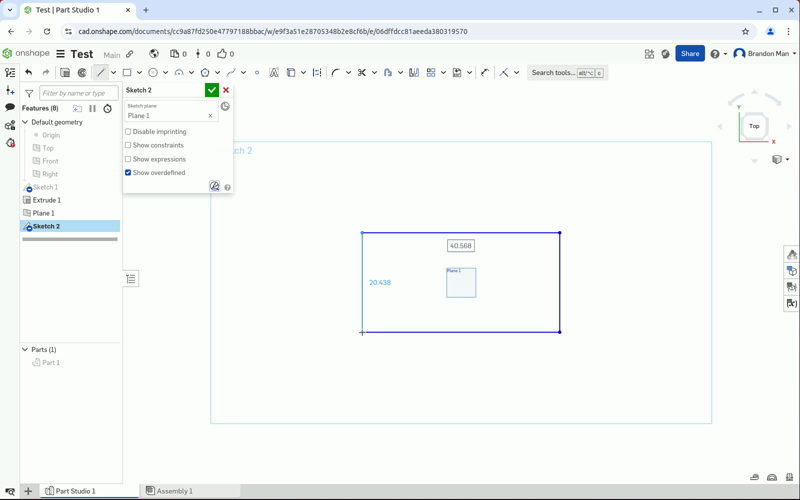
click(362, 332)
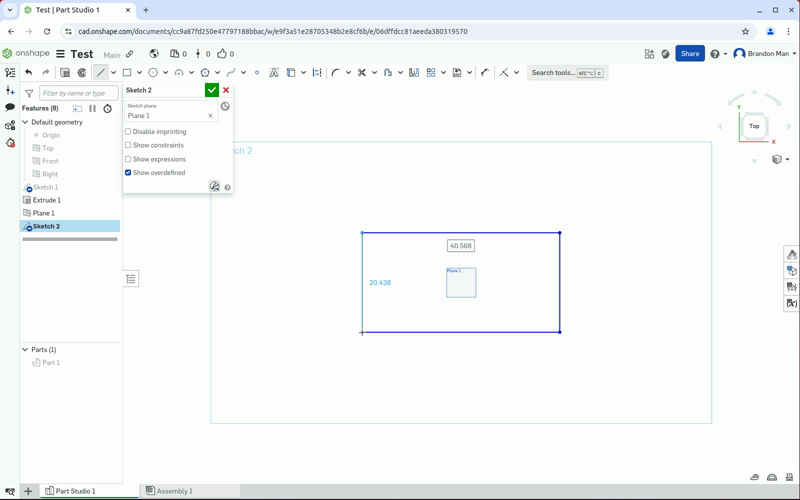
key(esc)
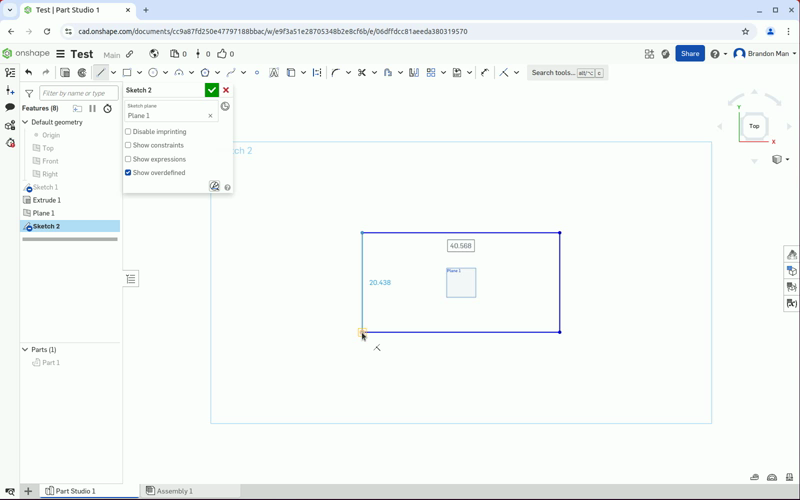
mouse_move(442, 266)
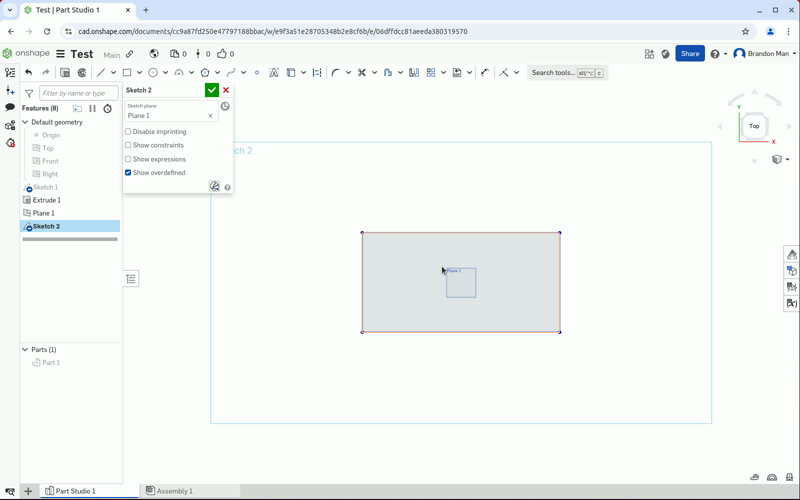
click(442, 266)
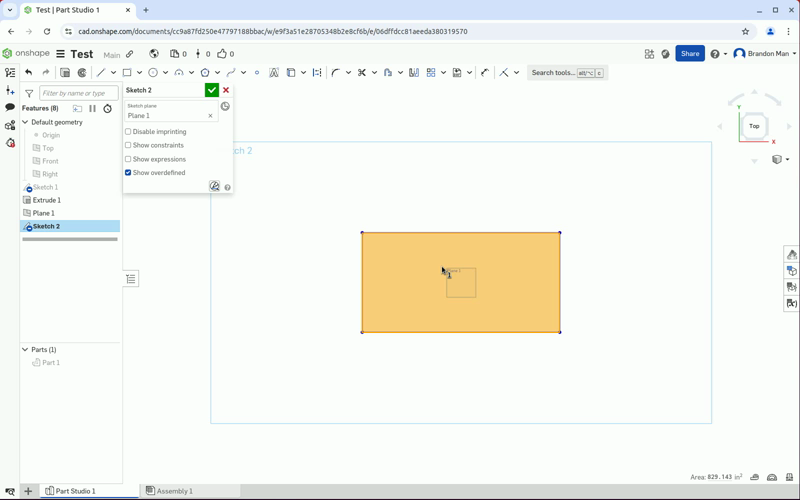
mouse_move(73, 352)
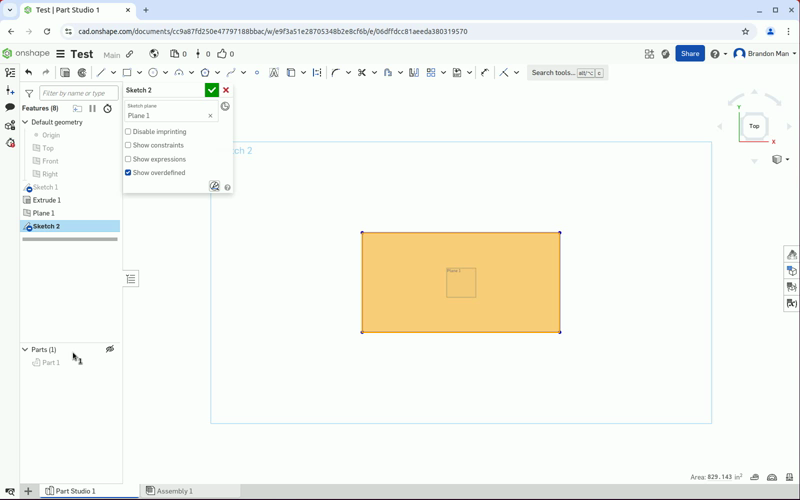
key(shift+y)
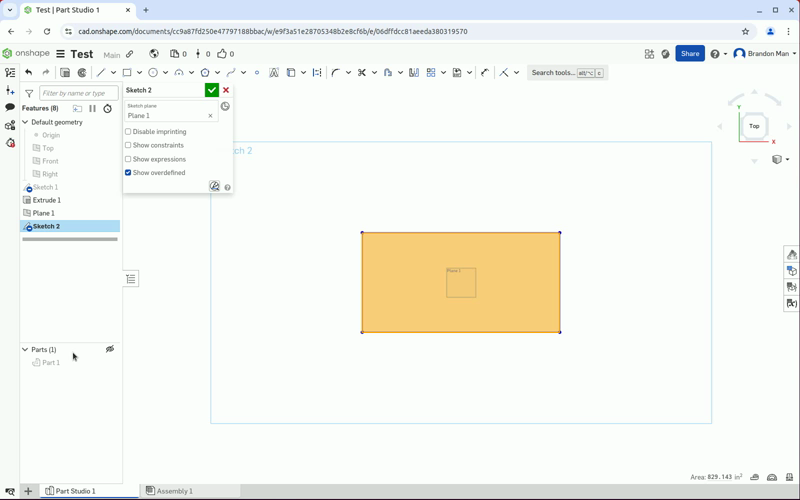
key(shift+e)
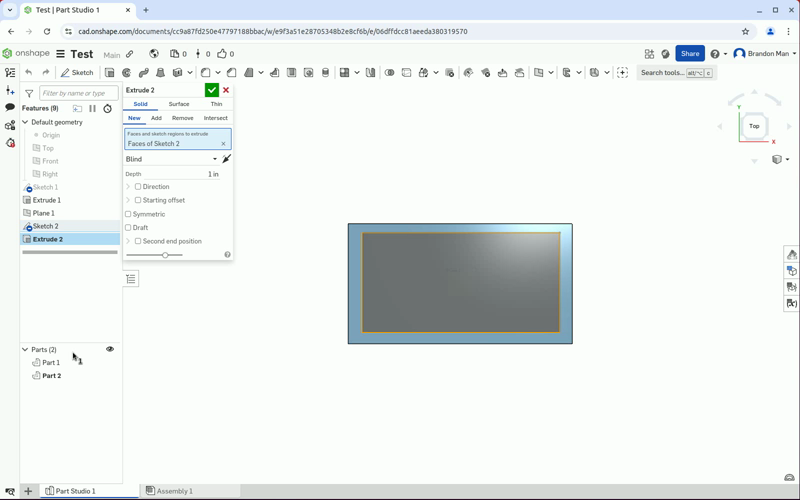
mouse_move(143, 106)
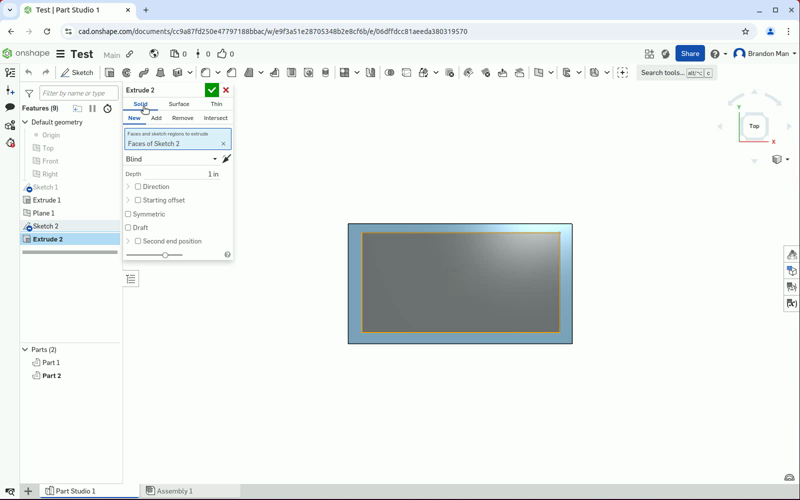
click(143, 106)
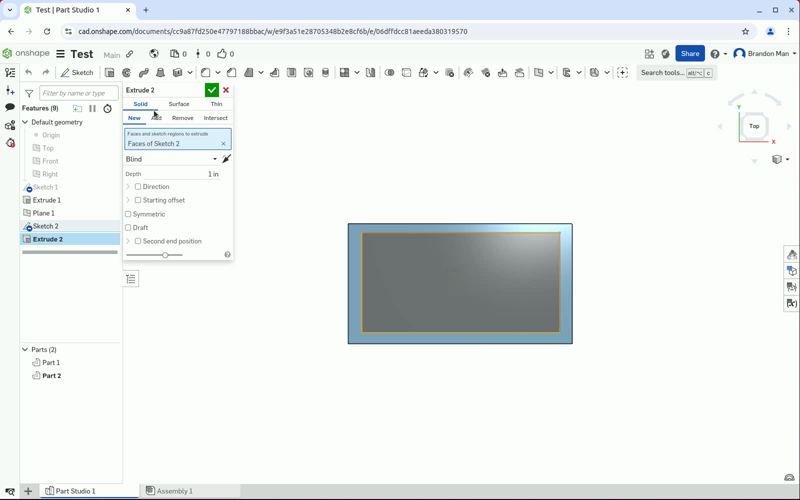
mouse_move(186, 120)
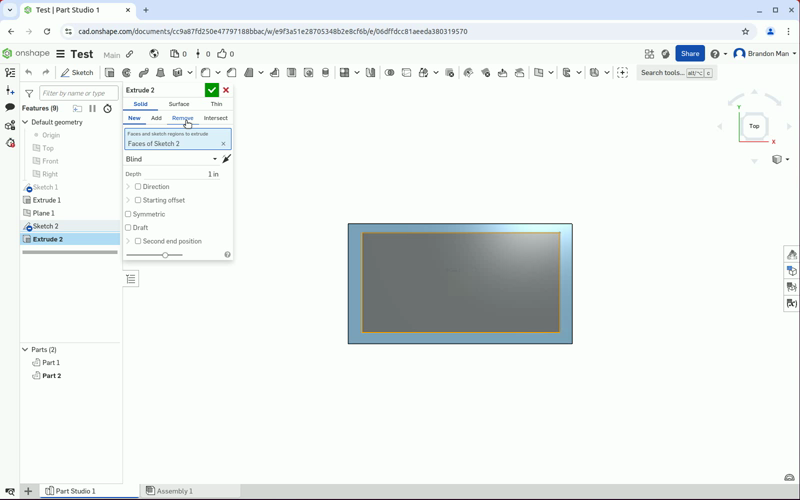
click(186, 120)
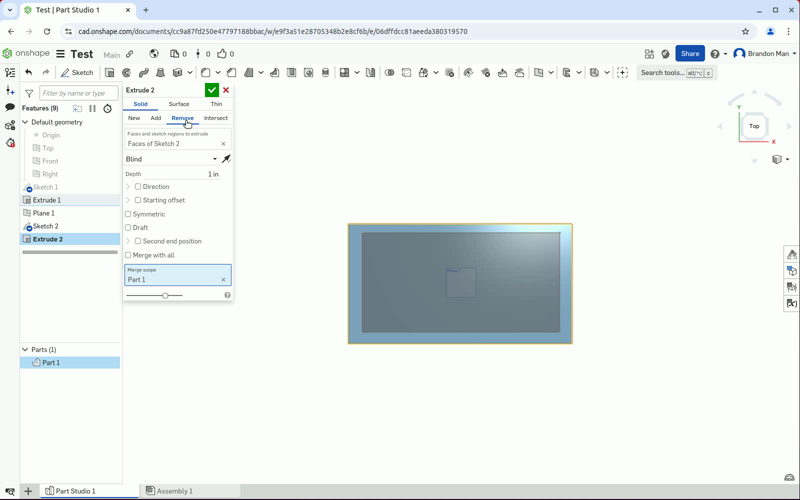
key(tab, 4)
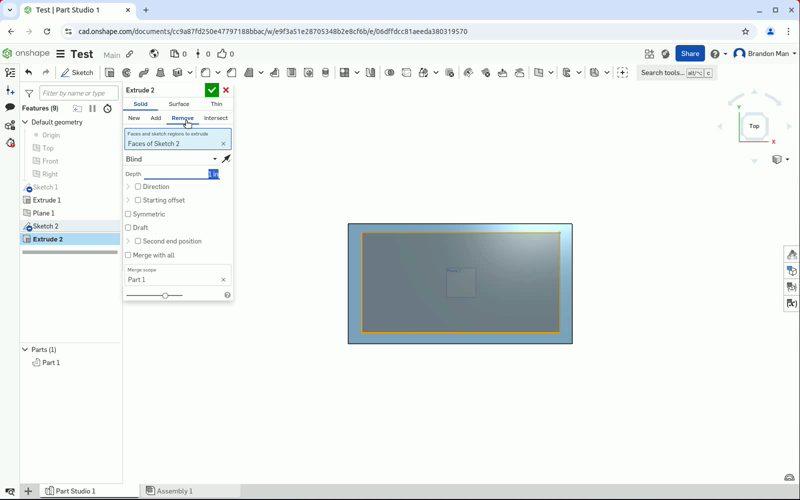
text(12.998)
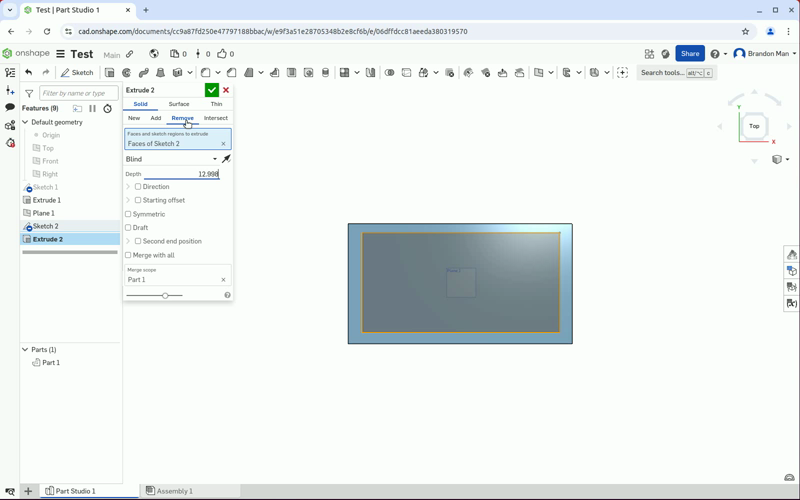
key(tab, 6)
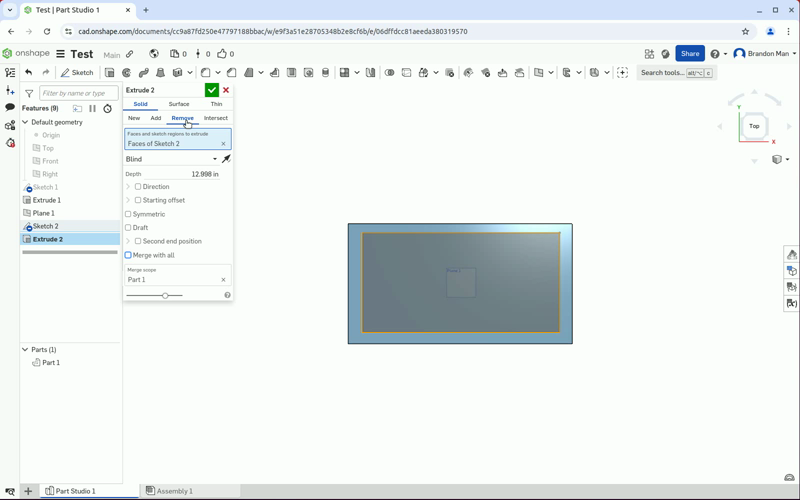
key(space)
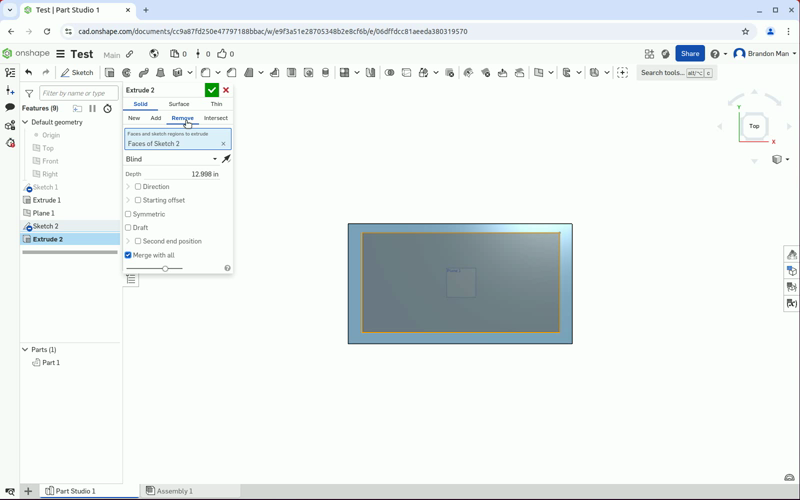
key(enter)
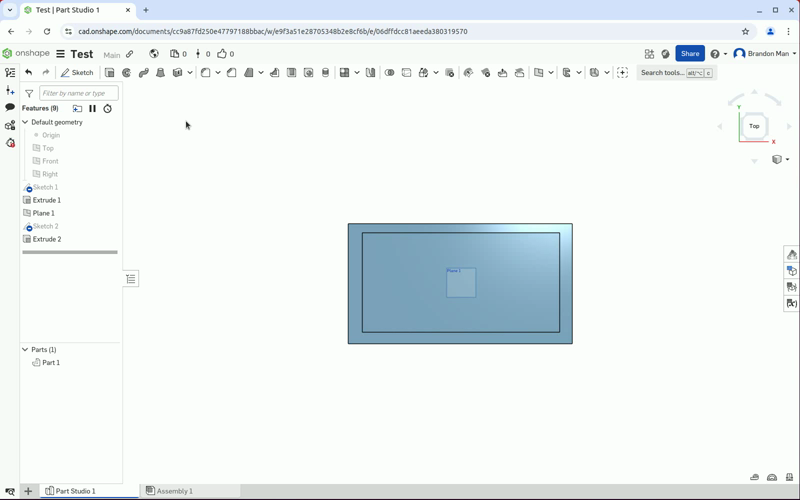
key(shift+h)
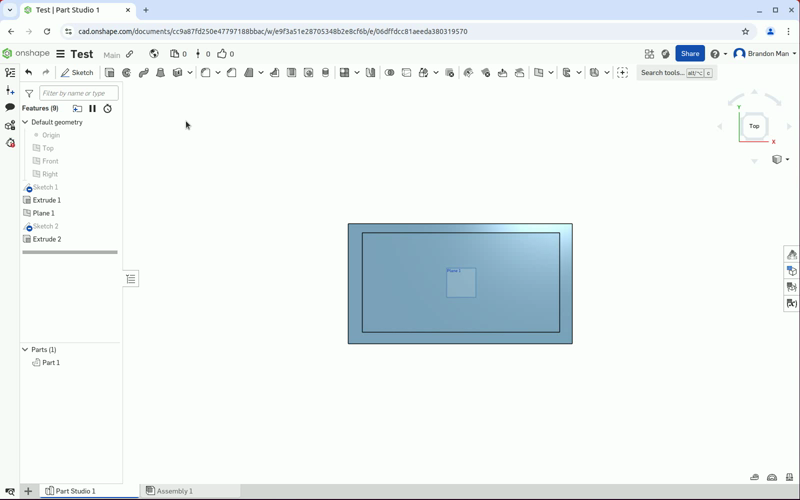
key(shift+h)
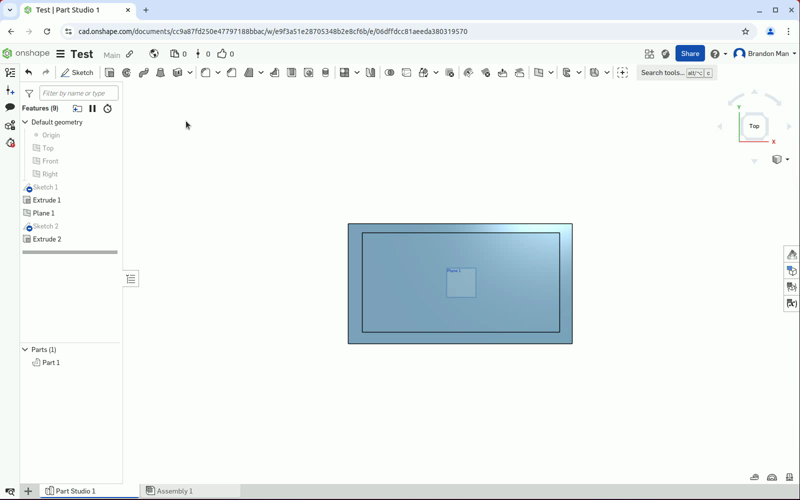
mouse_move(73, 189)
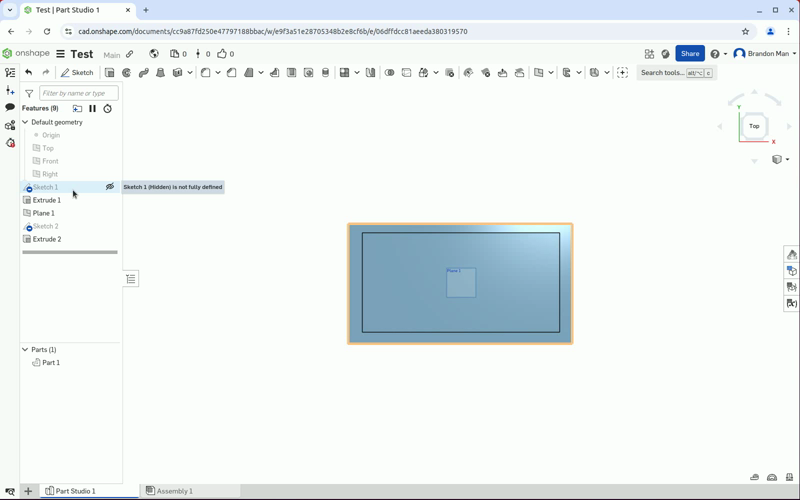
click(73, 189)
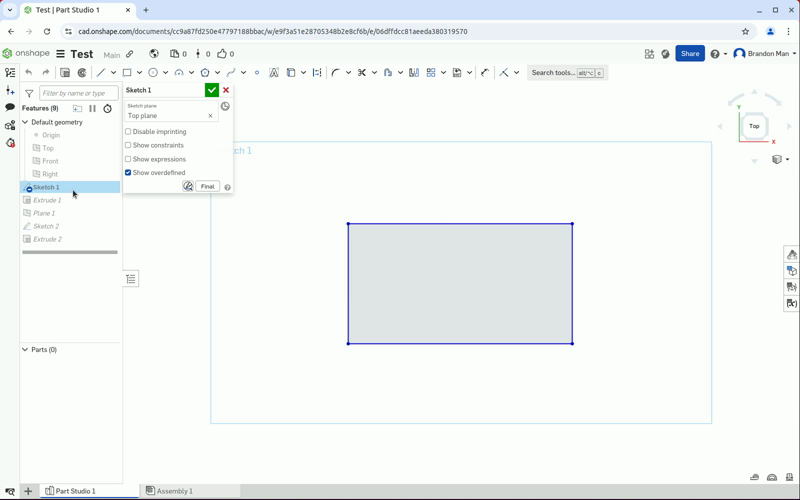
mouse_move(229, 92)
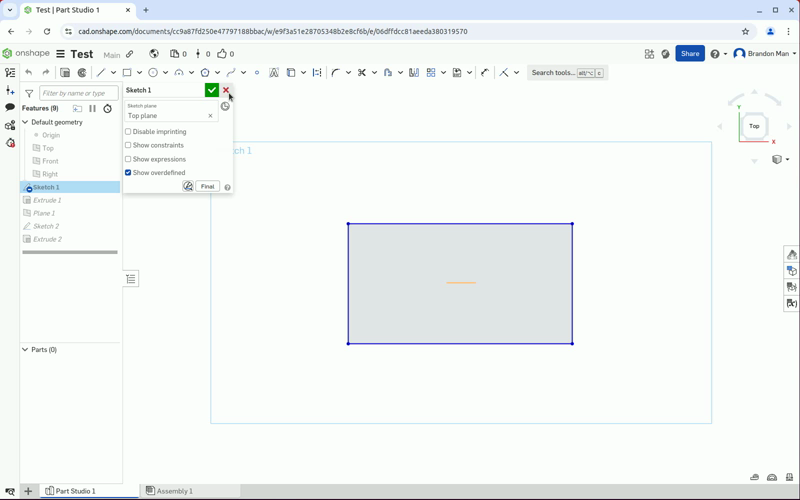
click(229, 92)
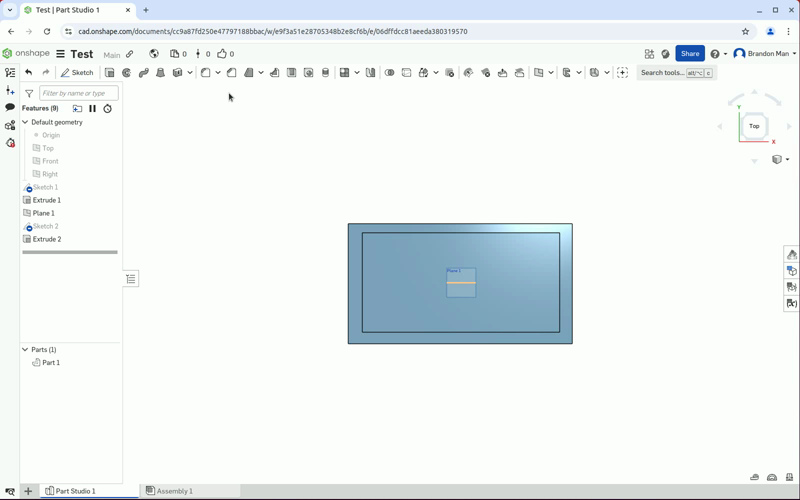
mouse_move(541, 75)
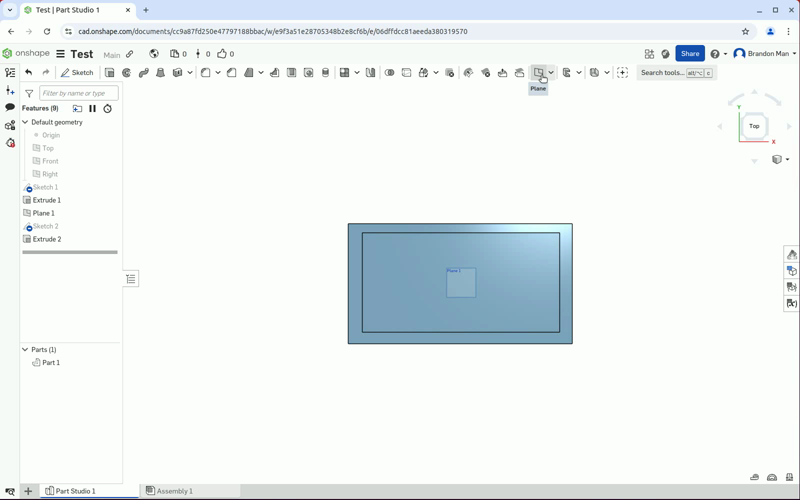
click(541, 75)
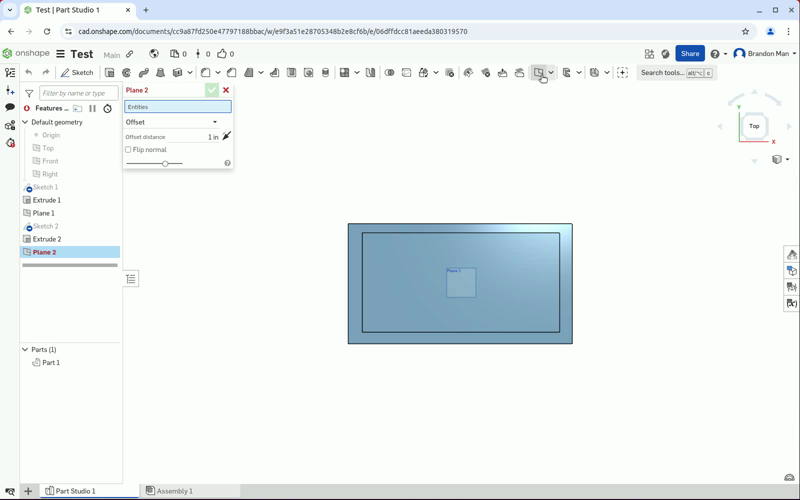
mouse_move(73, 150)
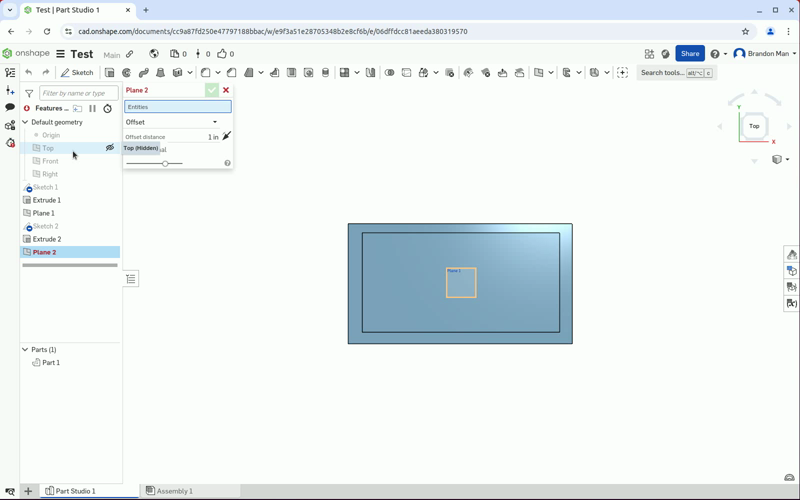
click(73, 150)
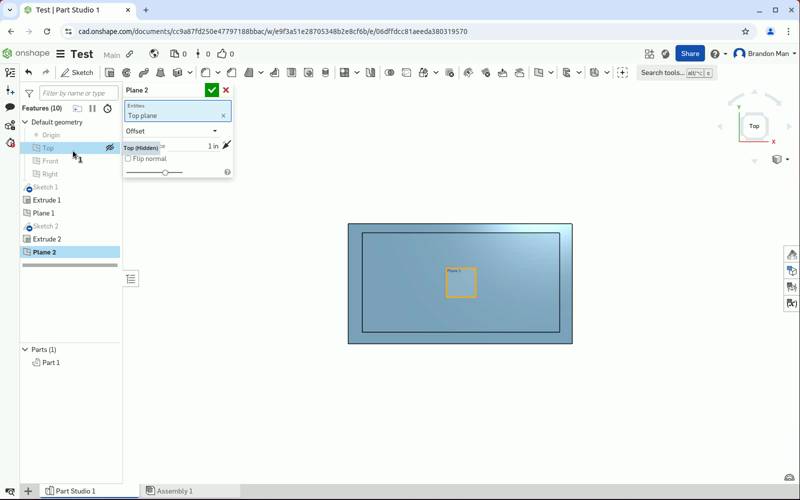
key(tab, 2)
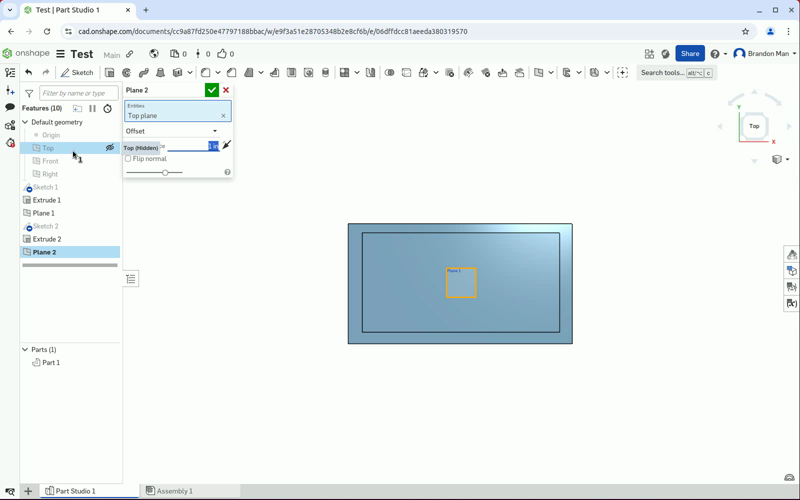
text(1.91)
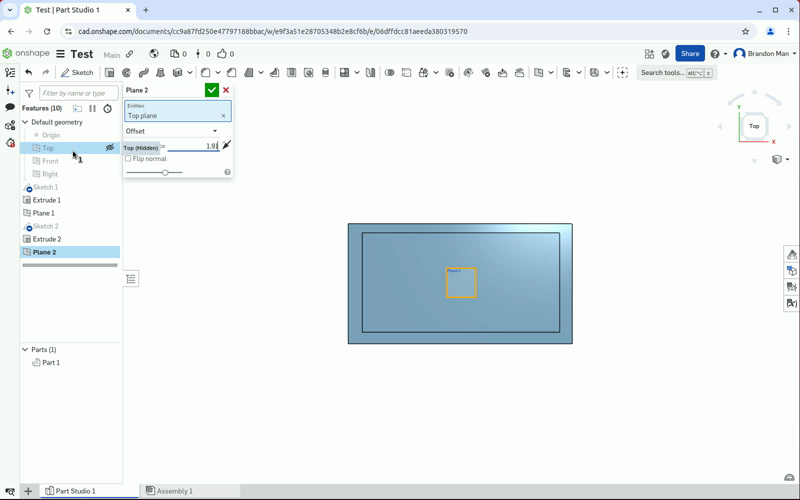
key(enter, 2)
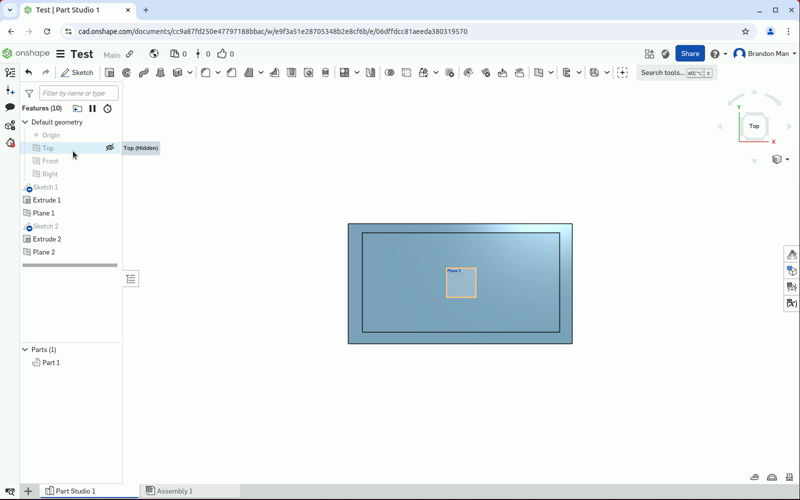
key(shift+s)
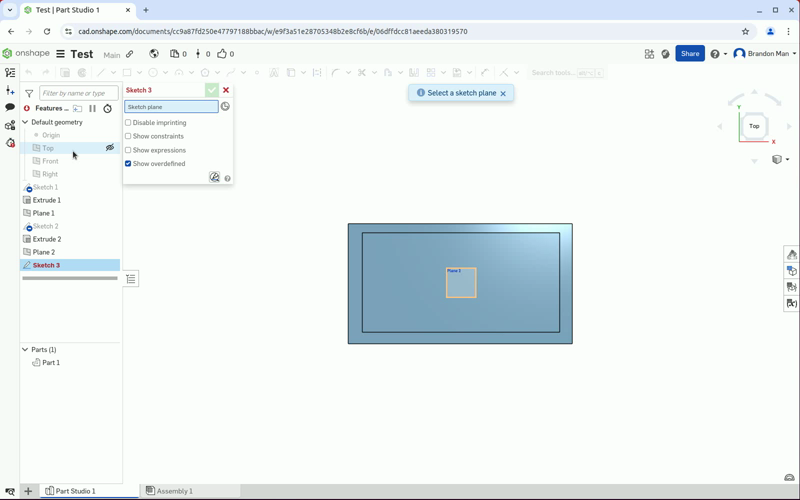
mouse_move(73, 254)
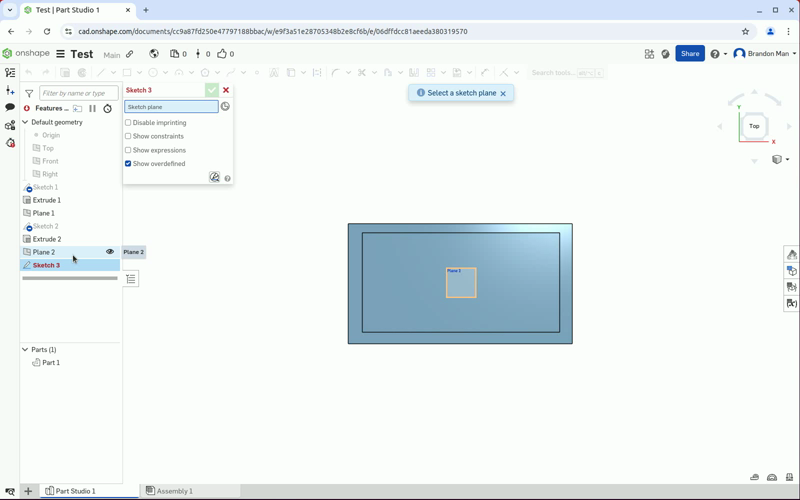
click(73, 254)
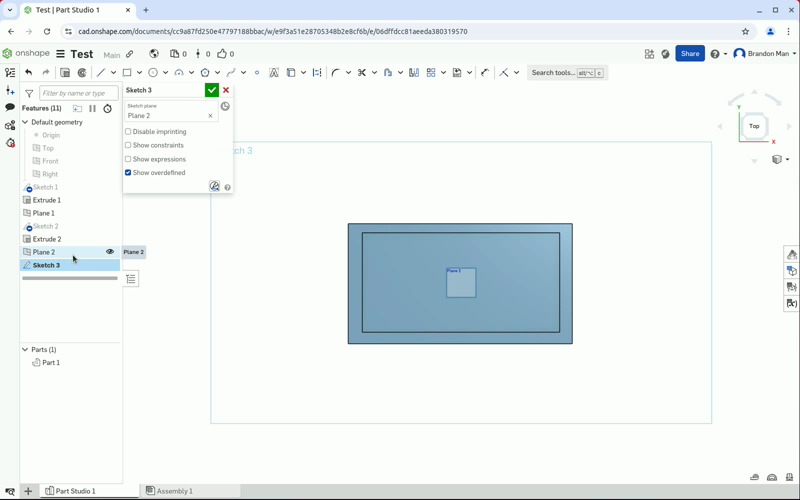
mouse_move(73, 352)
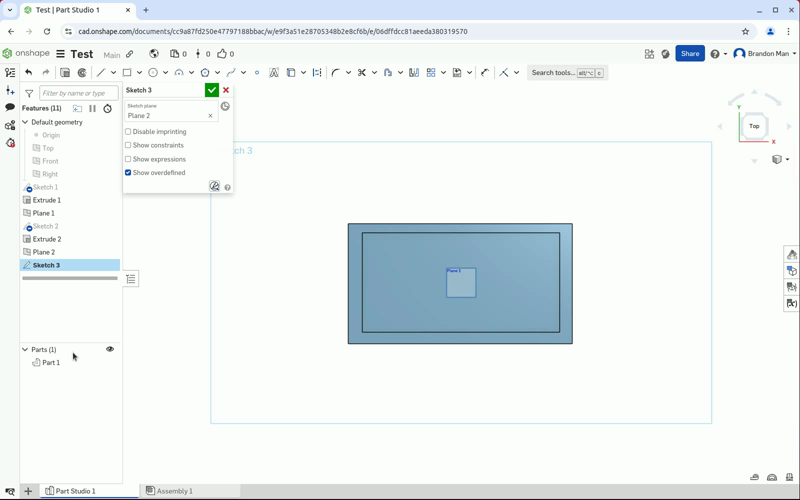
key(y)
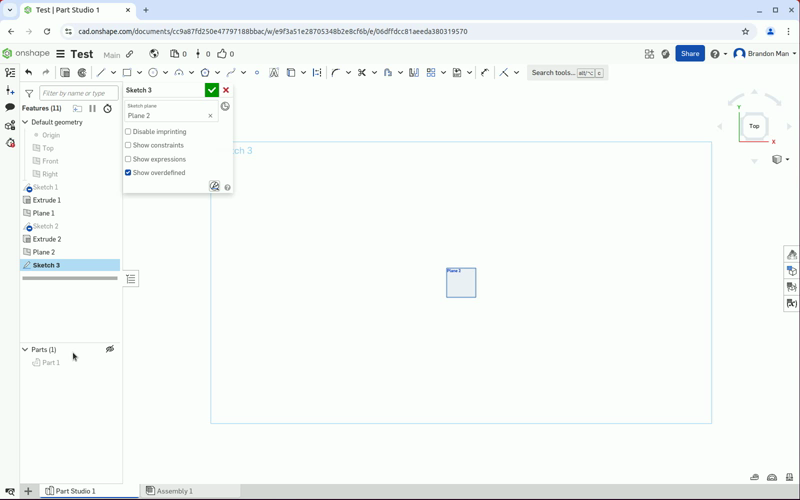
key(l)
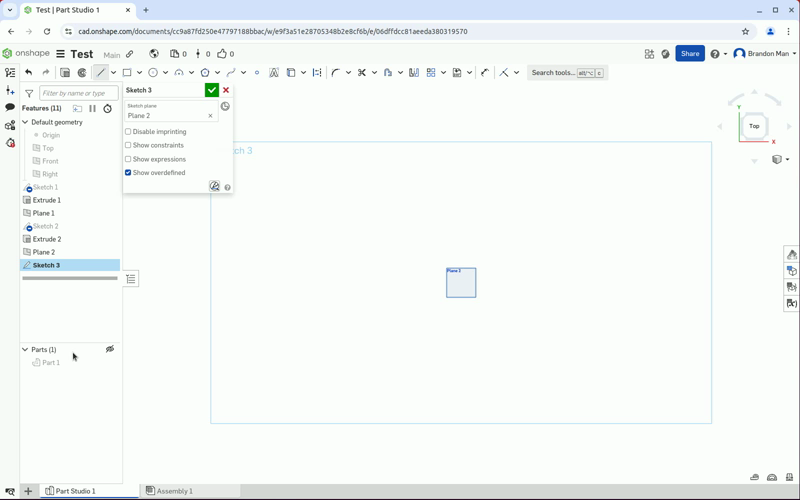
key_down(shift)
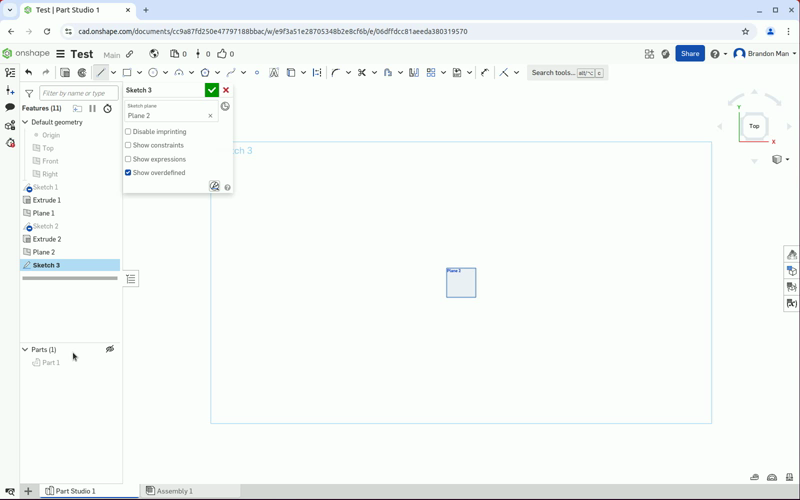
mouse_move(548, 315)
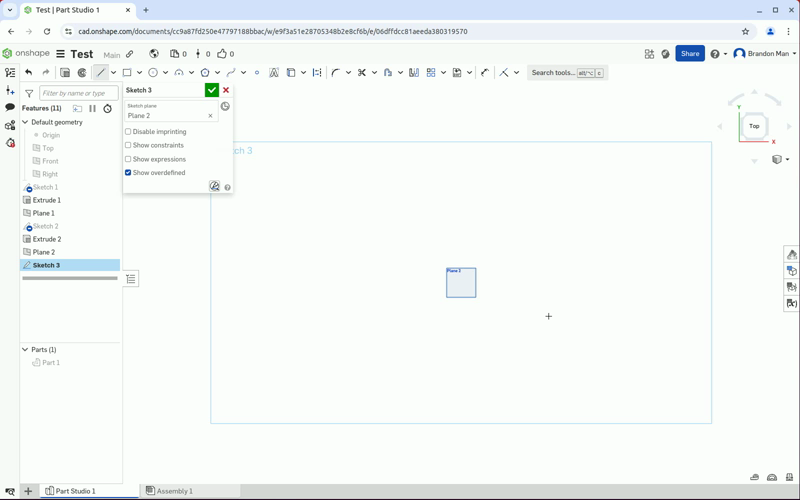
click(548, 315)
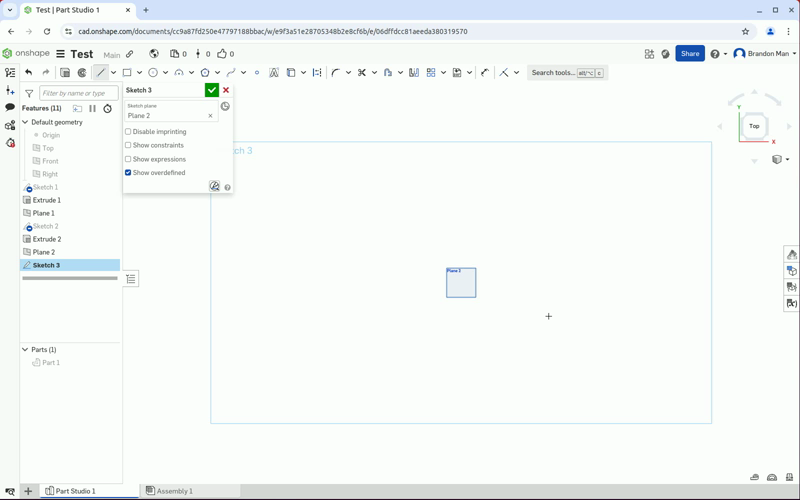
key_up(shift)
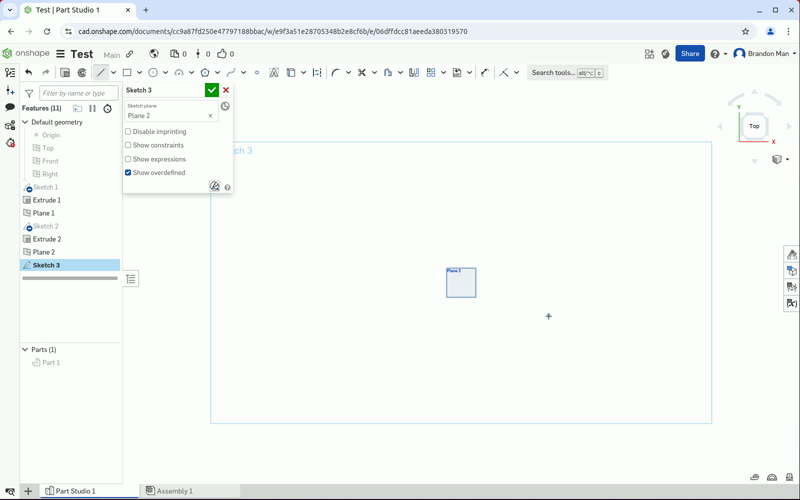
key_down(shift)
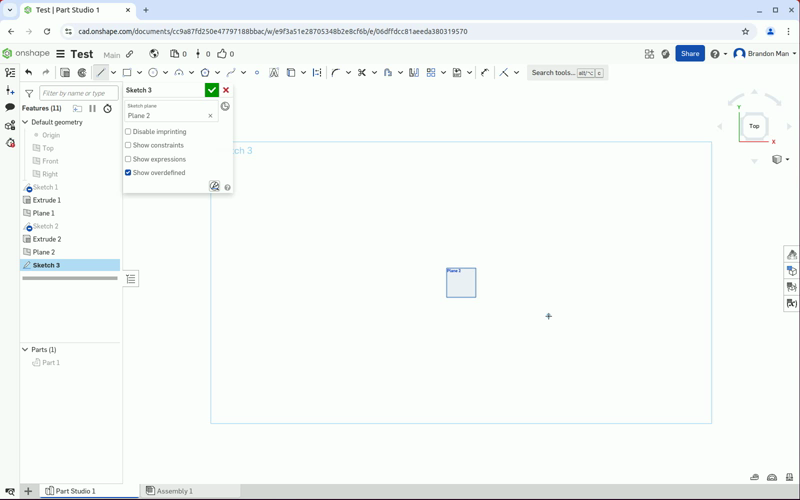
mouse_move(578, 315)
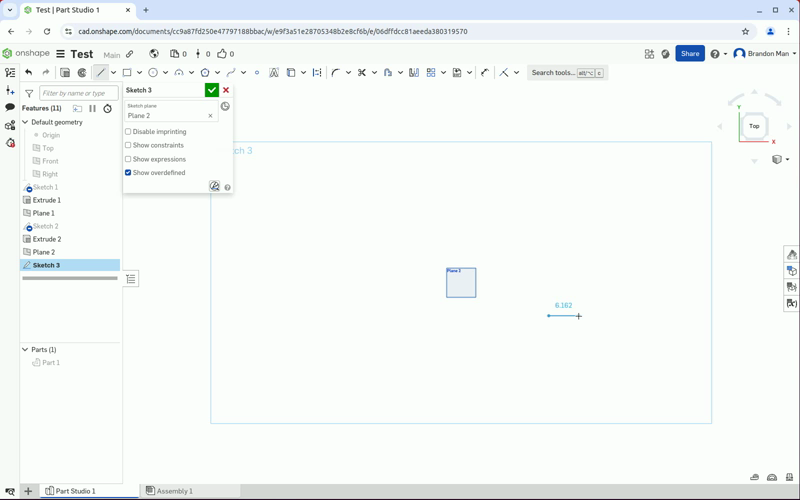
mouse_move(548, 294)
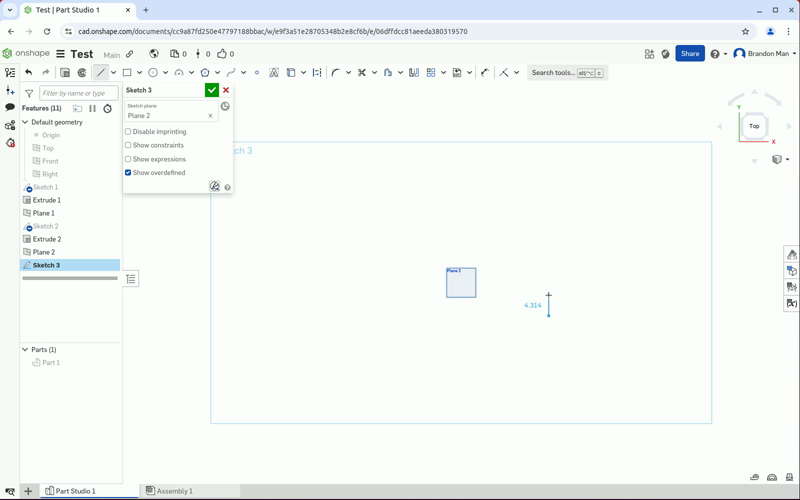
click(548, 294)
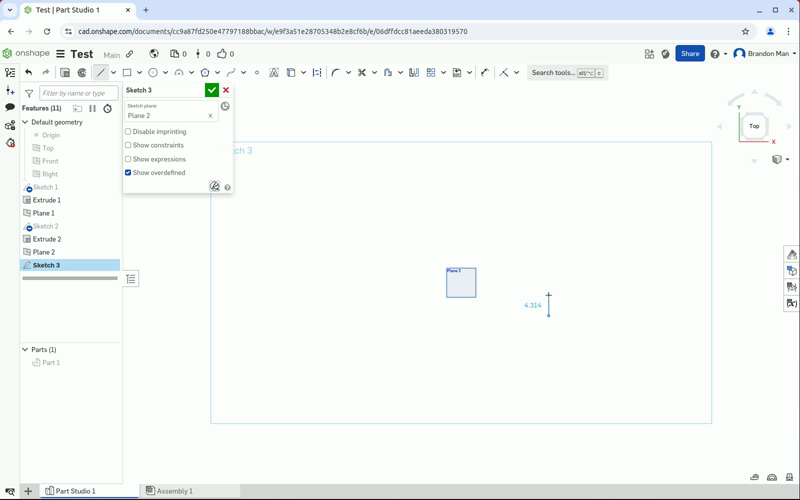
key_up(shift)
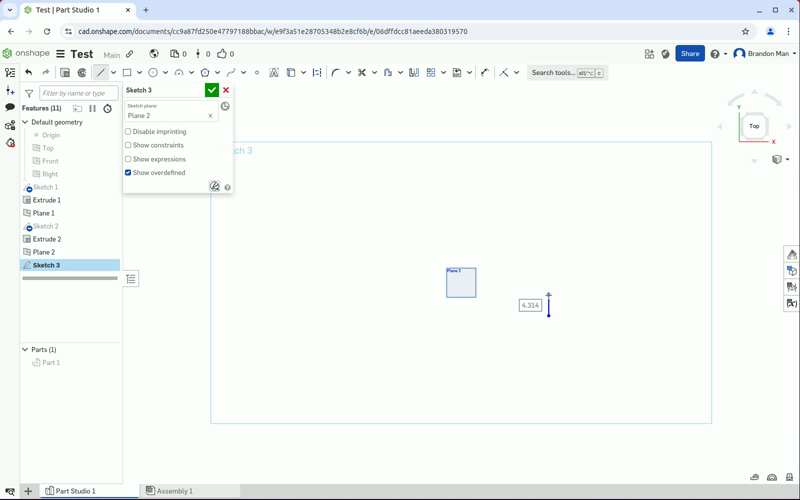
key(esc)
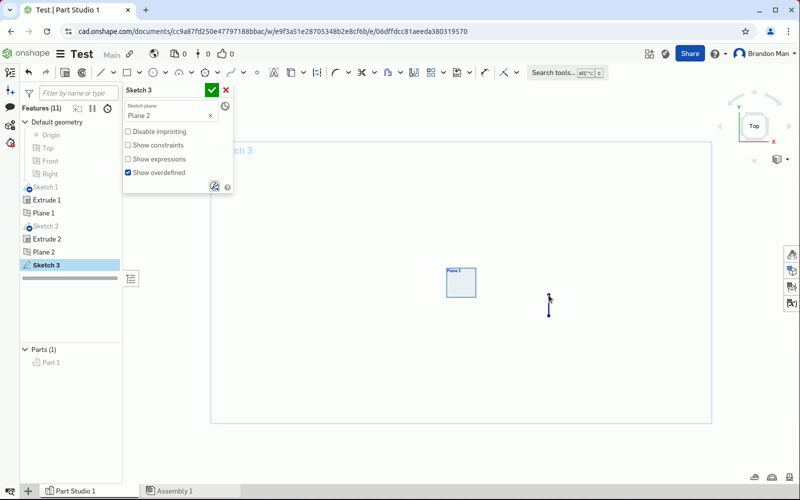
key(a)
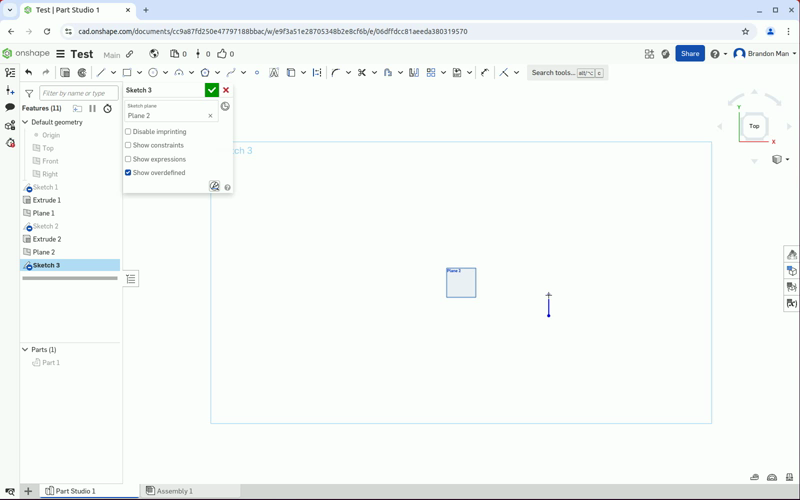
mouse_move(548, 294)
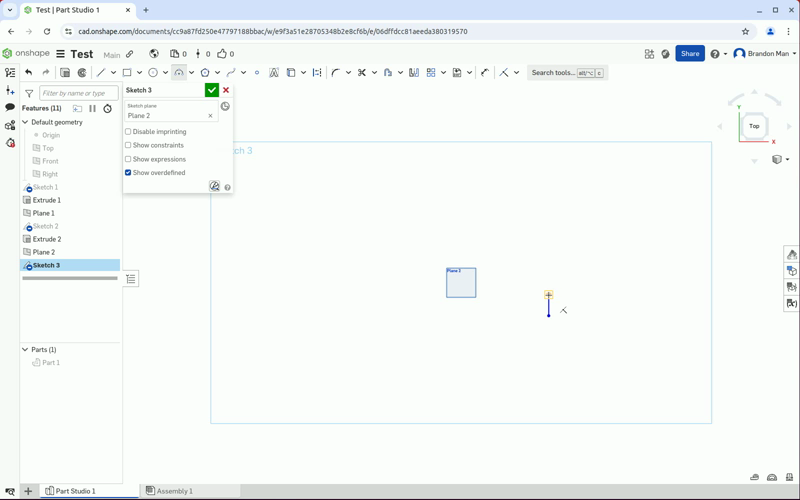
click(548, 294)
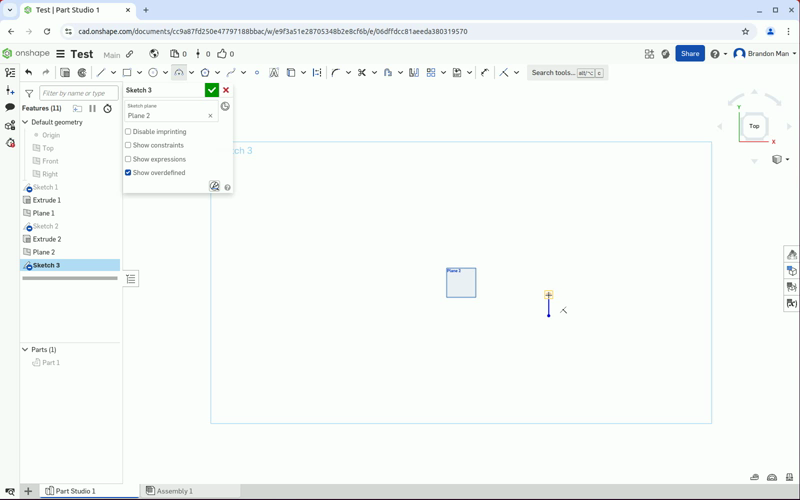
mouse_move(548, 315)
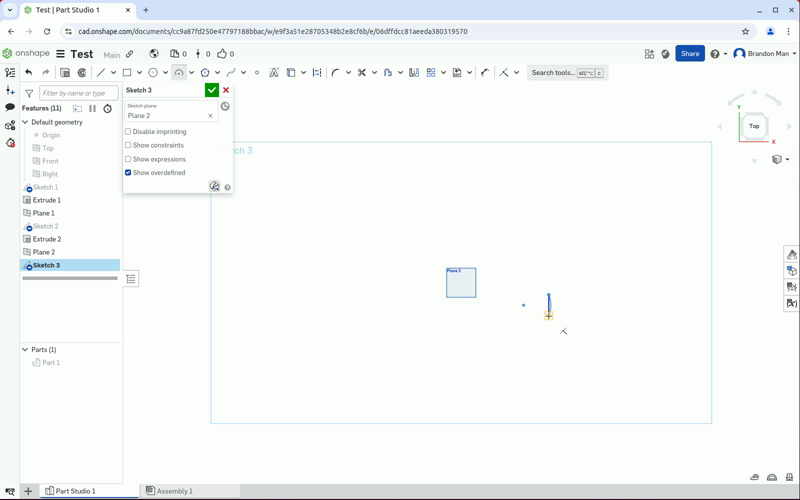
click(548, 315)
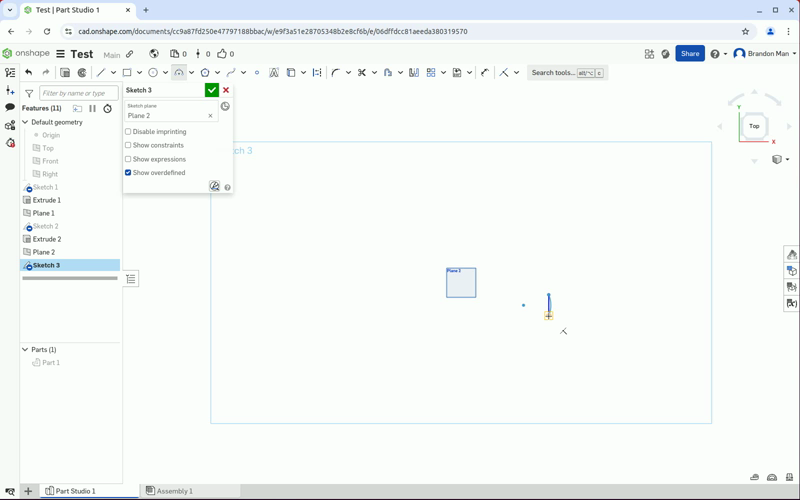
key_down(shift)
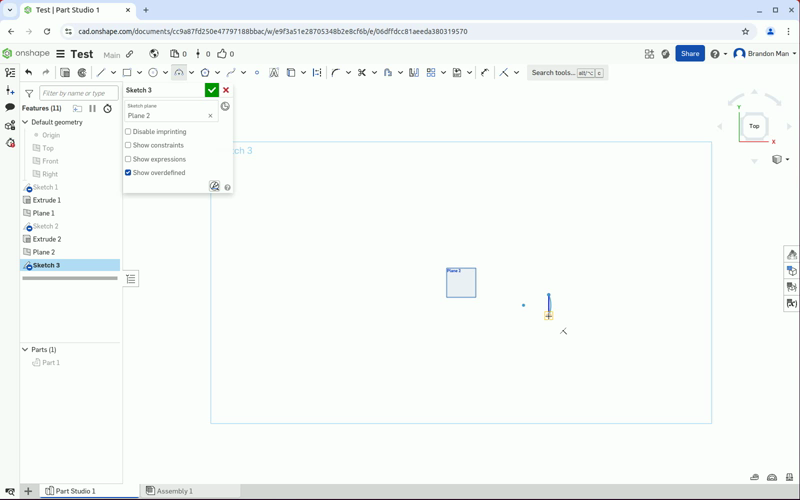
mouse_move(538, 305)
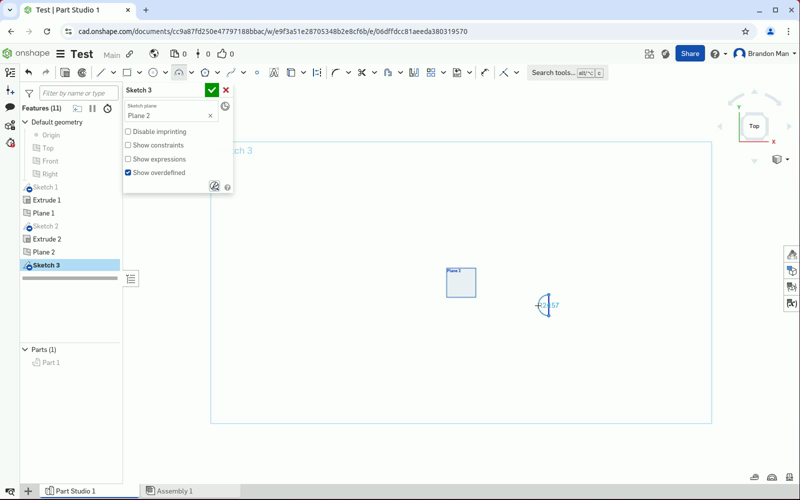
click(538, 305)
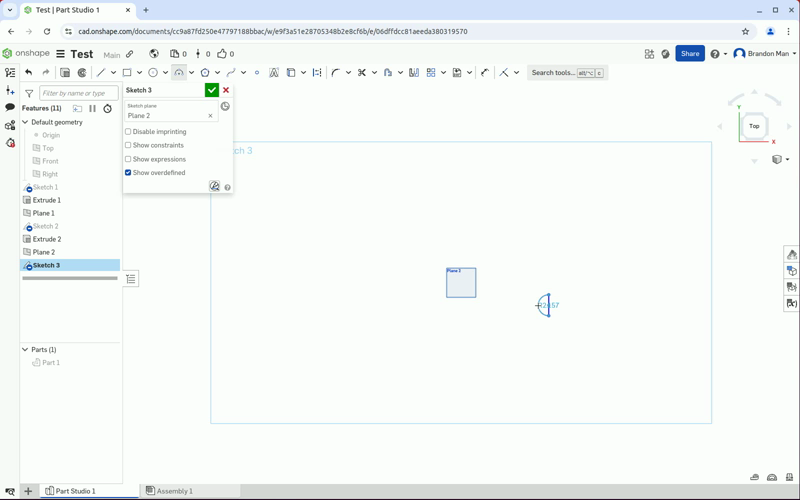
key_up(shift)
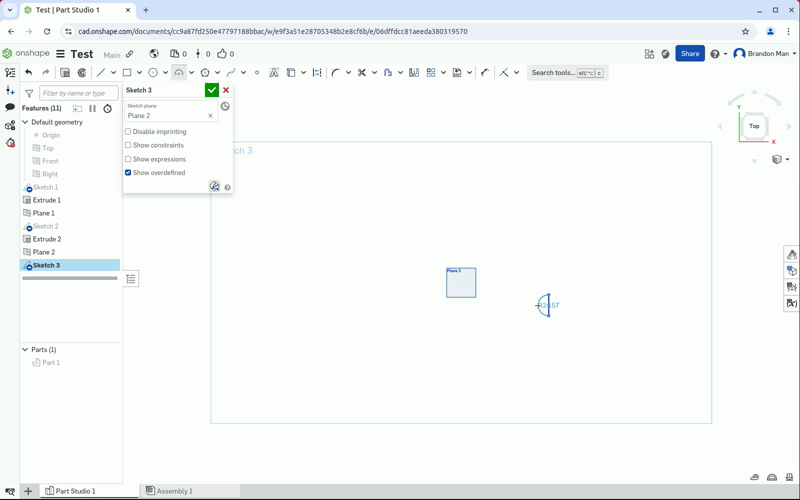
key(esc)
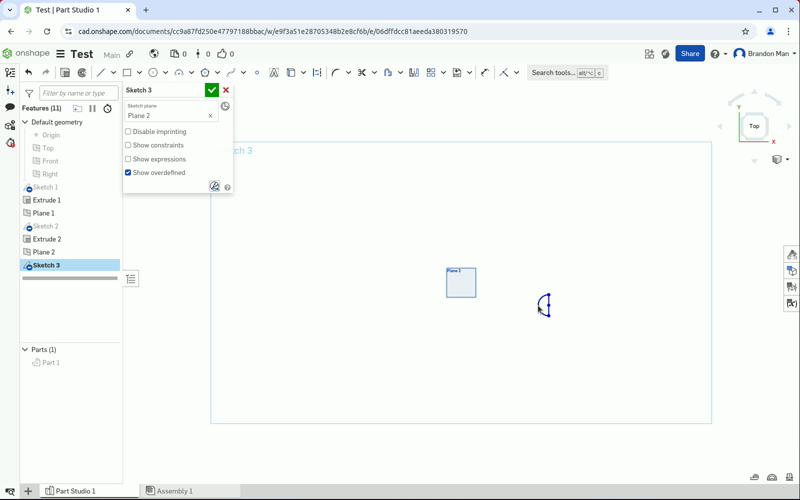
mouse_move(544, 298)
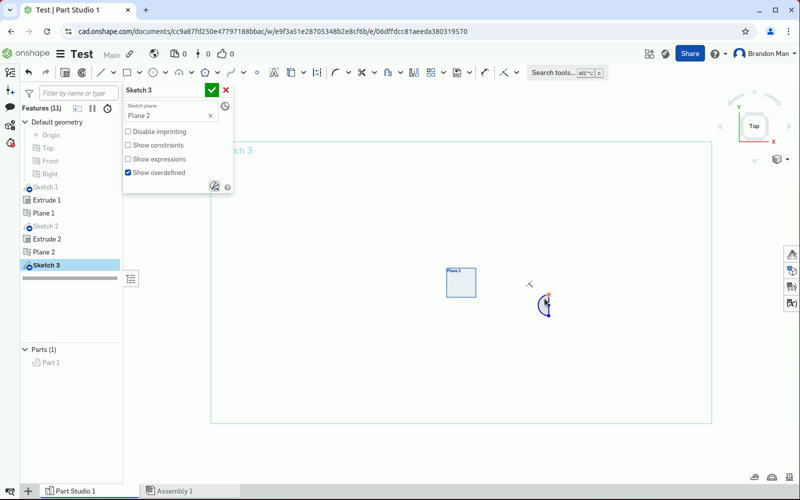
scroll(6)
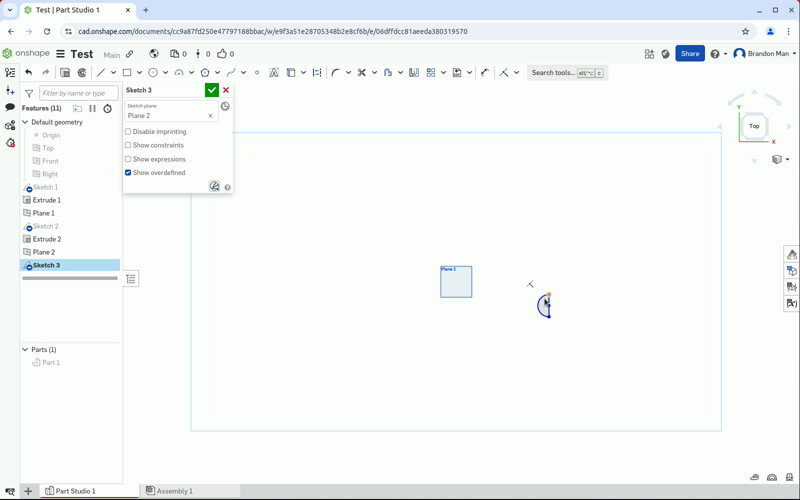
scroll(6)
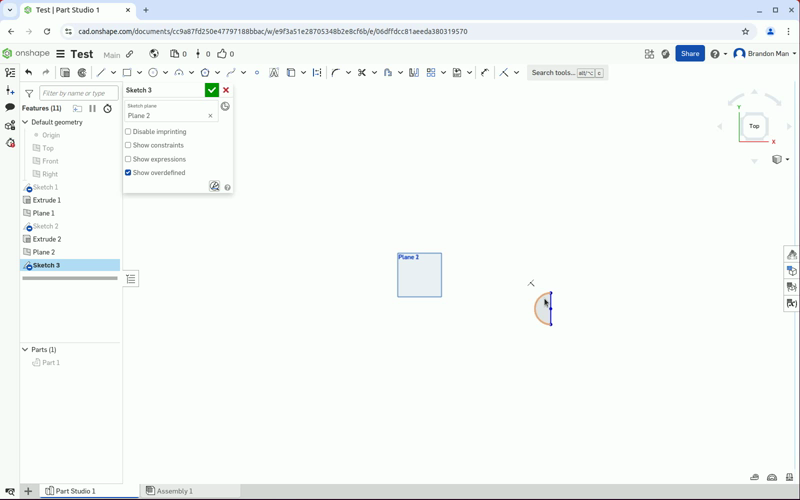
scroll(6)
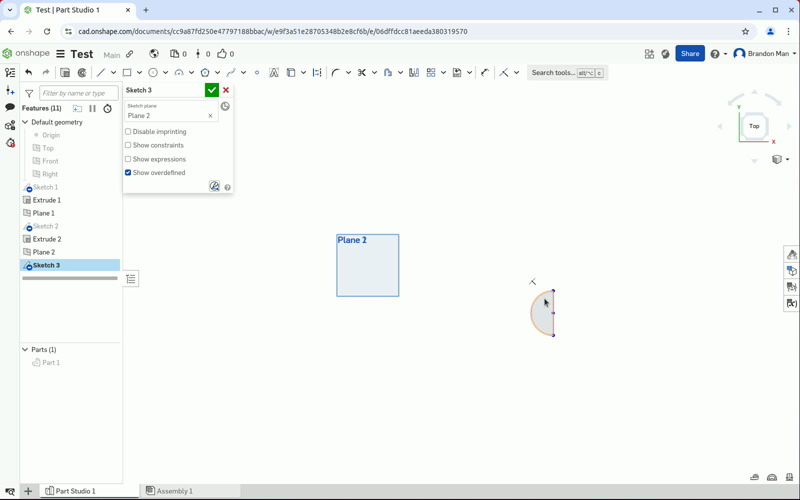
scroll(6)
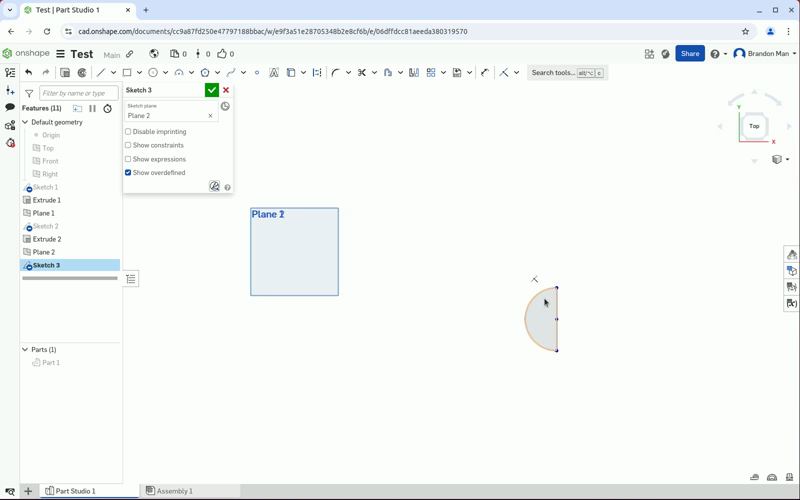
scroll(6)
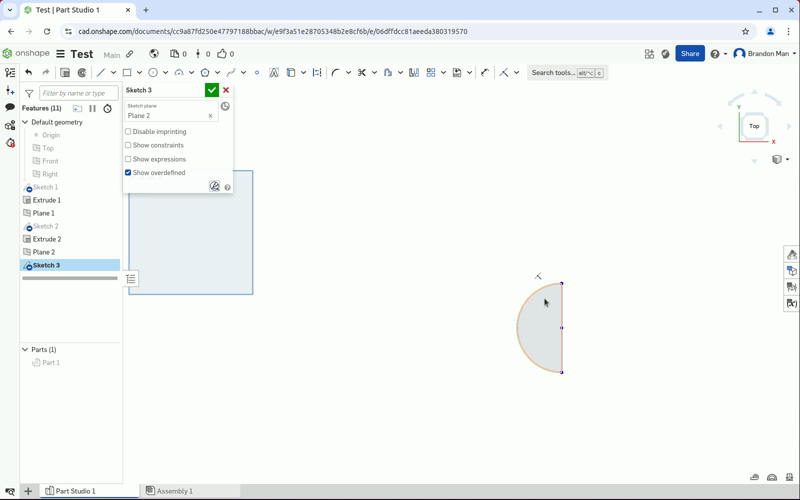
scroll(6)
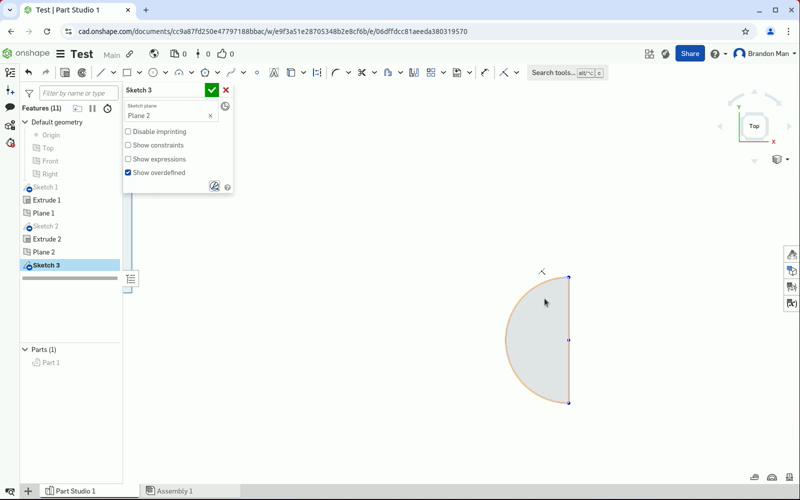
scroll(6)
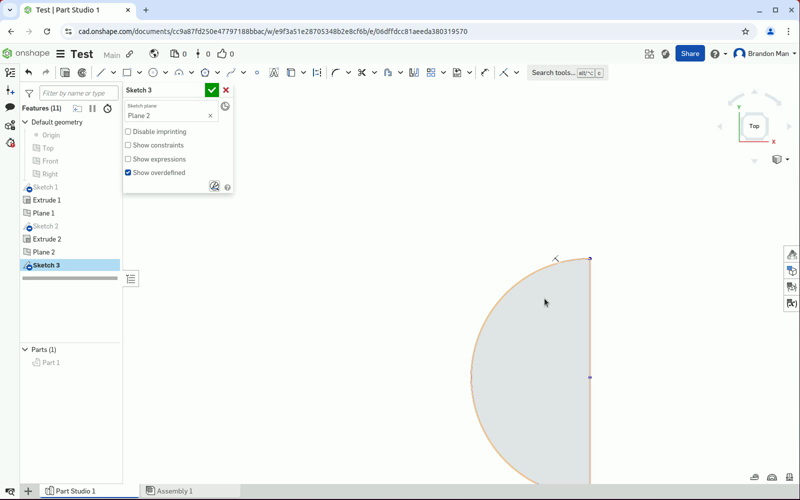
click(544, 298)
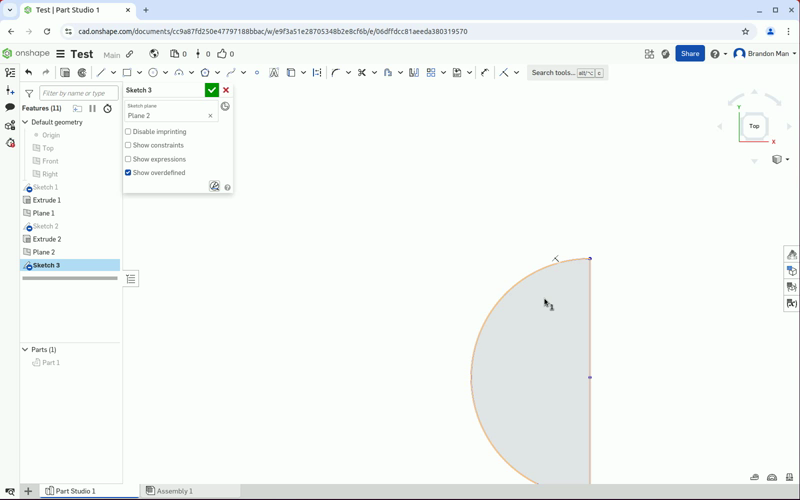
scroll(-6)
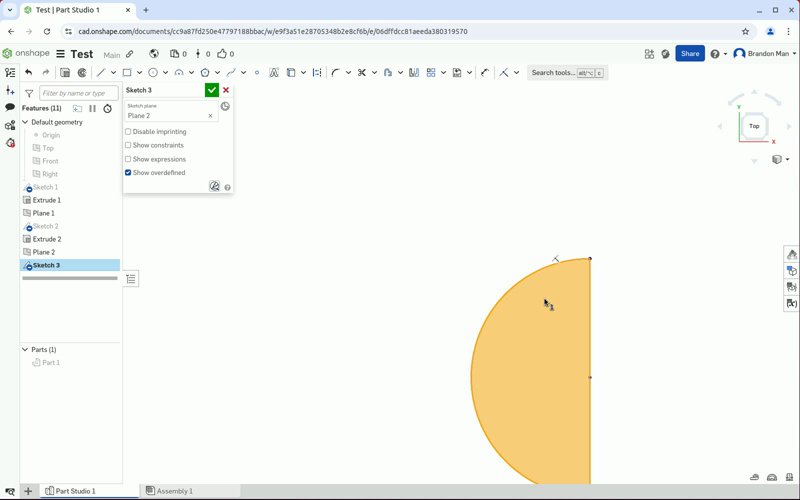
scroll(-6)
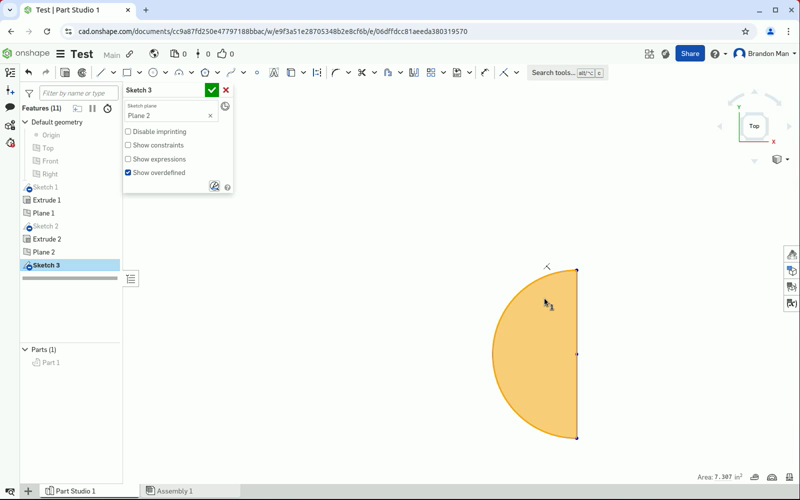
scroll(-6)
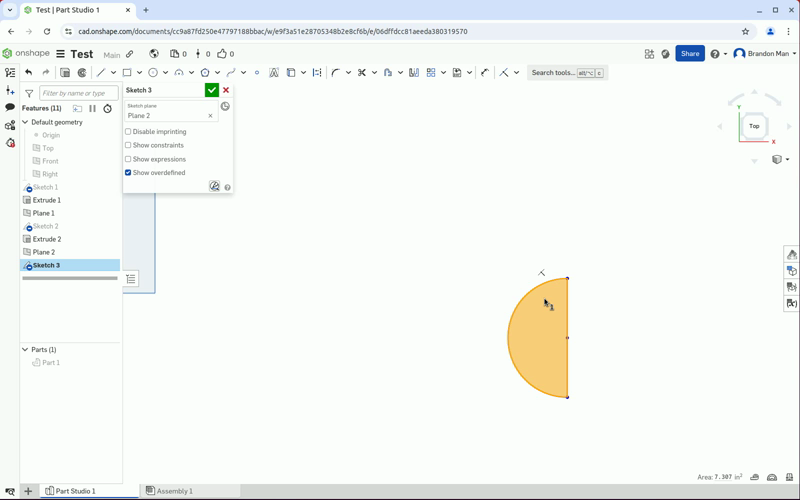
scroll(-6)
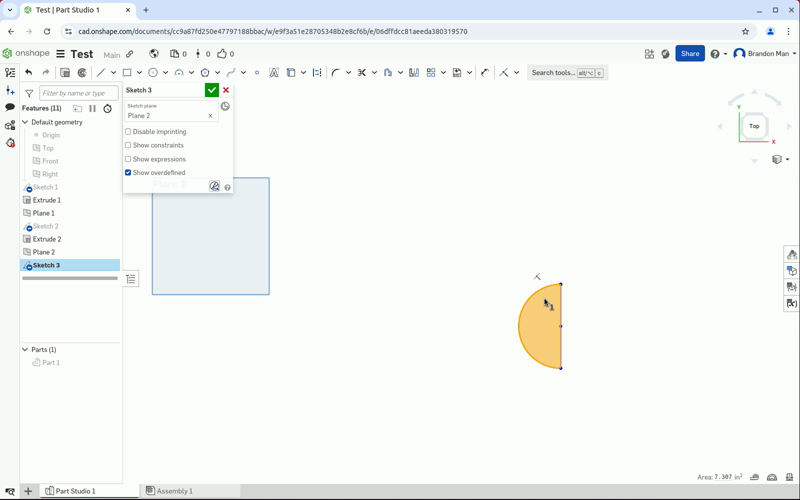
scroll(-6)
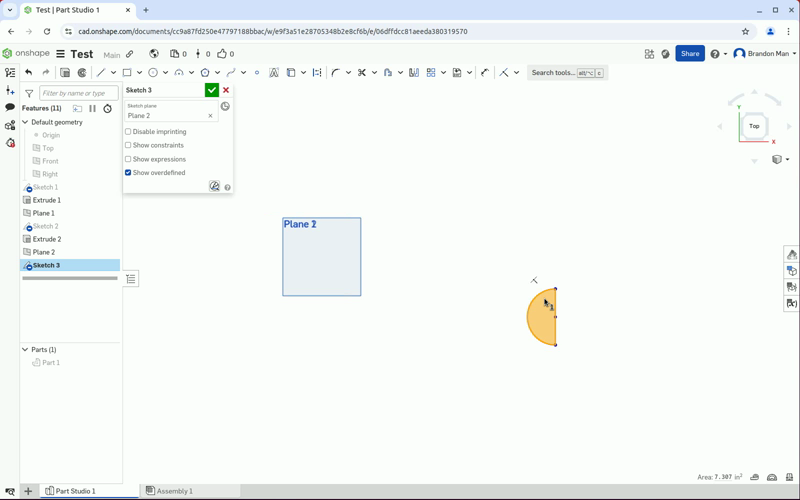
scroll(-6)
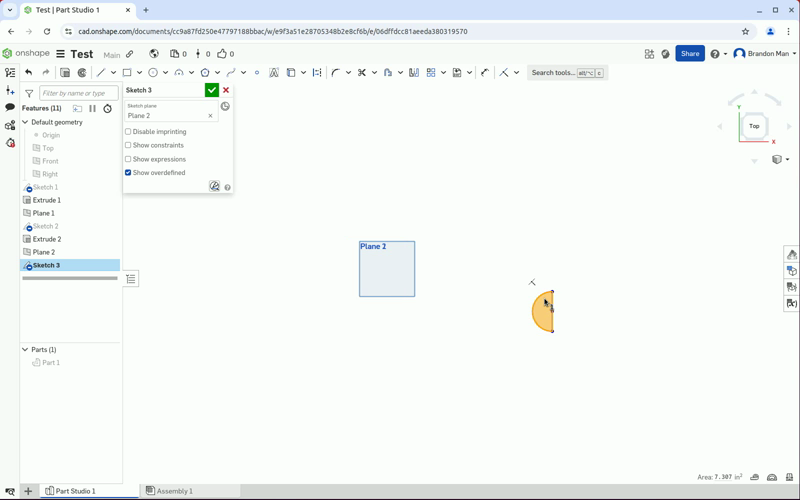
scroll(-6)
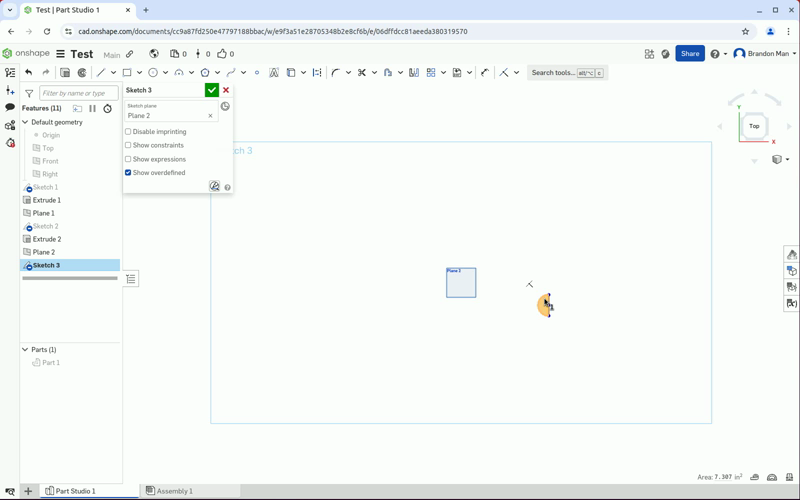
mouse_move(73, 352)
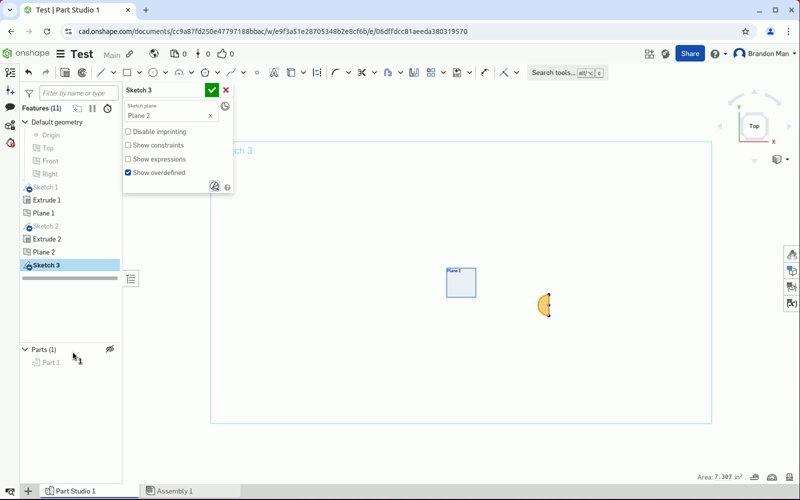
key(shift+y)
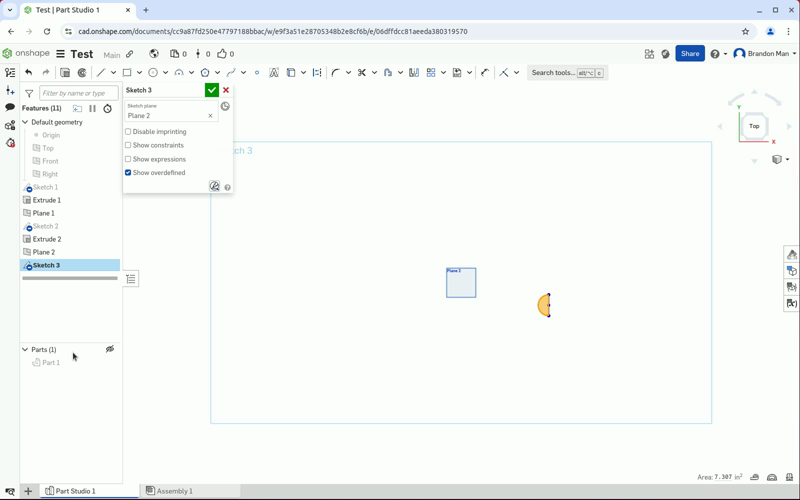
key(shift+e)
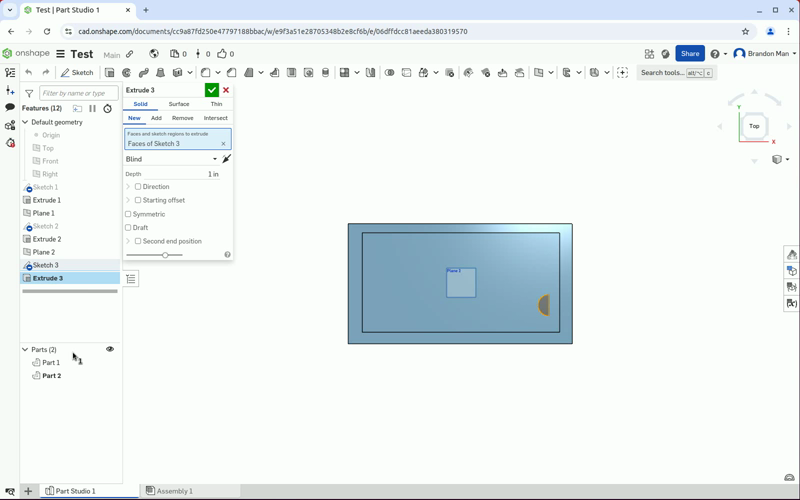
mouse_move(143, 106)
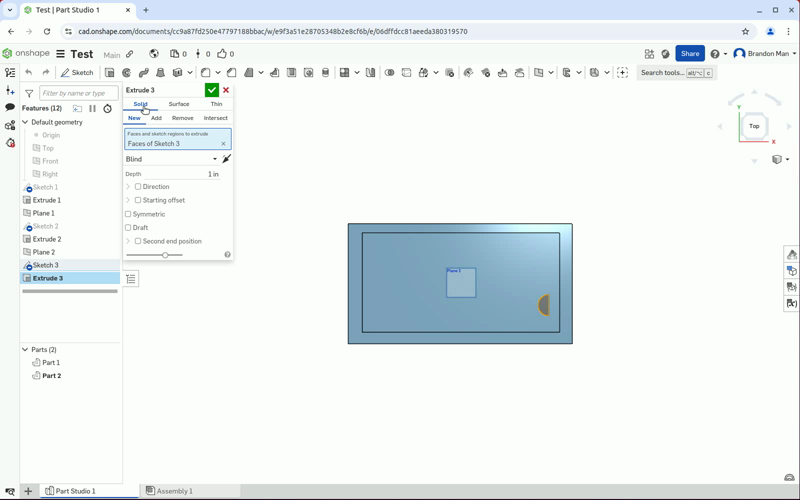
click(143, 106)
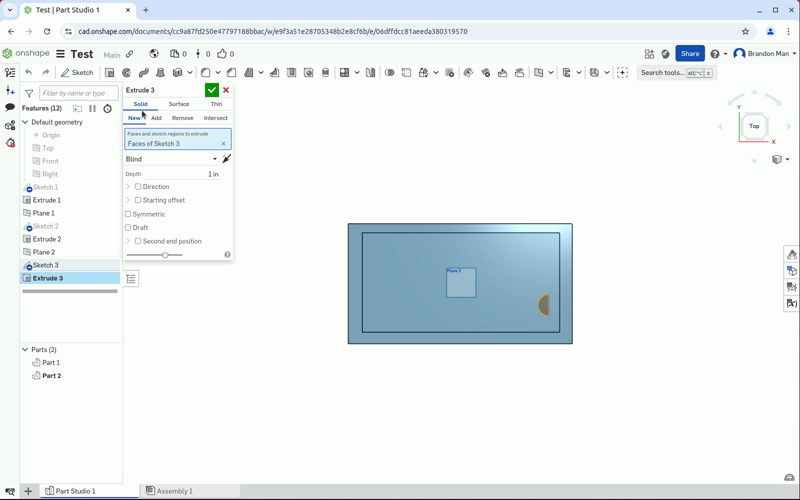
mouse_move(137, 120)
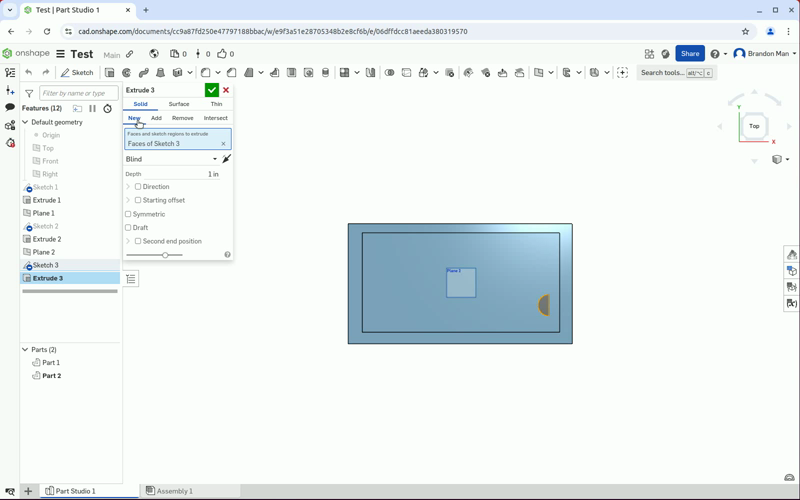
click(137, 120)
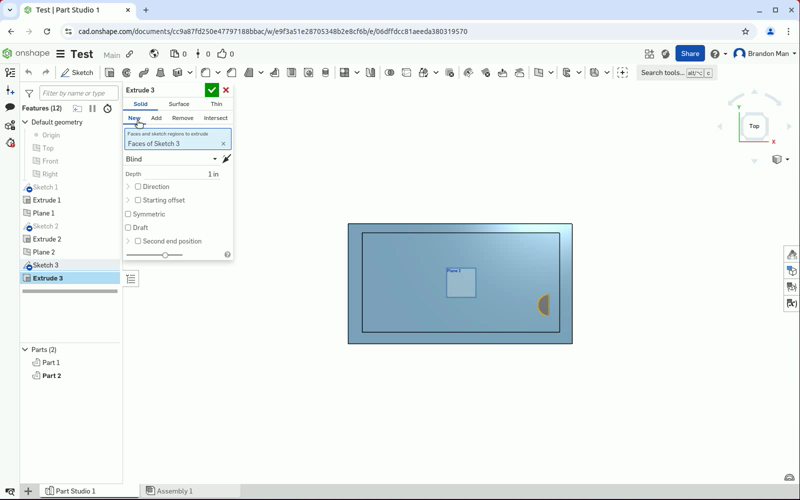
key(tab, 4)
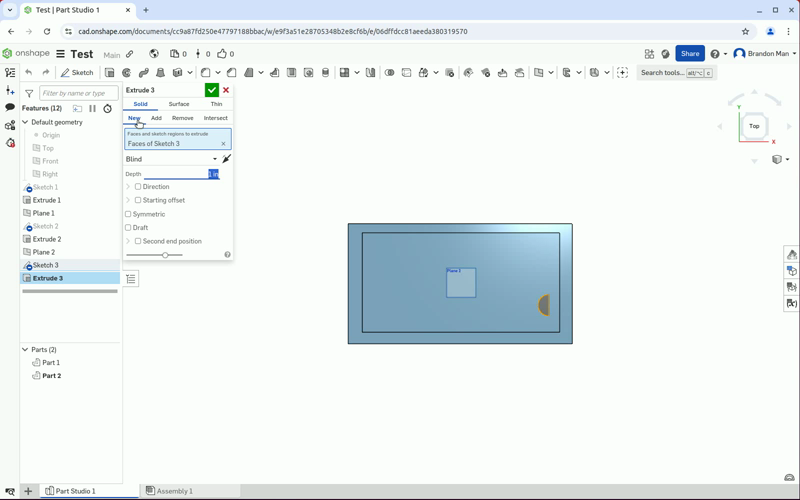
text(11.073)
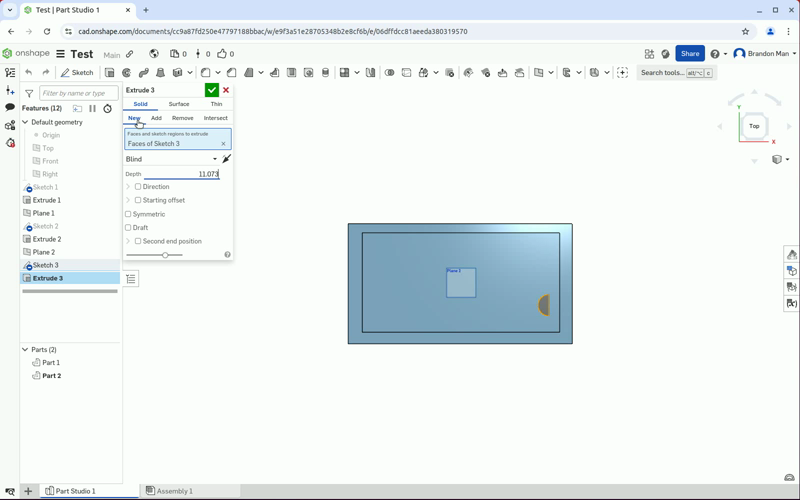
key(enter)
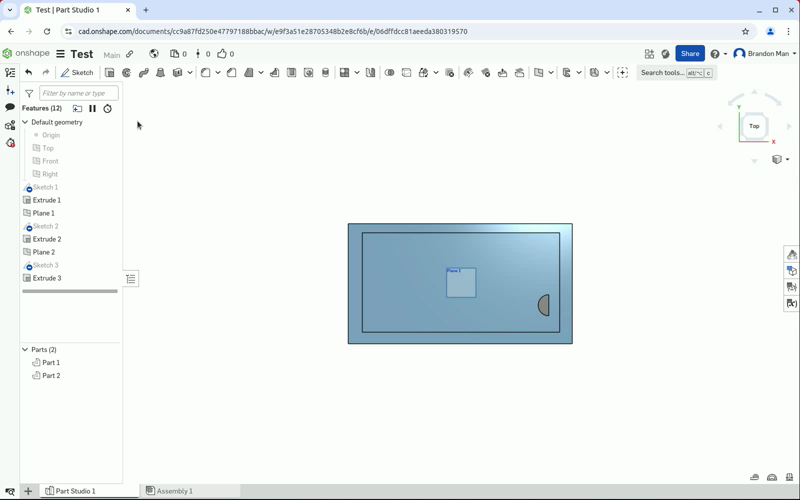
key(shift+h)
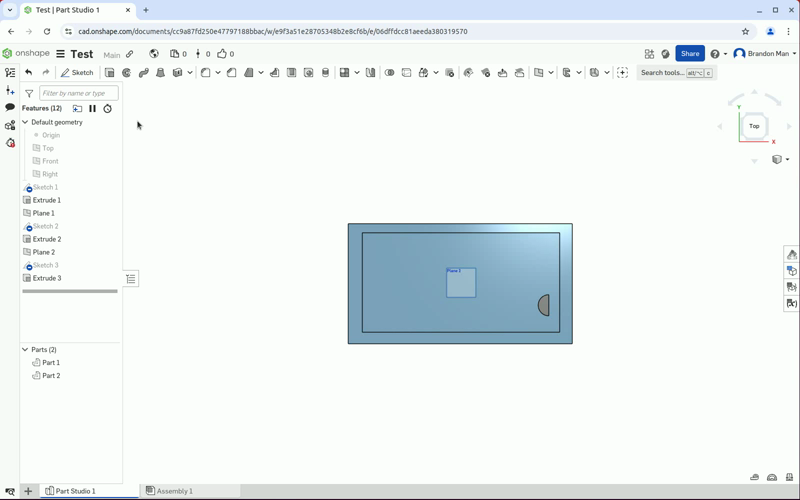
key(shift+h)
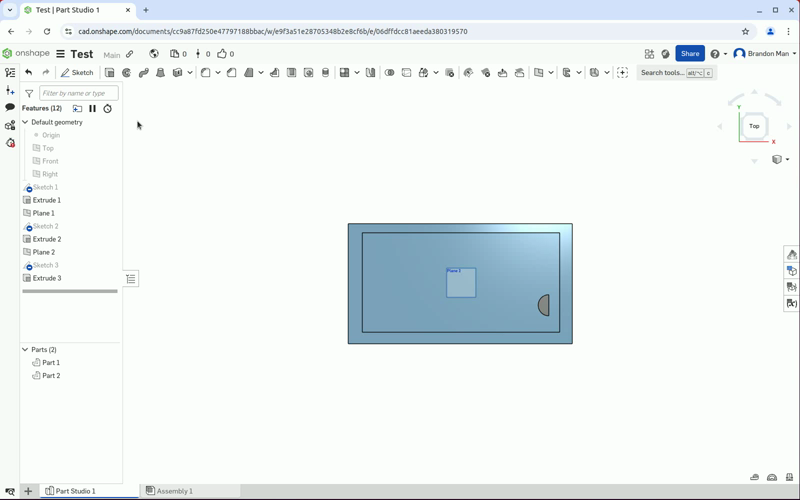
mouse_move(73, 189)
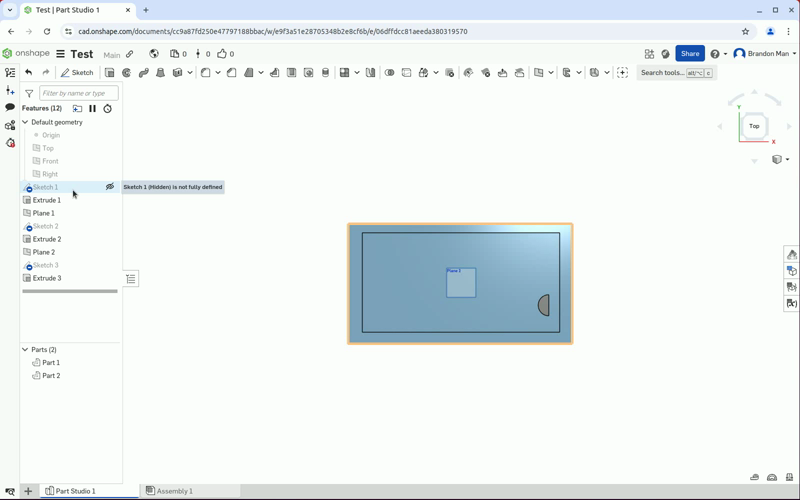
click(73, 189)
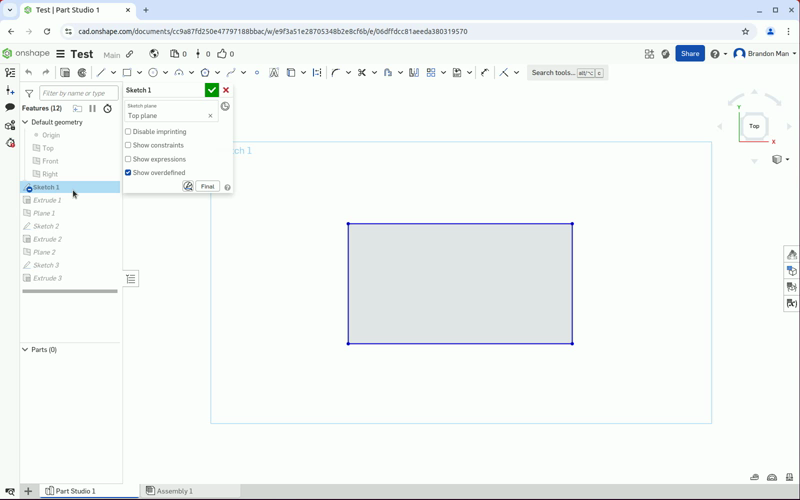
mouse_move(229, 92)
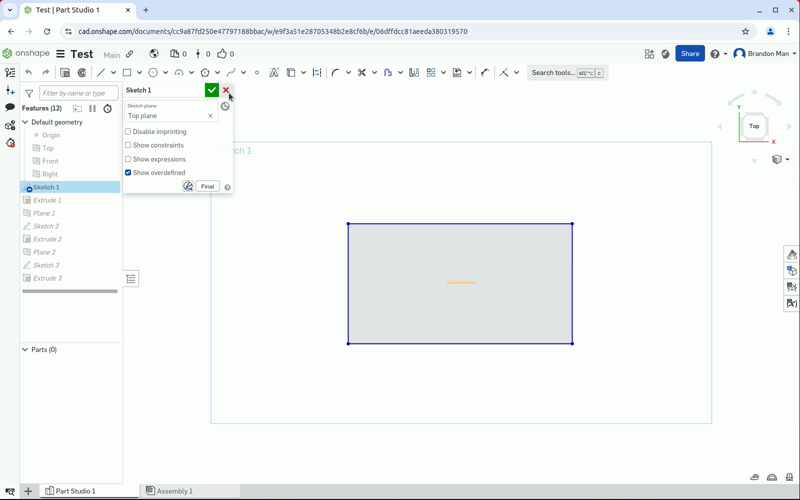
click(229, 92)
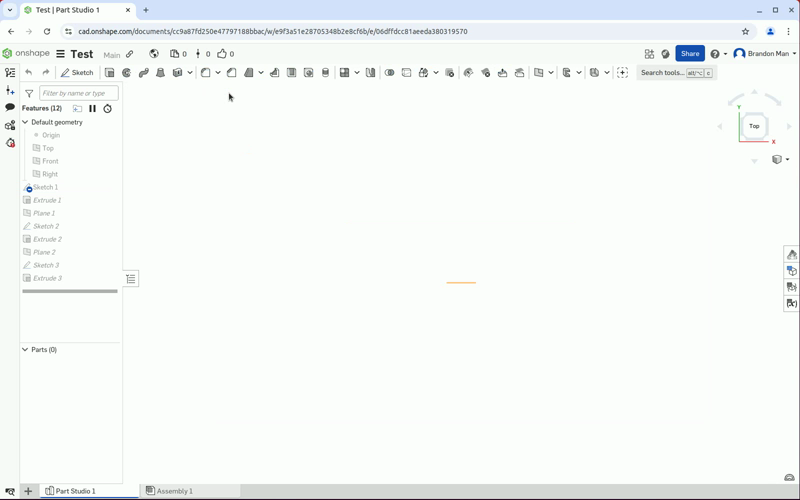
key(shift+s)
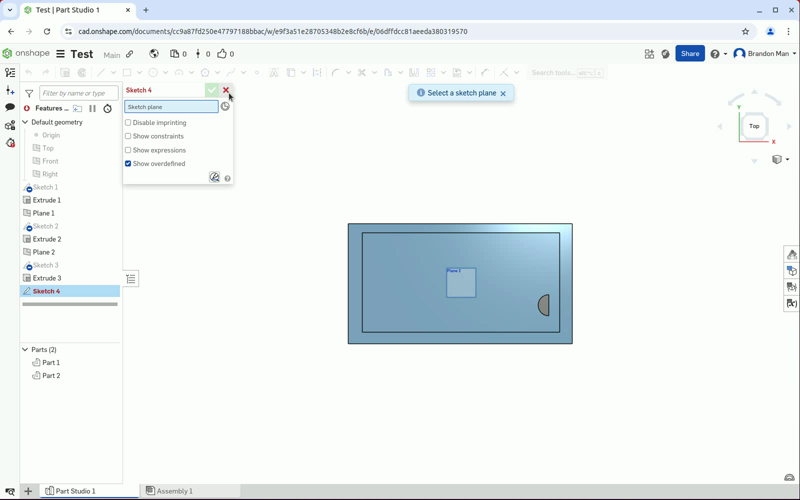
mouse_move(73, 254)
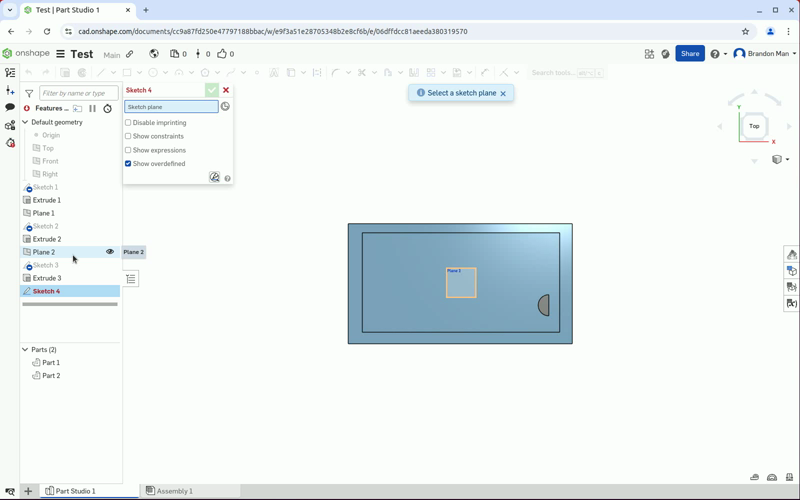
click(73, 254)
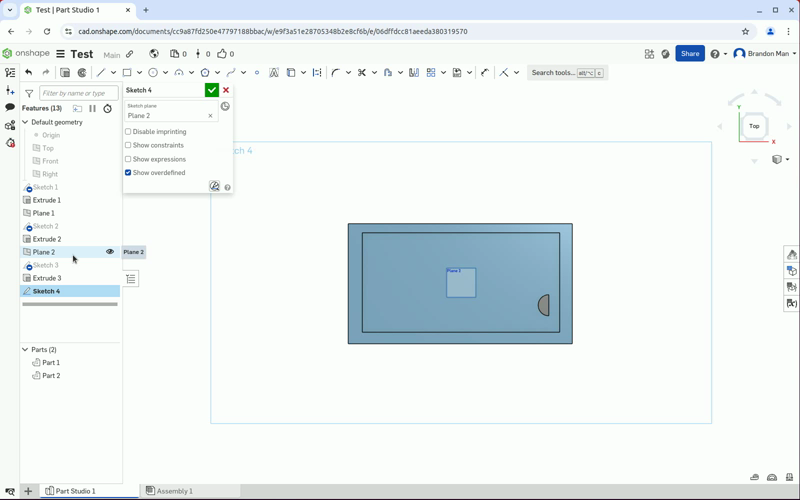
mouse_move(73, 352)
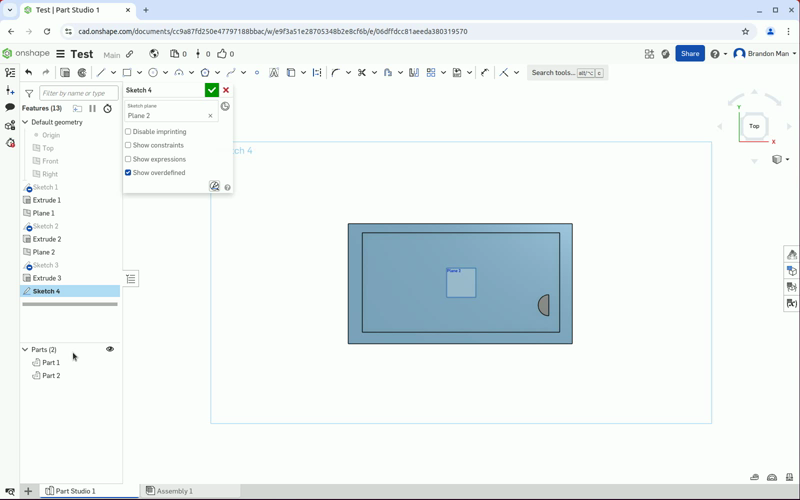
key(y)
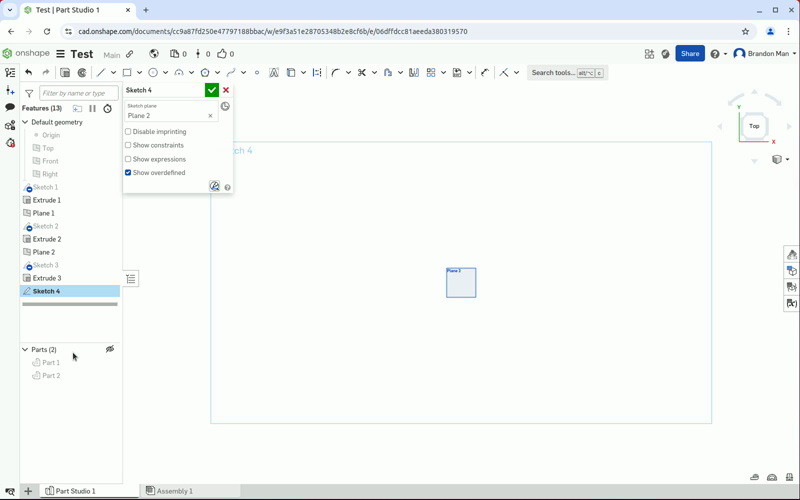
key(l)
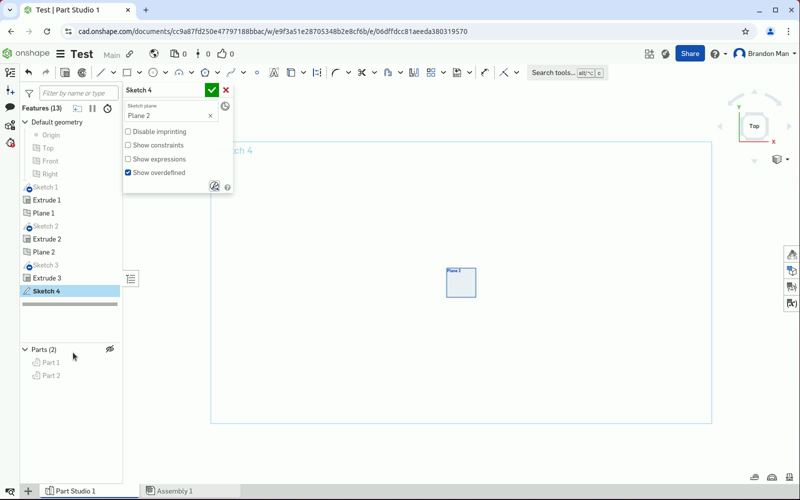
key_down(shift)
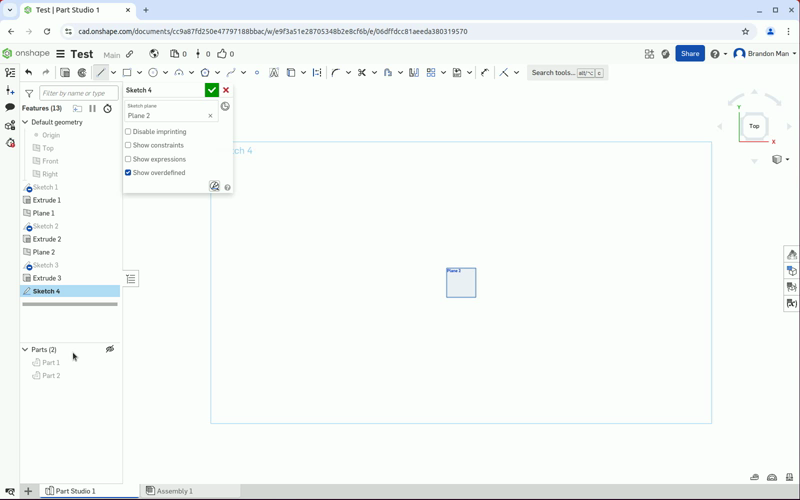
mouse_move(548, 315)
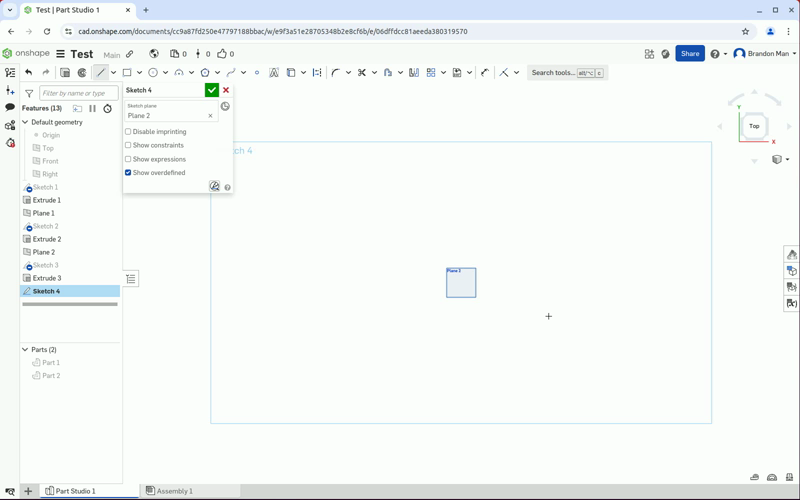
click(548, 315)
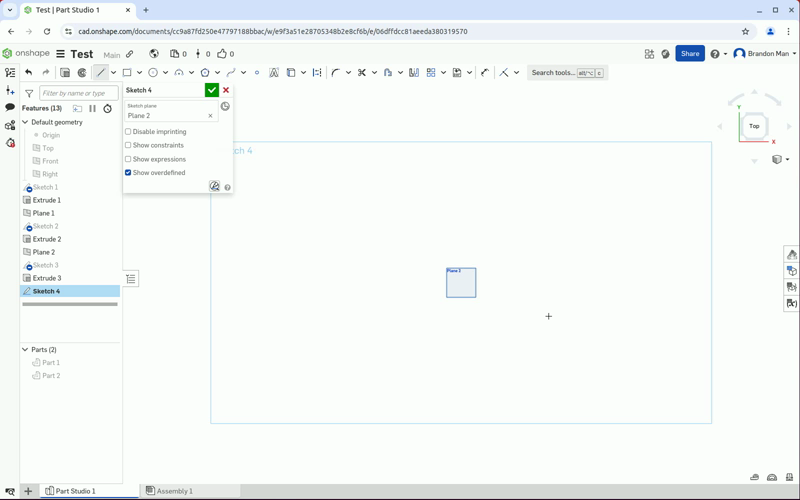
key_up(shift)
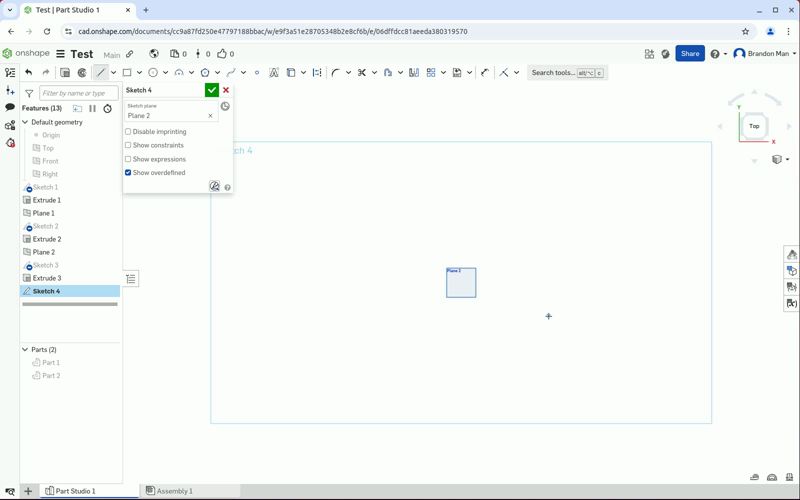
key_down(shift)
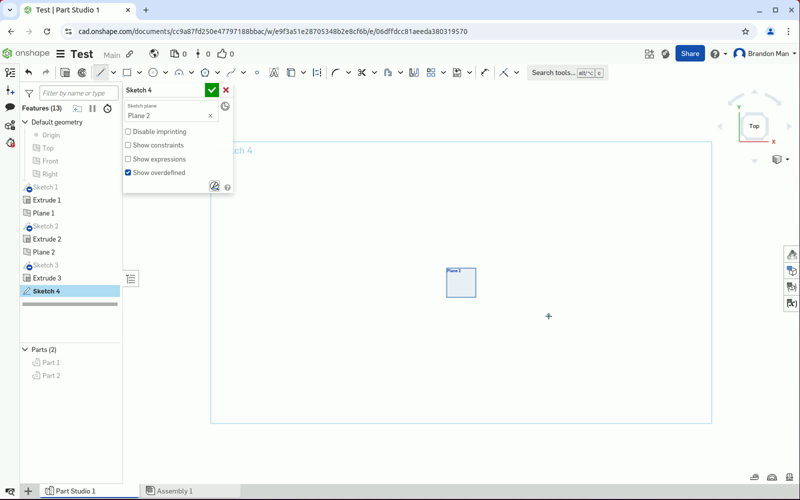
mouse_move(578, 315)
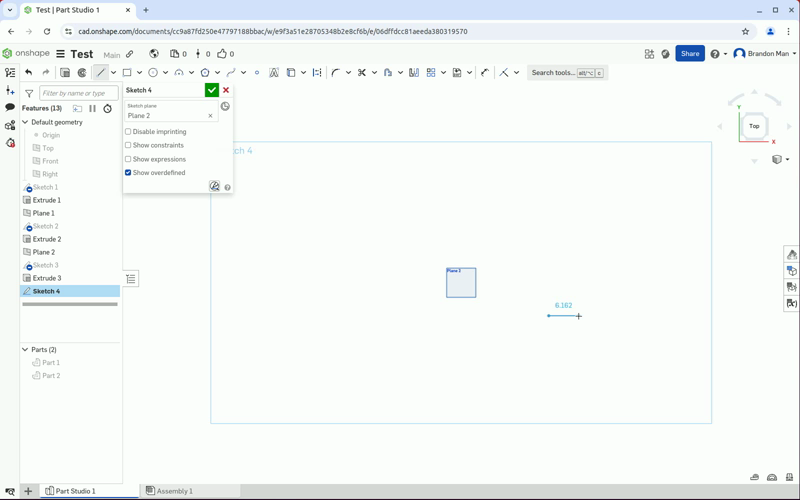
mouse_move(560, 315)
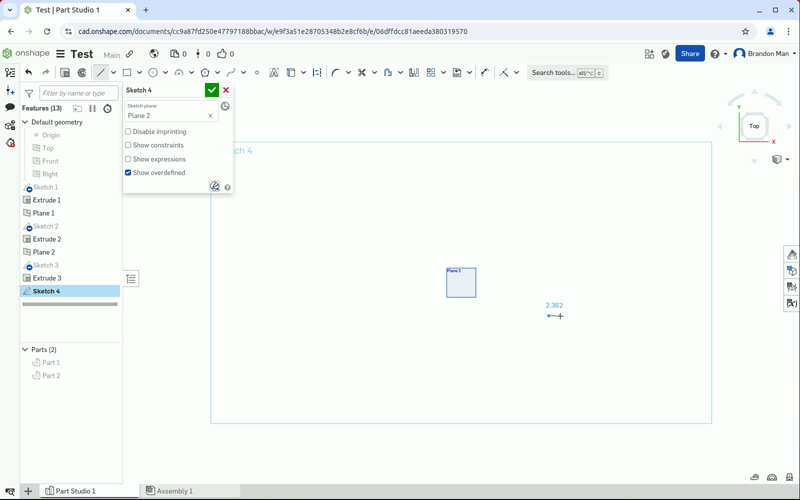
click(560, 315)
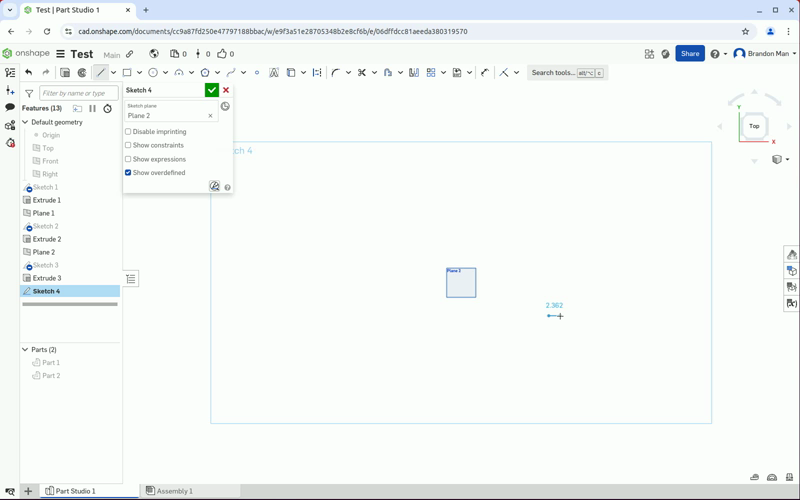
key_up(shift)
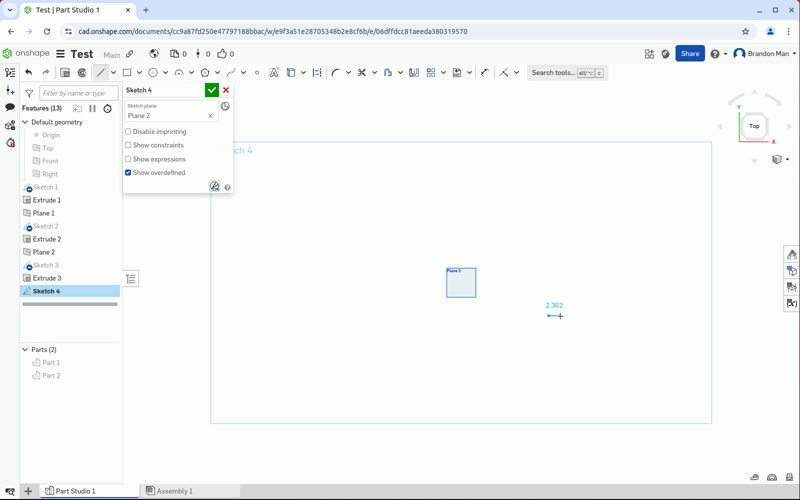
key_down(shift)
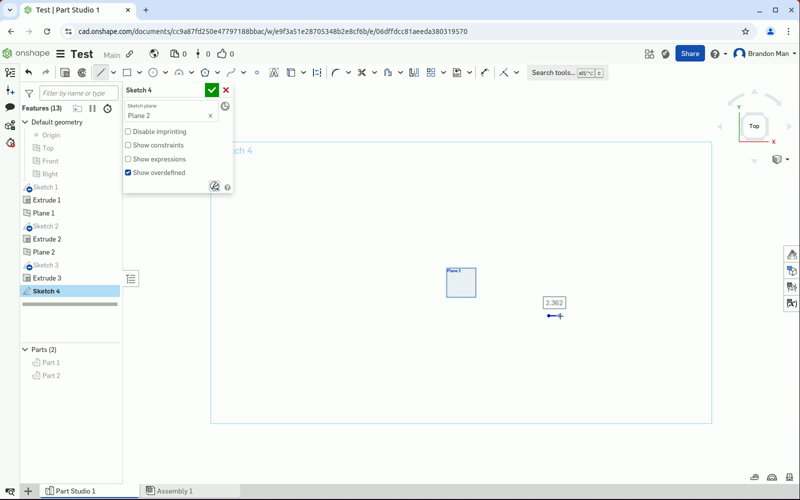
mouse_move(589, 315)
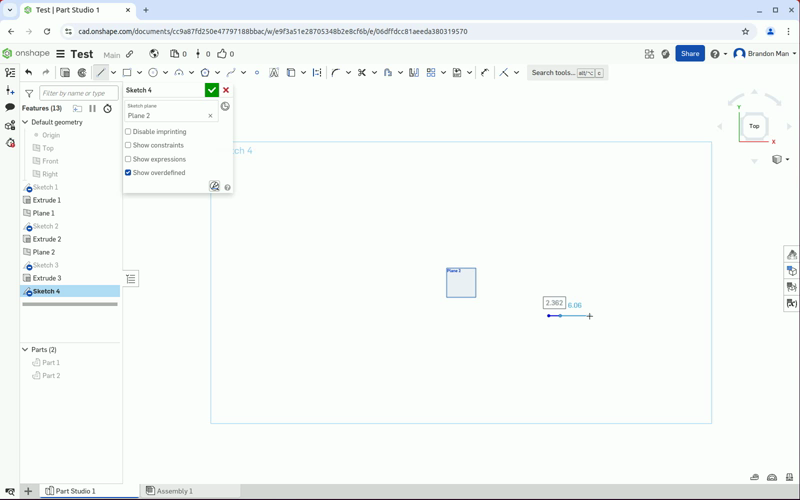
mouse_move(560, 294)
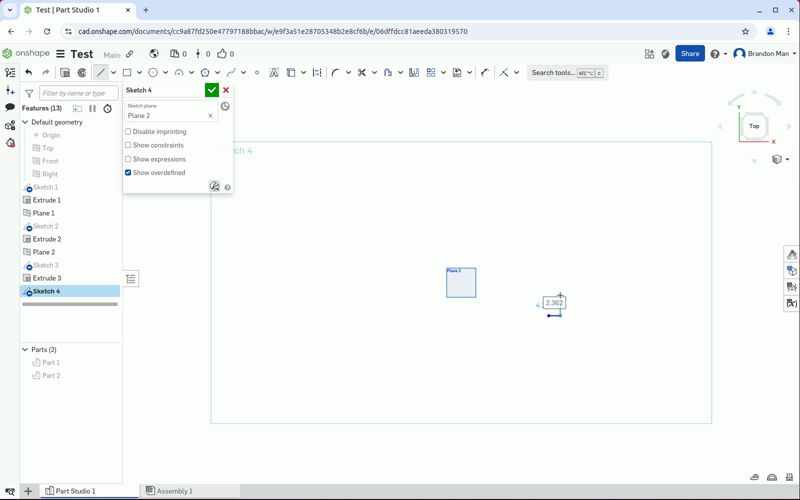
click(560, 294)
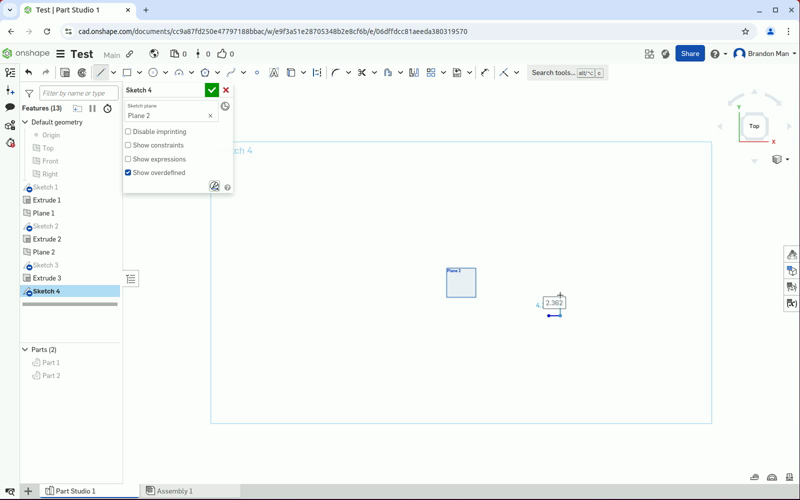
key_up(shift)
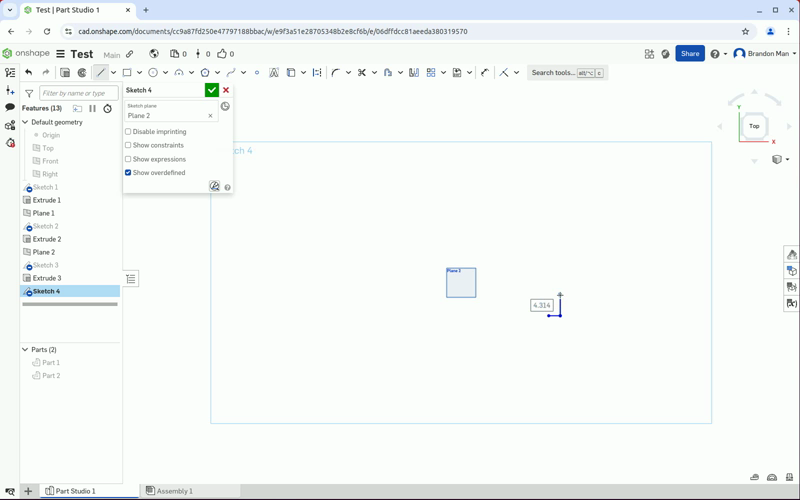
key_down(shift)
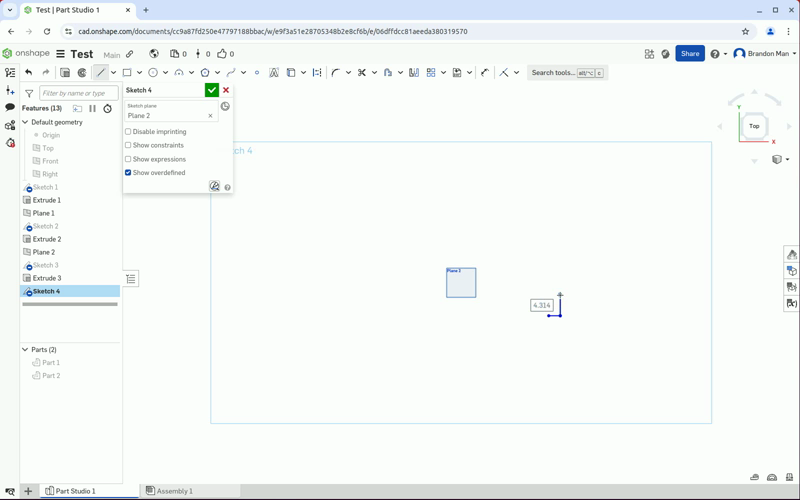
mouse_move(589, 294)
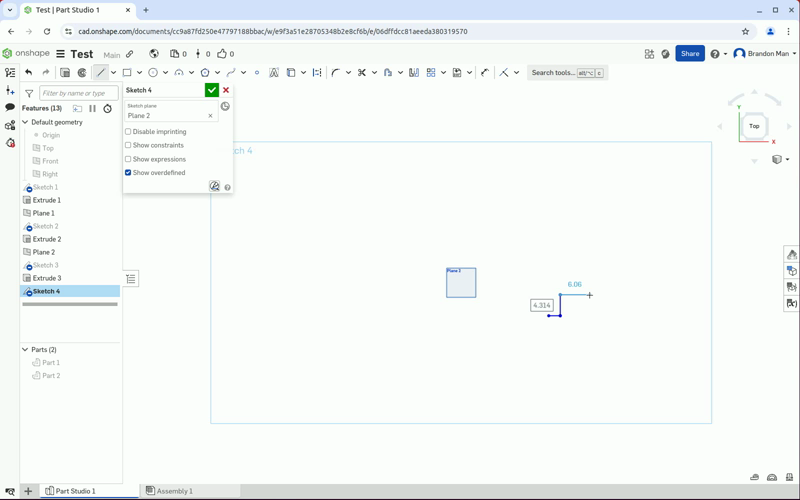
mouse_move(548, 294)
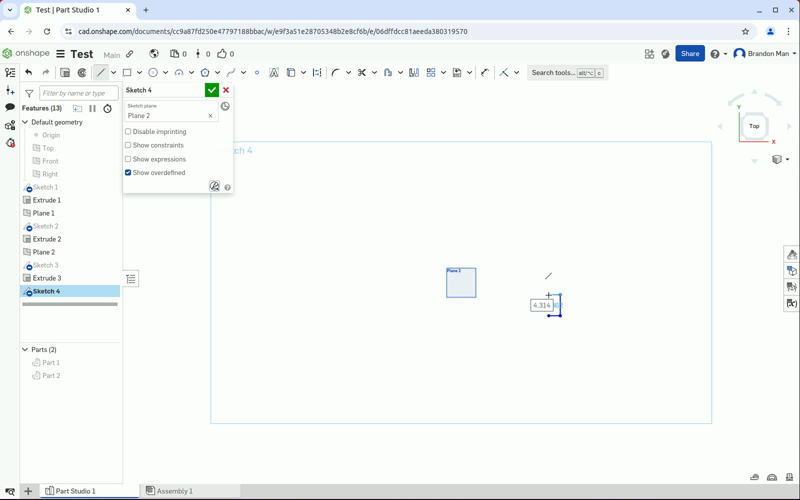
click(548, 294)
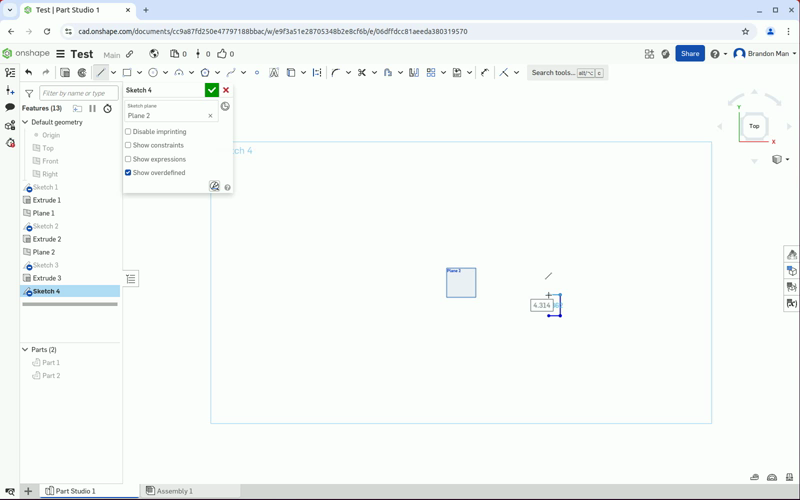
key_up(shift)
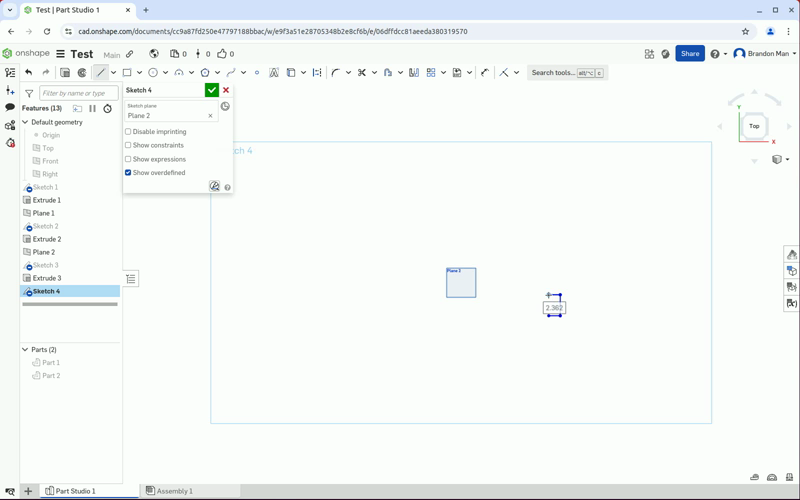
key(esc)
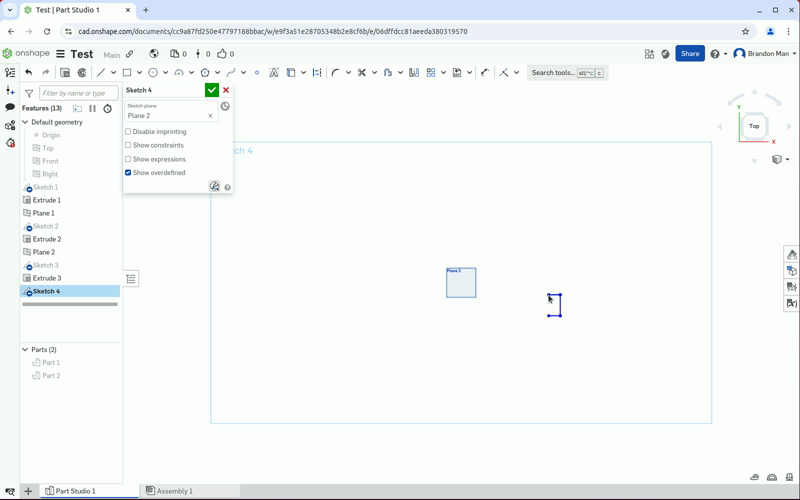
key(a)
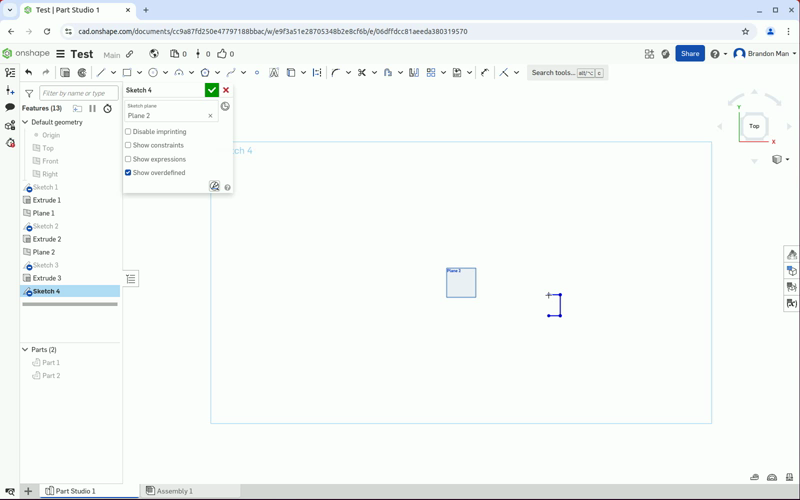
mouse_move(548, 294)
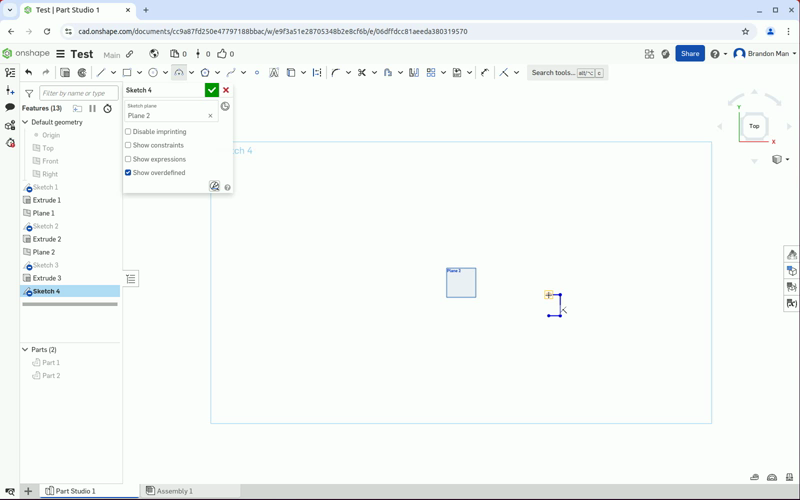
click(548, 294)
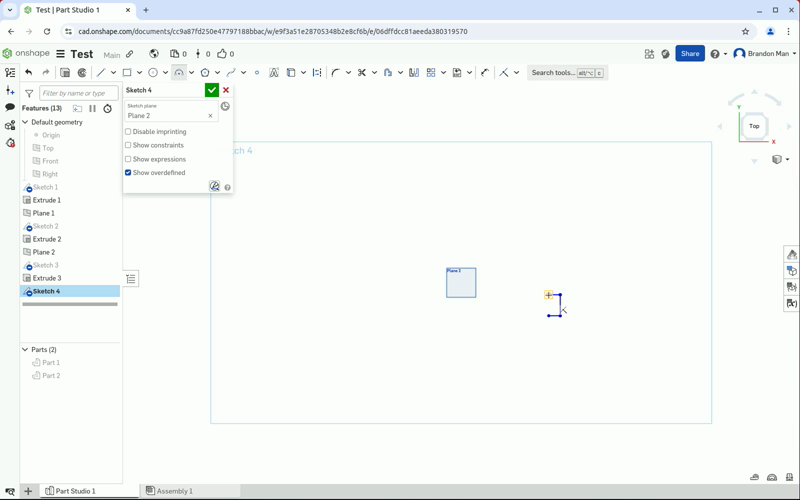
mouse_move(548, 315)
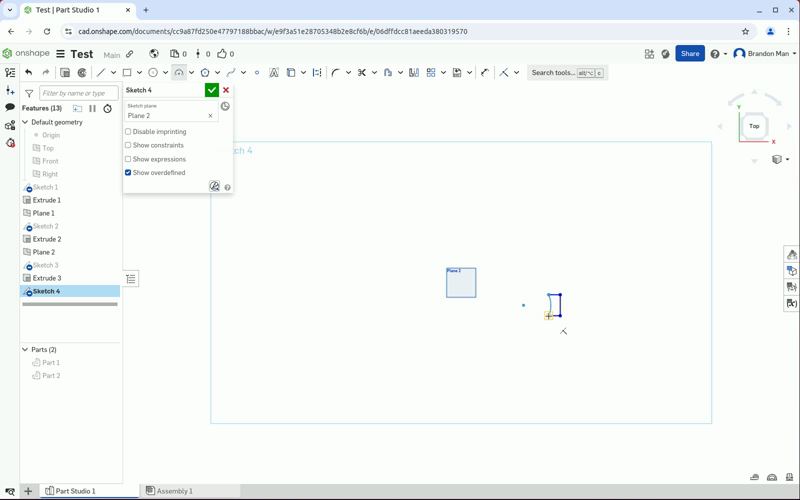
click(548, 315)
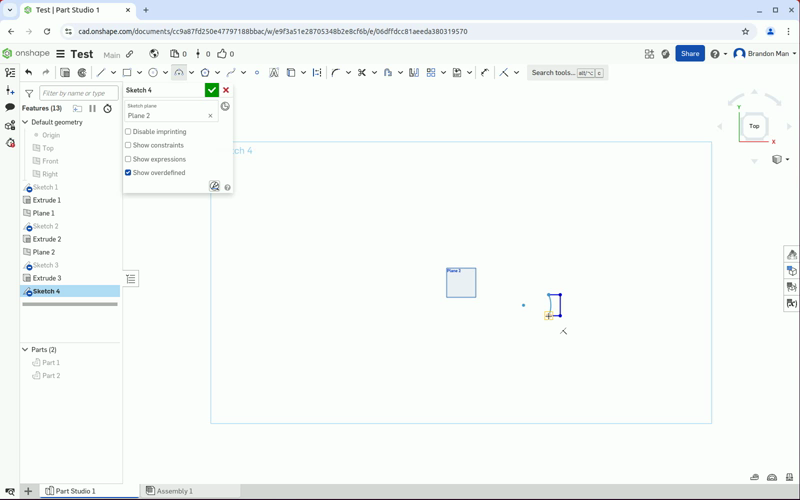
key_down(shift)
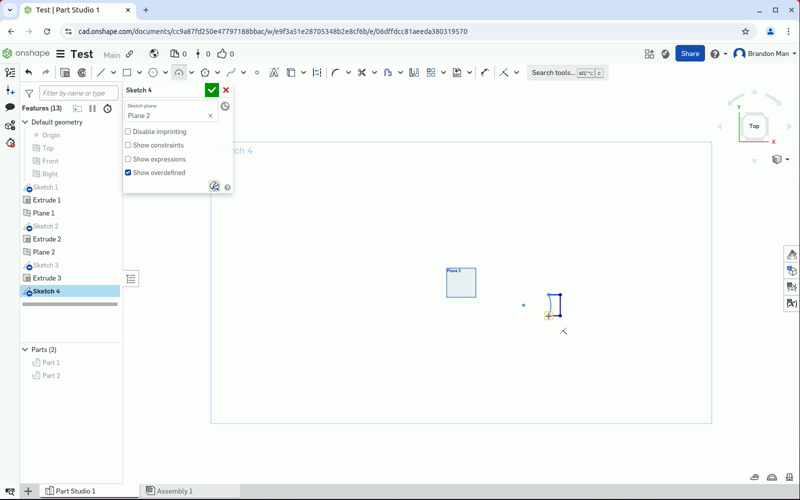
mouse_move(559, 305)
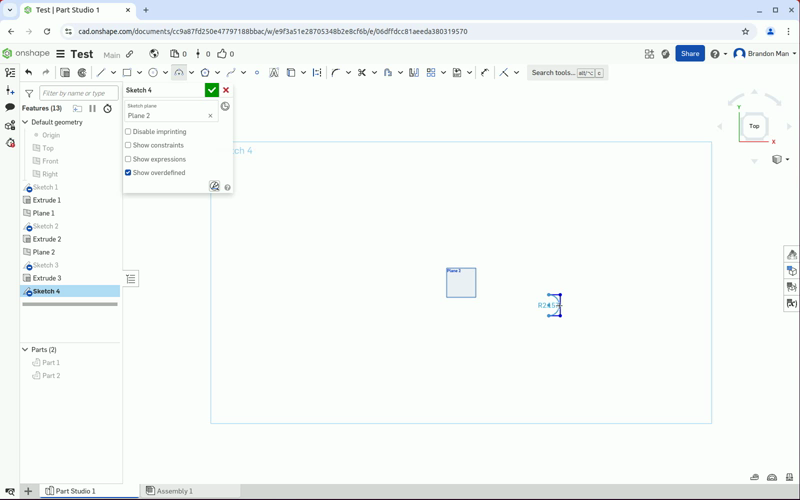
click(559, 305)
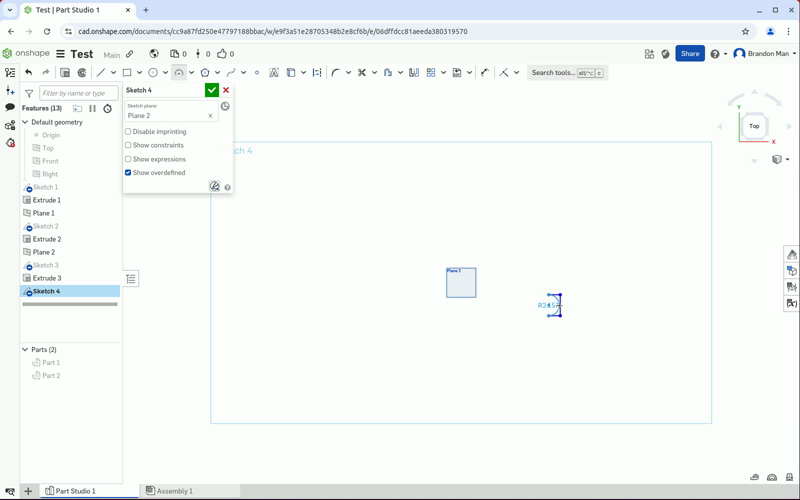
key_up(shift)
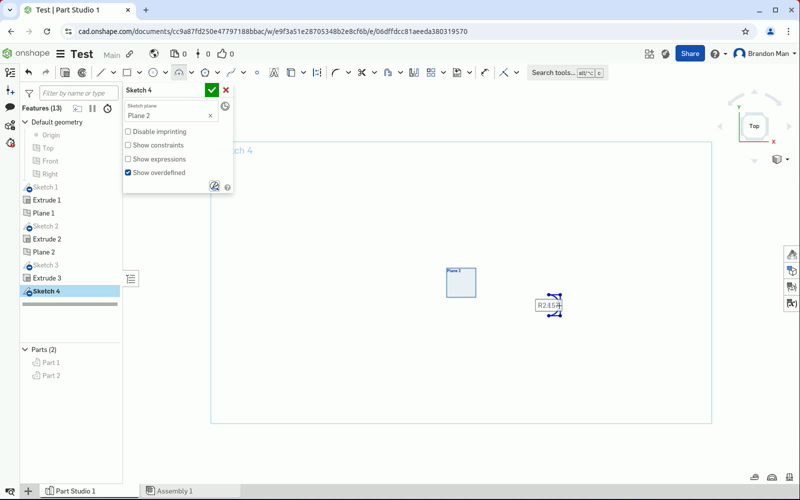
key(esc)
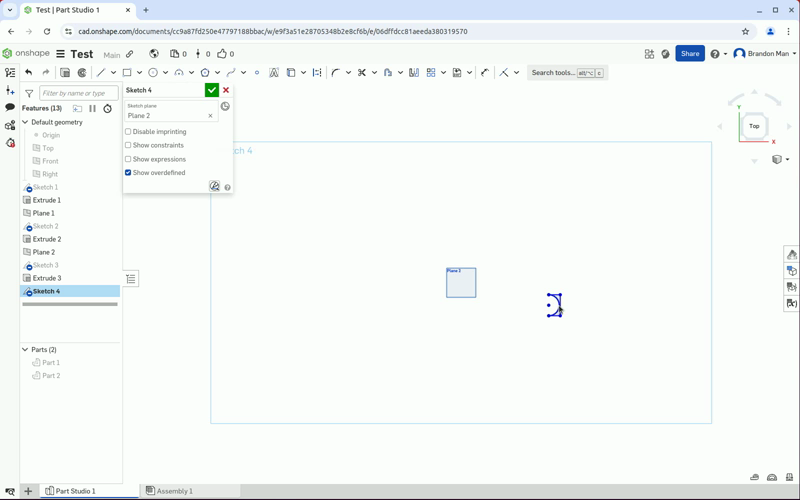
mouse_move(551, 299)
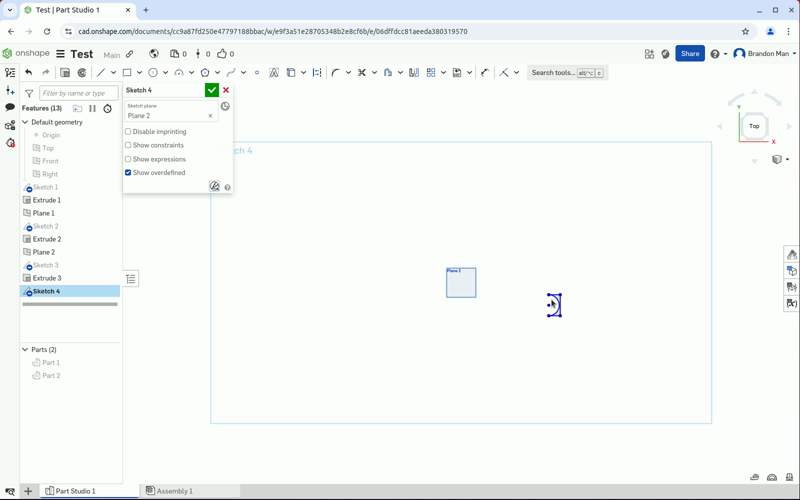
scroll(6)
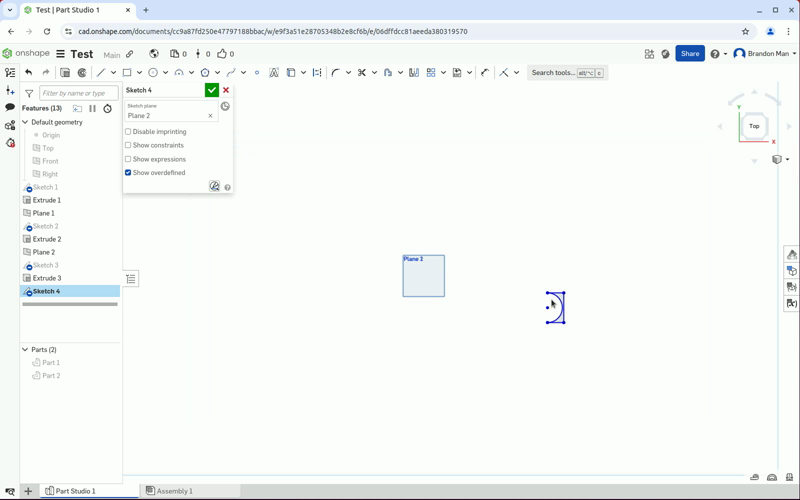
scroll(6)
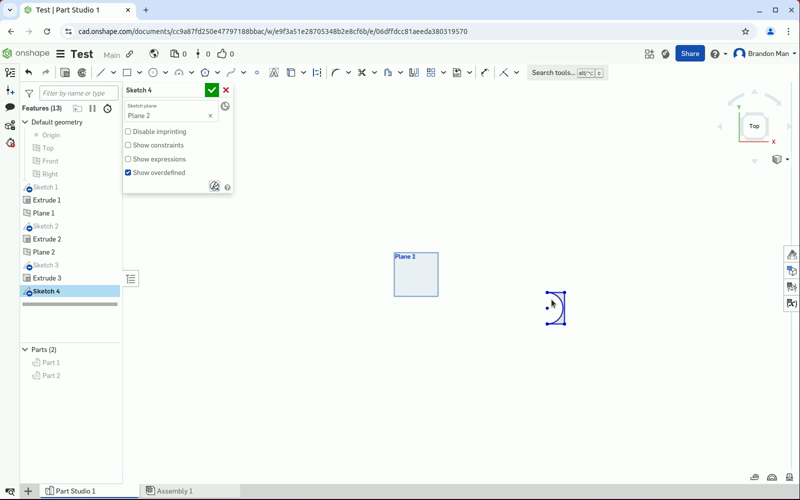
scroll(6)
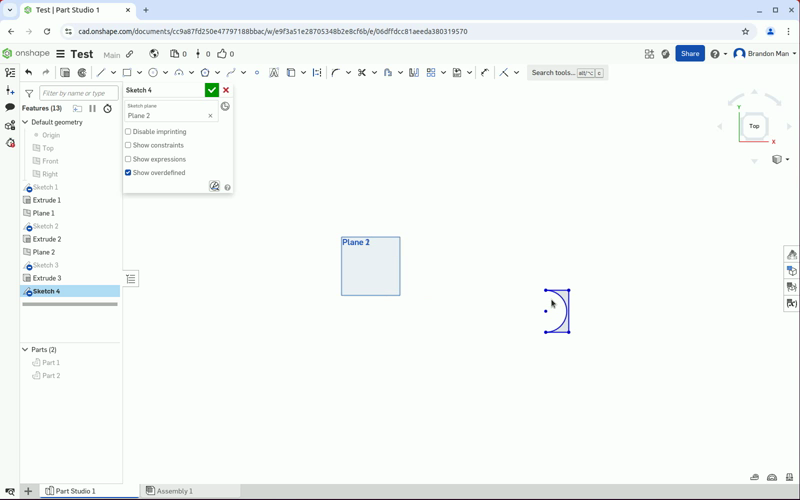
scroll(6)
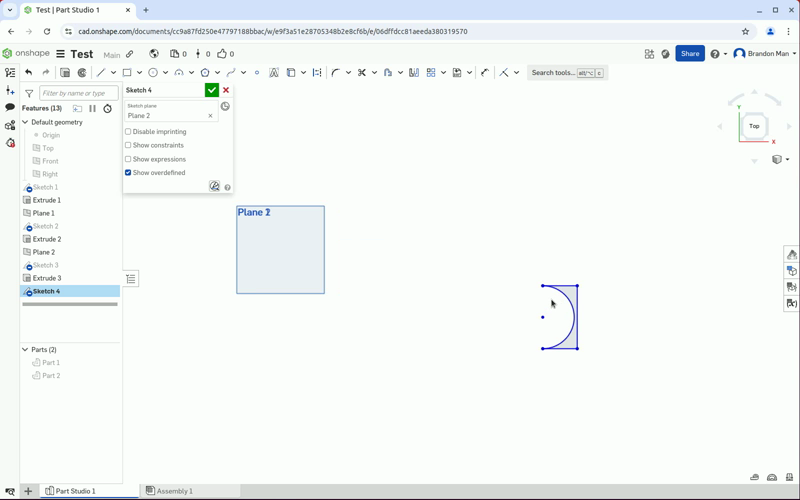
scroll(6)
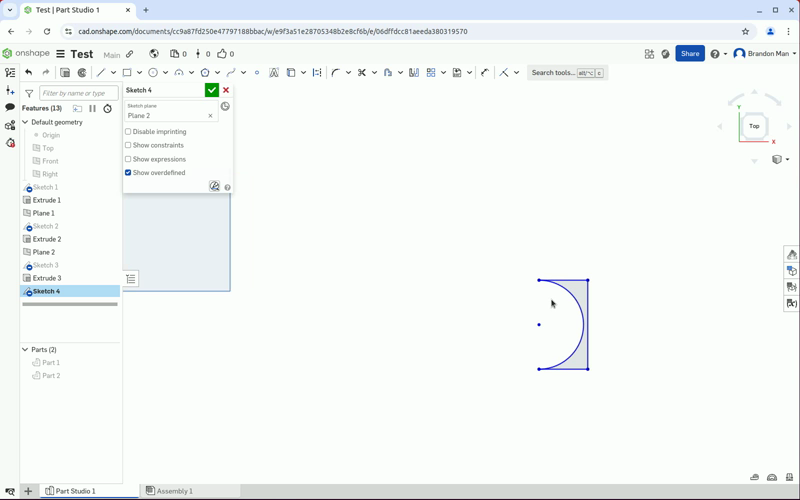
scroll(6)
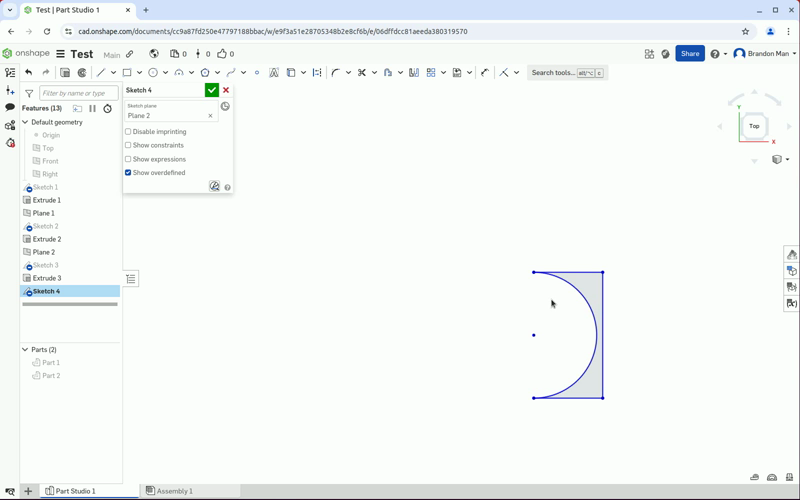
scroll(6)
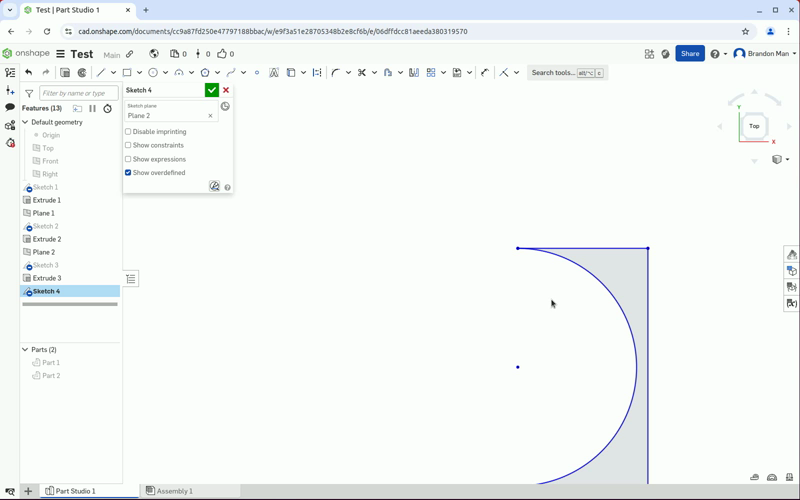
click(551, 299)
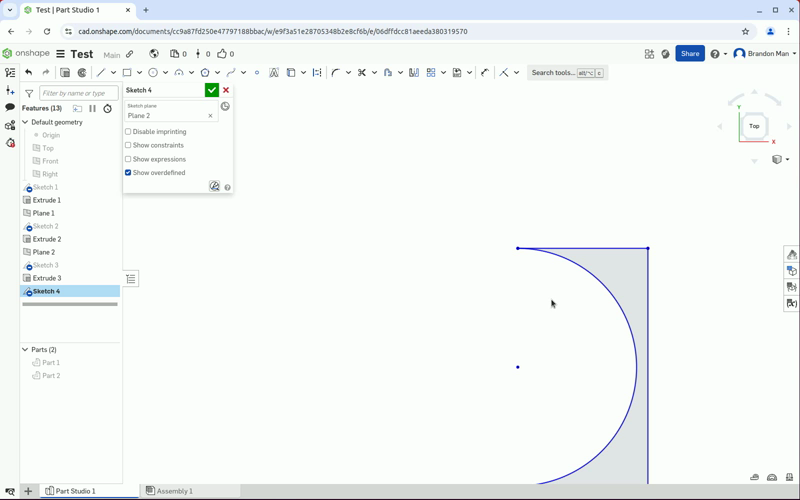
scroll(-6)
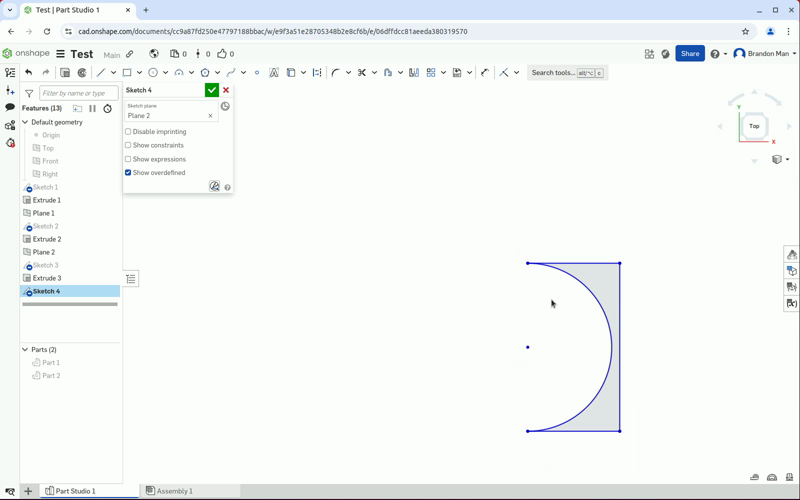
scroll(-6)
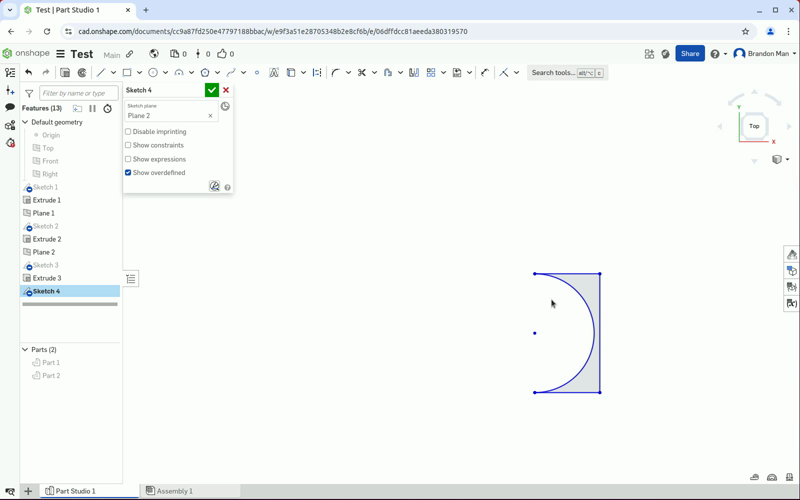
scroll(-6)
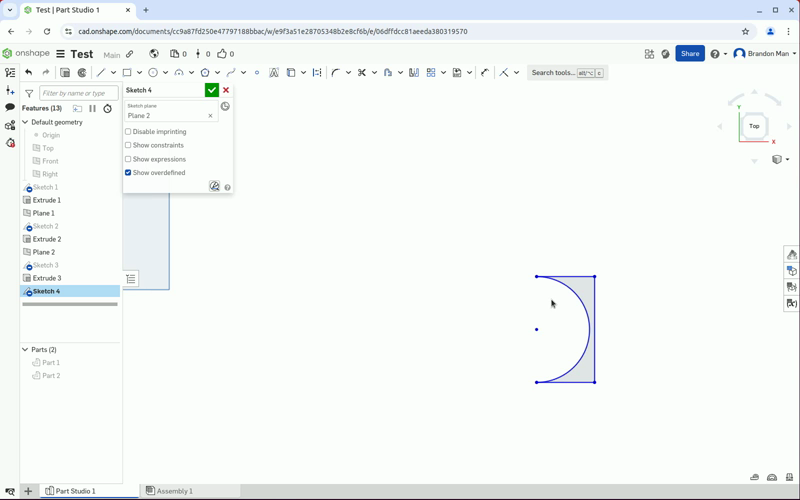
scroll(-6)
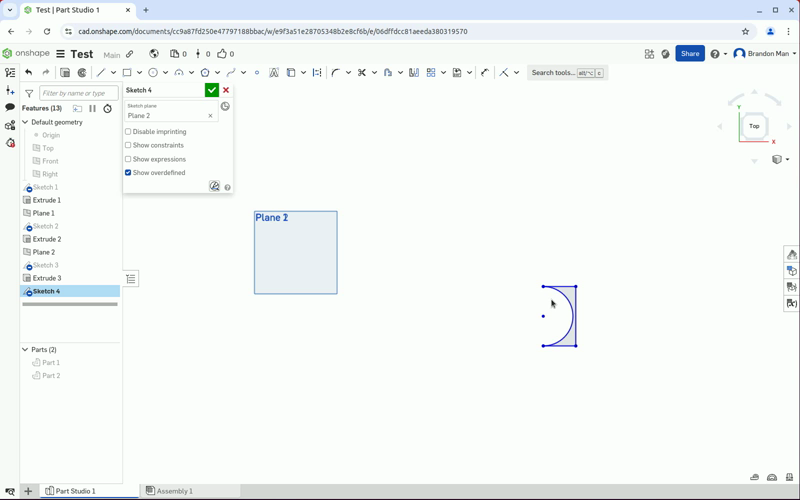
scroll(-6)
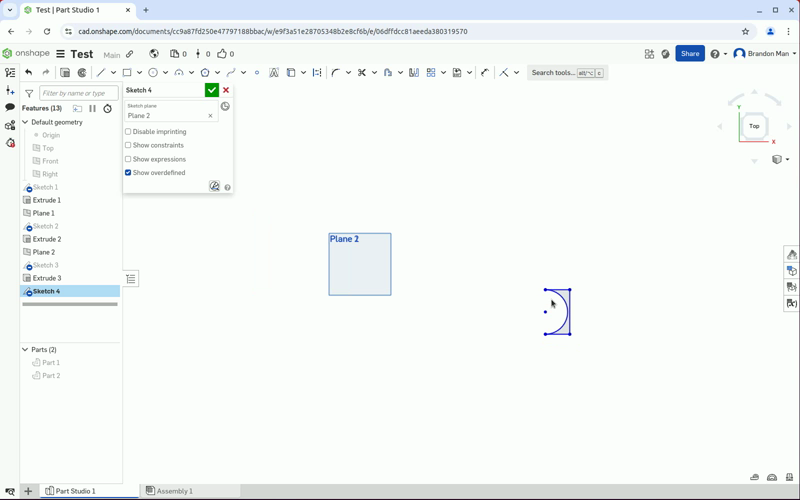
scroll(-6)
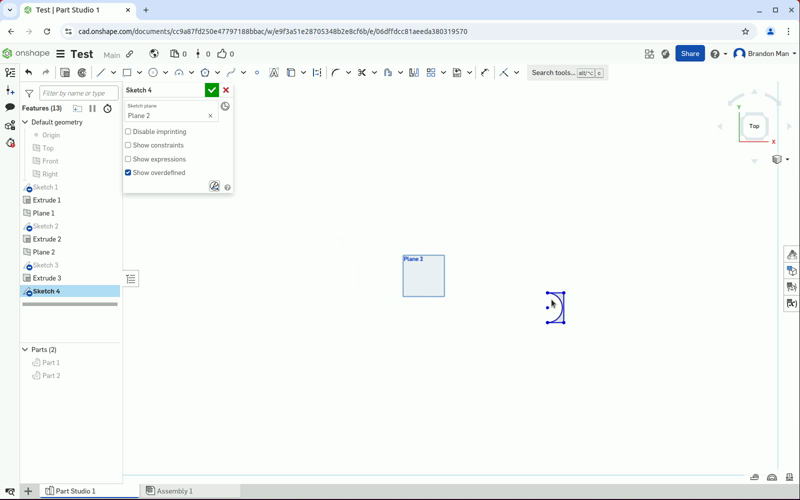
scroll(-6)
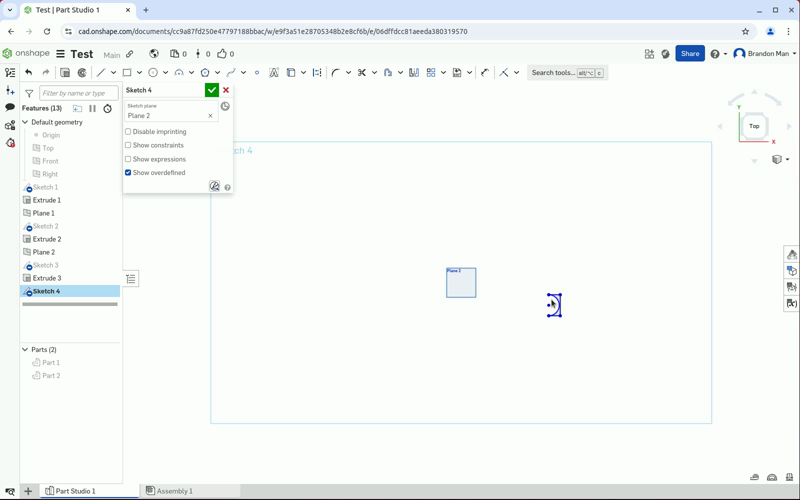
mouse_move(73, 352)
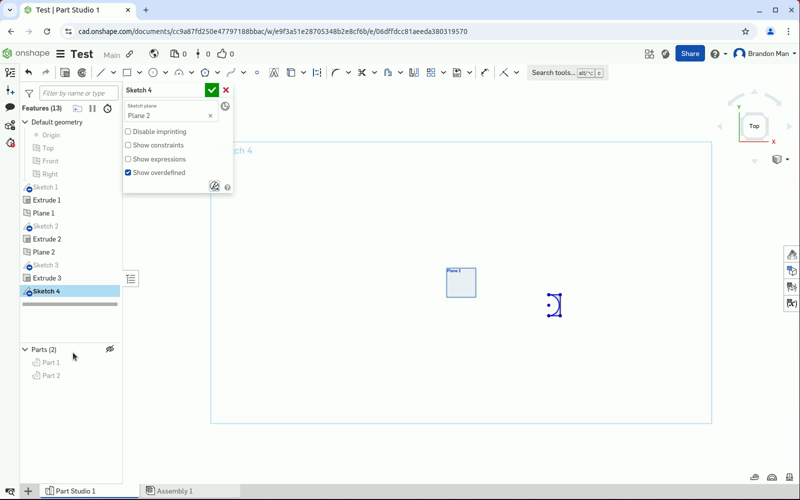
key(shift+y)
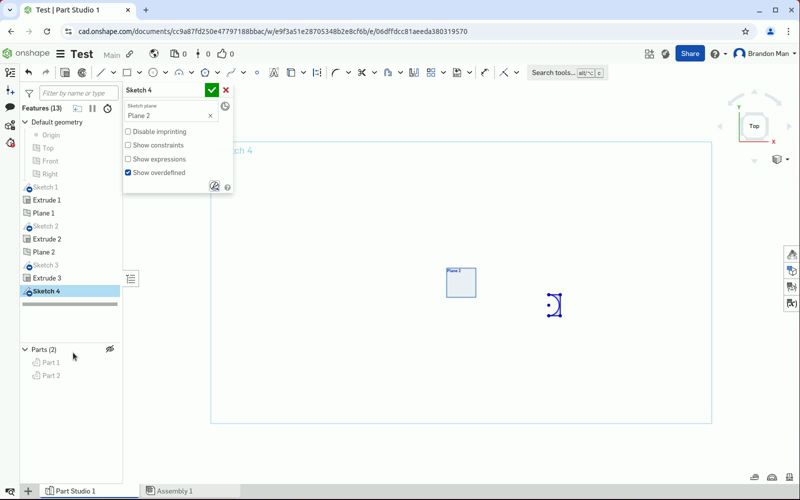
key(shift+e)
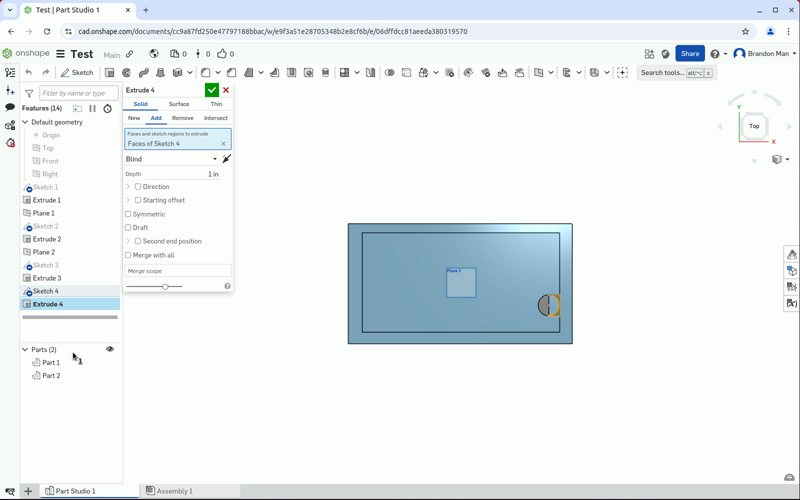
mouse_move(143, 106)
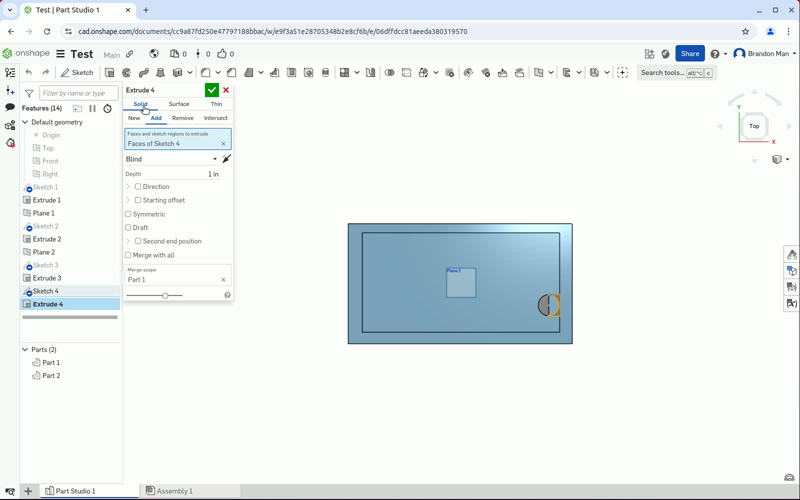
click(143, 106)
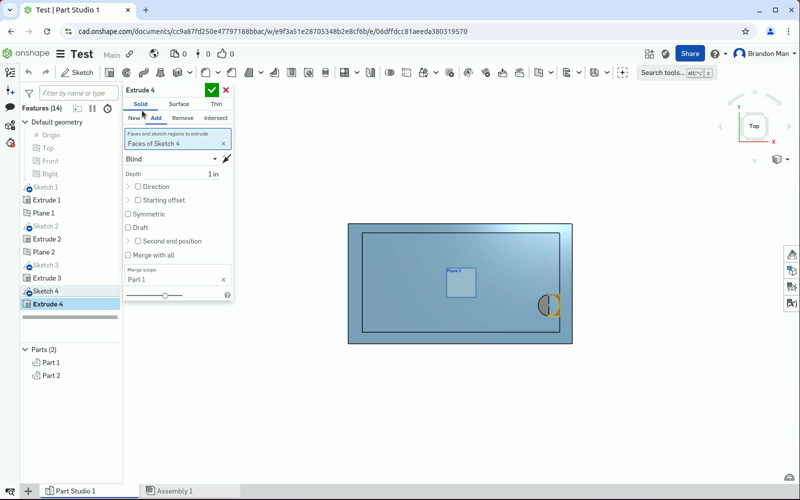
mouse_move(137, 120)
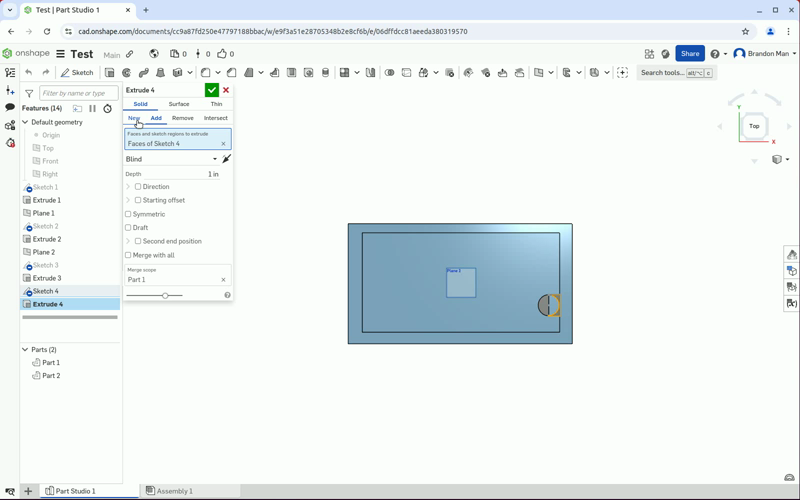
click(137, 120)
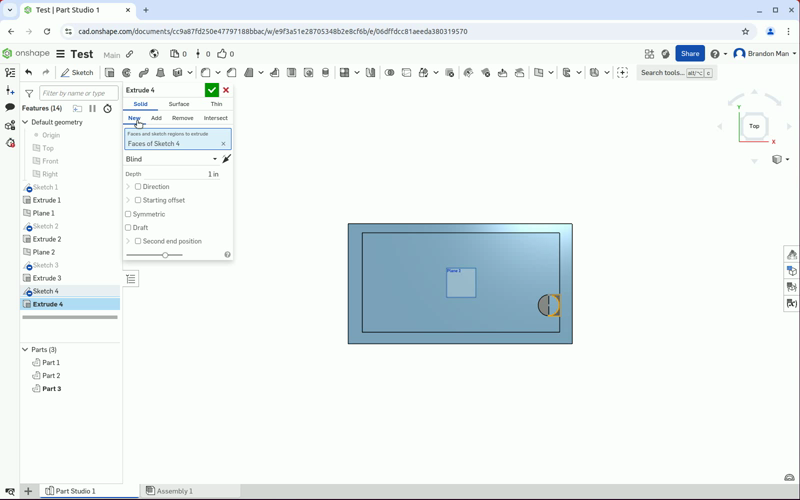
key(tab, 4)
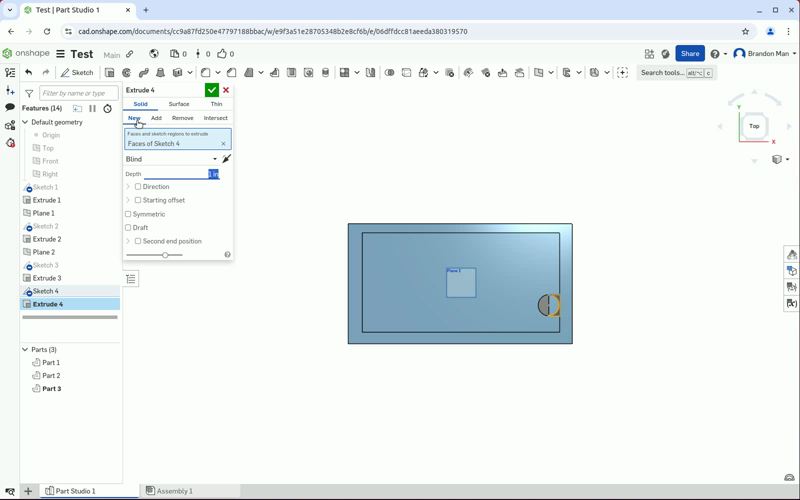
text(11.073)
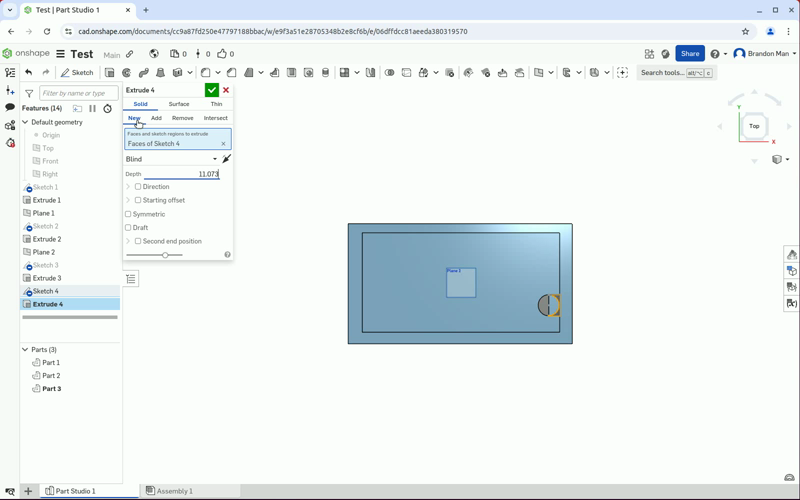
key(enter)
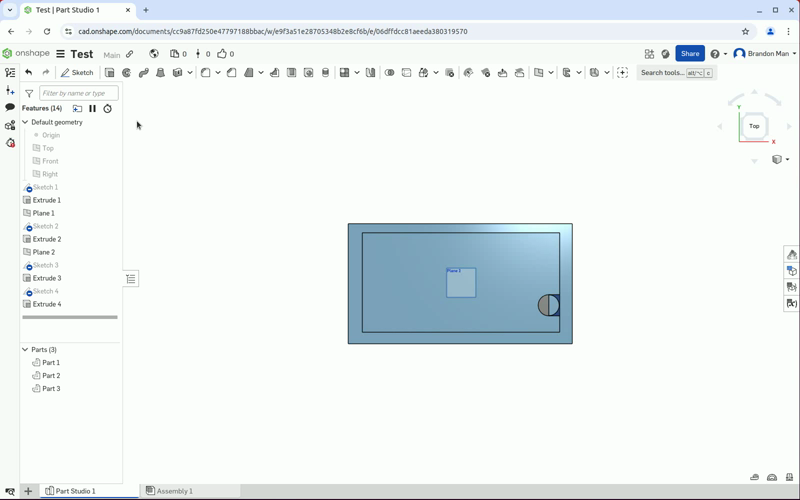
key(shift+h)
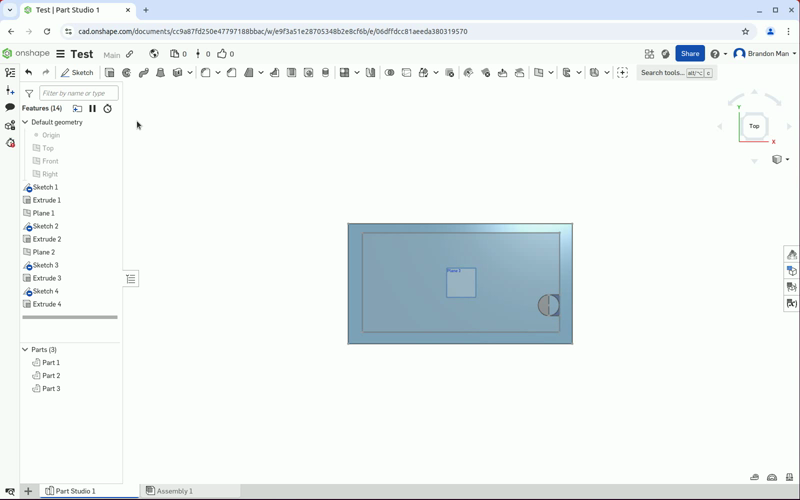
key(shift+h)
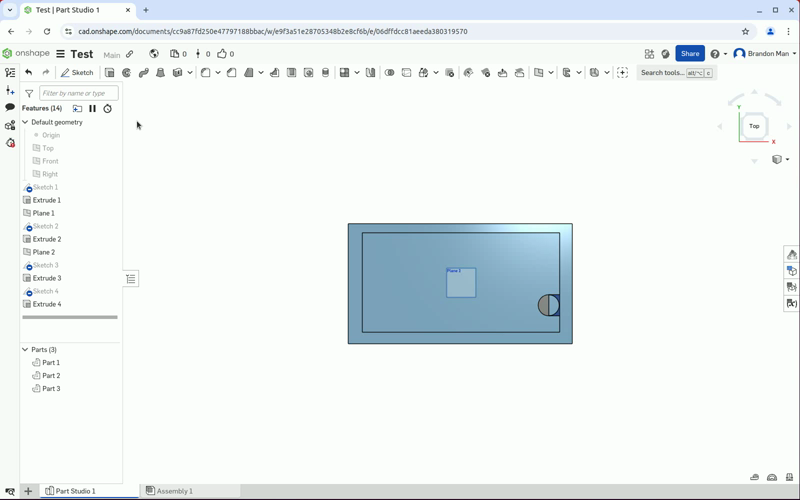
mouse_move(73, 189)
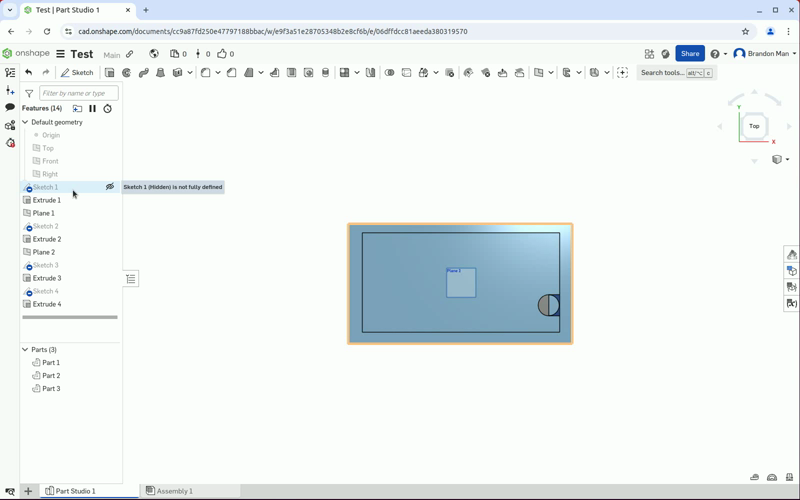
click(73, 189)
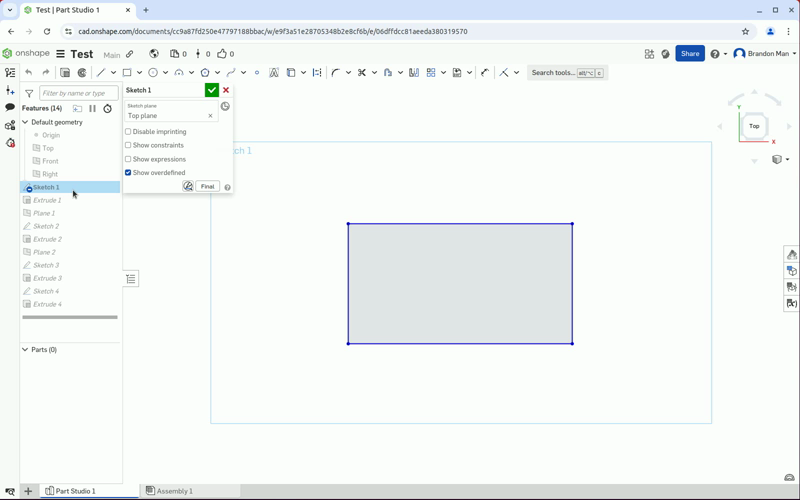
mouse_move(229, 92)
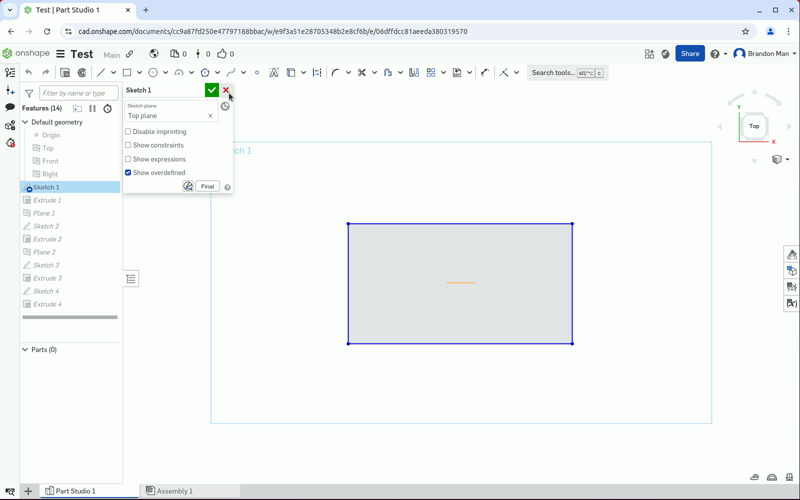
click(229, 92)
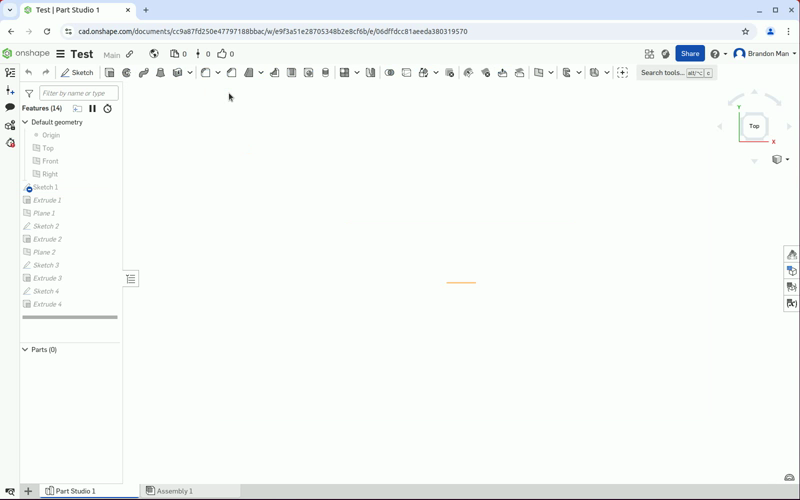
key(shift+s)
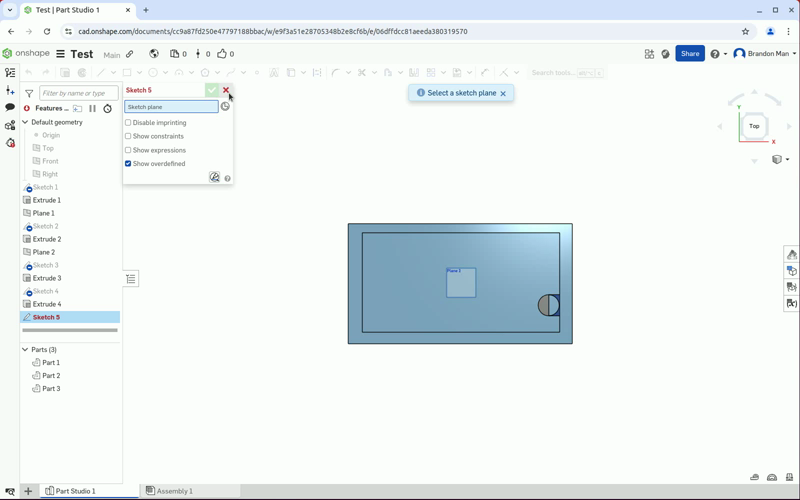
mouse_move(73, 254)
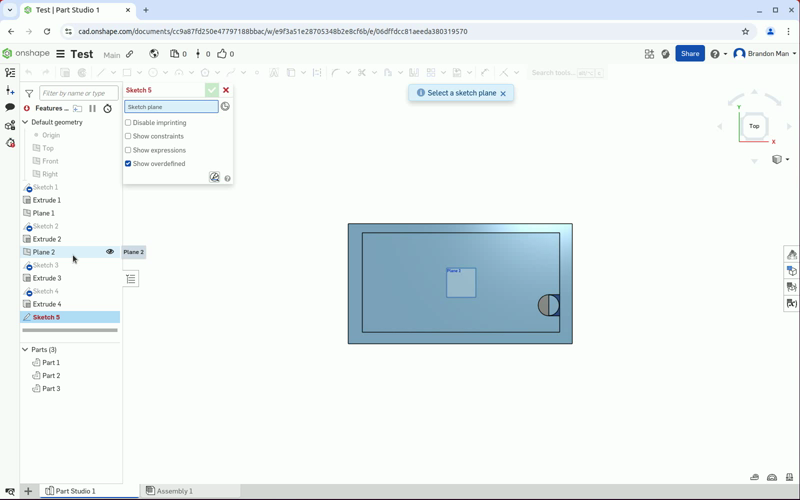
click(73, 254)
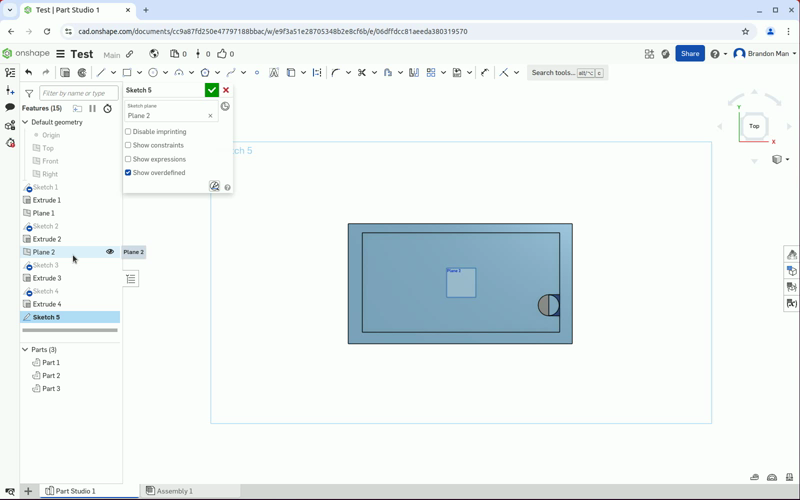
mouse_move(73, 352)
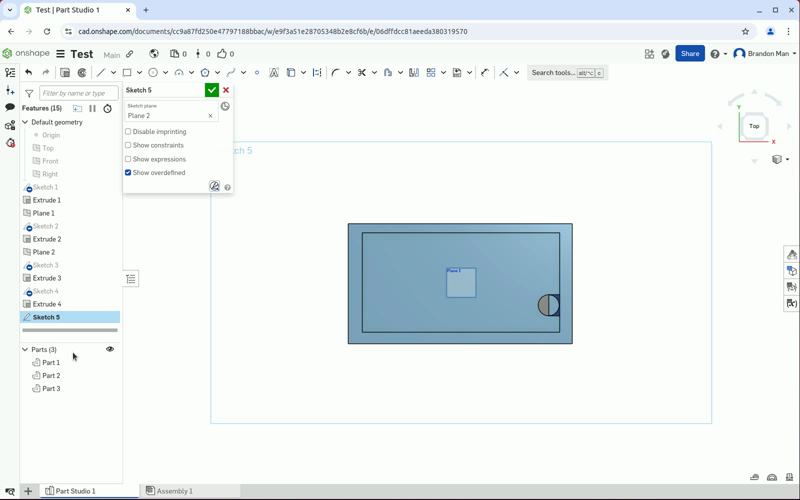
key(y)
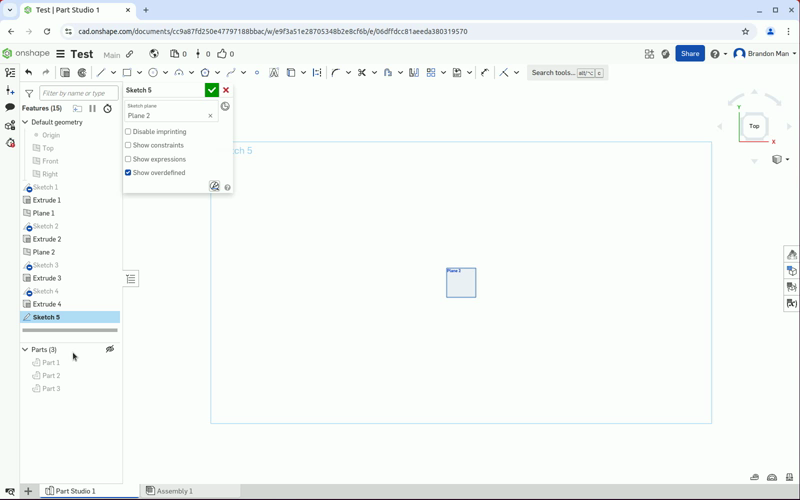
key(a)
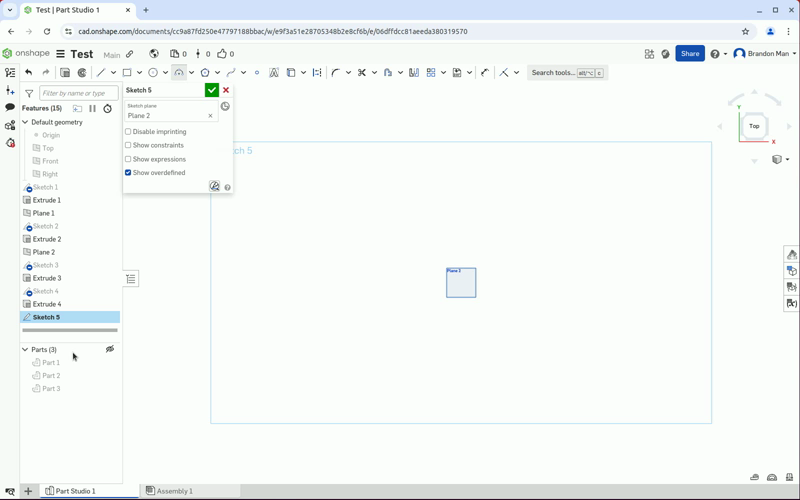
key_down(shift)
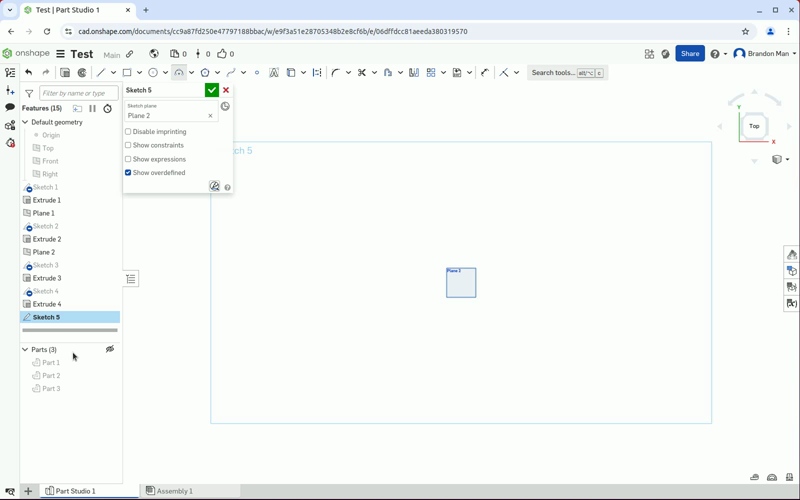
mouse_move(548, 315)
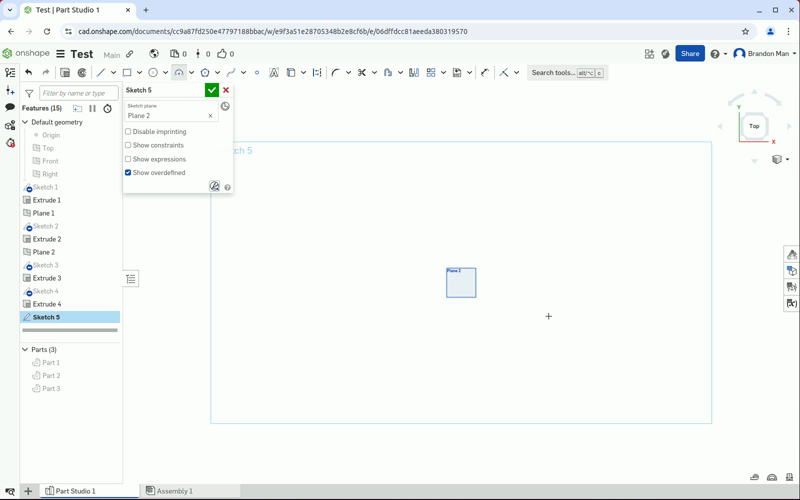
click(548, 315)
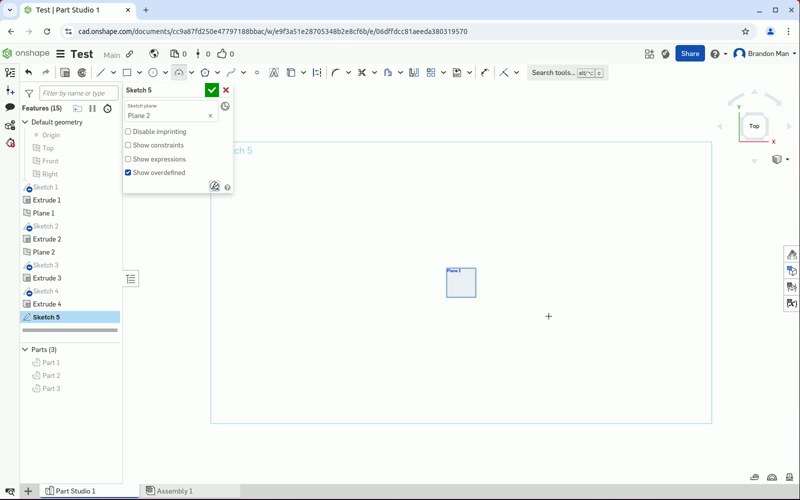
key_up(shift)
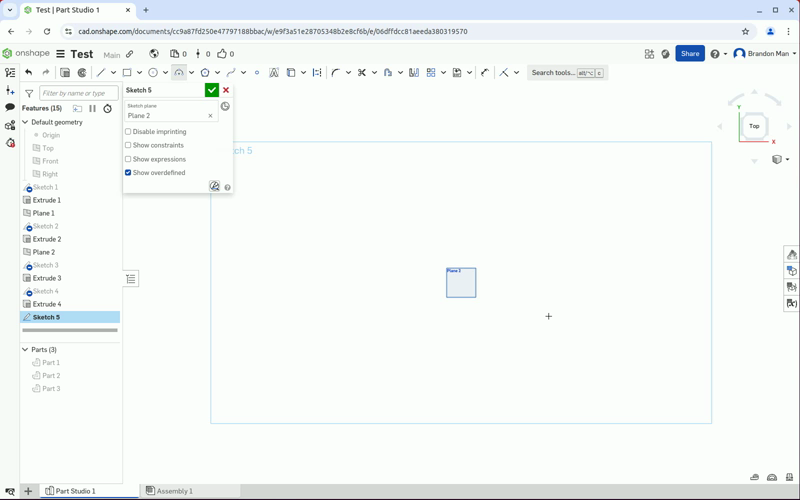
key_down(shift)
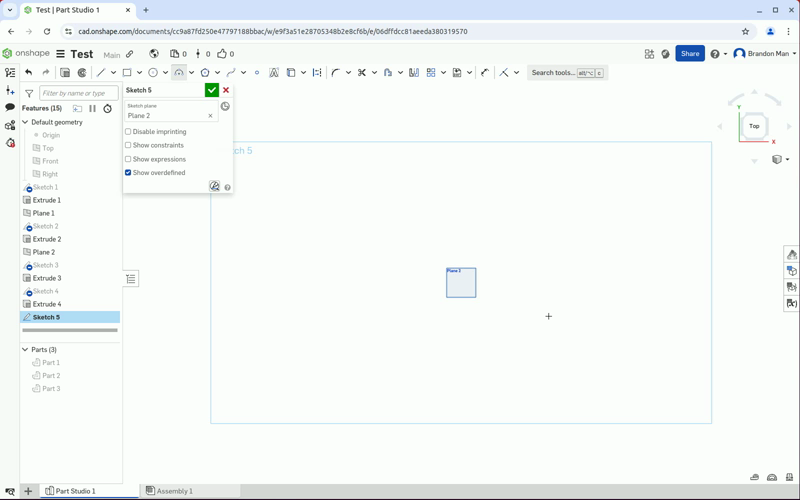
mouse_move(548, 294)
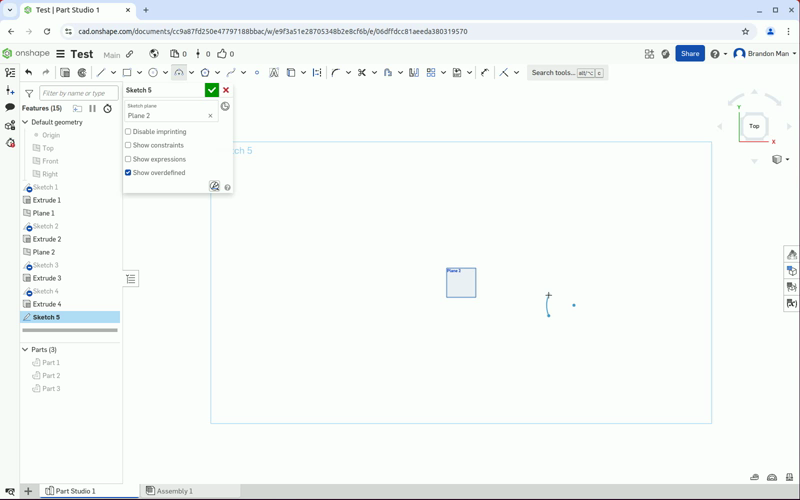
click(548, 294)
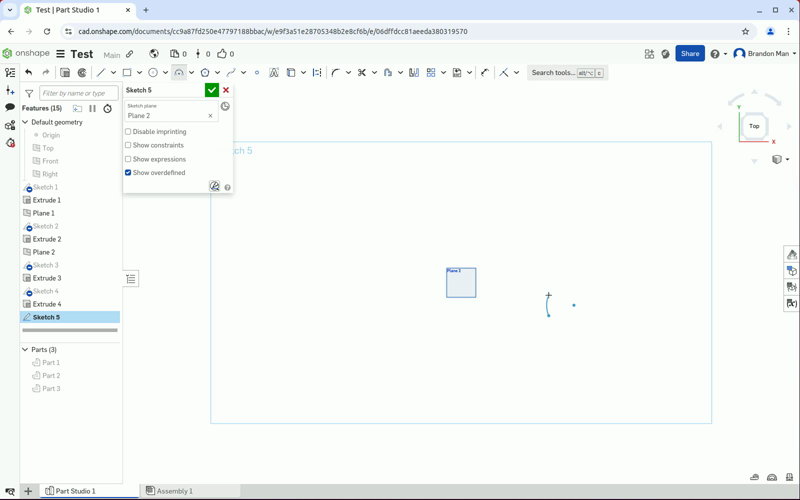
mouse_move(559, 305)
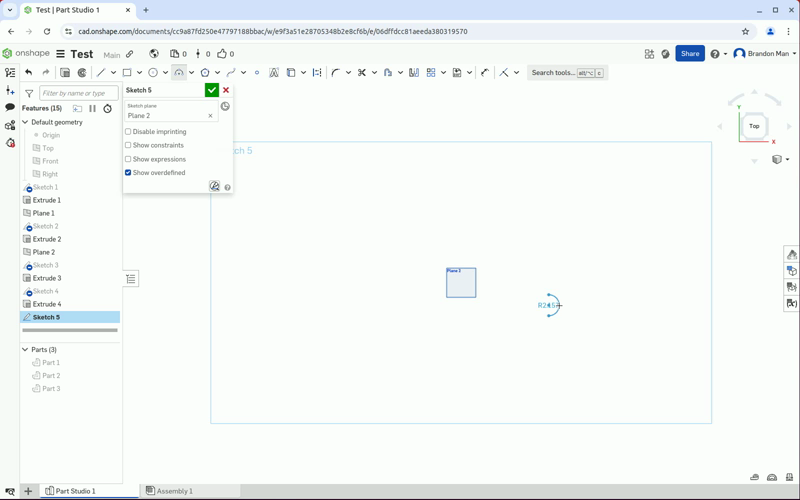
click(559, 305)
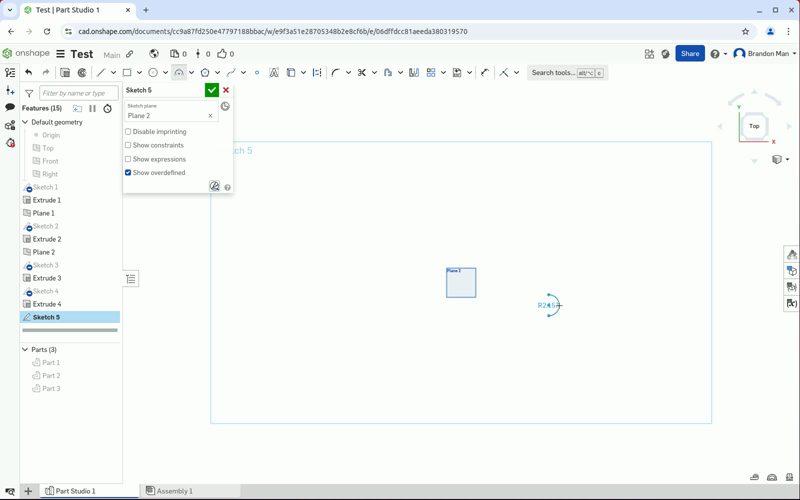
key_up(shift)
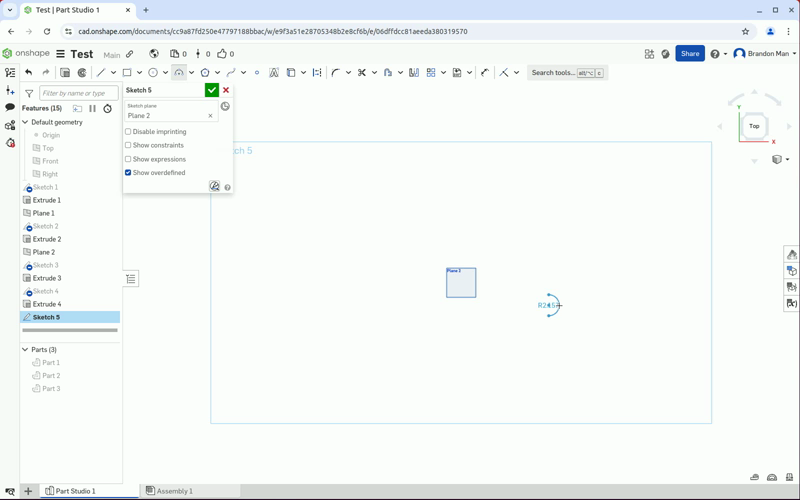
key(esc)
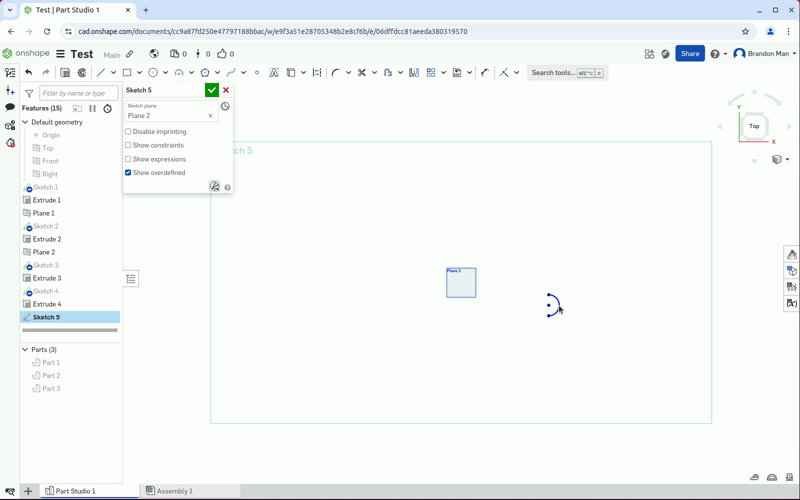
key(l)
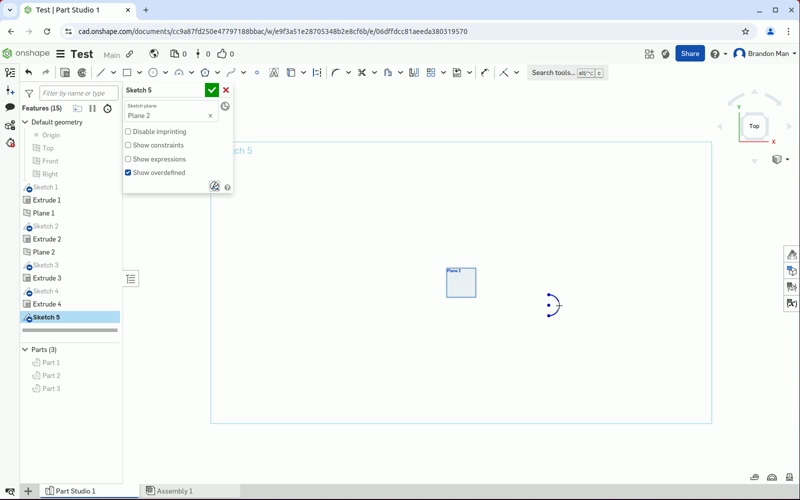
mouse_move(548, 294)
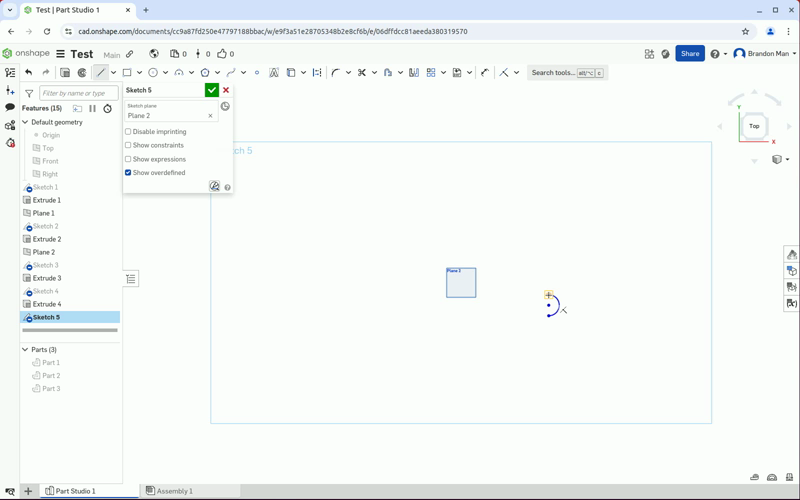
click(548, 294)
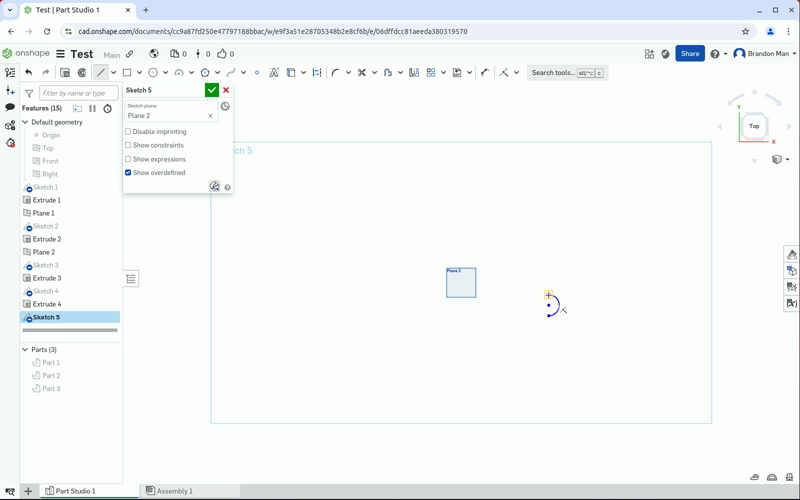
mouse_move(578, 294)
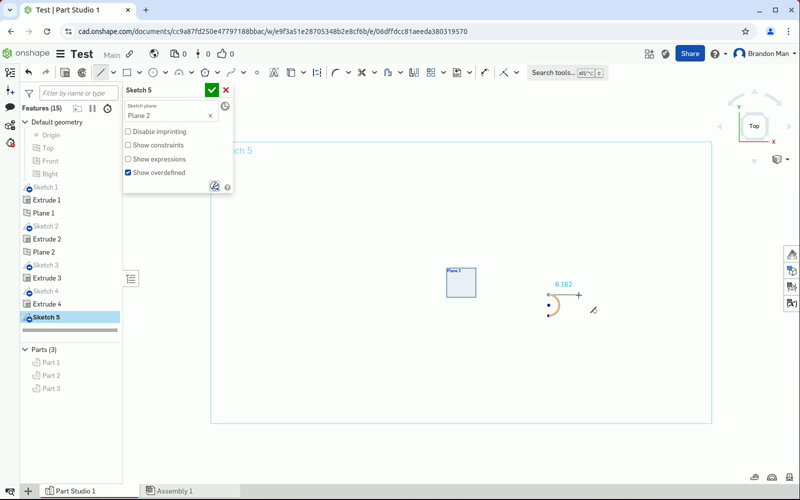
key_down(shift)
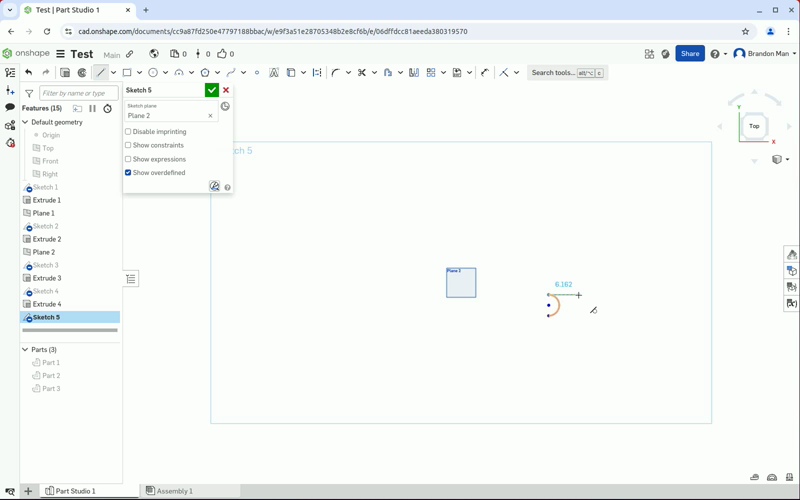
mouse_move(548, 315)
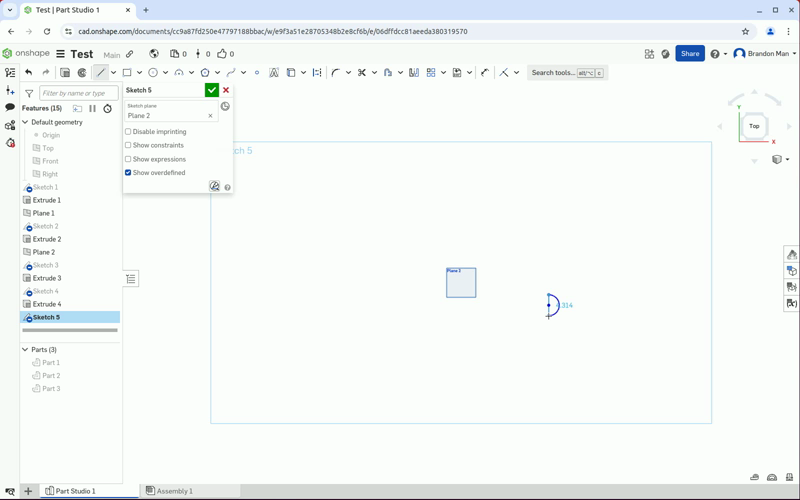
key_up(shift)
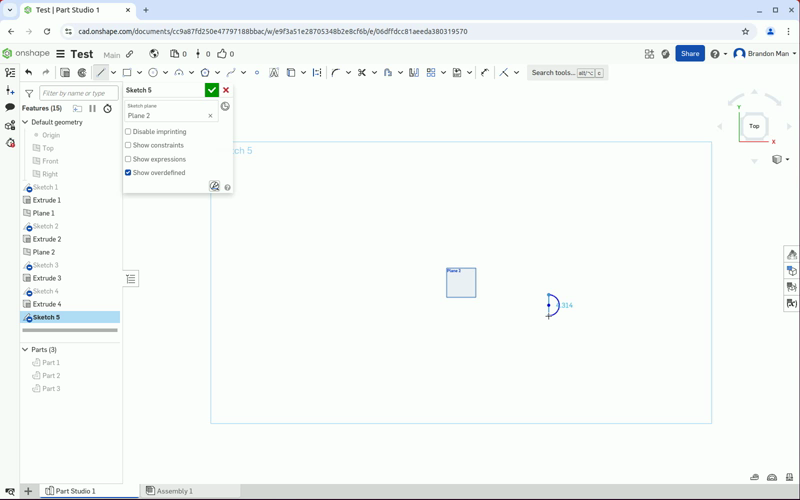
click(548, 315)
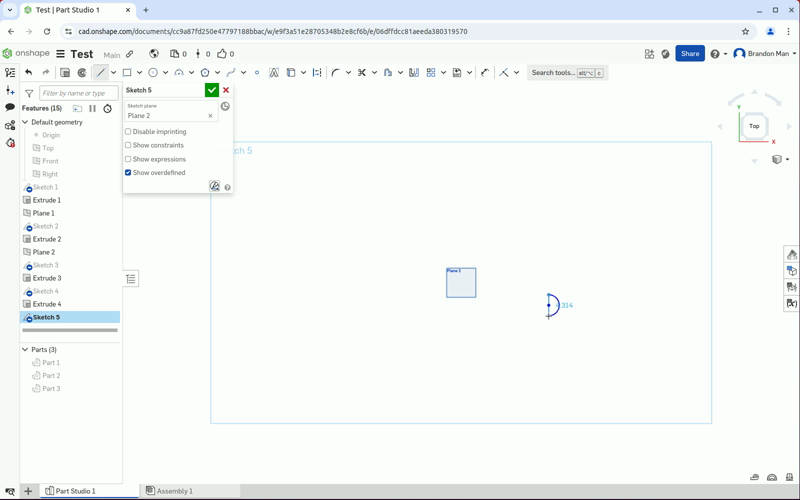
key(esc)
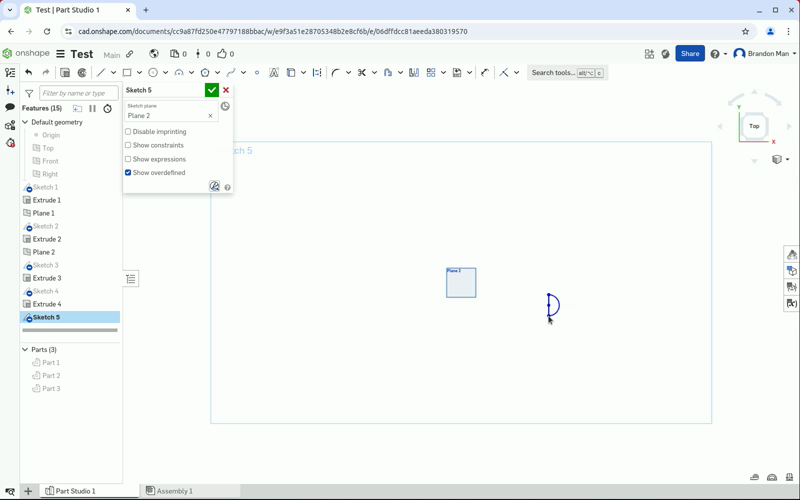
mouse_move(550, 314)
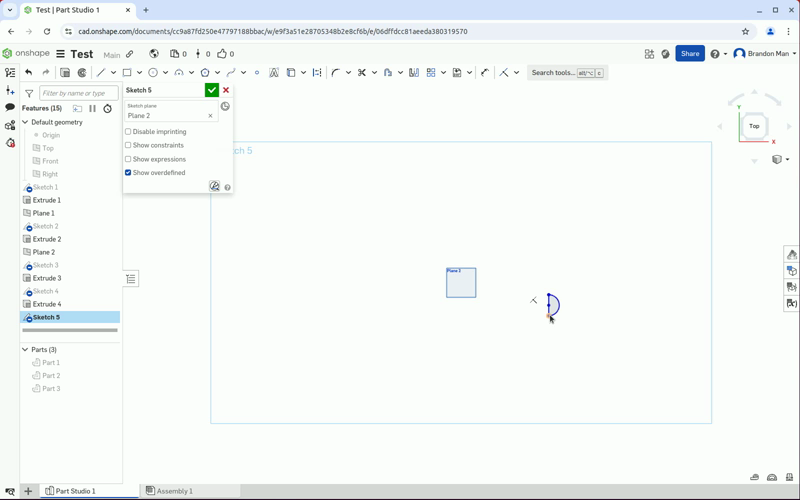
scroll(6)
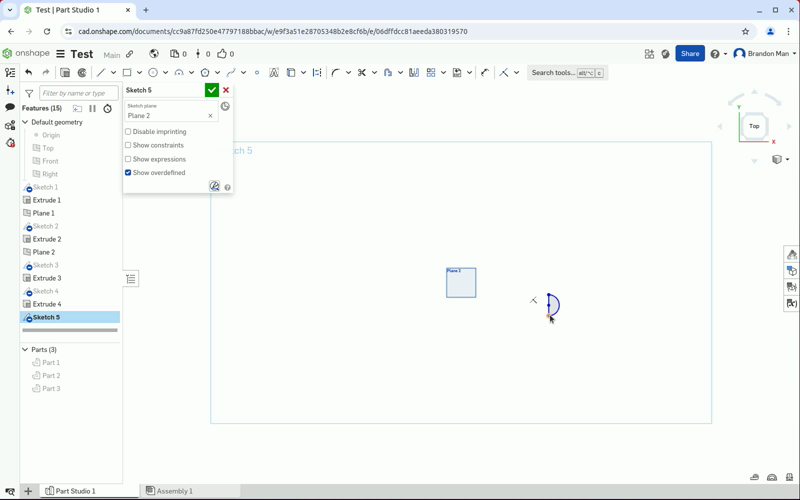
scroll(6)
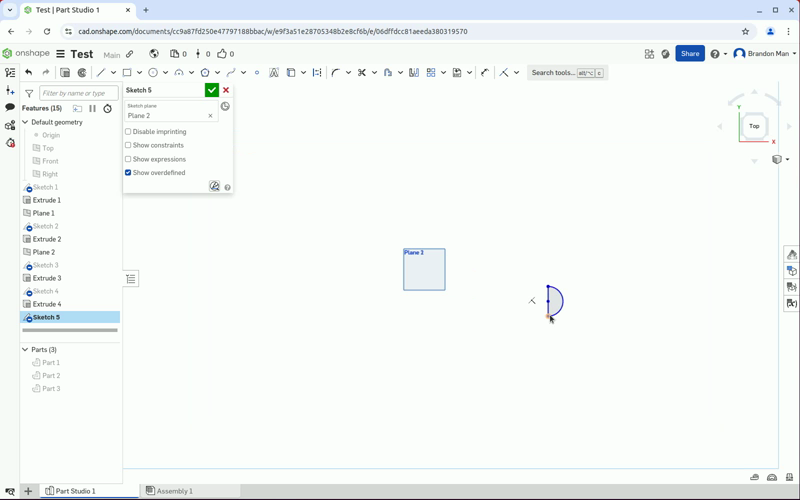
scroll(6)
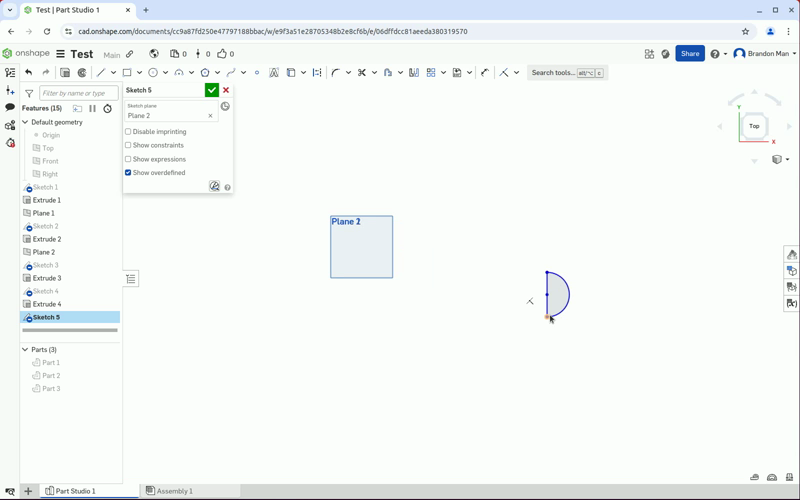
scroll(6)
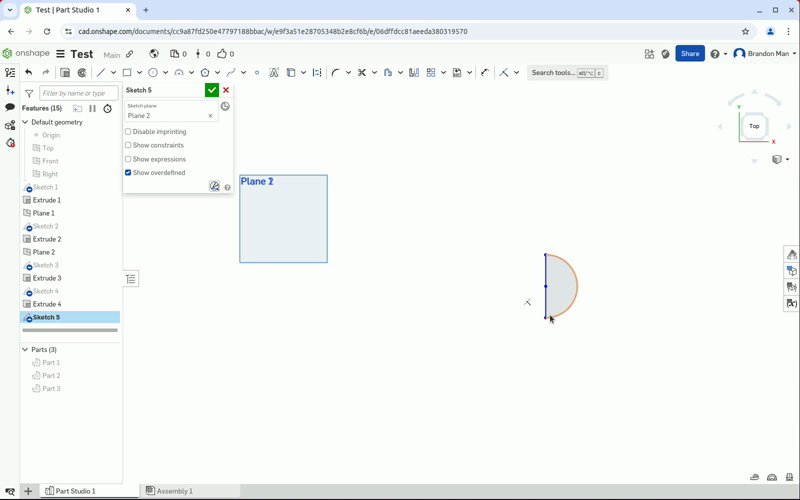
scroll(6)
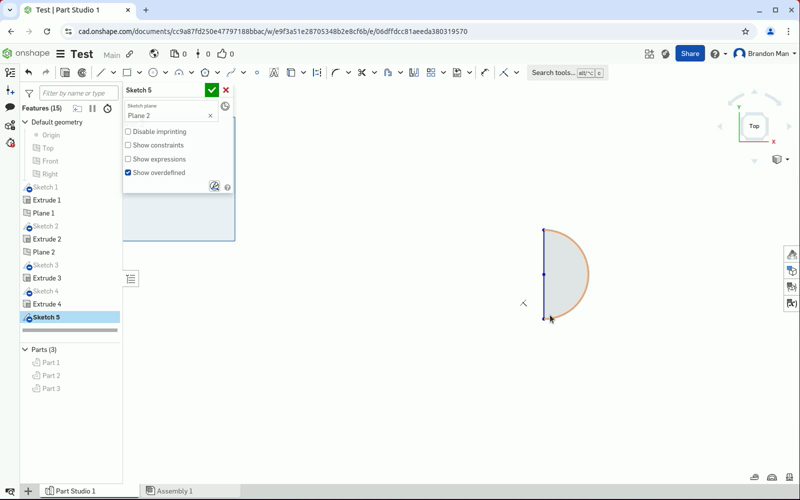
scroll(6)
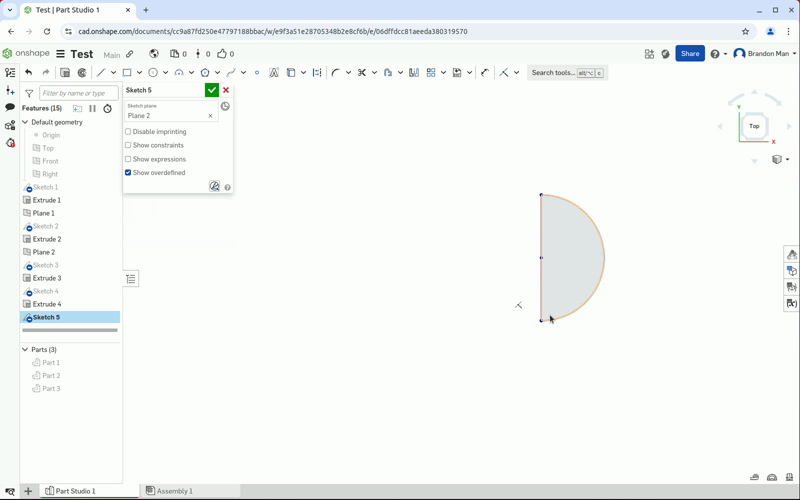
scroll(6)
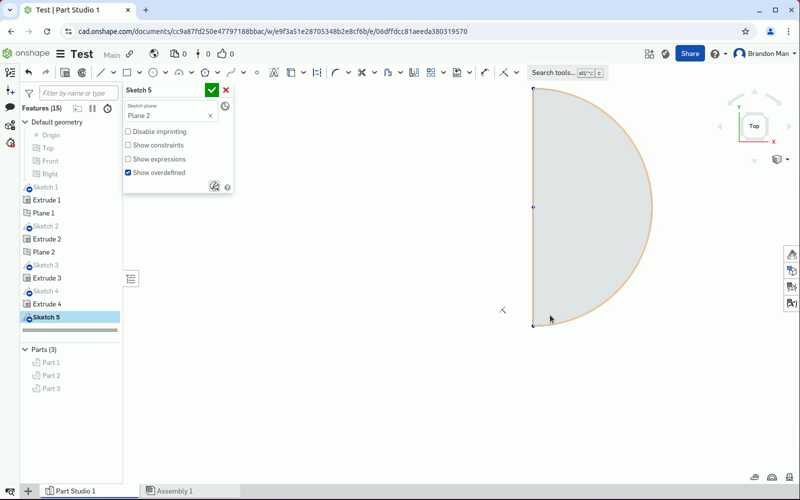
click(550, 314)
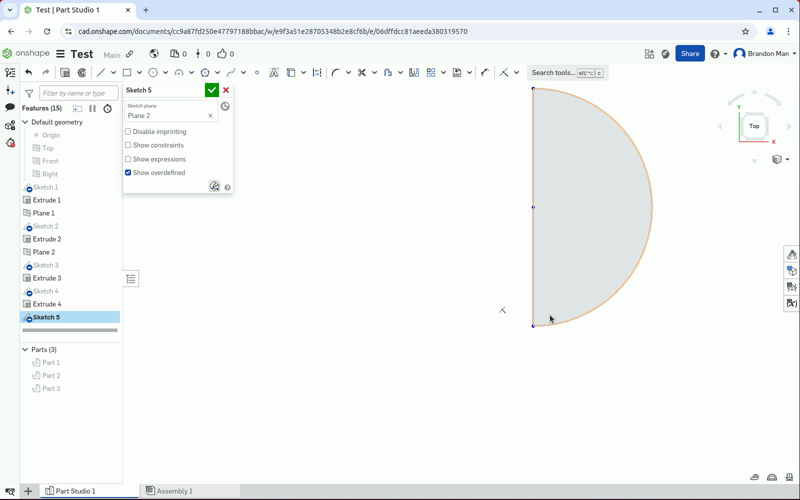
scroll(-6)
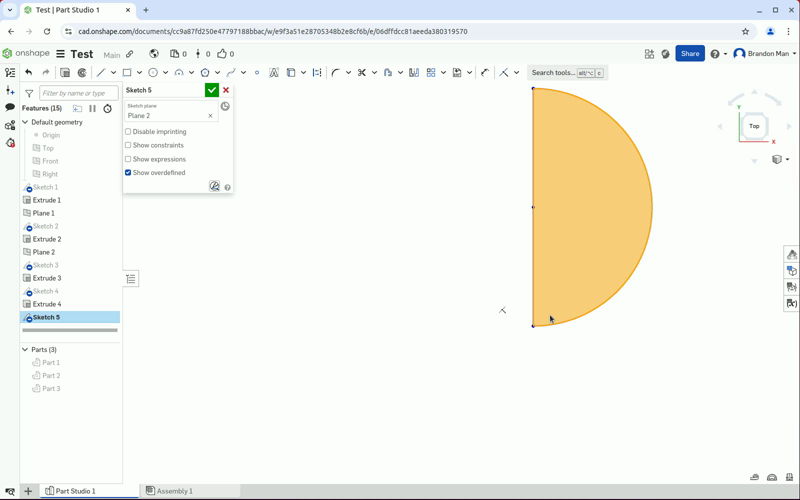
scroll(-6)
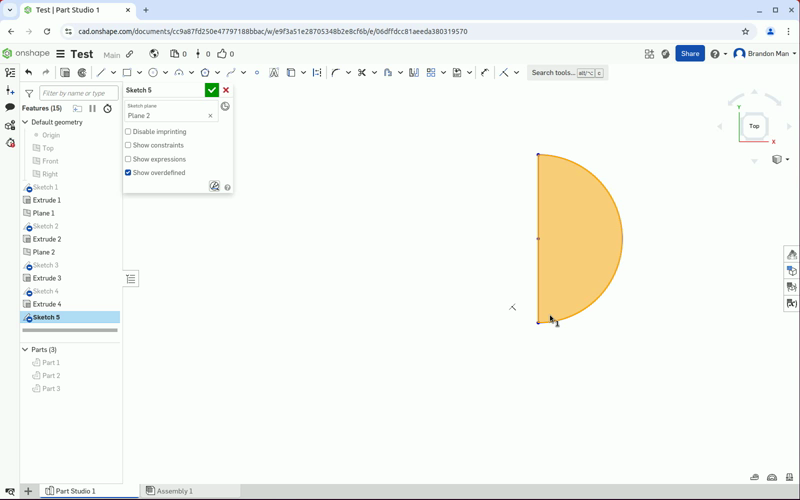
scroll(-6)
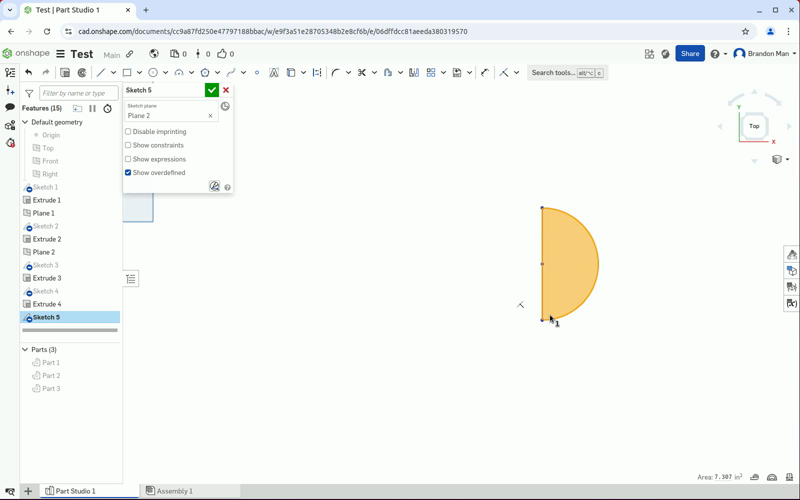
scroll(-6)
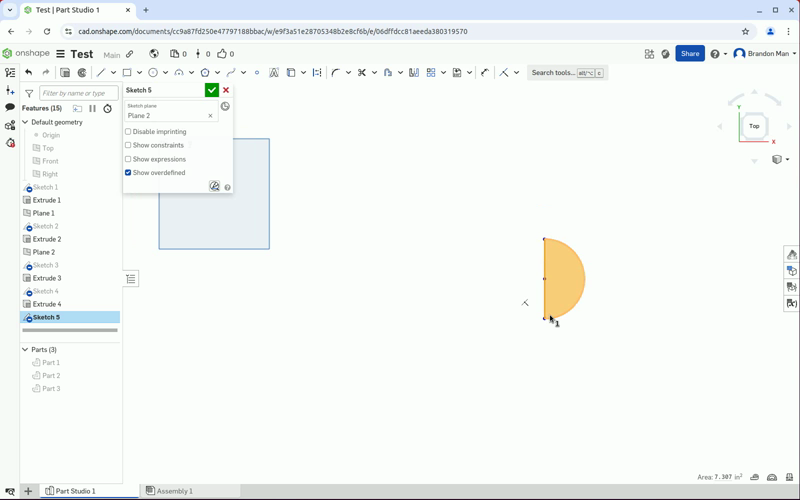
scroll(-6)
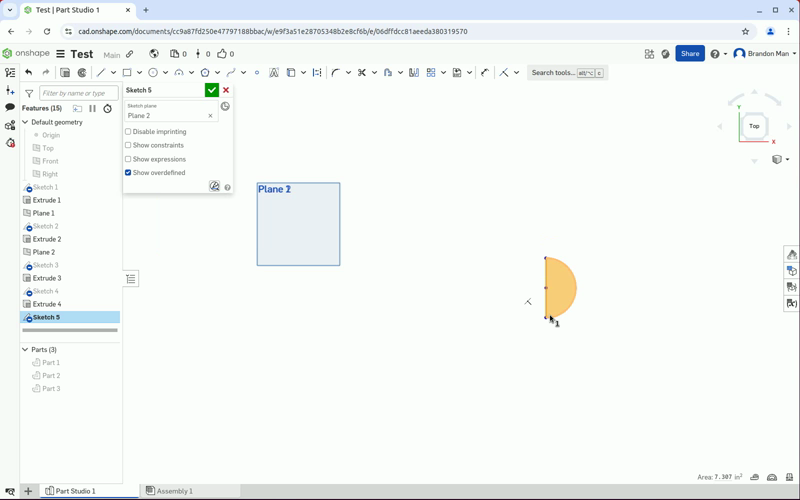
scroll(-6)
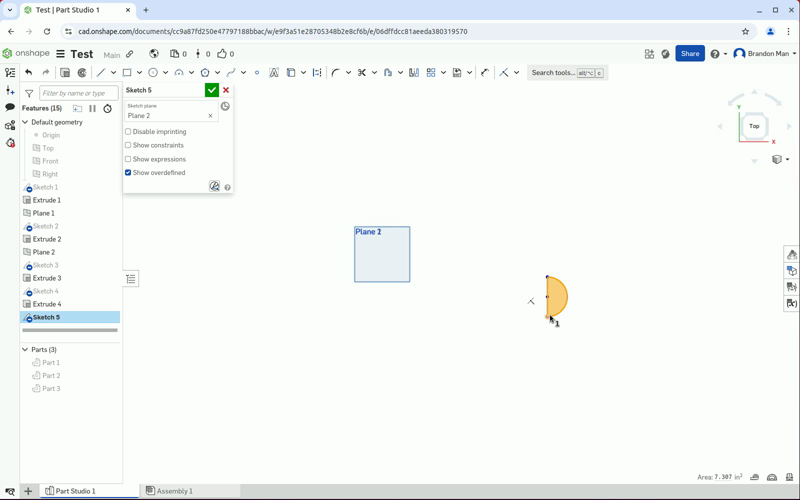
scroll(-6)
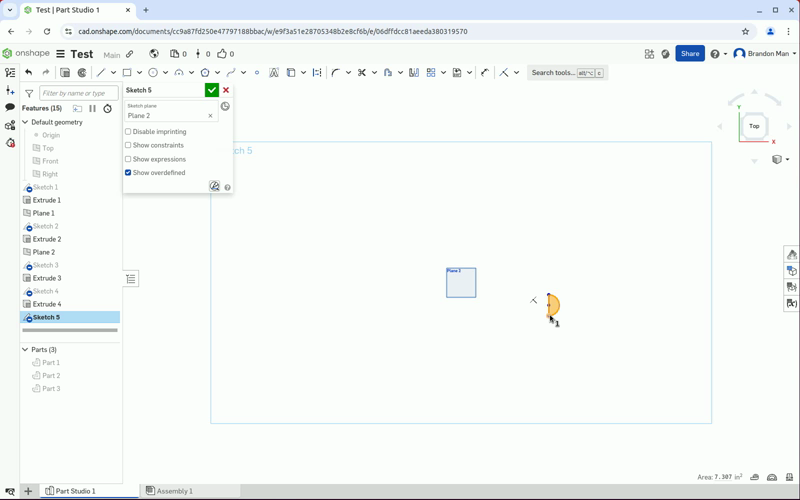
mouse_move(73, 352)
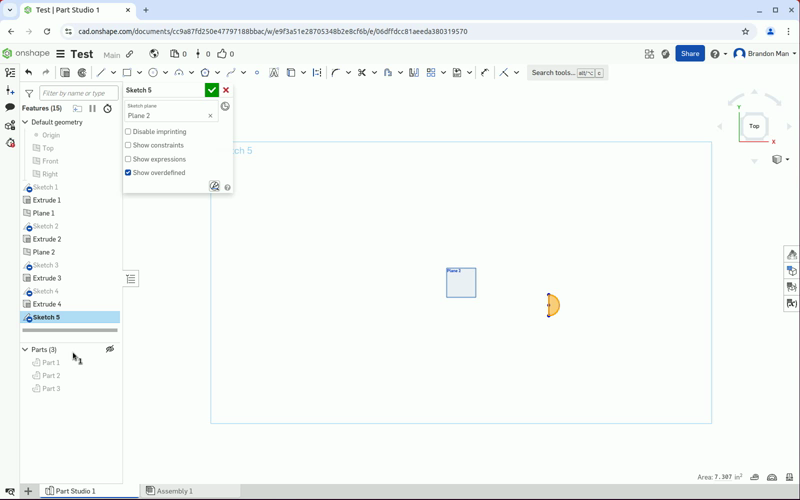
key(shift+y)
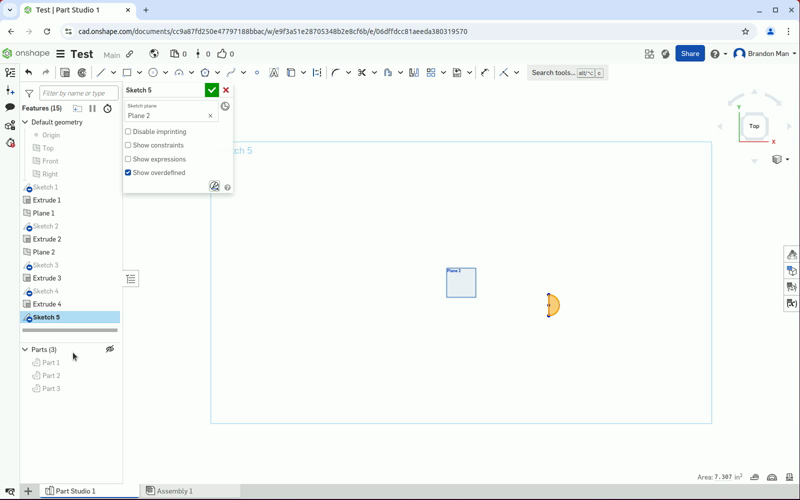
key(shift+e)
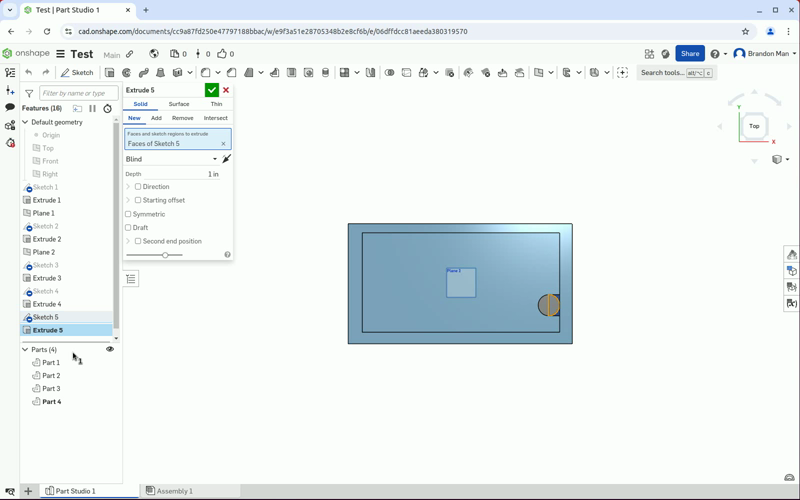
mouse_move(143, 106)
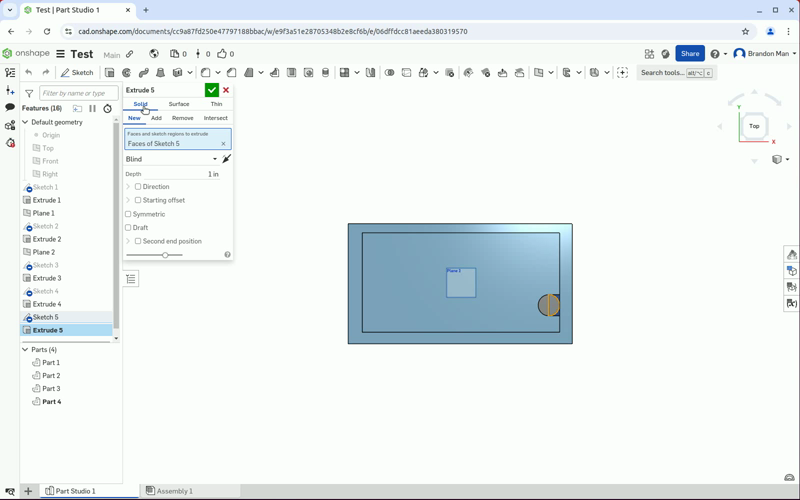
click(143, 106)
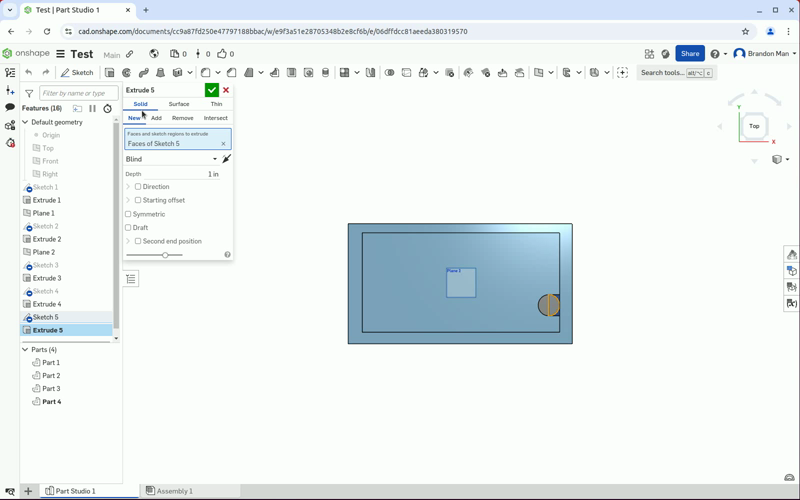
mouse_move(137, 120)
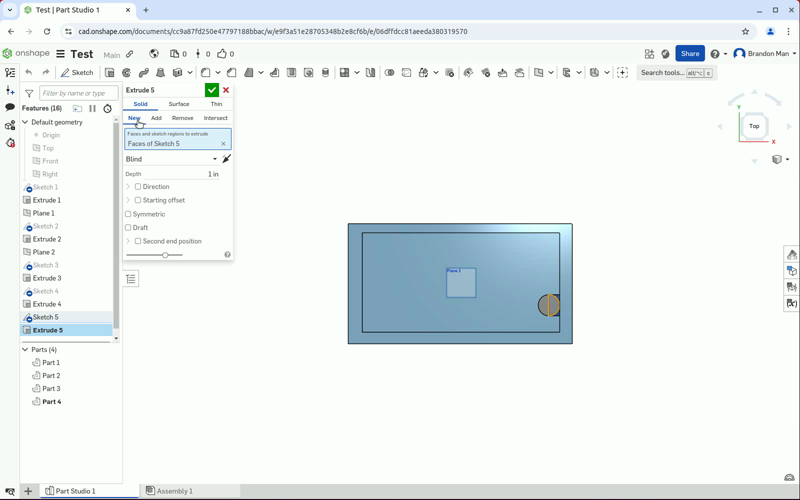
click(137, 120)
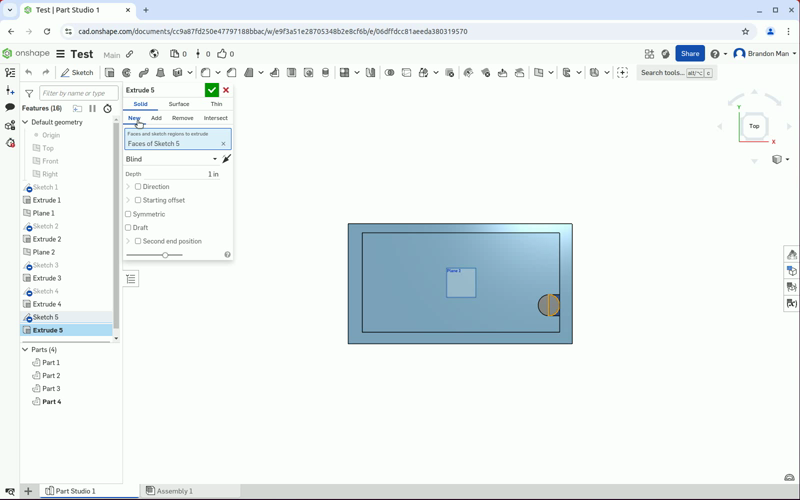
key(tab, 4)
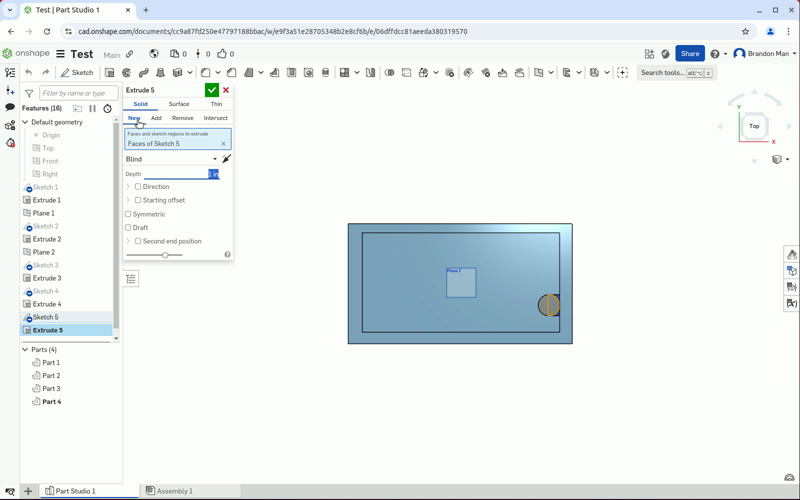
text(11.073)
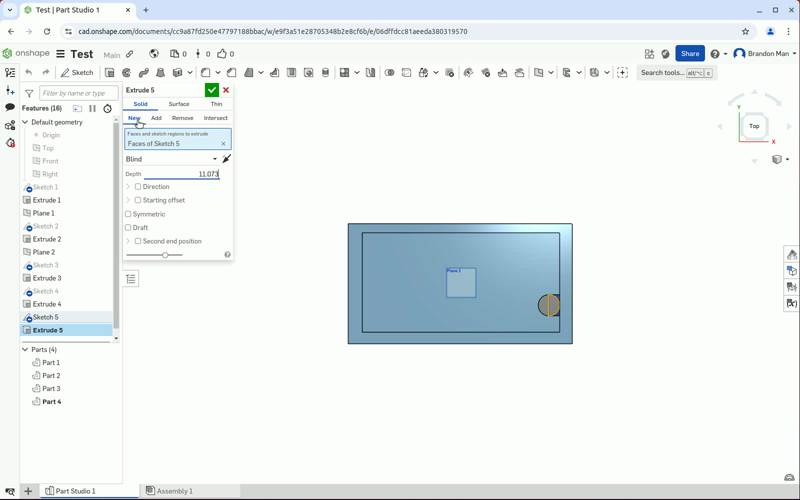
key(enter)
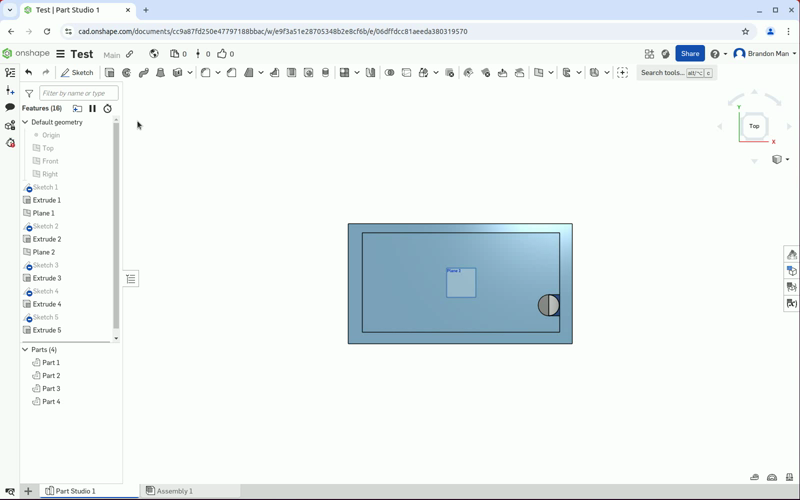
key(shift+h)
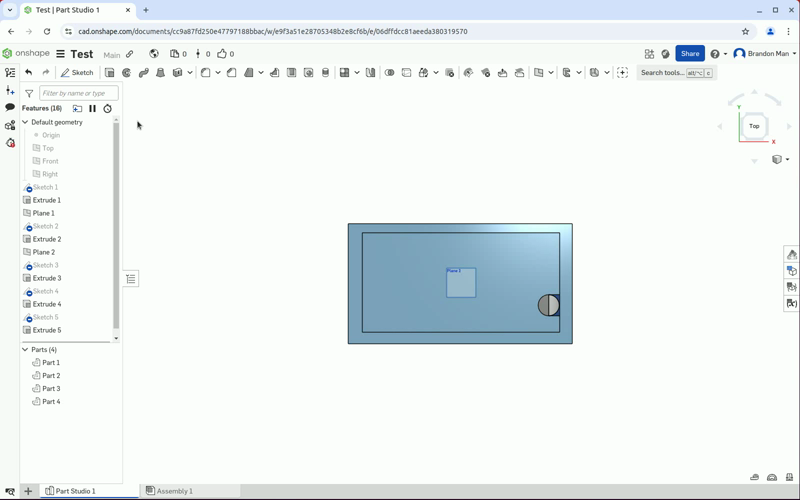
key(shift+h)
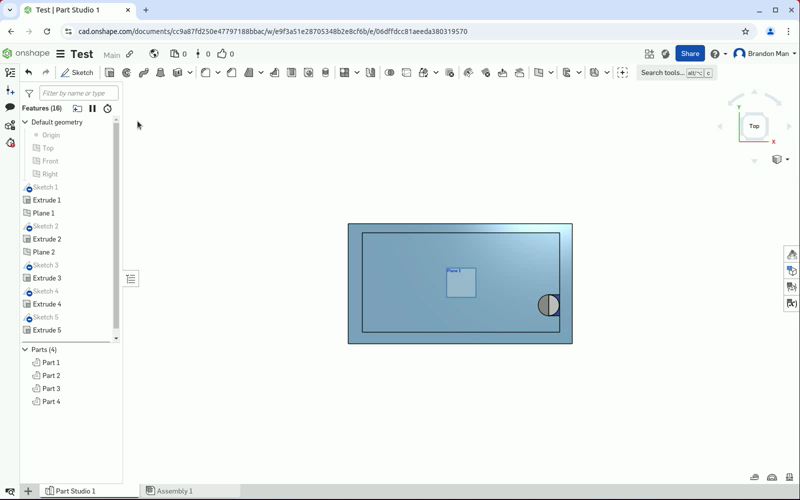
mouse_move(69, 189)
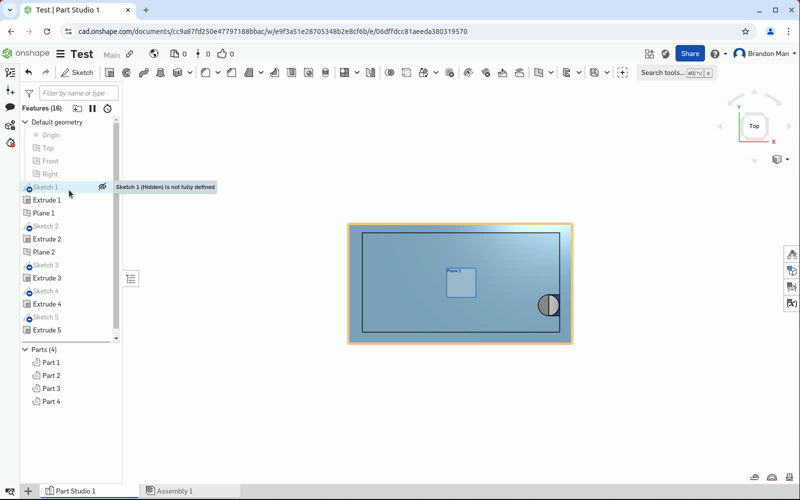
click(69, 189)
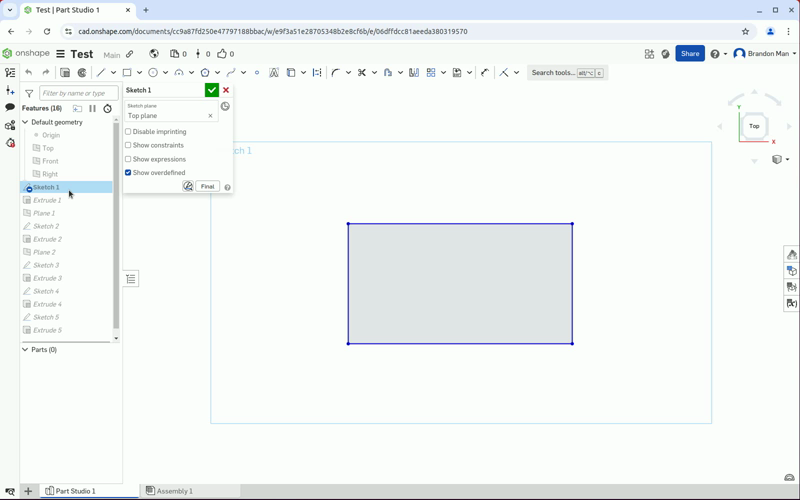
mouse_move(229, 92)
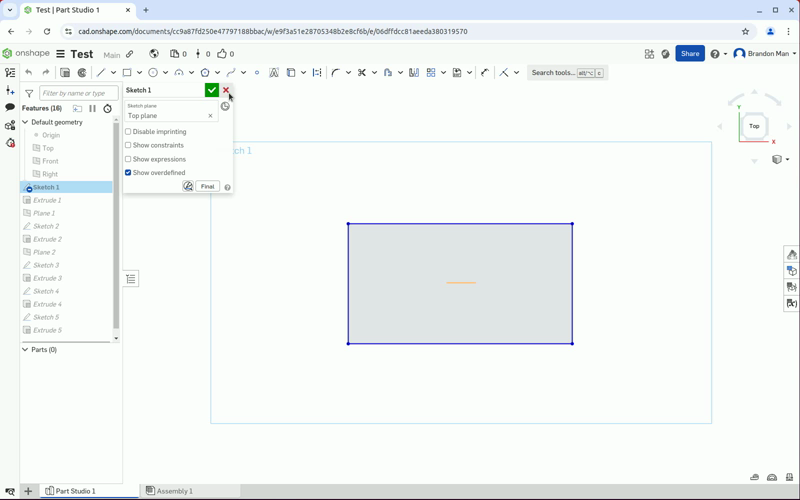
click(229, 92)
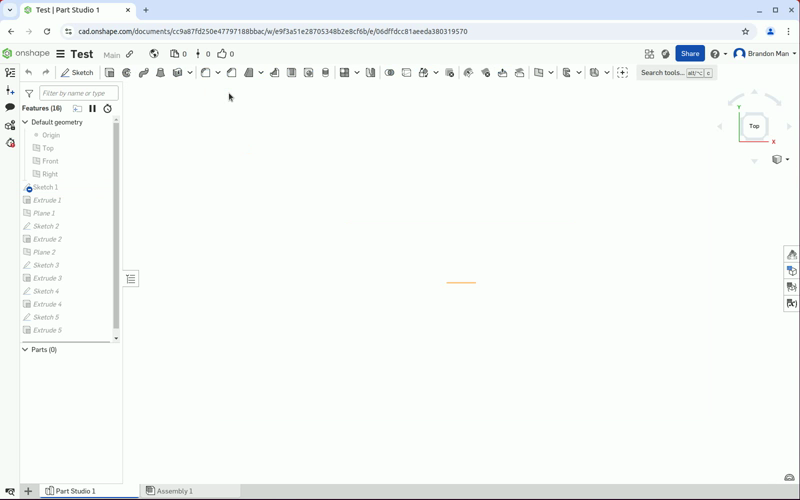
key(shift+s)
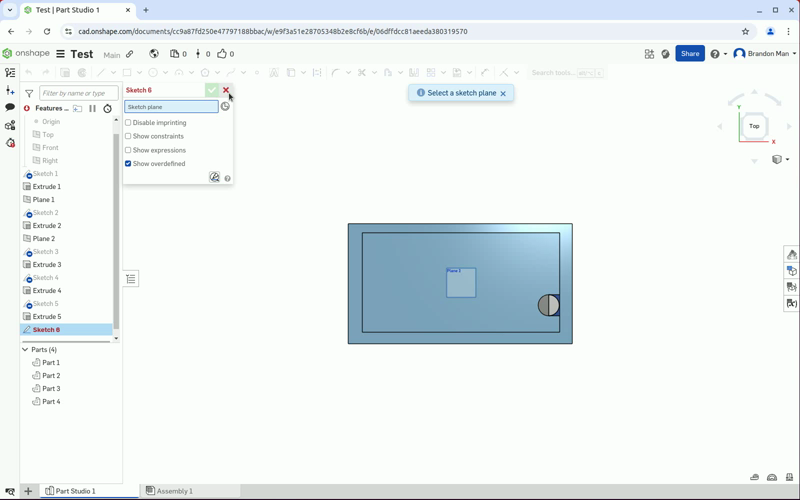
mouse_move(69, 241)
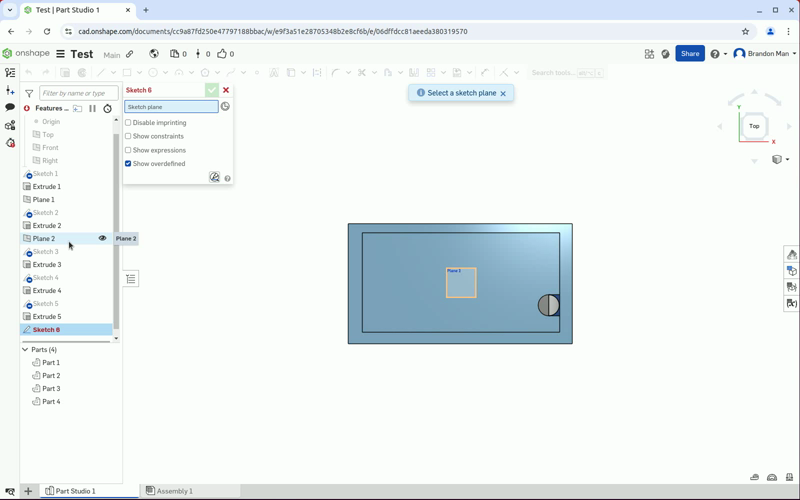
click(69, 241)
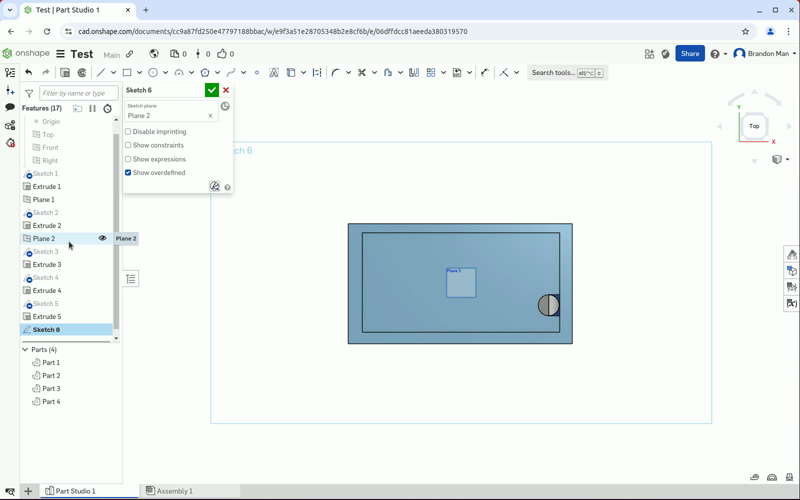
mouse_move(73, 352)
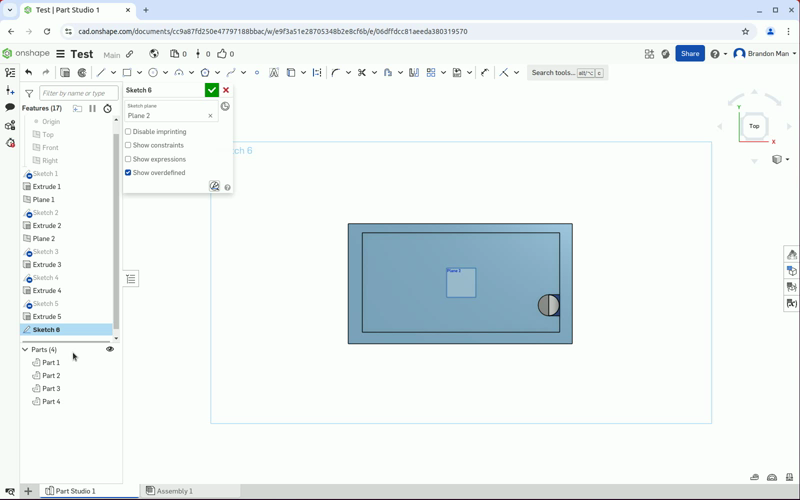
key(y)
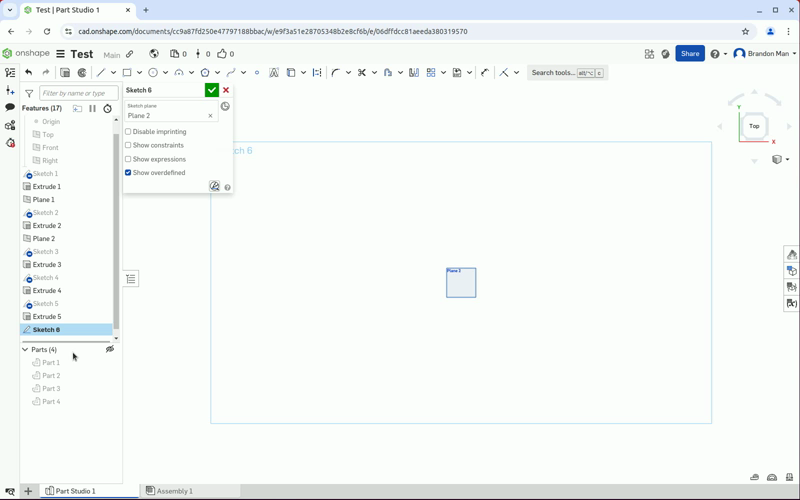
key(l)
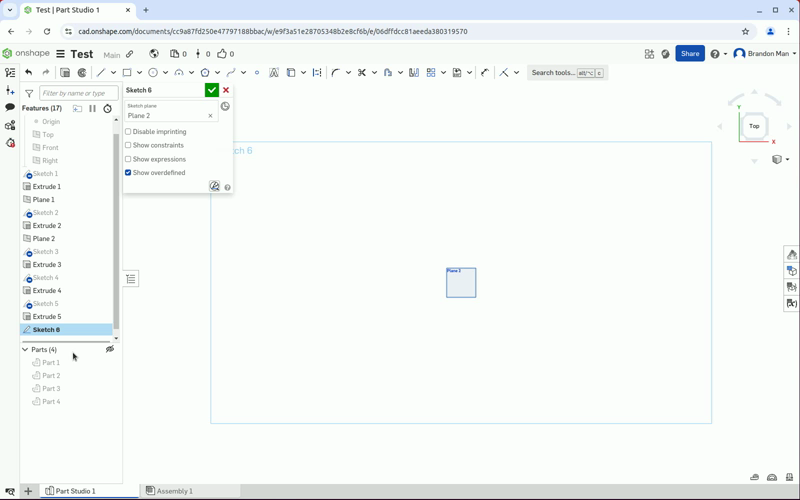
key_down(shift)
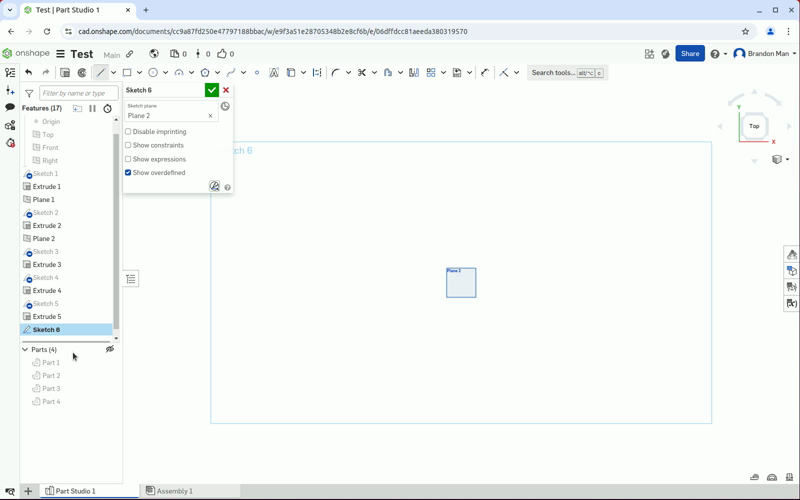
mouse_move(385, 244)
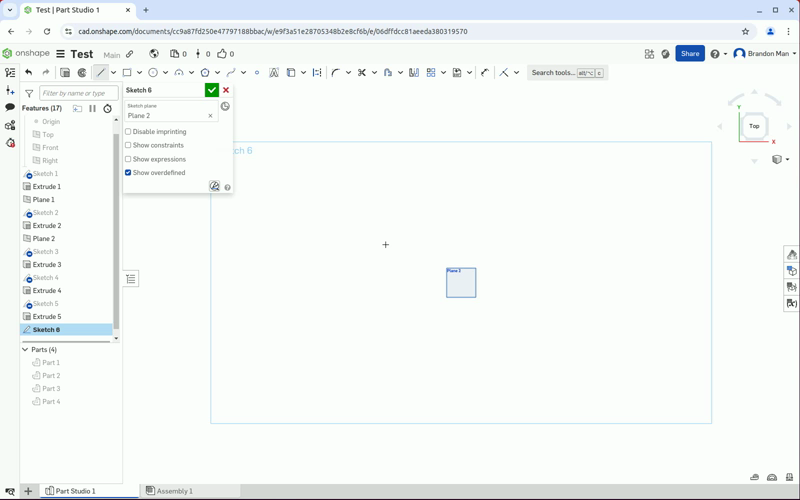
click(385, 244)
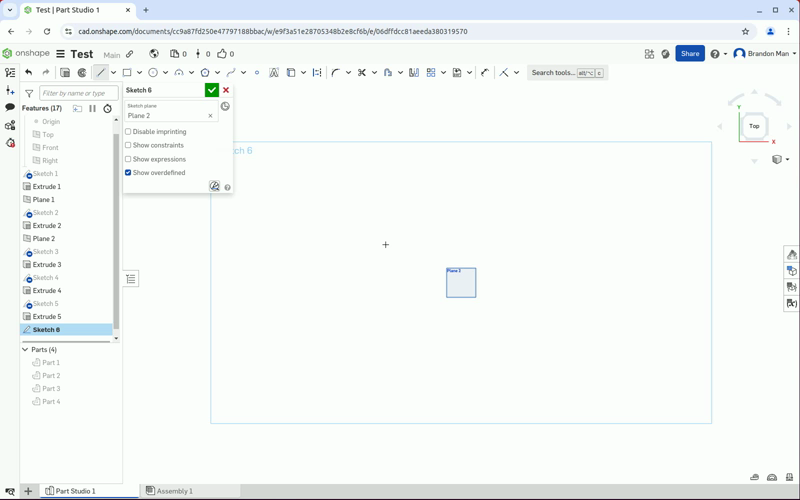
key_up(shift)
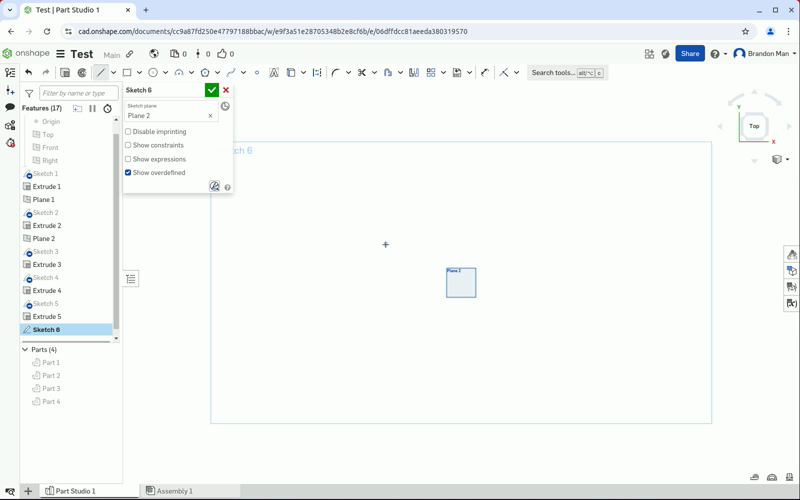
key_down(shift)
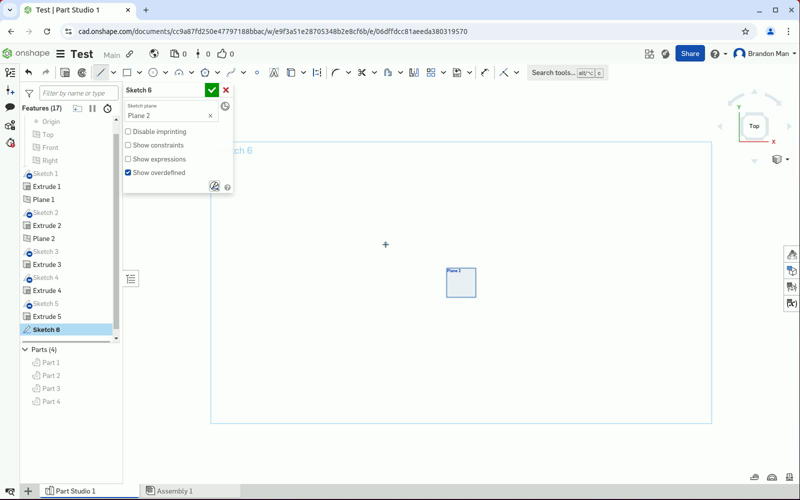
mouse_move(415, 244)
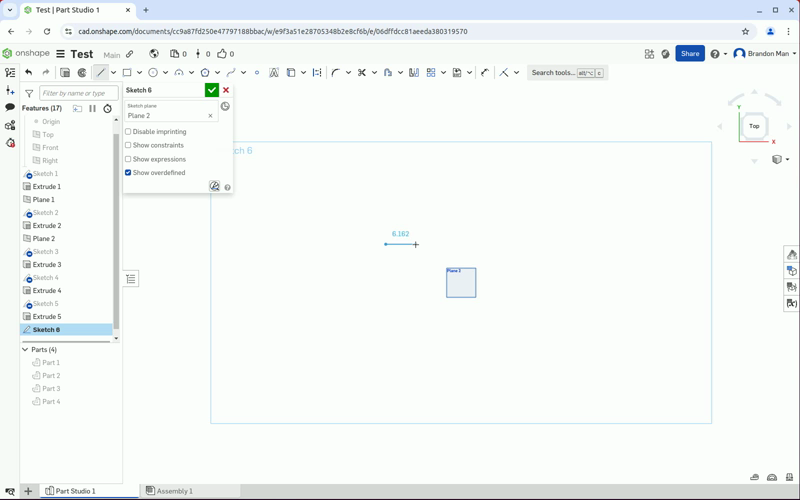
mouse_move(406, 244)
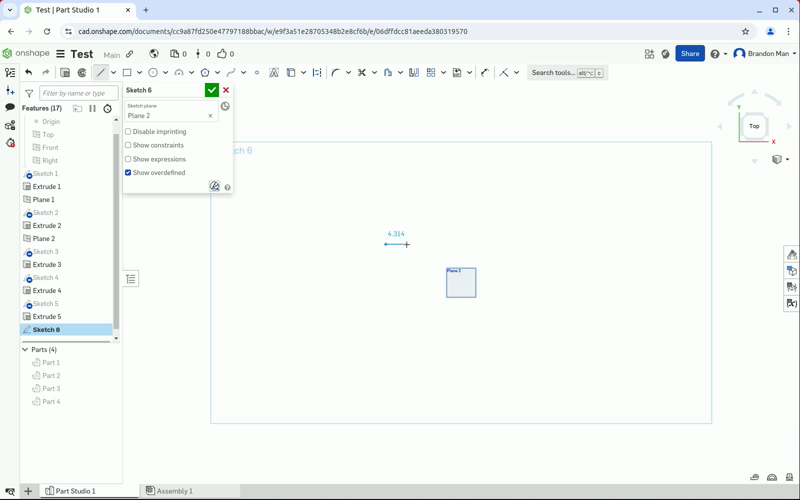
click(406, 244)
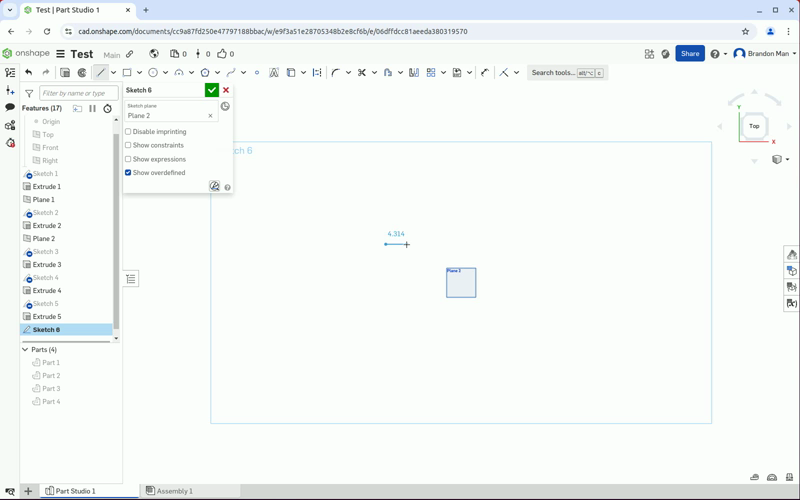
key_up(shift)
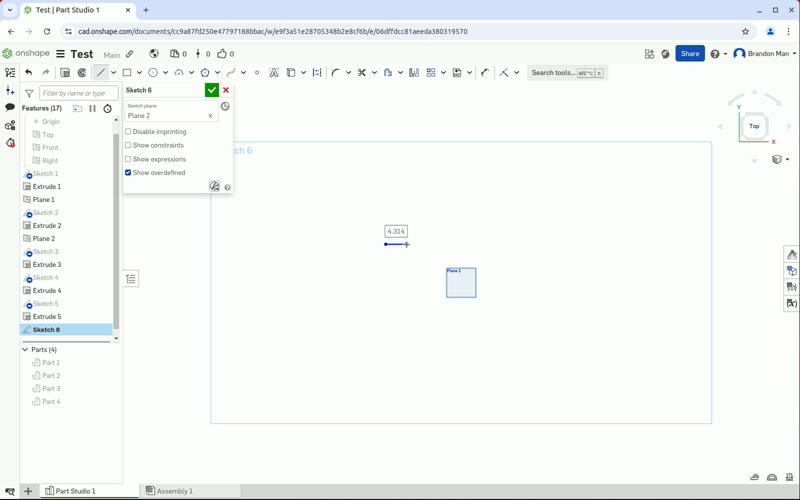
key(esc)
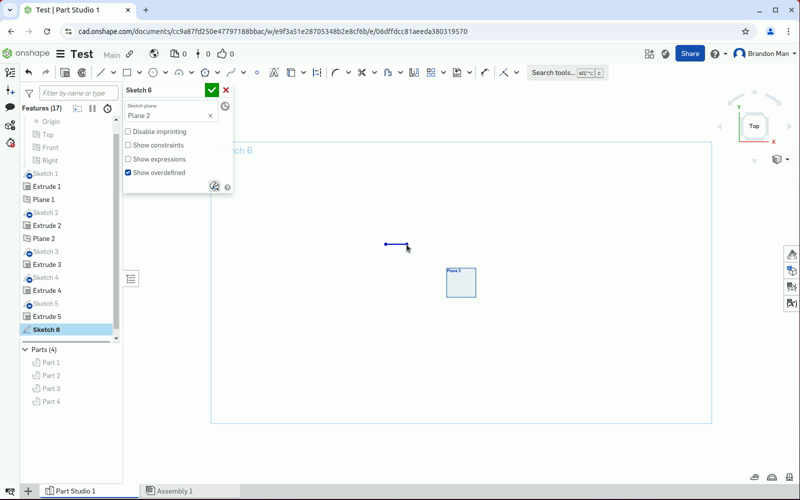
key(a)
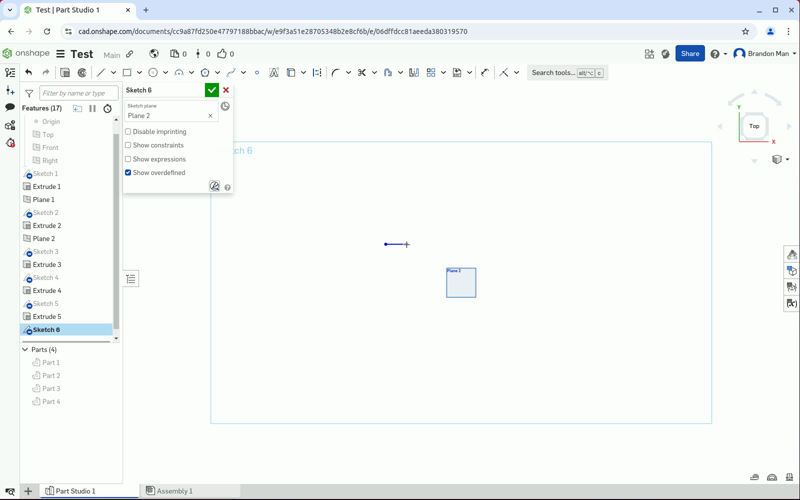
mouse_move(406, 244)
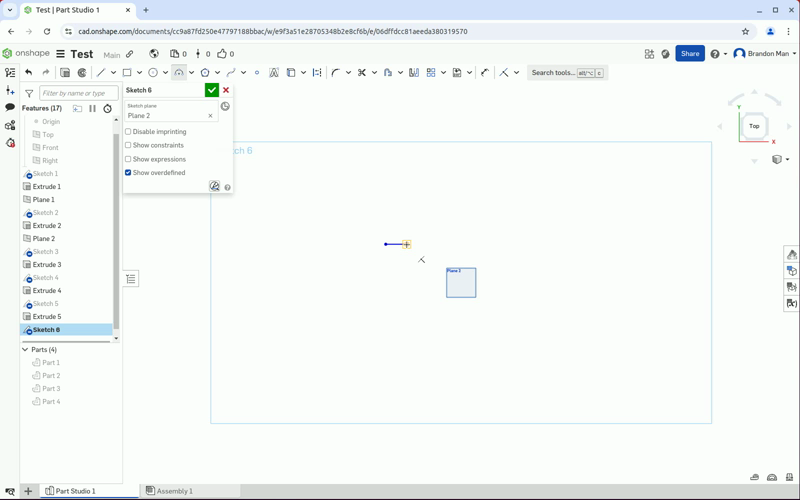
click(406, 244)
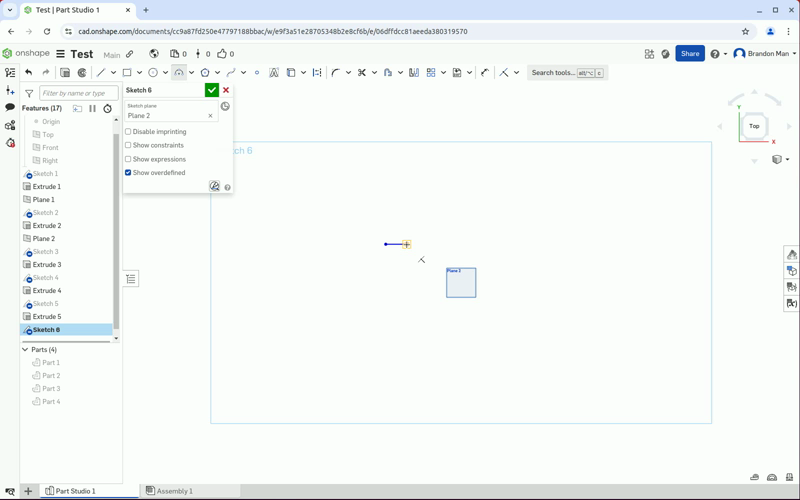
mouse_move(385, 244)
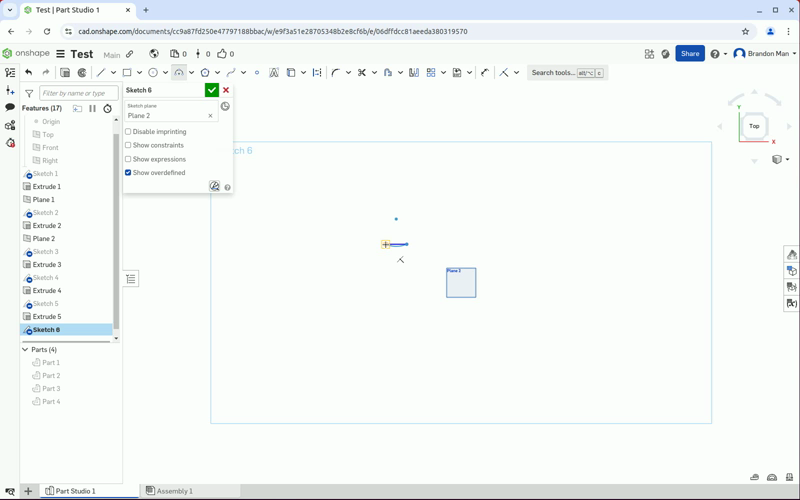
click(385, 244)
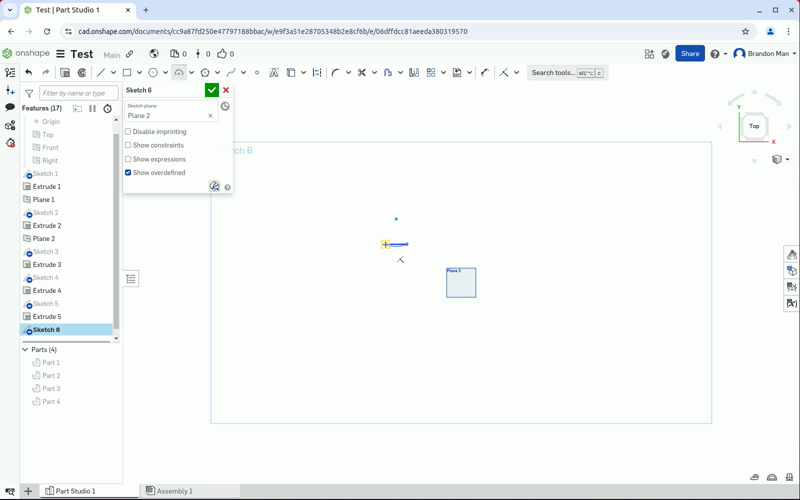
key_down(shift)
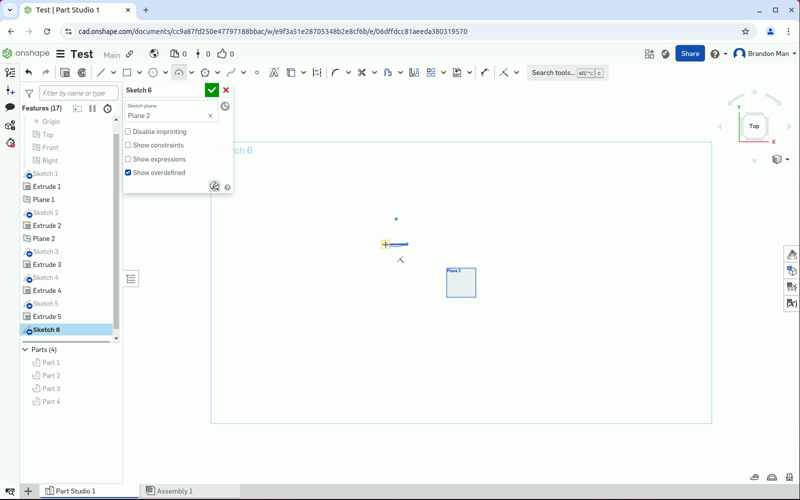
mouse_move(396, 233)
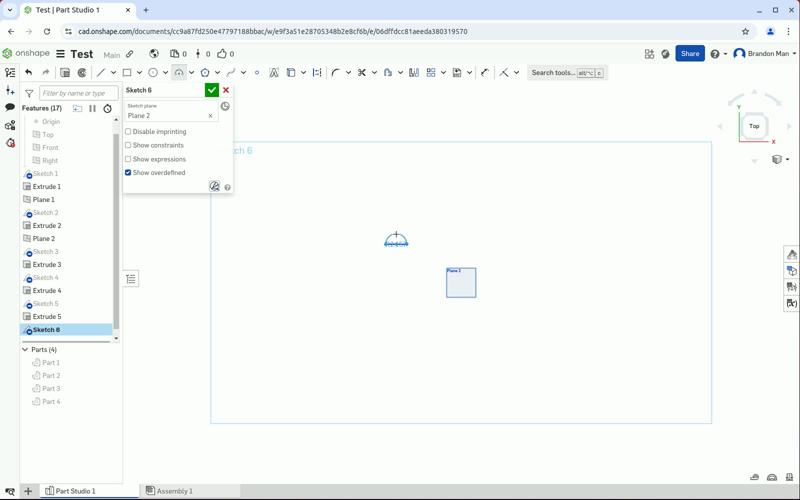
click(396, 233)
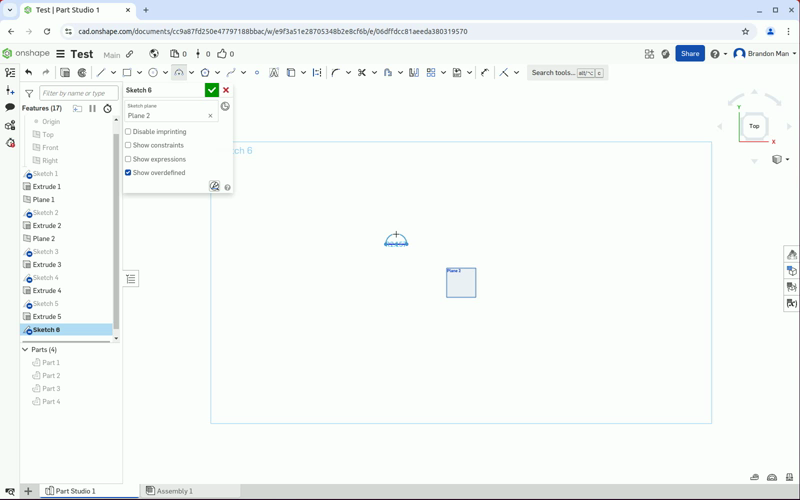
key_up(shift)
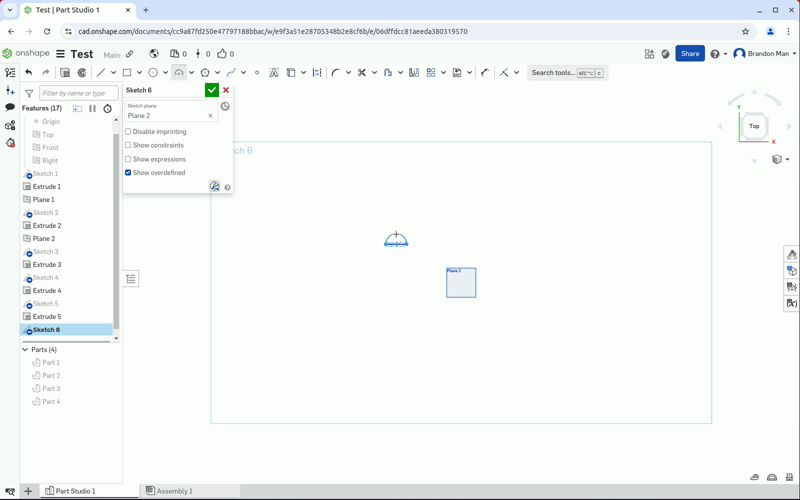
key(esc)
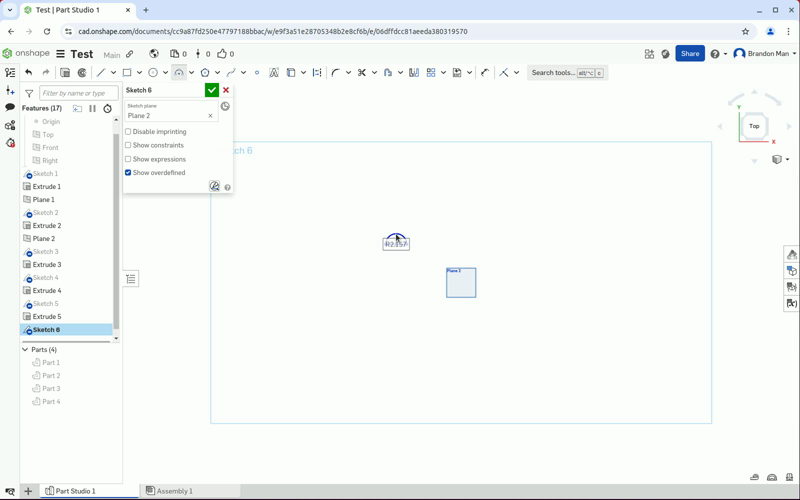
mouse_move(402, 237)
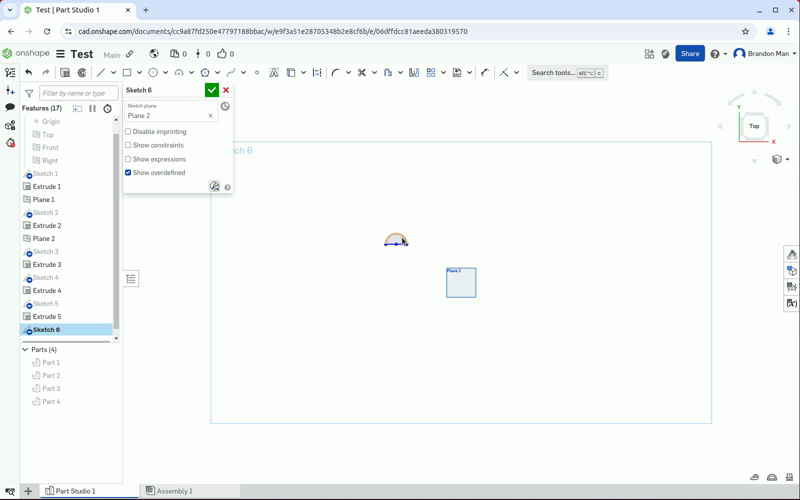
scroll(6)
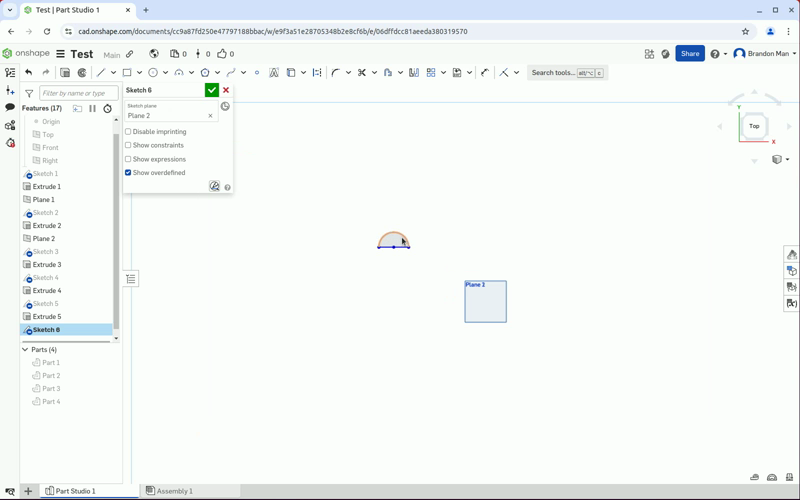
scroll(6)
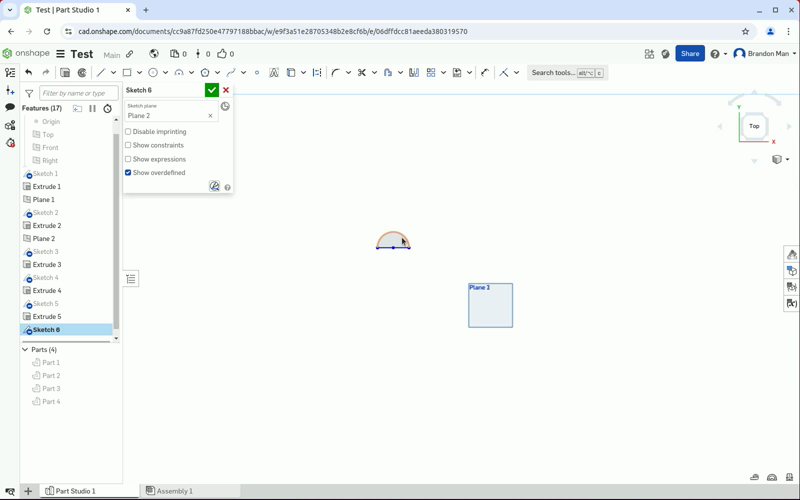
scroll(6)
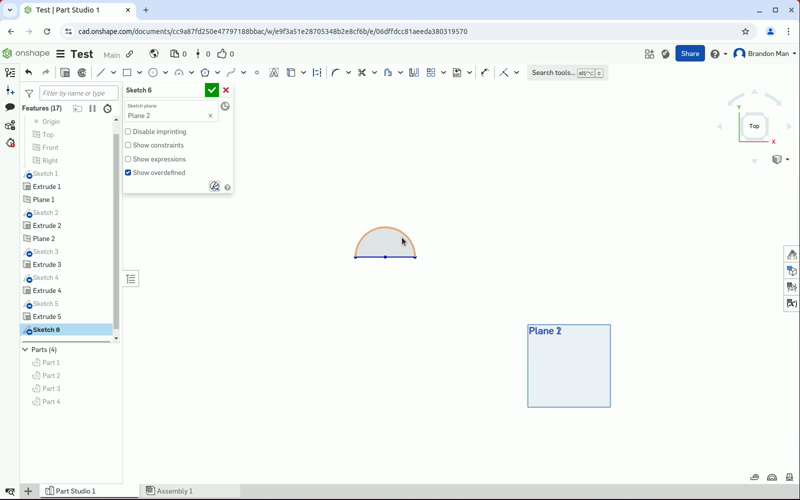
scroll(6)
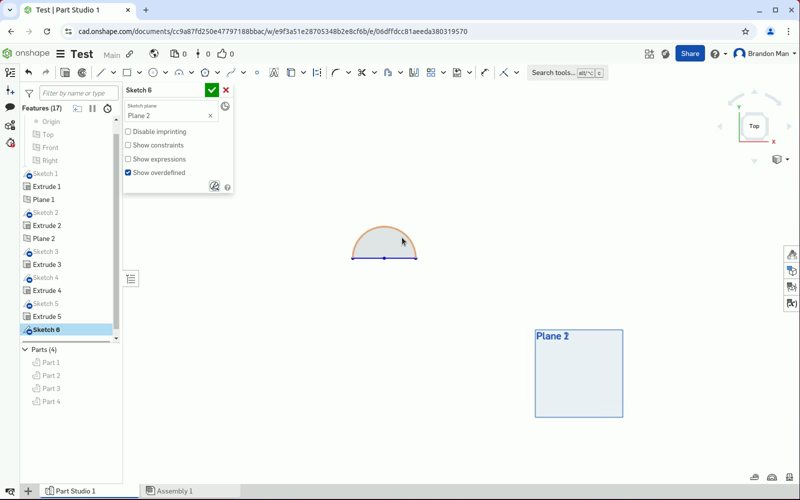
scroll(6)
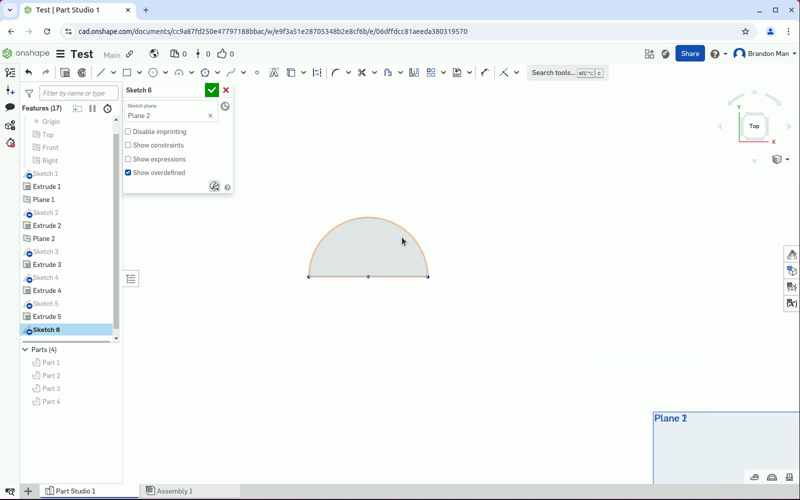
scroll(6)
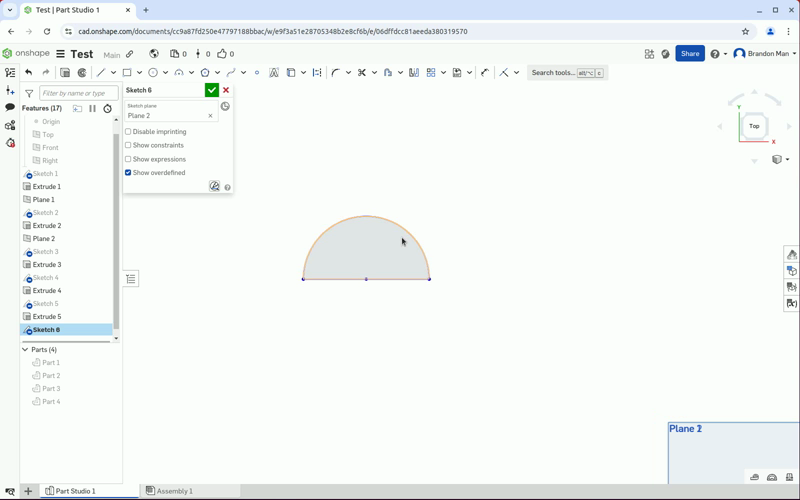
scroll(6)
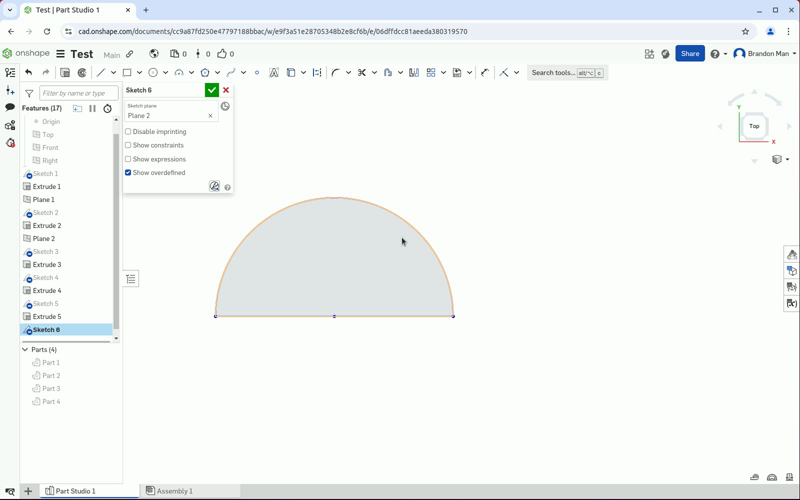
click(402, 237)
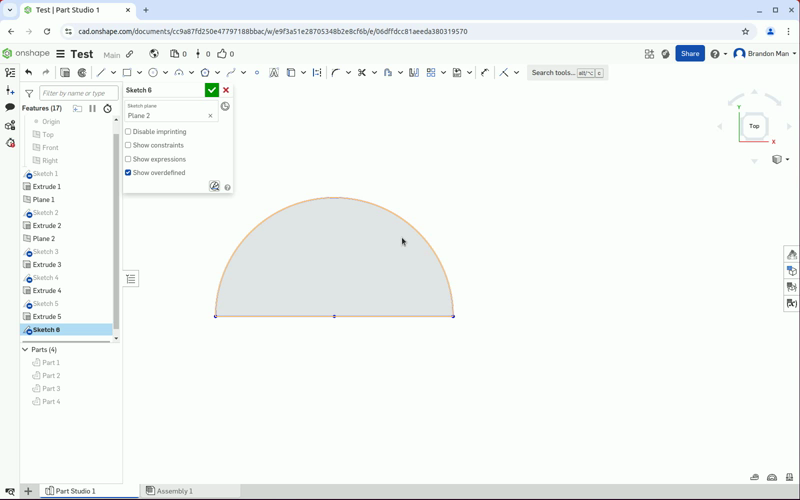
scroll(-6)
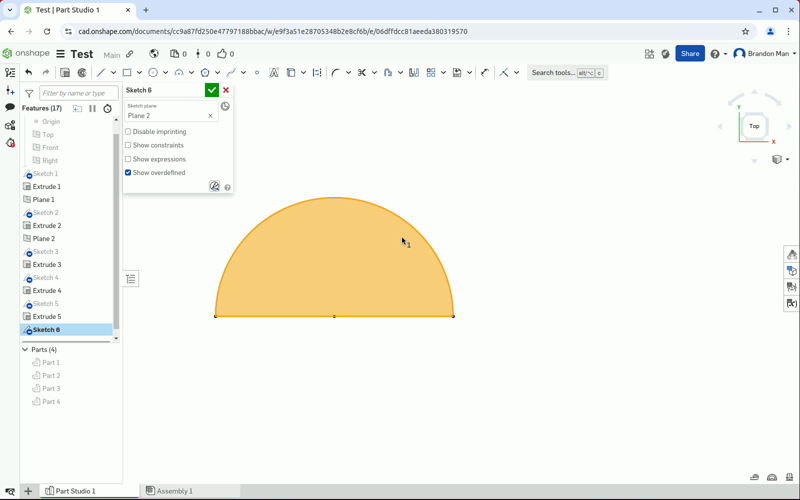
scroll(-6)
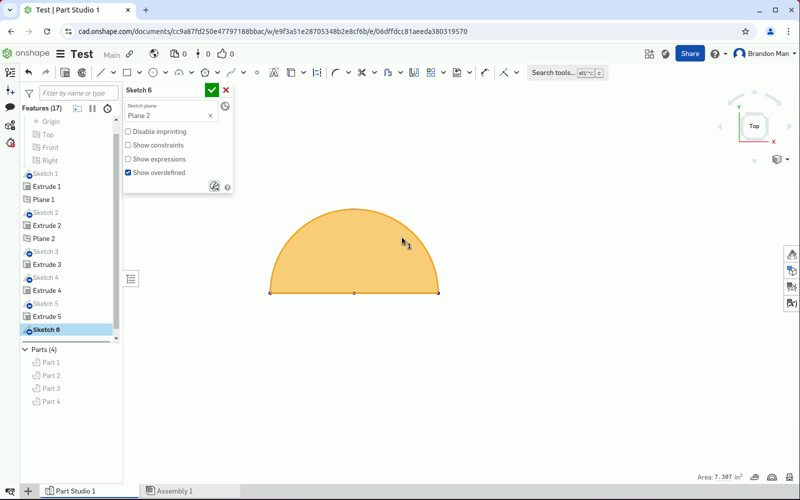
scroll(-6)
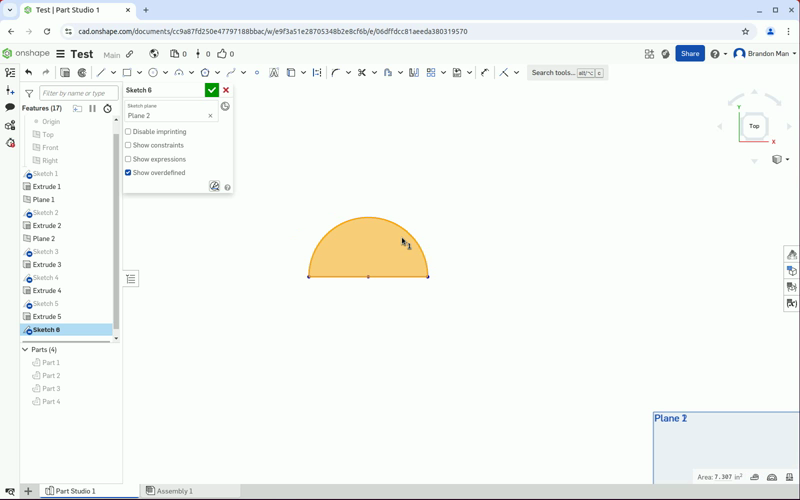
scroll(-6)
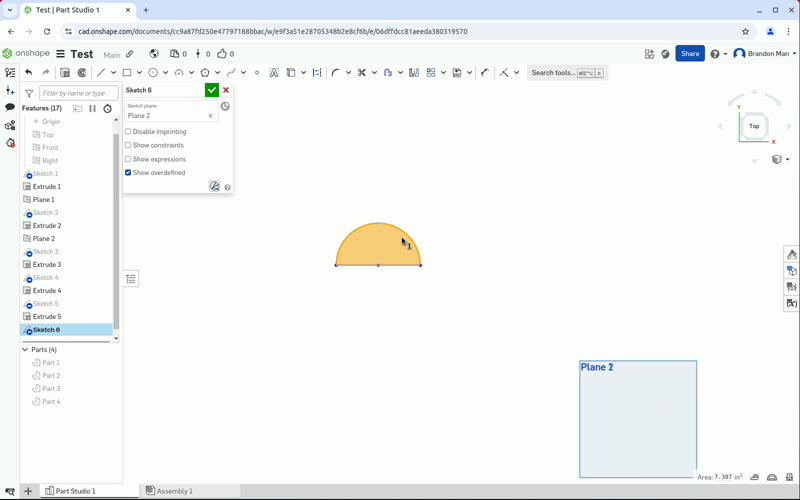
scroll(-6)
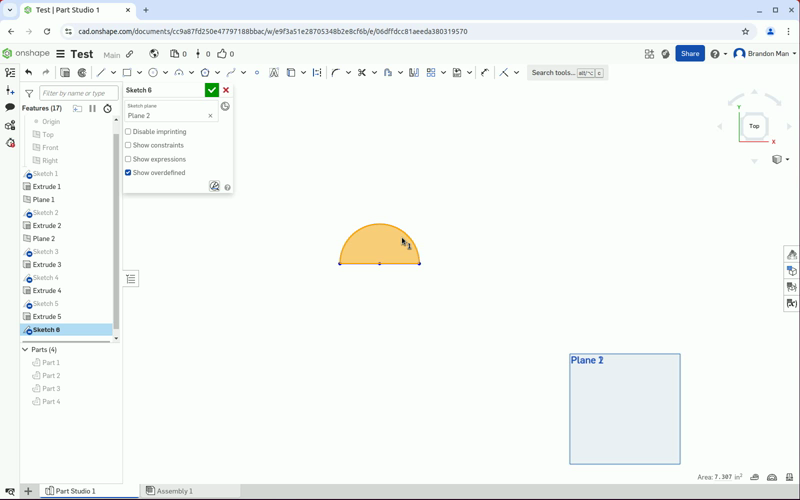
scroll(-6)
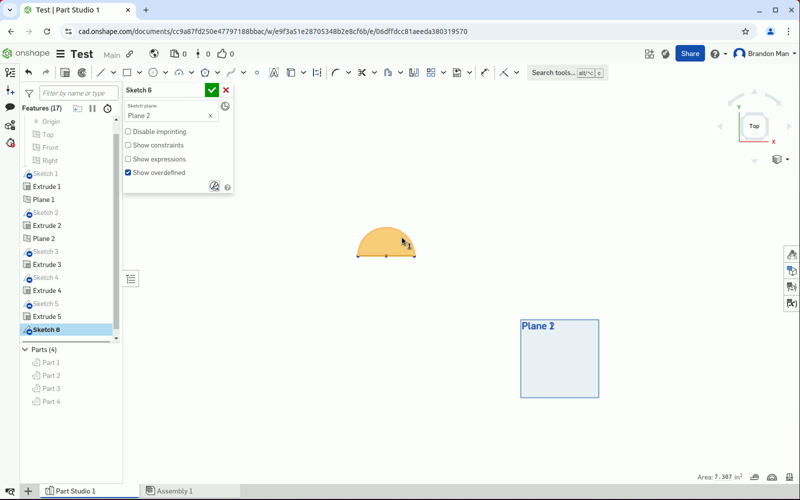
scroll(-6)
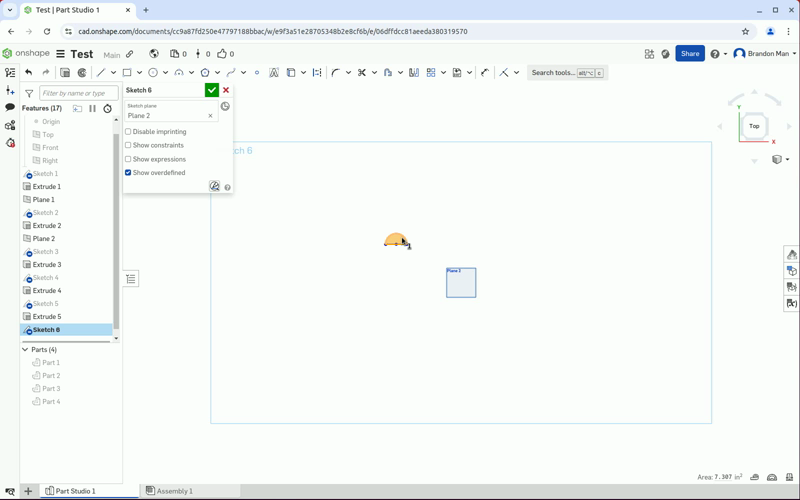
mouse_move(73, 352)
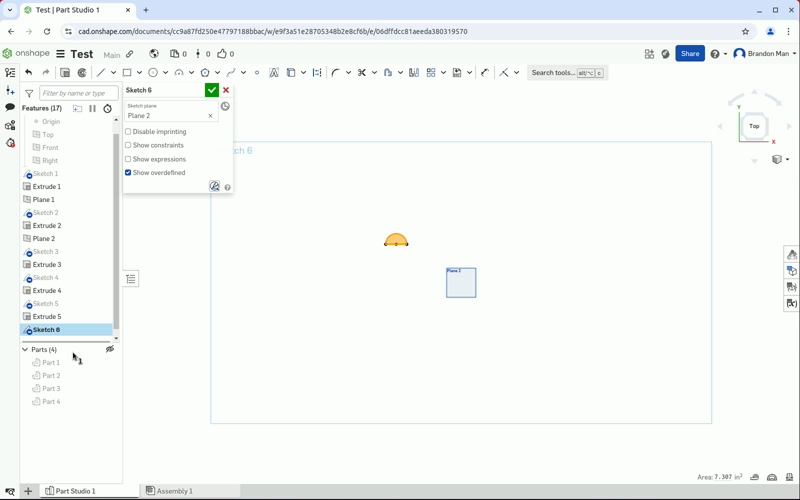
key(shift+y)
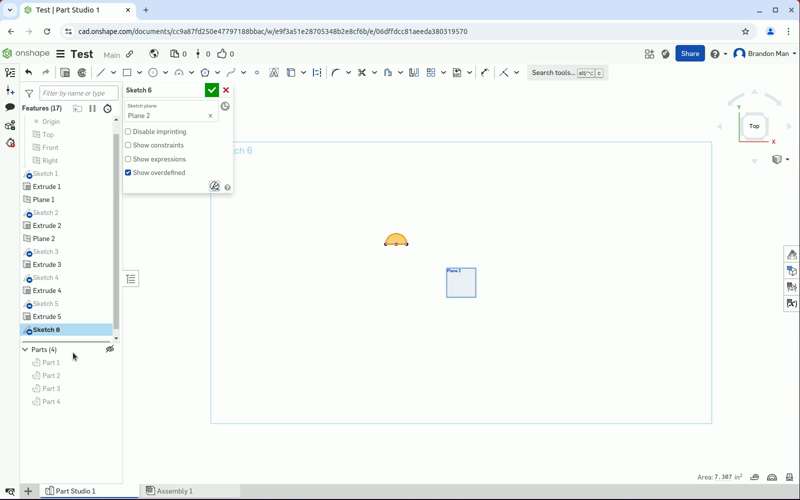
key(shift+e)
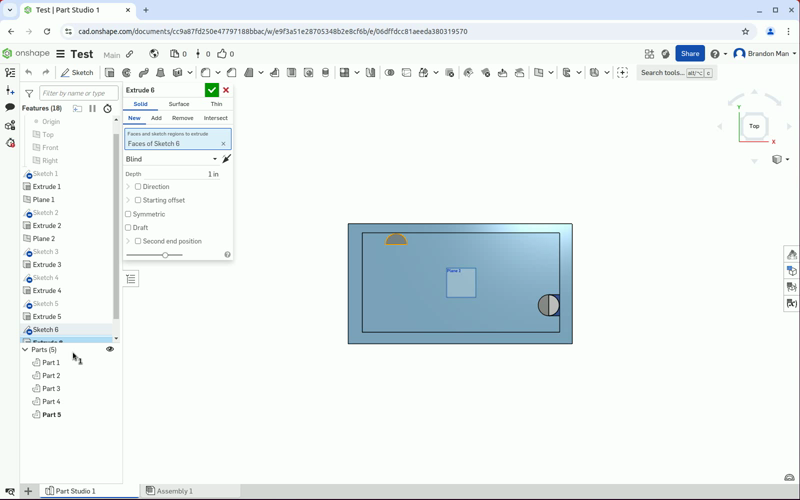
mouse_move(143, 106)
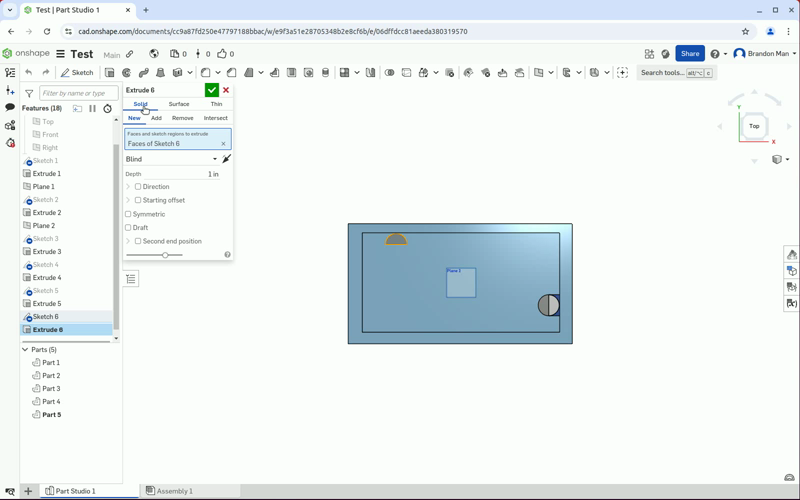
click(143, 106)
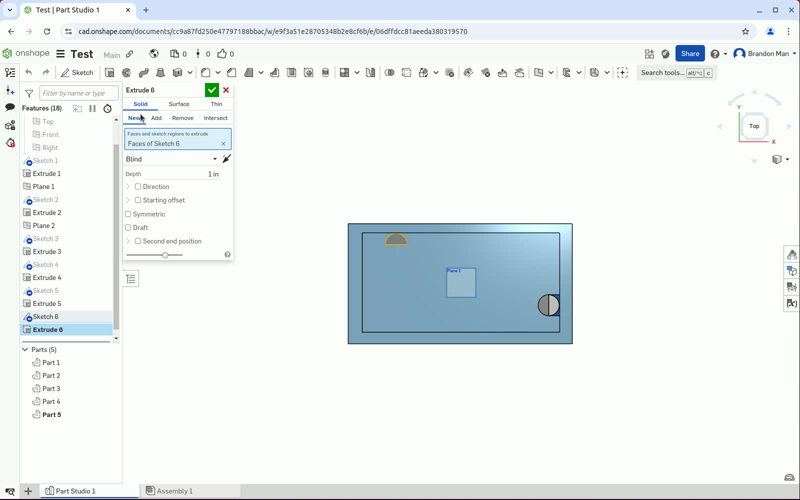
mouse_move(137, 120)
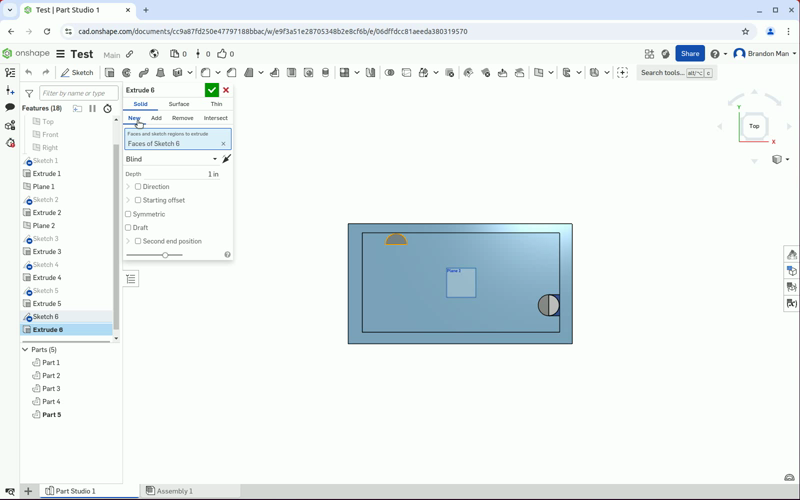
click(137, 120)
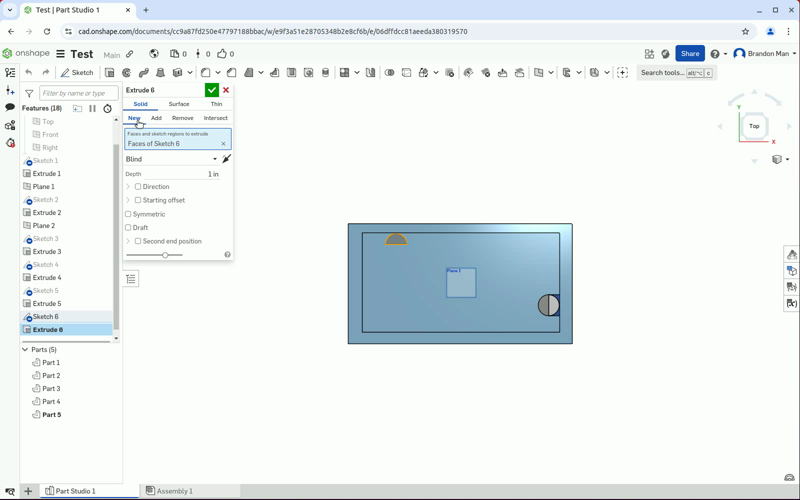
key(tab, 4)
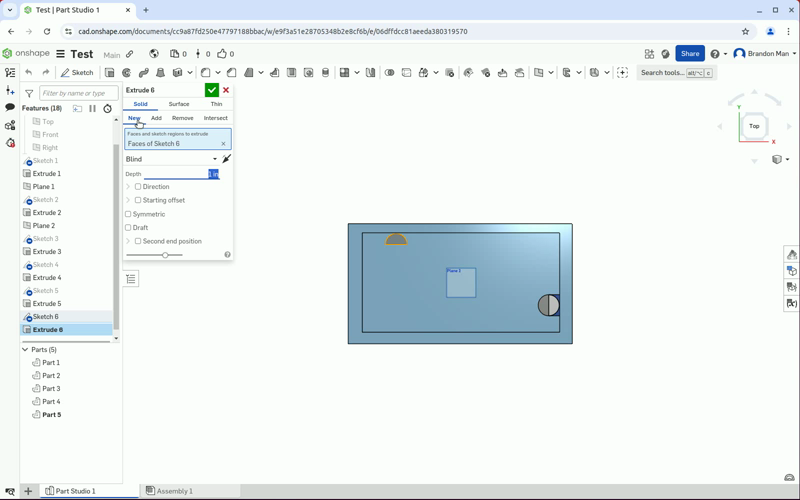
text(11.073)
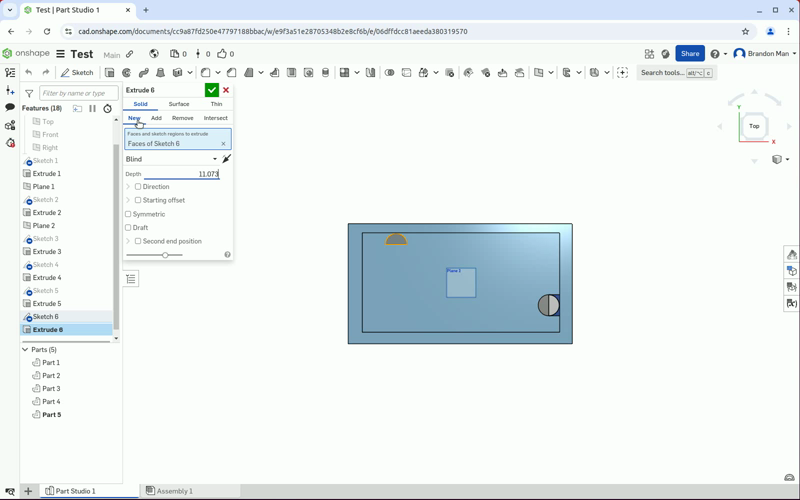
key(enter)
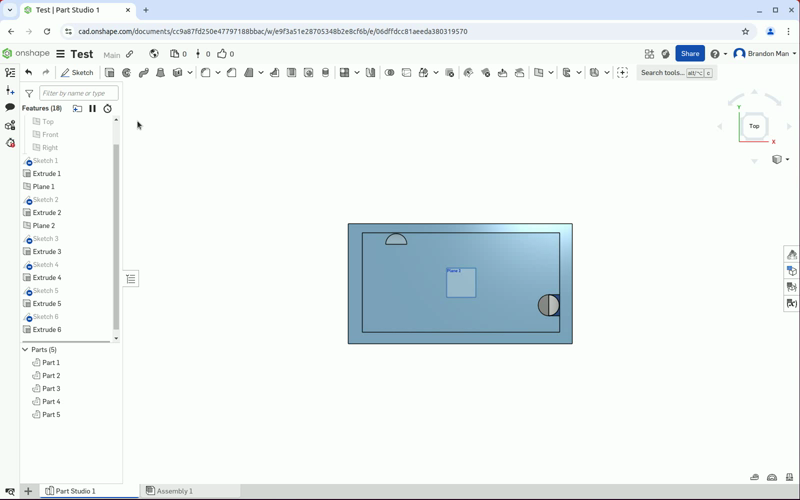
key(shift+h)
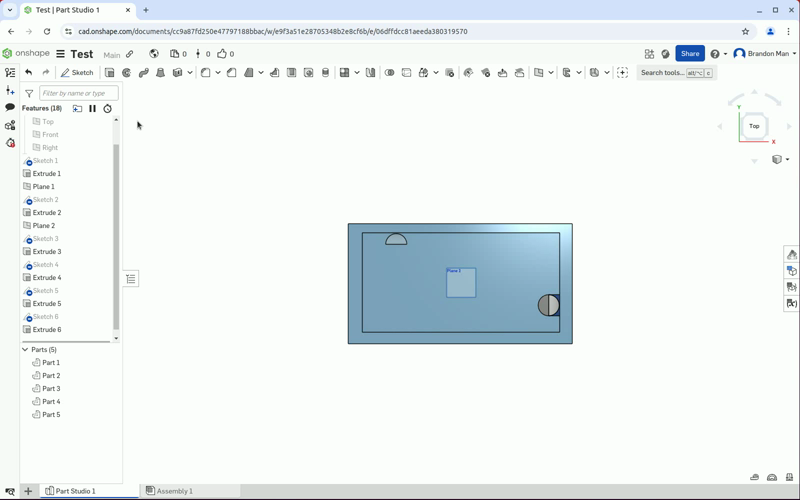
key(shift+h)
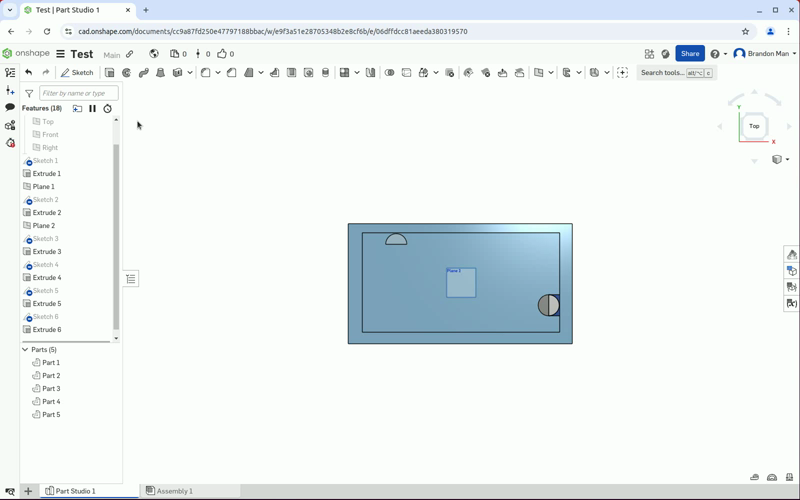
mouse_move(69, 163)
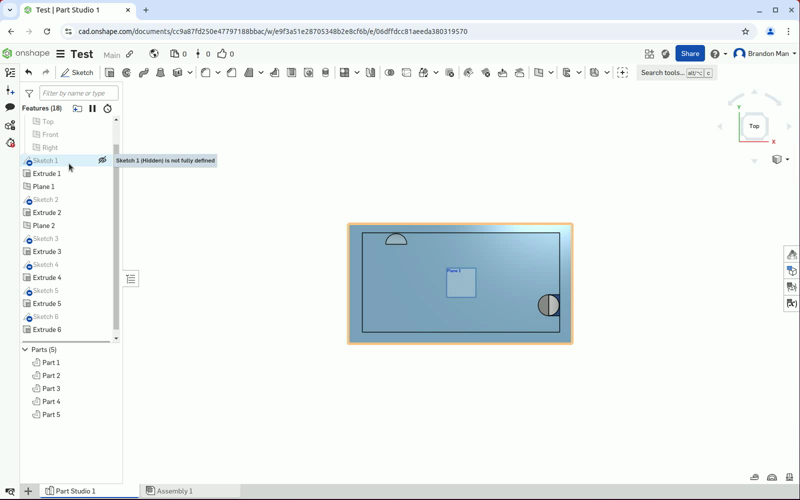
click(69, 163)
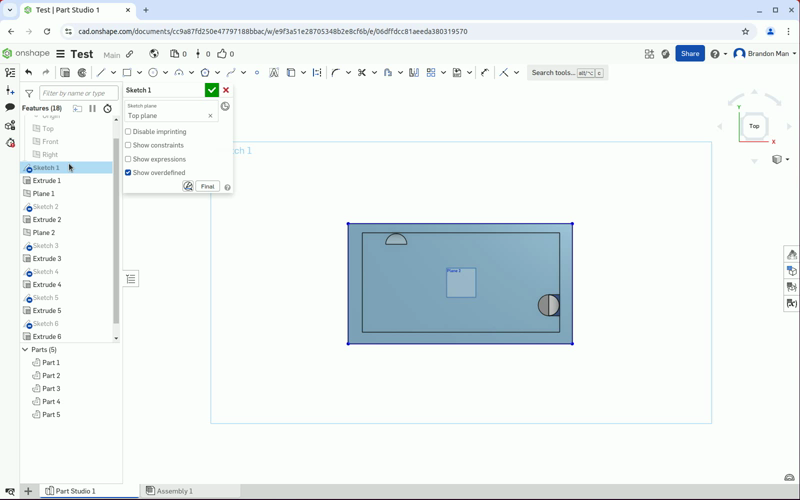
mouse_move(229, 92)
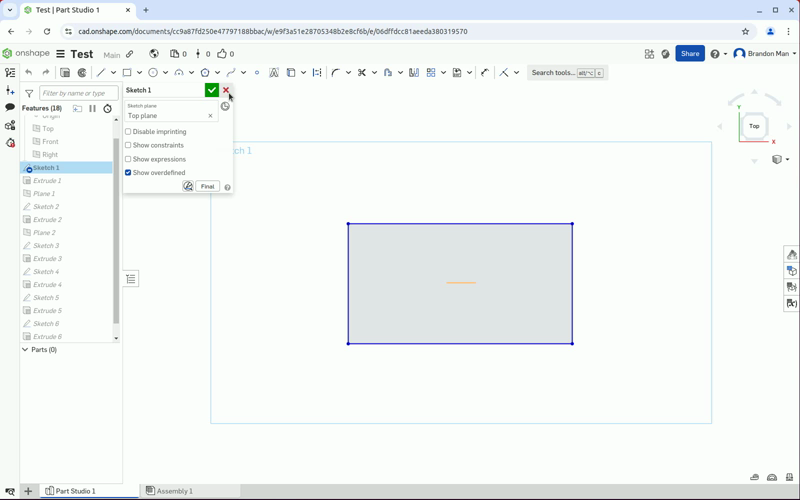
click(229, 92)
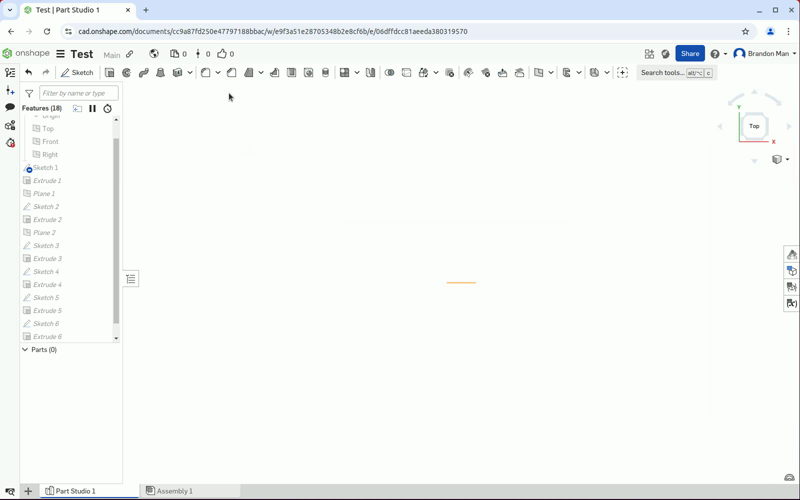
key(shift+s)
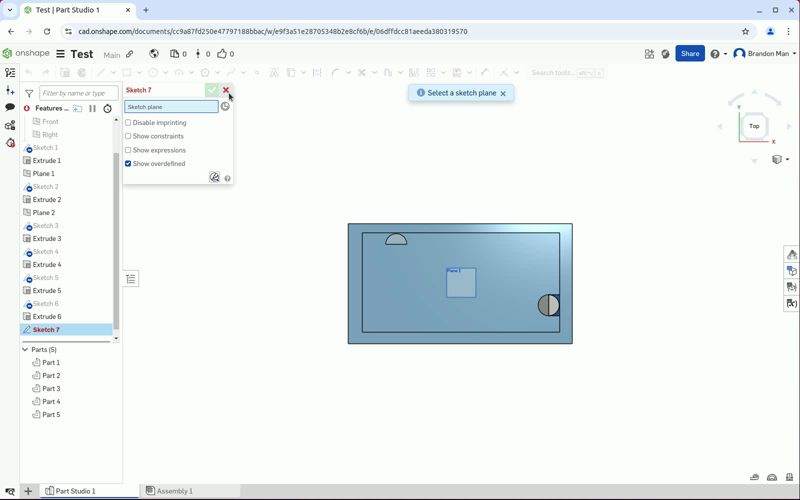
mouse_move(69, 215)
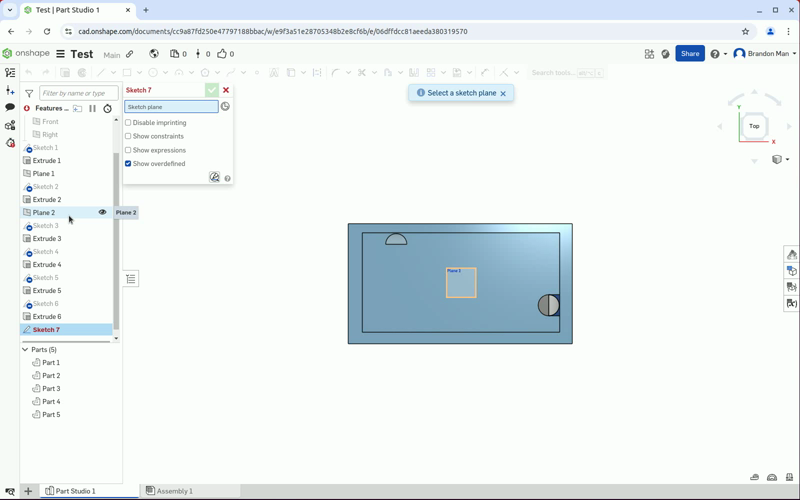
click(69, 215)
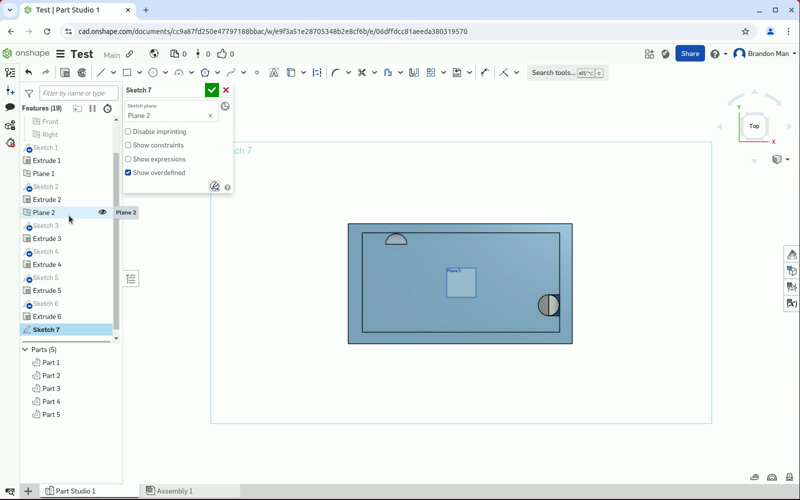
mouse_move(73, 352)
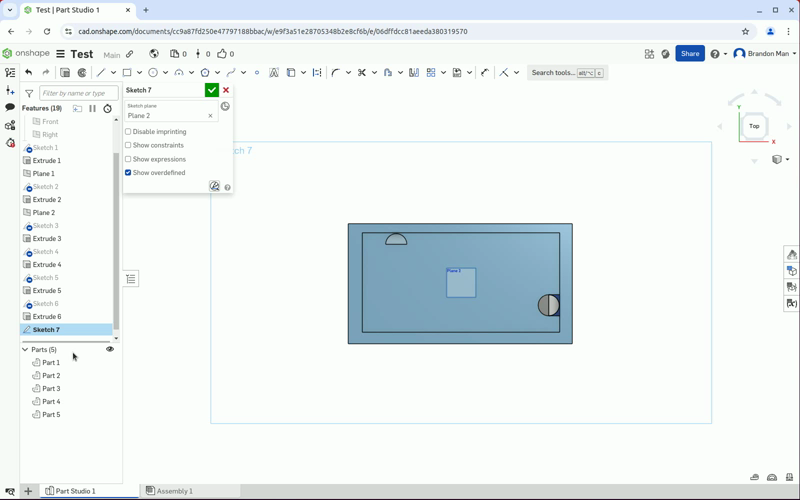
key(y)
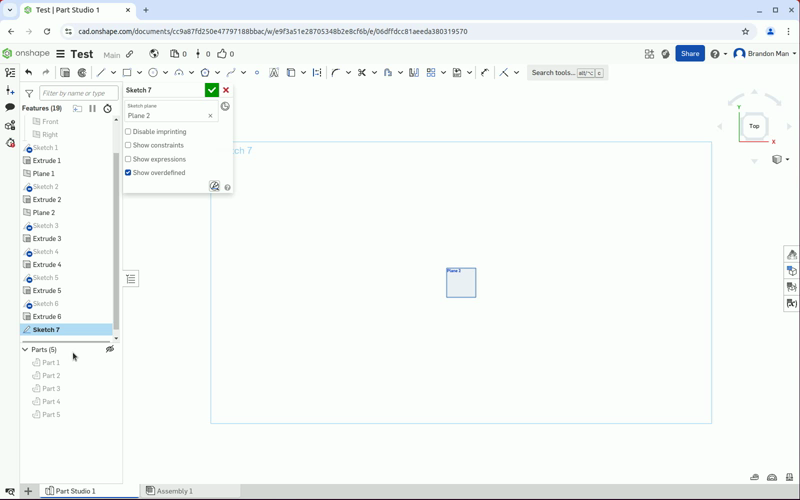
key(a)
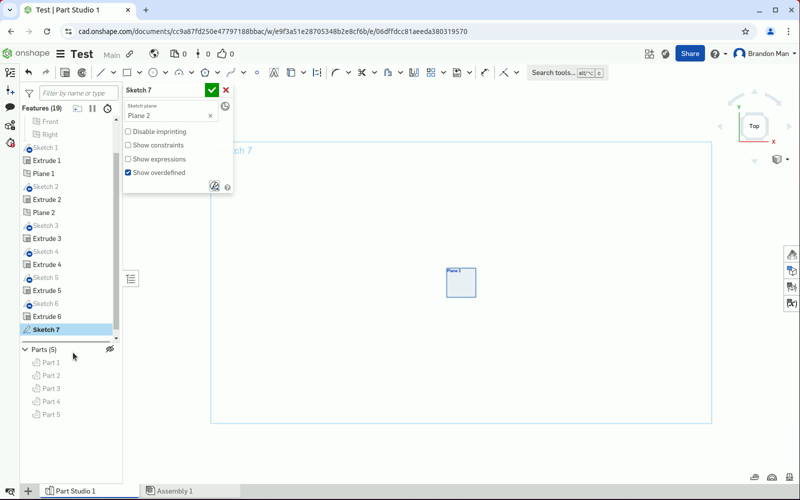
key_down(shift)
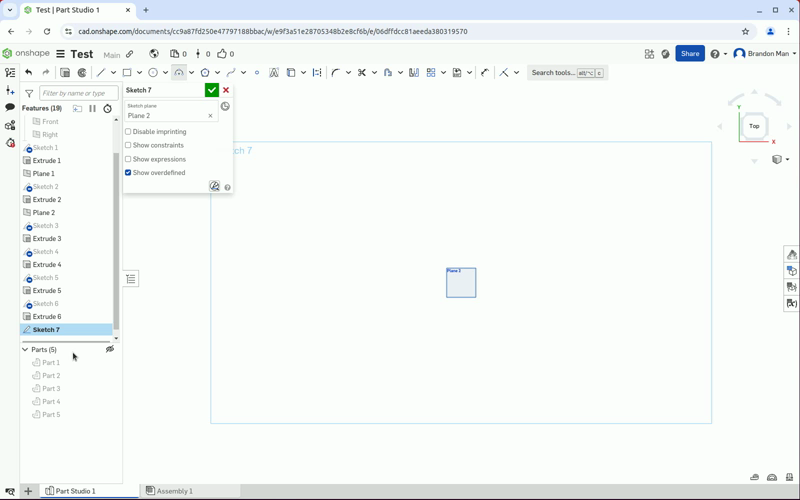
mouse_move(385, 244)
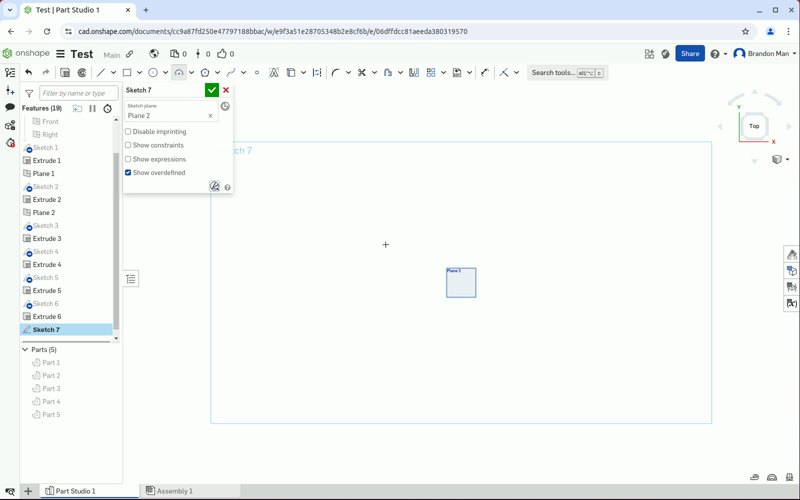
click(385, 244)
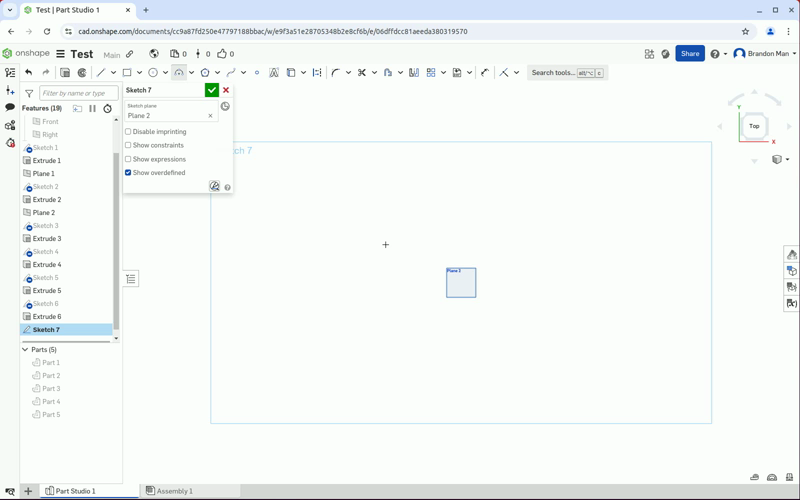
key_up(shift)
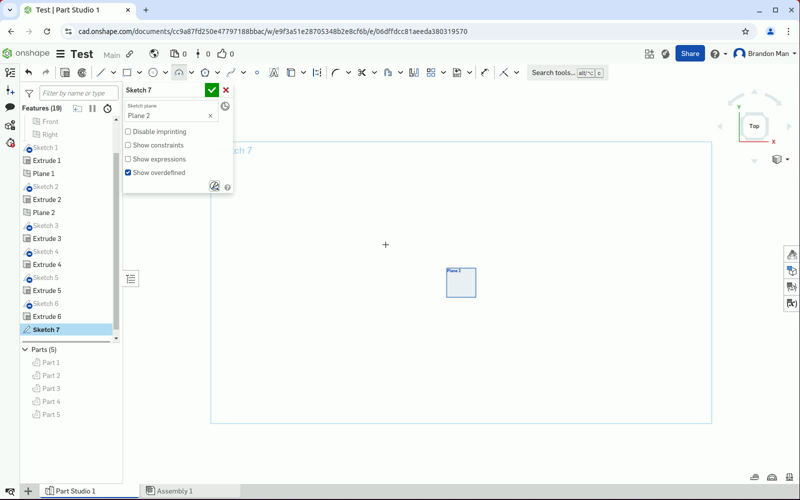
key_down(shift)
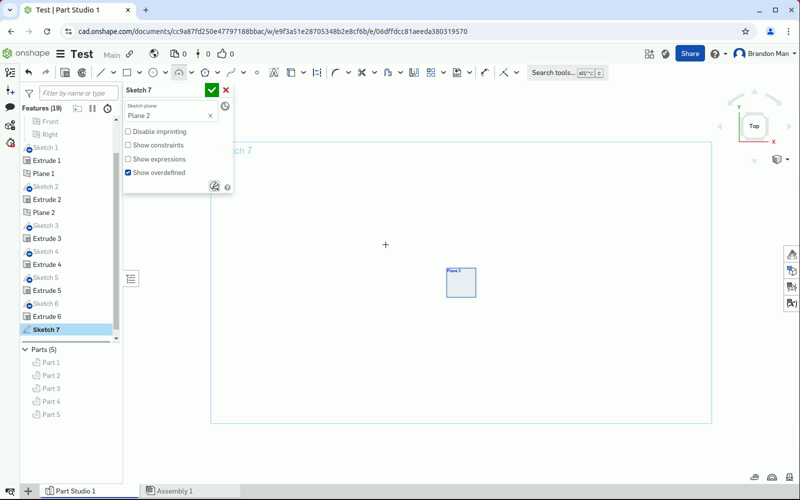
mouse_move(406, 244)
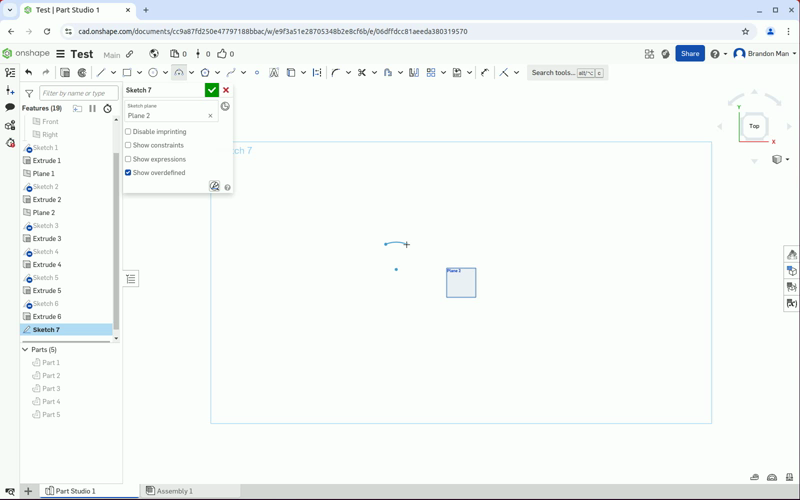
click(406, 244)
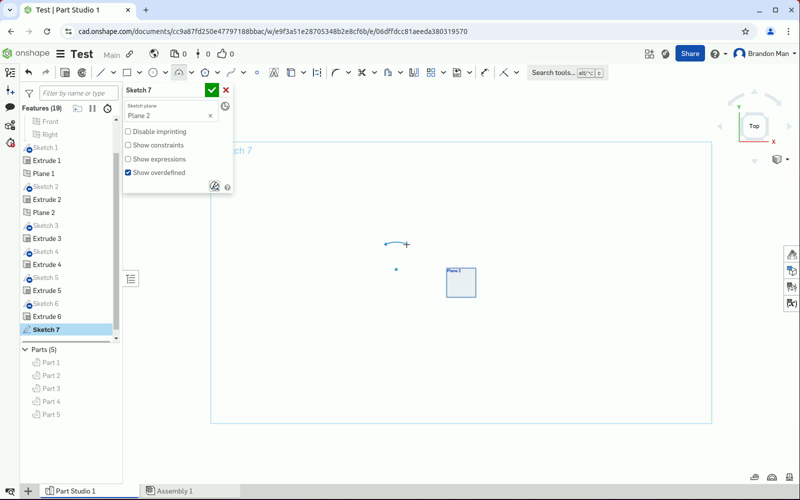
mouse_move(396, 233)
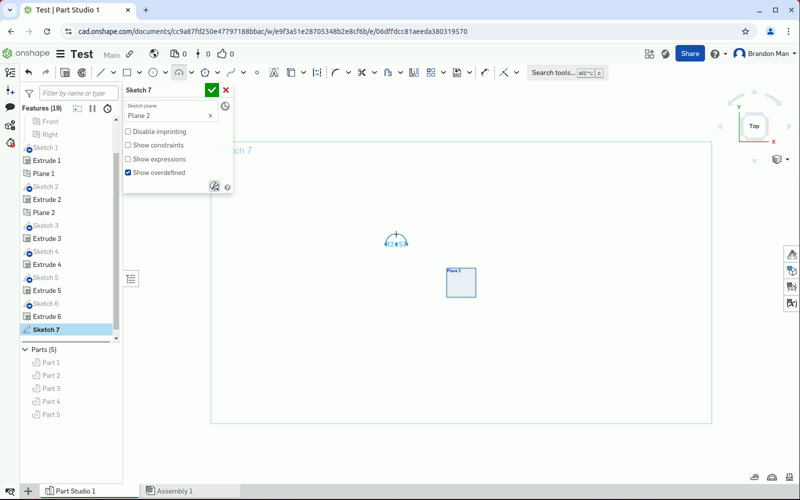
click(396, 233)
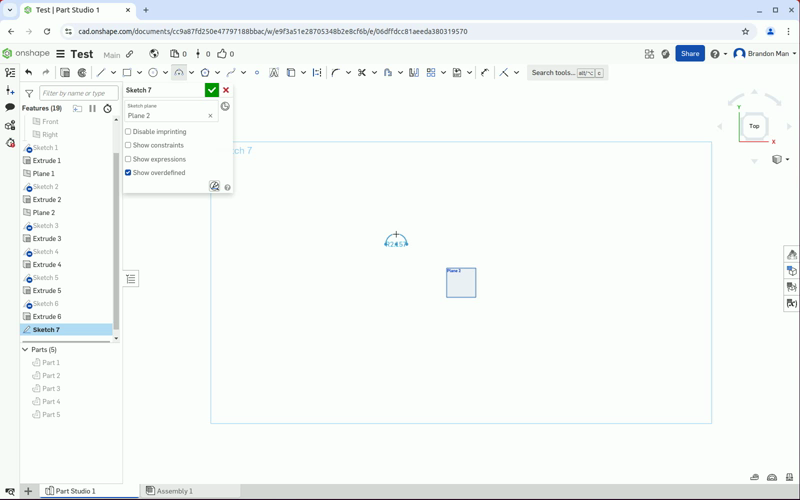
key_up(shift)
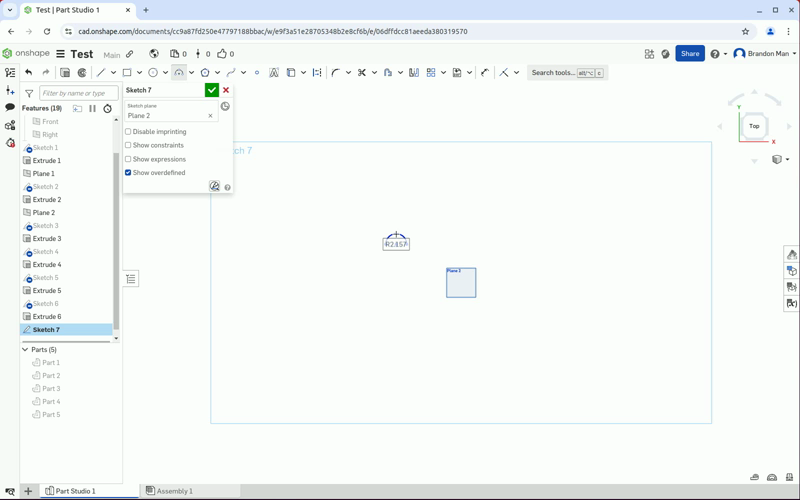
key(esc)
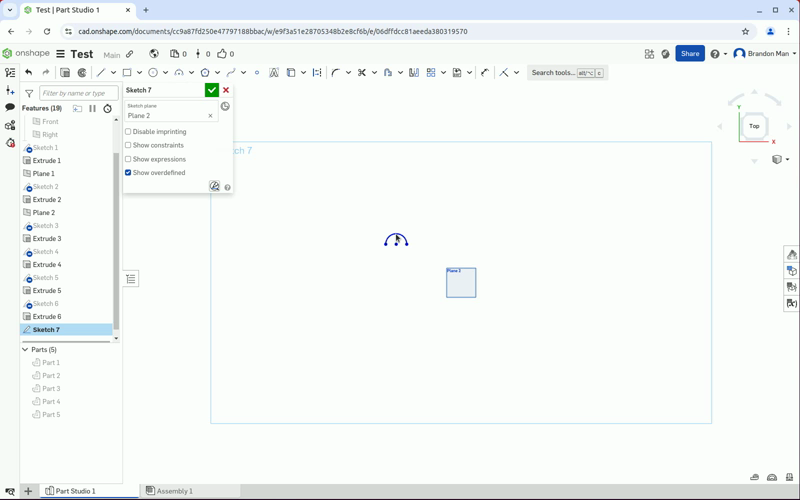
key(l)
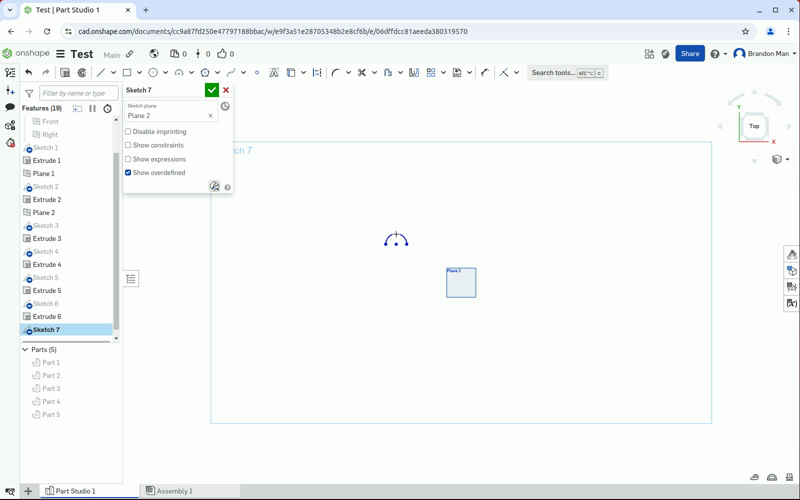
mouse_move(406, 244)
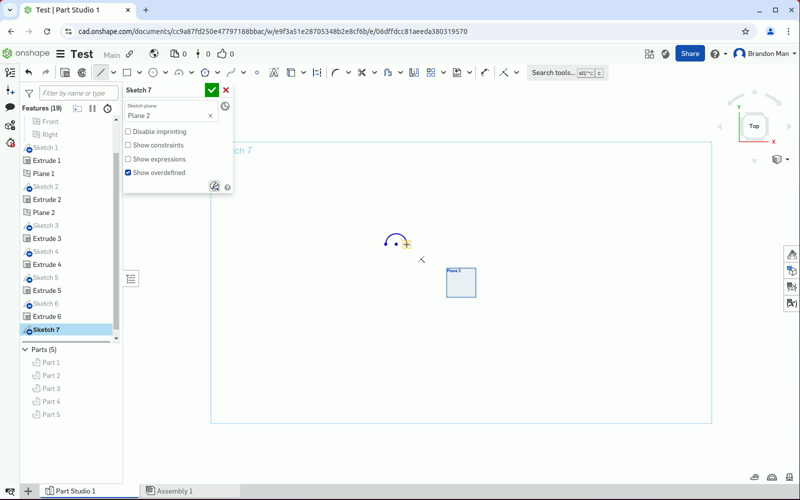
click(406, 244)
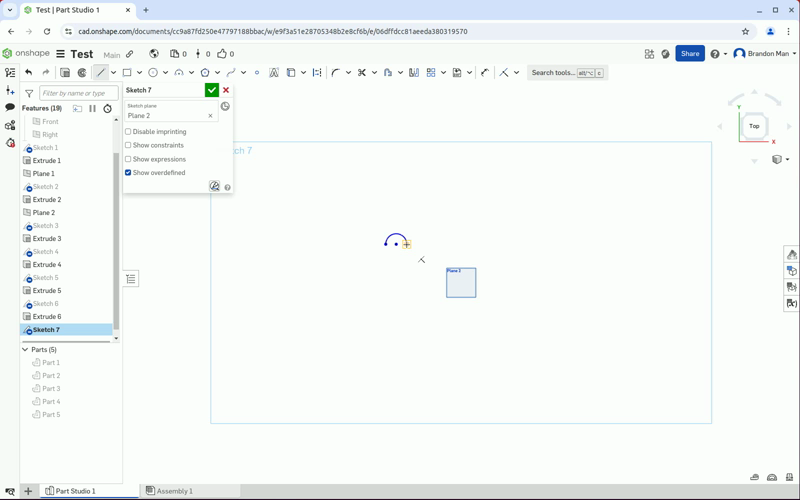
key_down(shift)
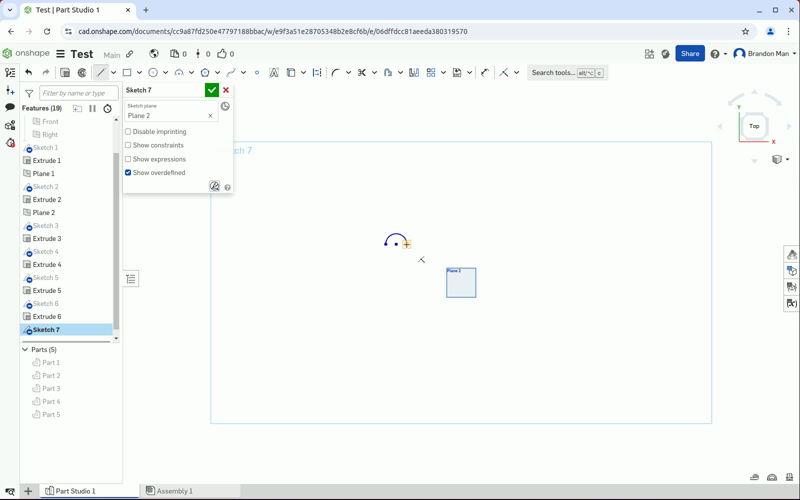
mouse_move(436, 244)
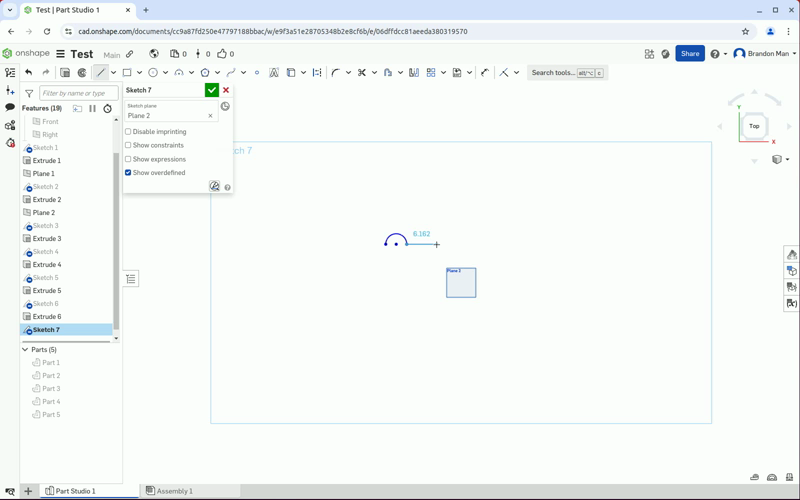
mouse_move(406, 232)
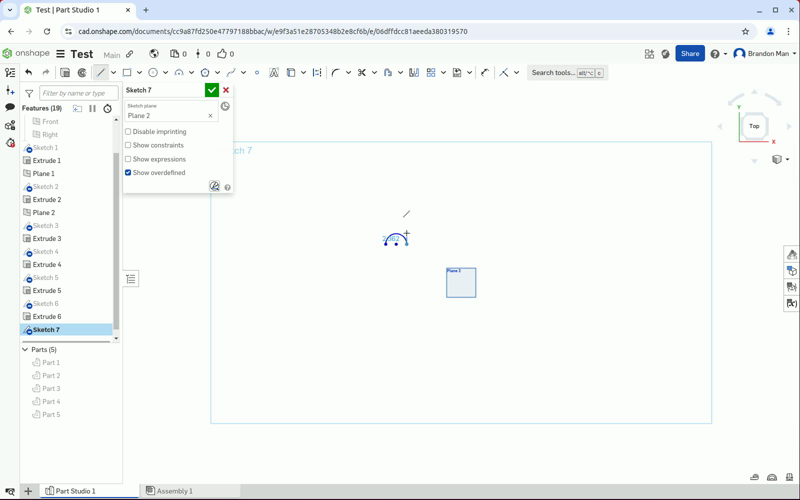
click(406, 232)
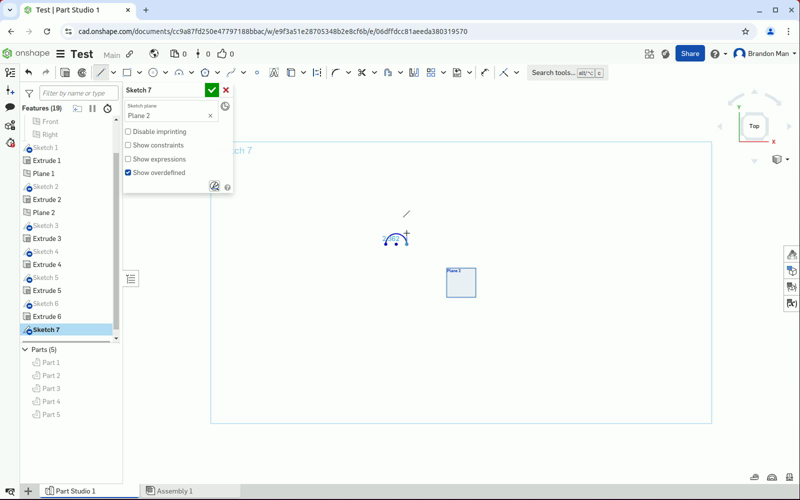
key_up(shift)
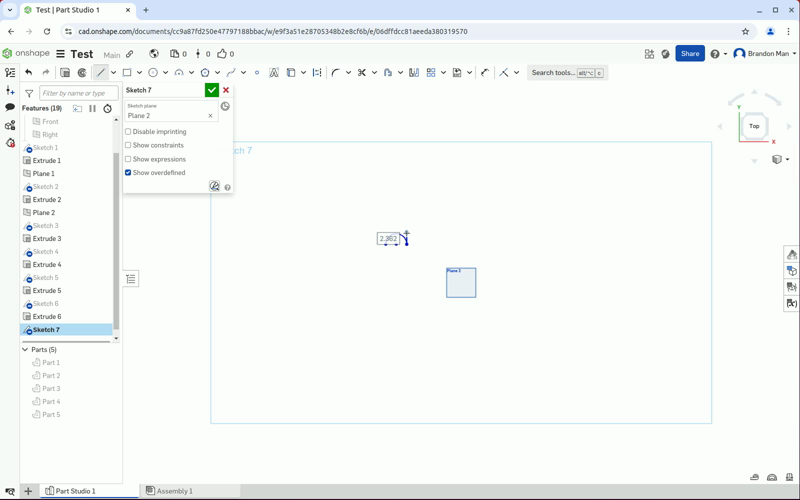
key_down(shift)
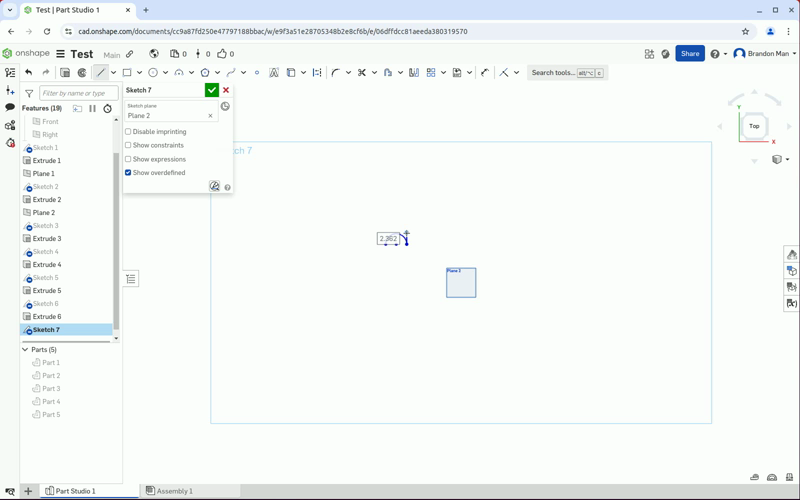
mouse_move(436, 232)
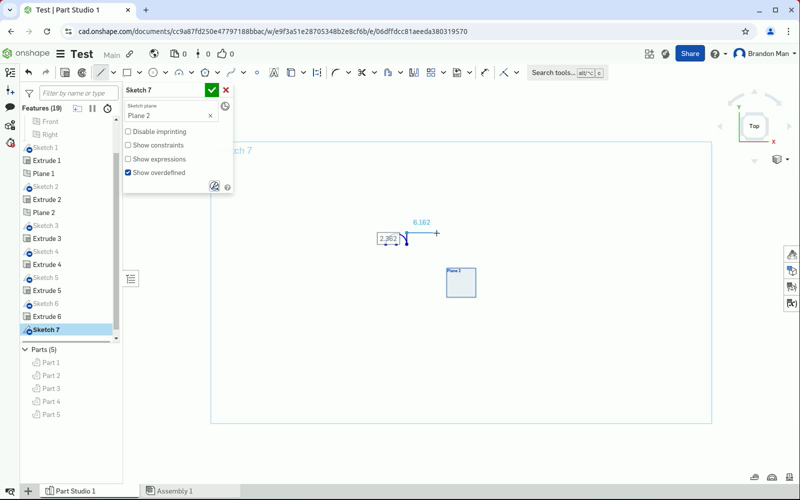
mouse_move(385, 232)
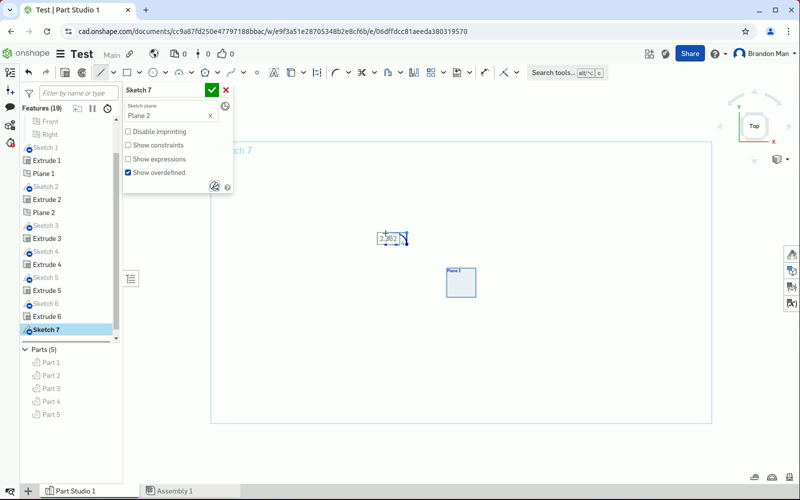
click(385, 232)
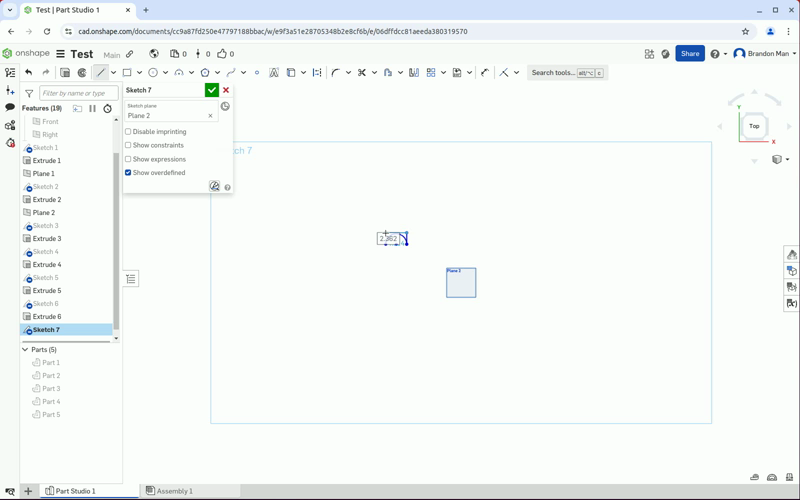
key_up(shift)
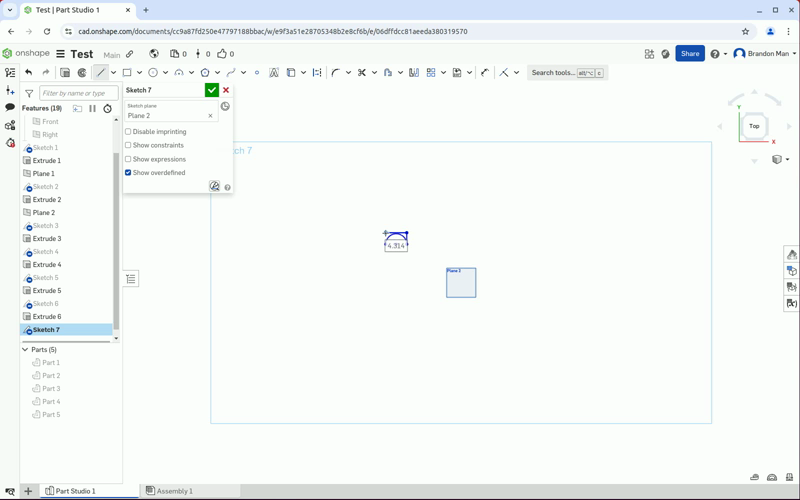
mouse_move(415, 232)
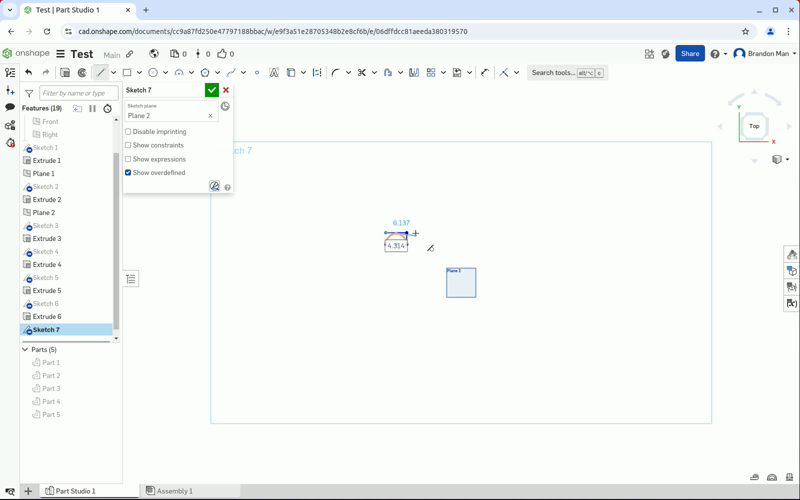
key_down(shift)
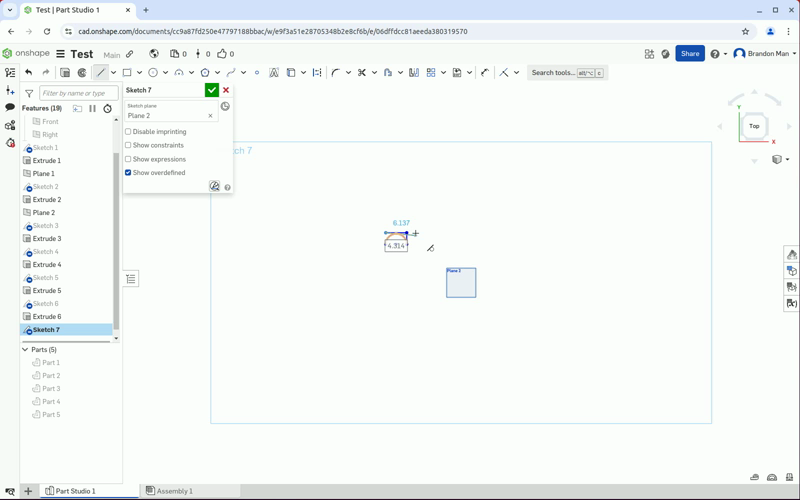
mouse_move(385, 244)
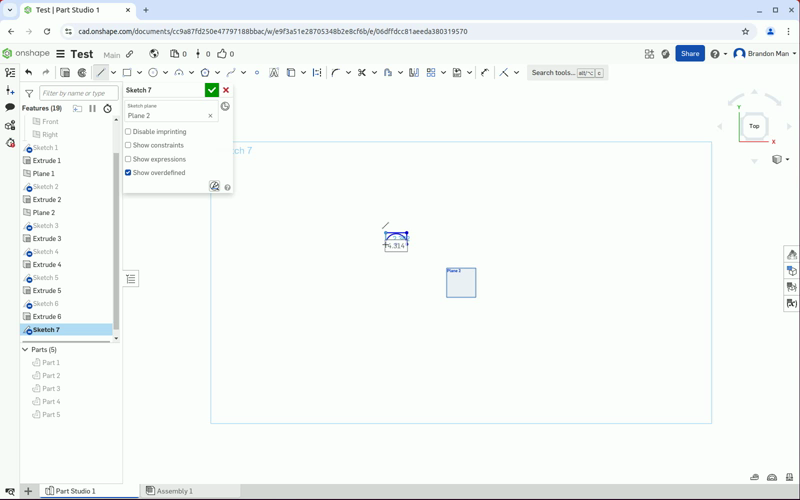
key_up(shift)
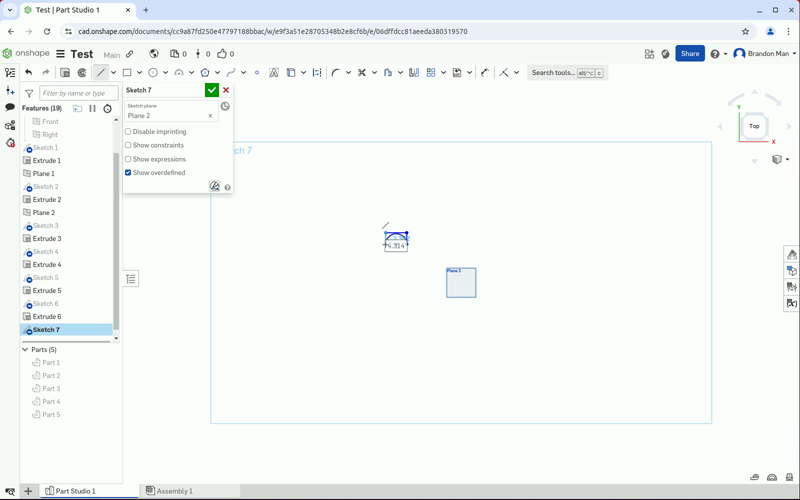
click(385, 244)
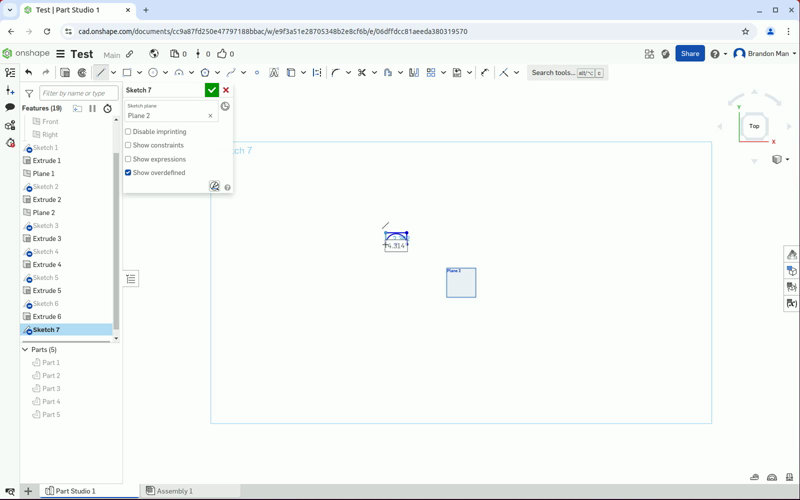
key(esc)
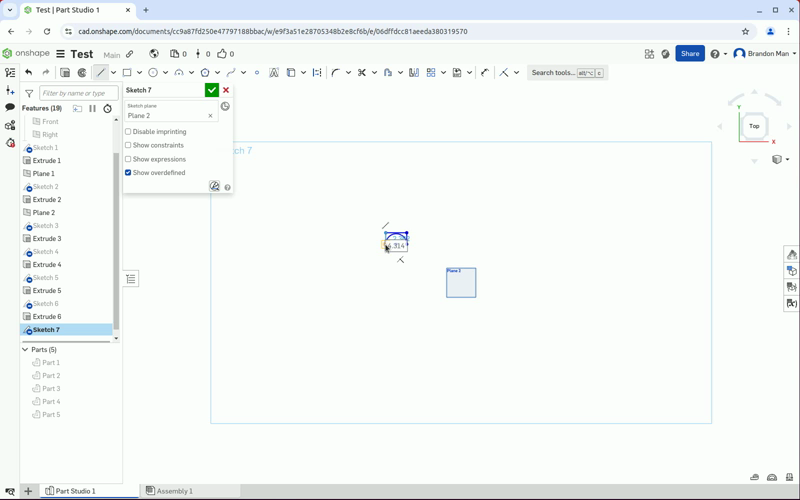
mouse_move(387, 242)
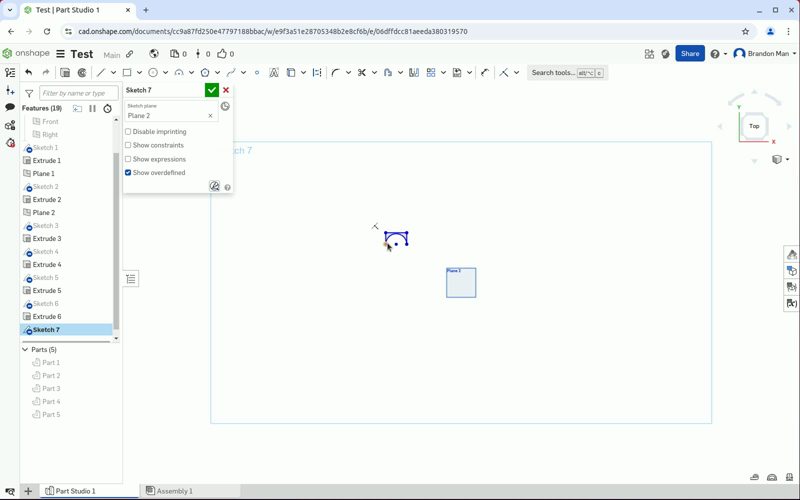
scroll(6)
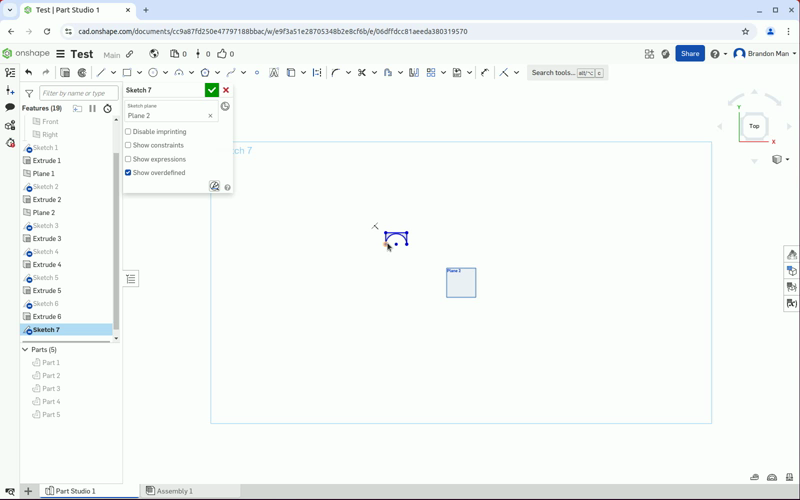
scroll(6)
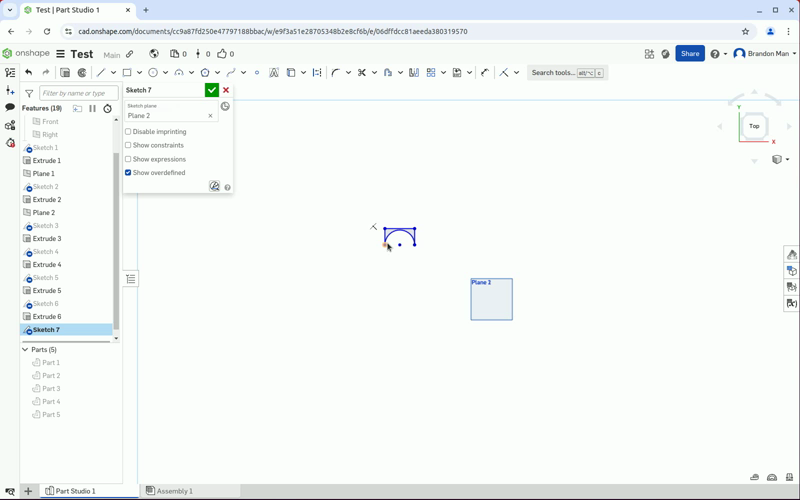
scroll(6)
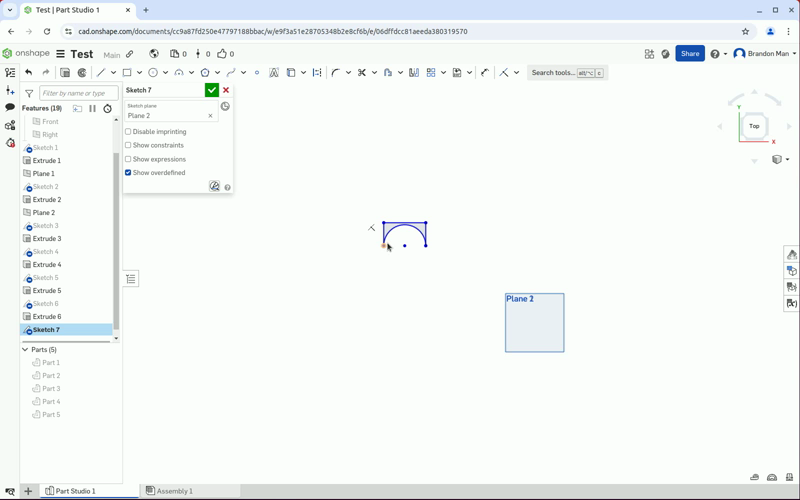
scroll(6)
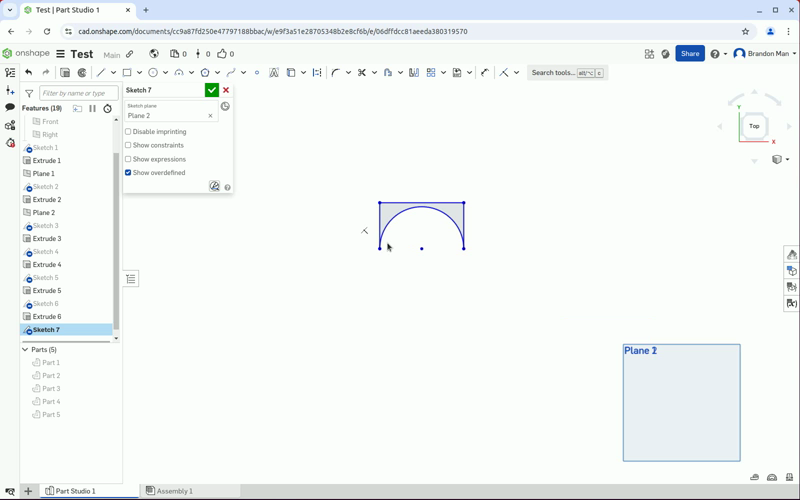
scroll(6)
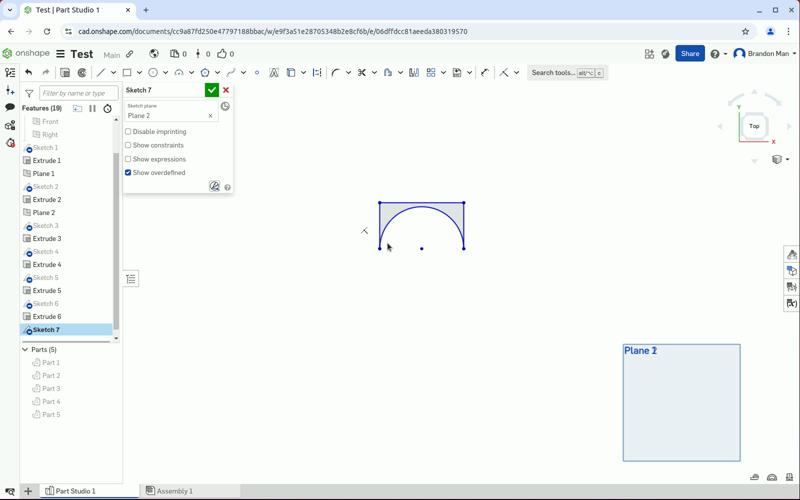
scroll(6)
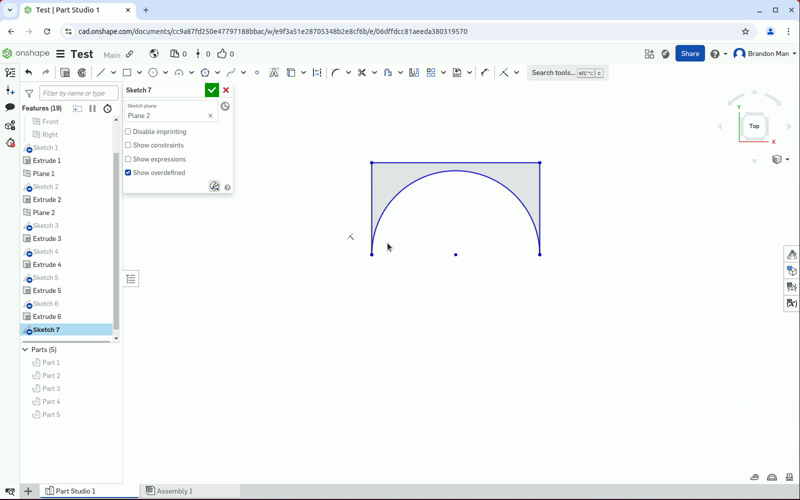
scroll(6)
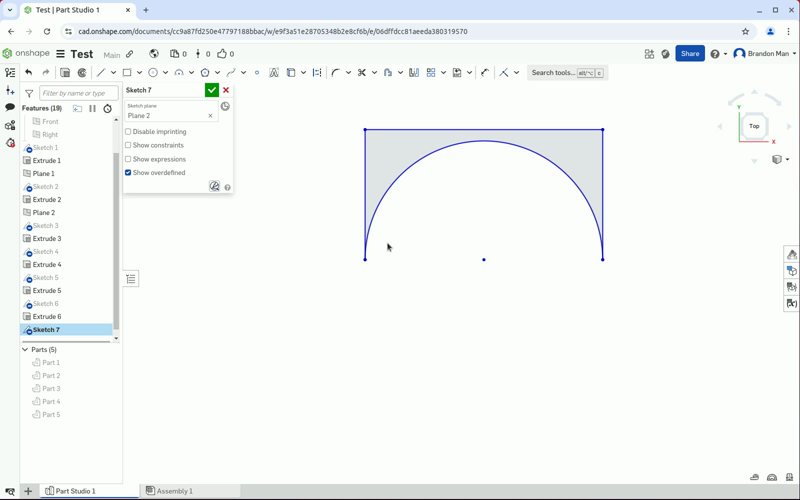
click(387, 242)
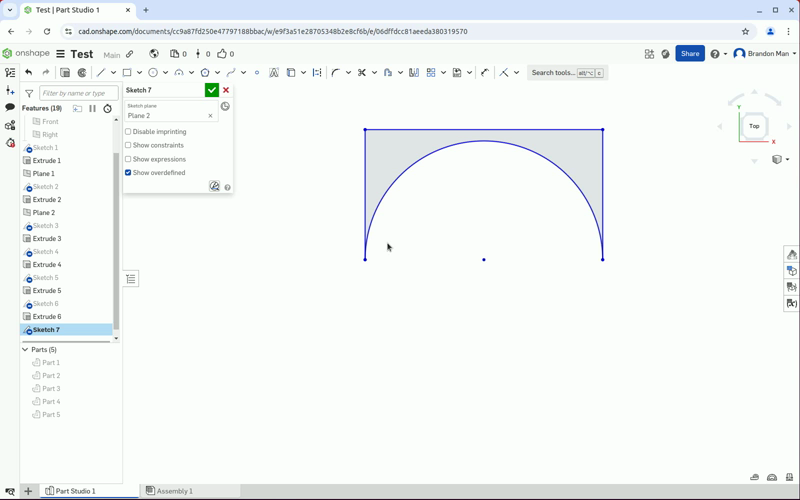
scroll(-6)
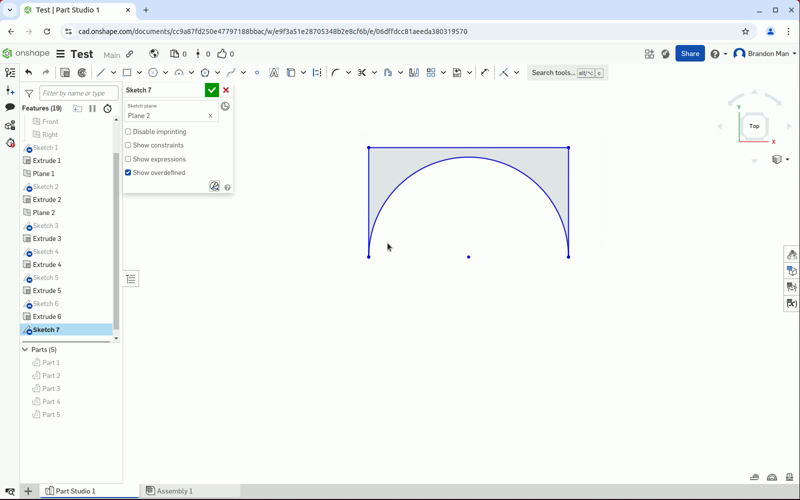
scroll(-6)
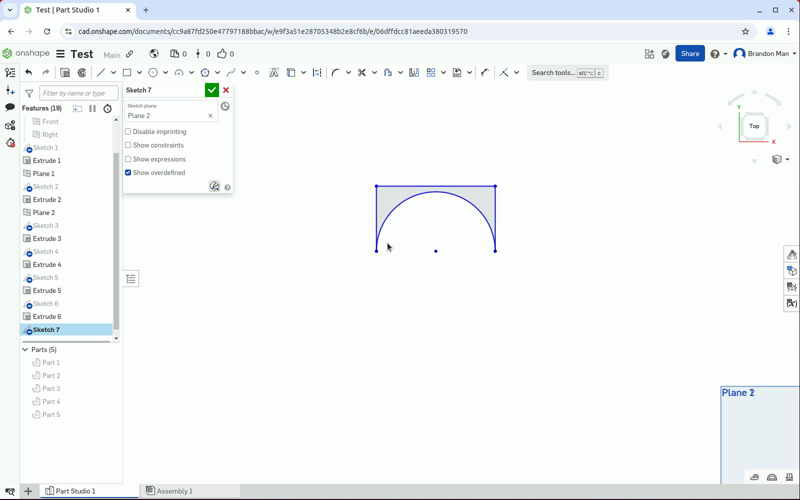
scroll(-6)
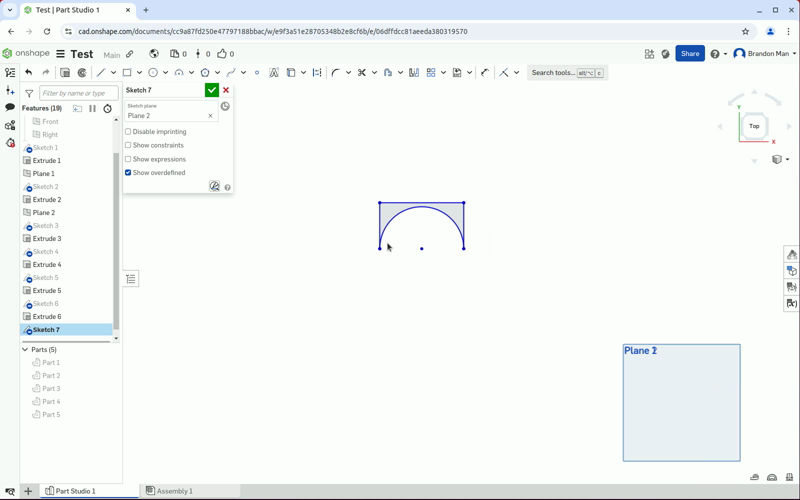
scroll(-6)
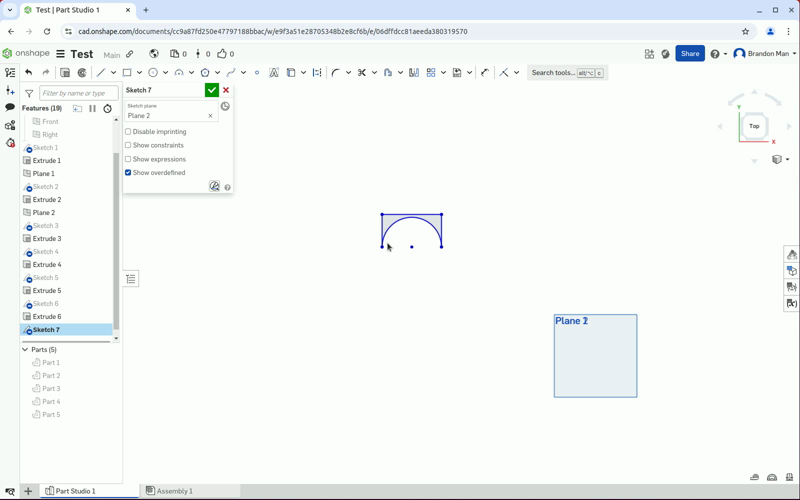
scroll(-6)
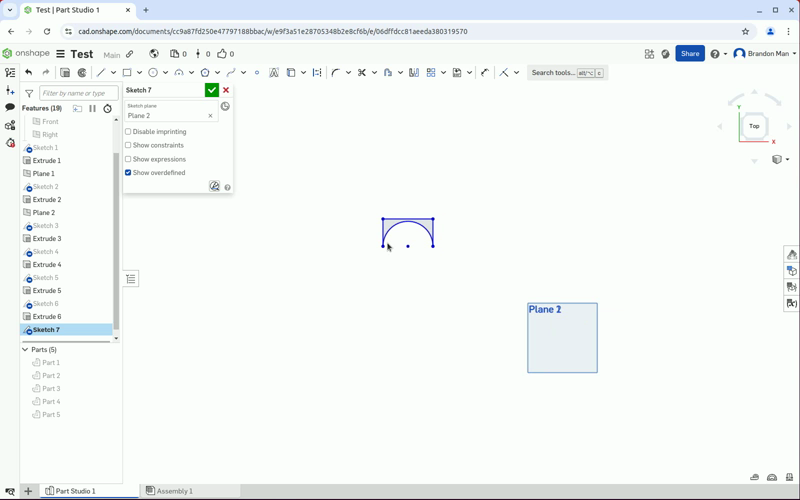
scroll(-6)
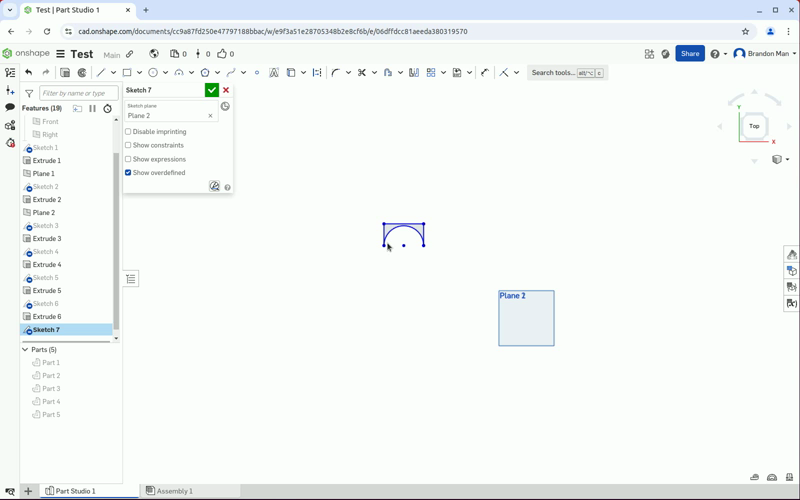
scroll(-6)
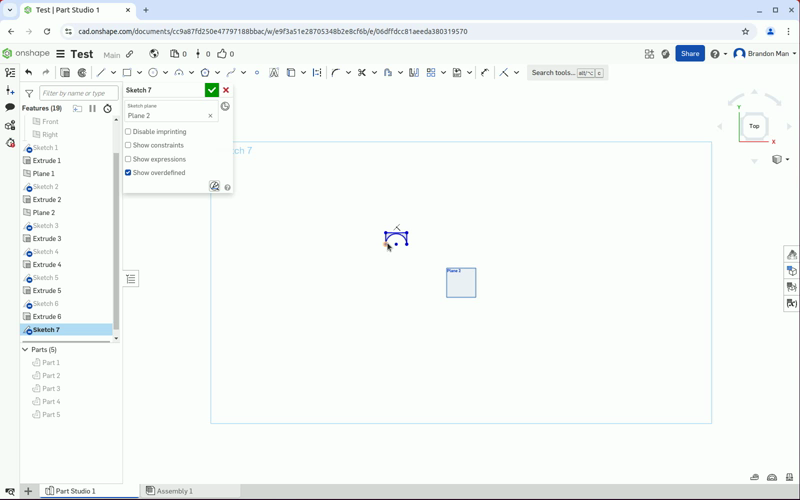
mouse_move(73, 352)
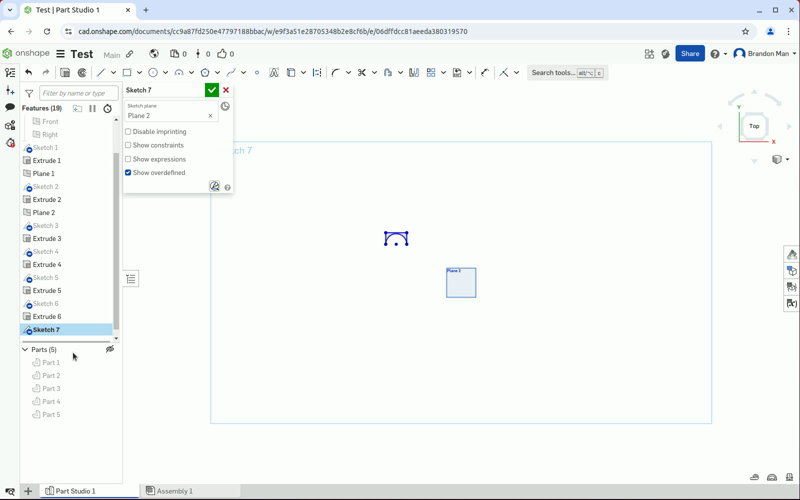
key(shift+y)
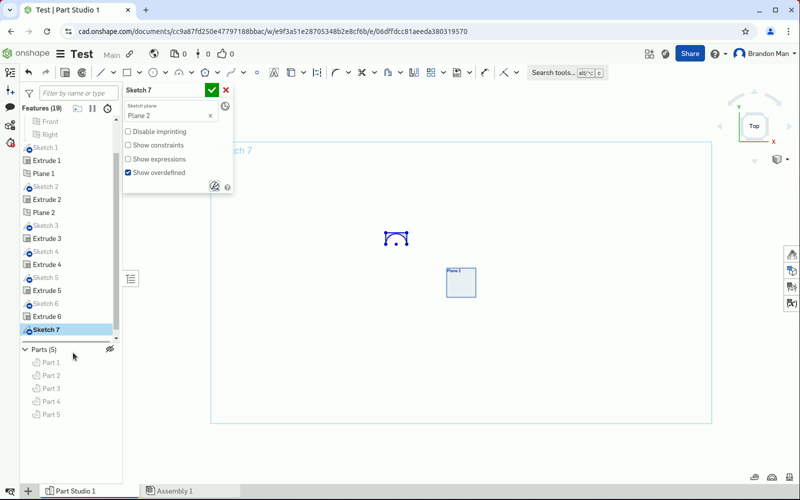
key(shift+e)
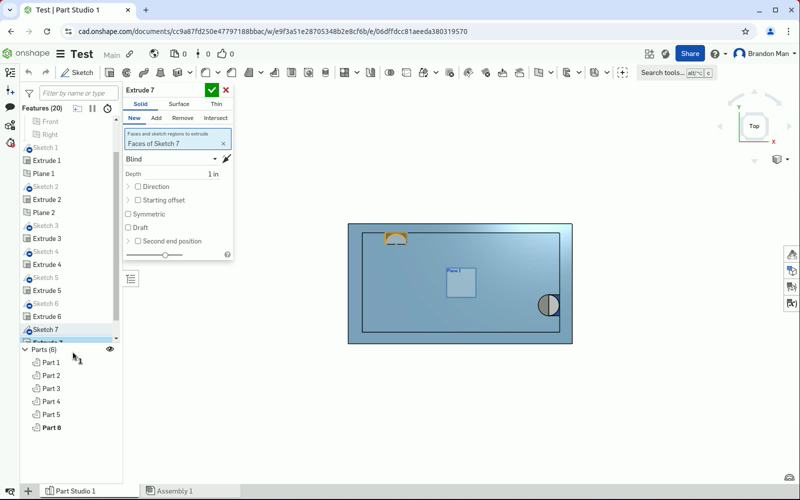
mouse_move(143, 106)
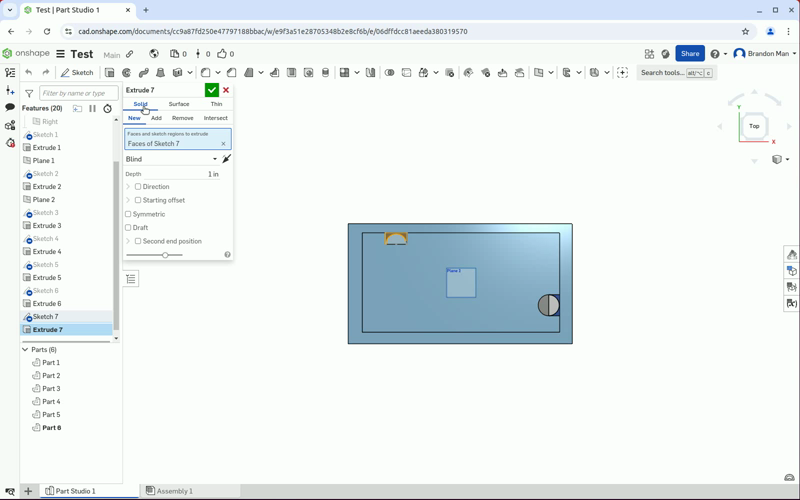
click(143, 106)
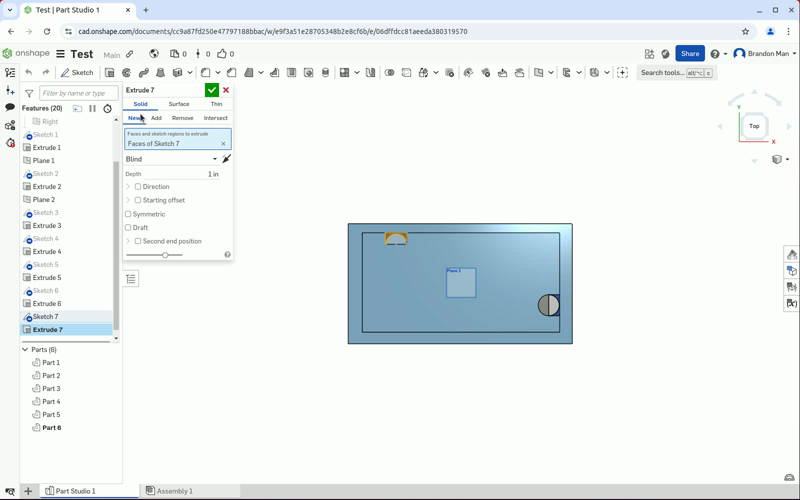
mouse_move(137, 120)
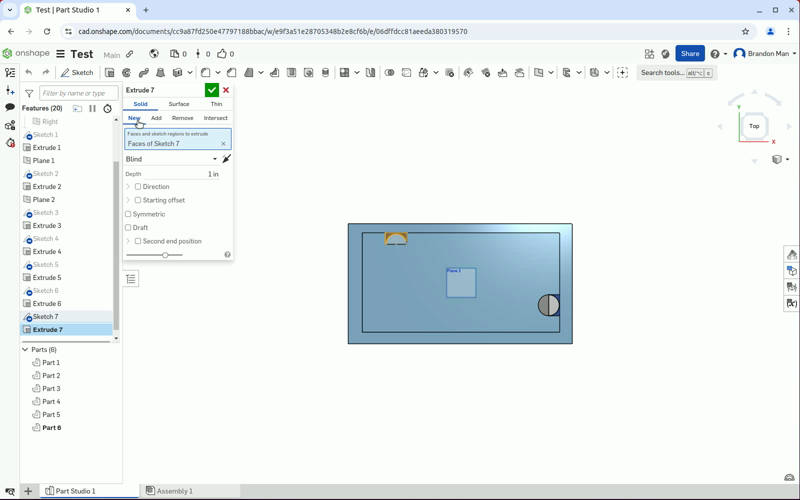
click(137, 120)
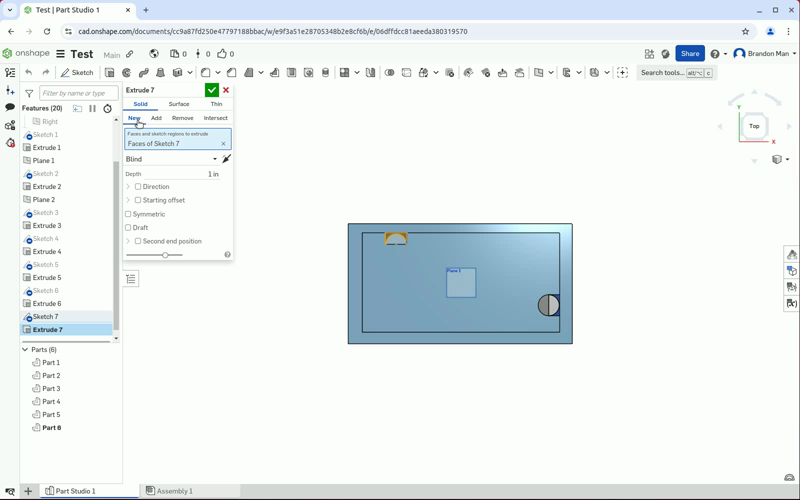
key(tab, 4)
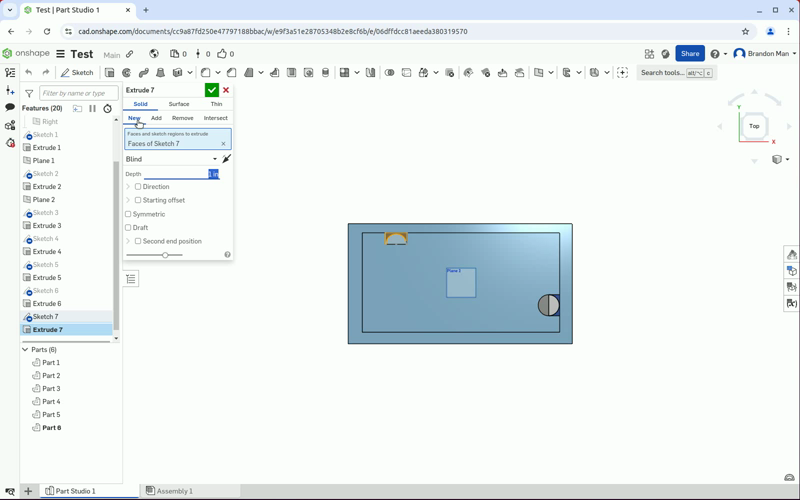
text(11.073)
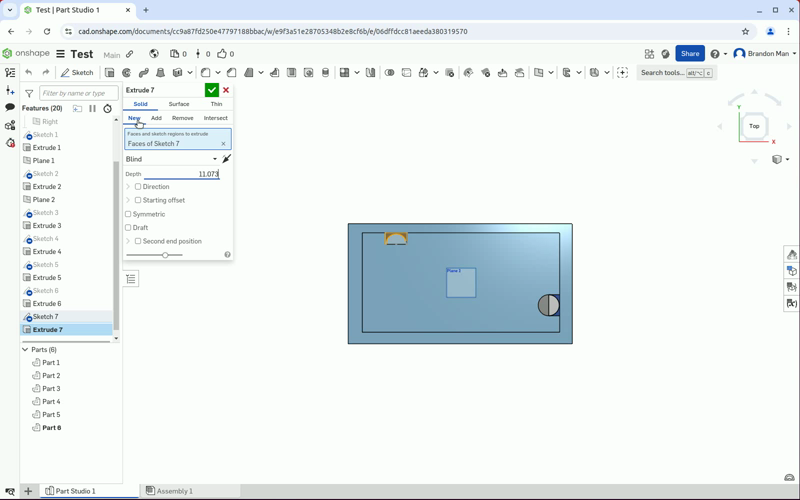
key(enter)
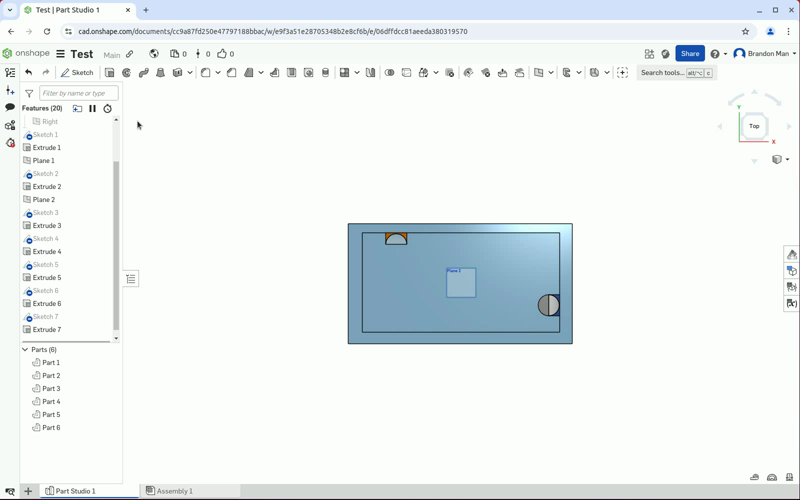
key(shift+h)
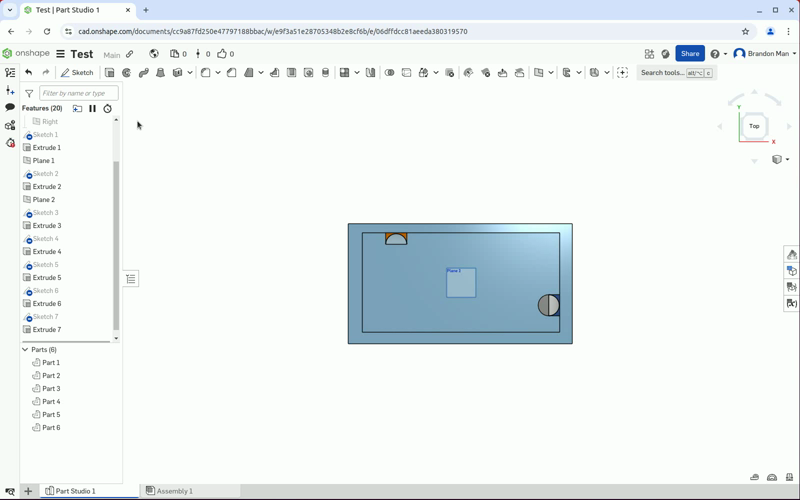
key(shift+h)
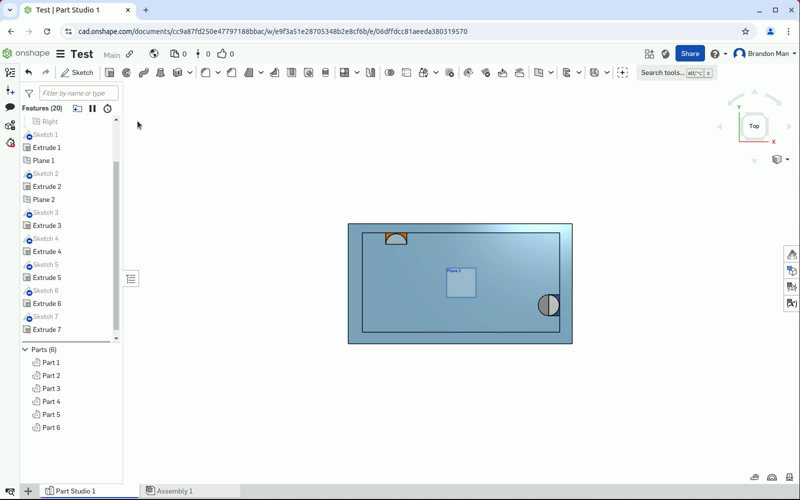
mouse_move(69, 137)
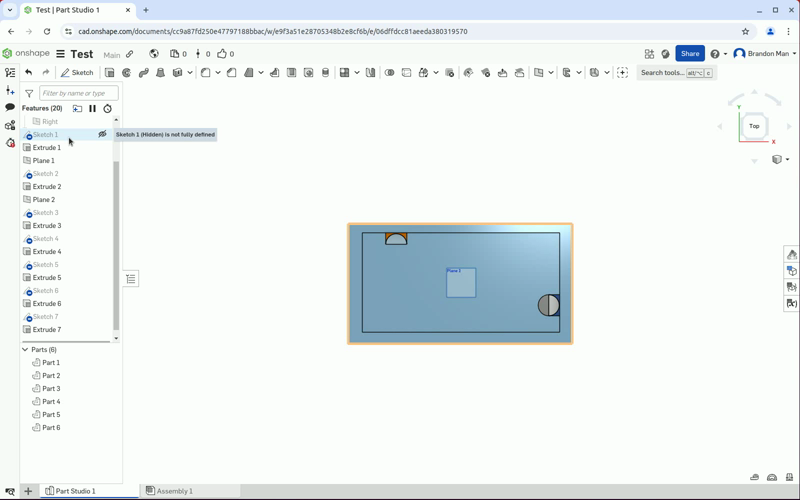
click(69, 137)
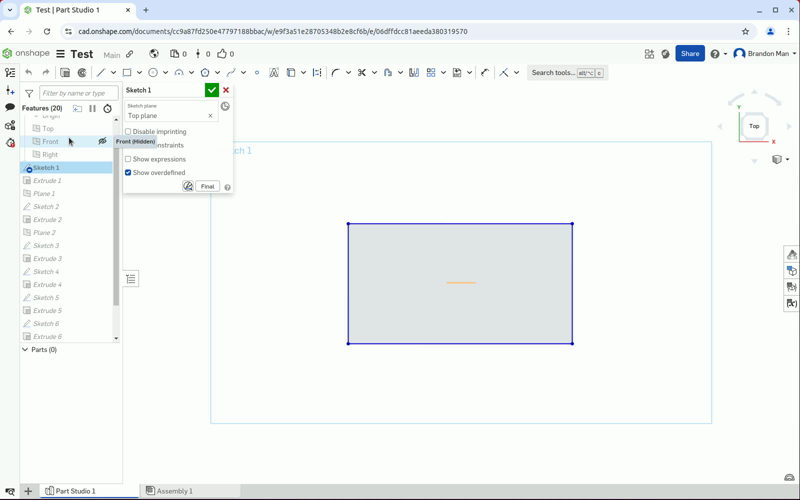
mouse_move(229, 92)
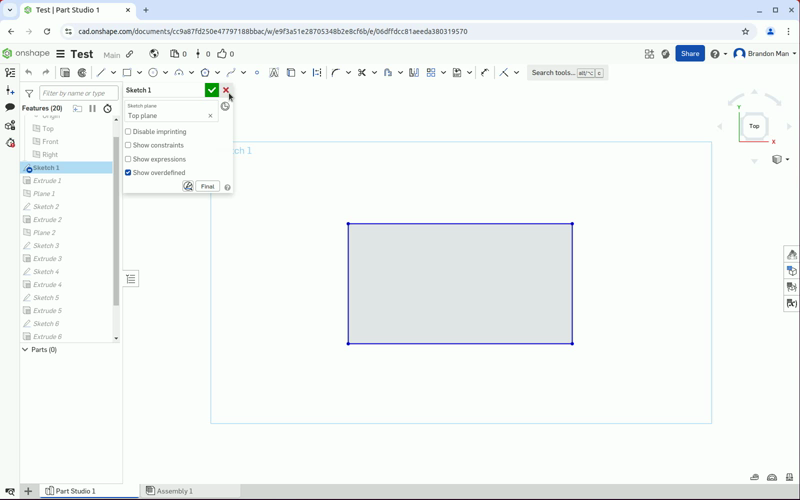
click(229, 92)
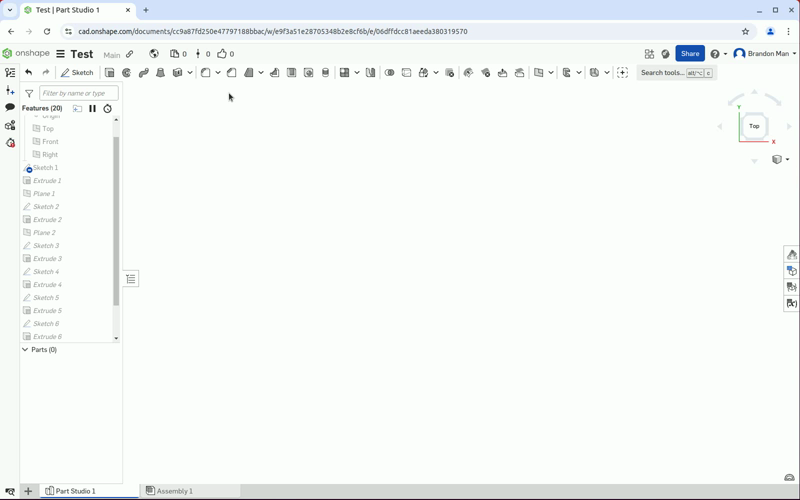
key(shift+s)
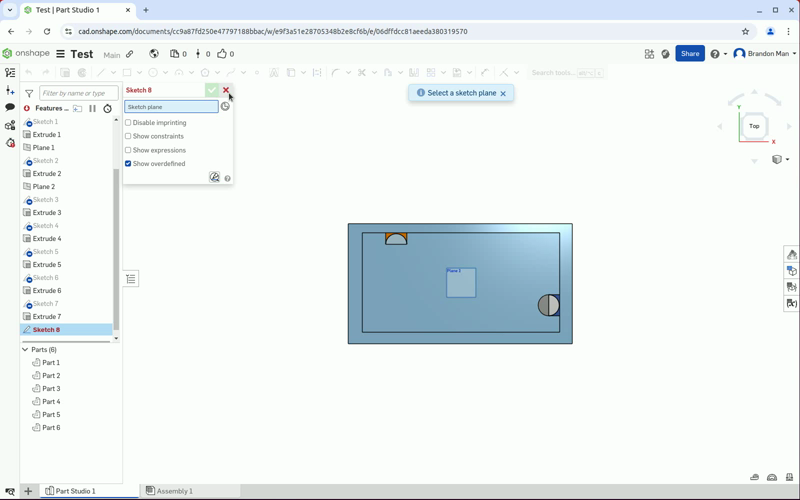
mouse_move(69, 189)
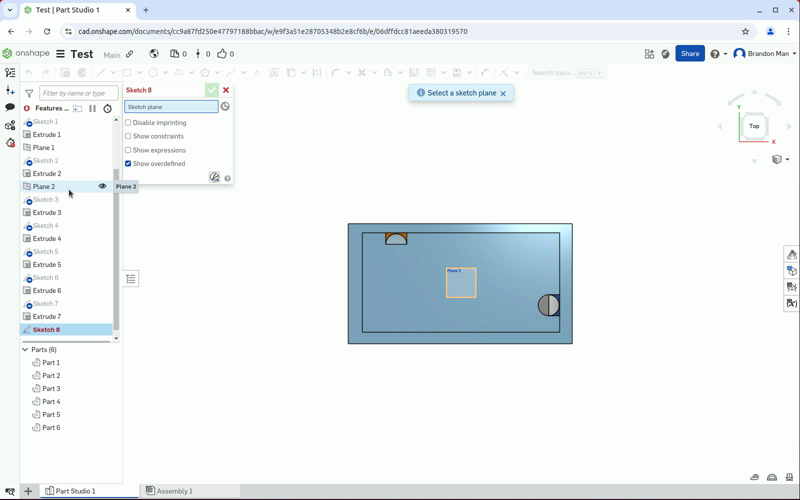
click(69, 189)
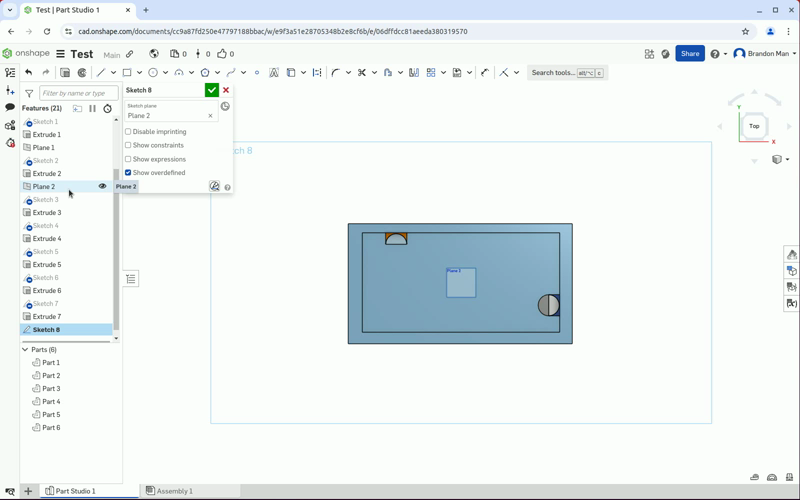
mouse_move(73, 352)
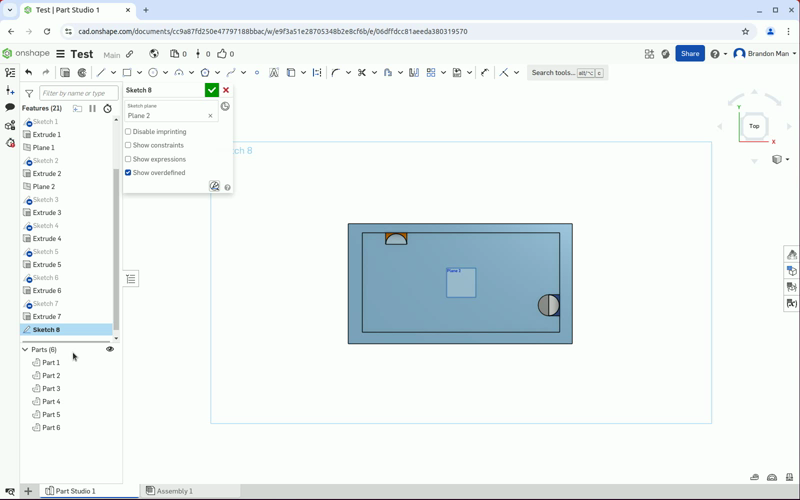
key(y)
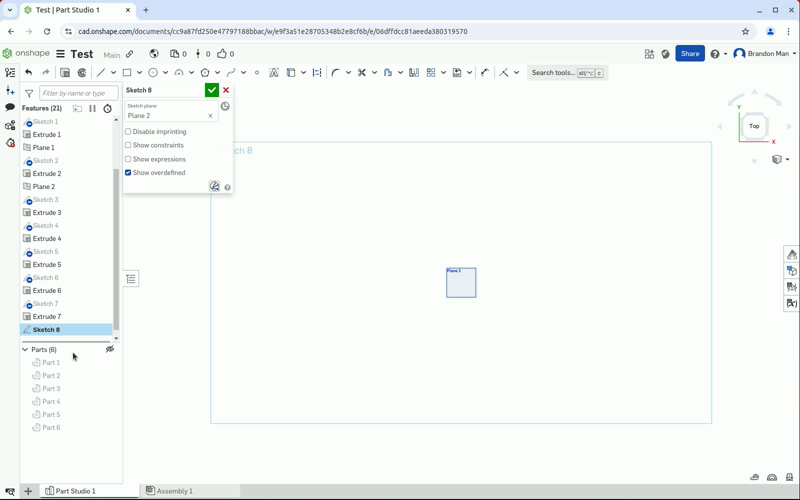
key(a)
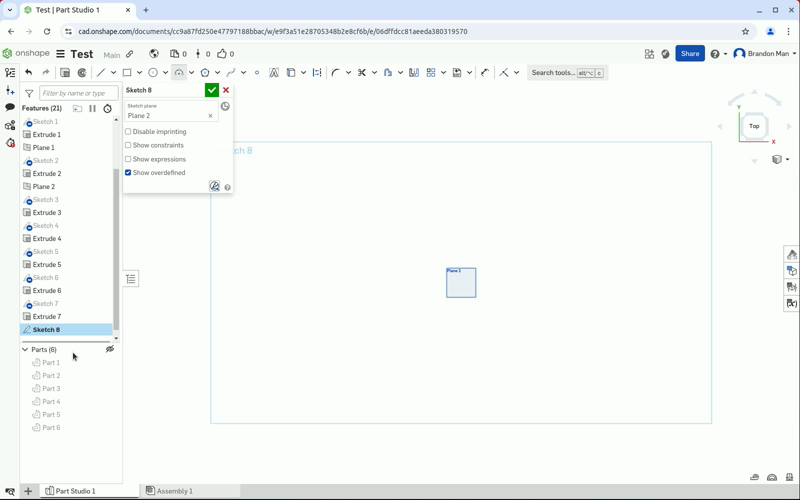
key_down(shift)
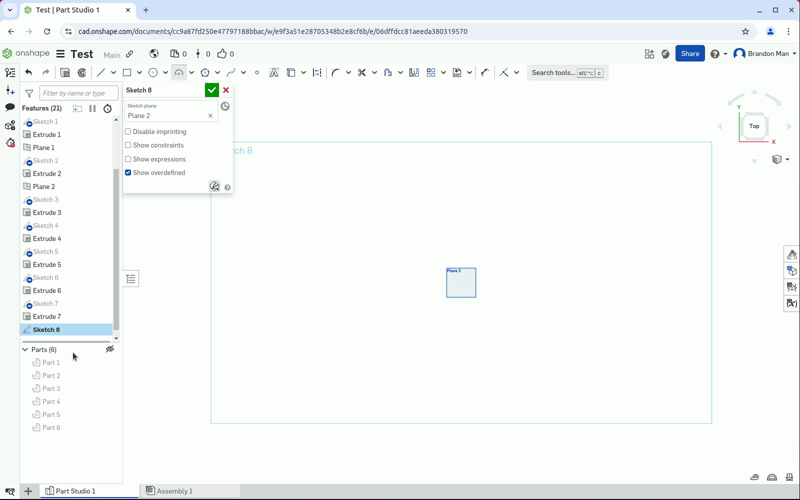
mouse_move(385, 244)
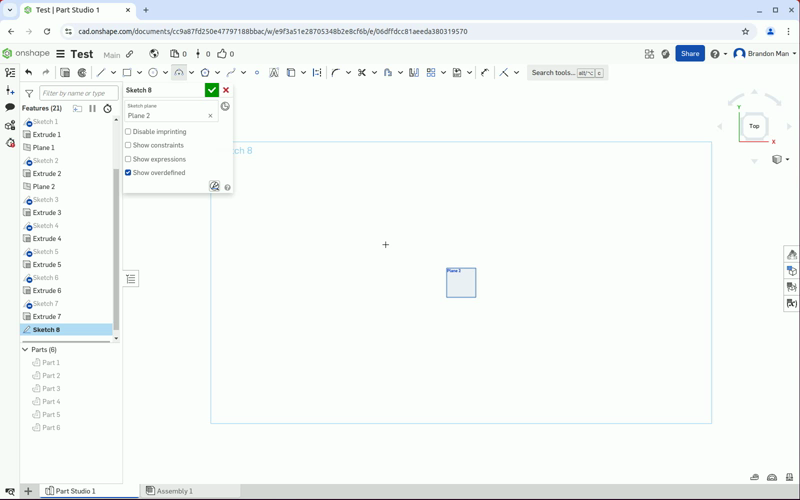
click(385, 244)
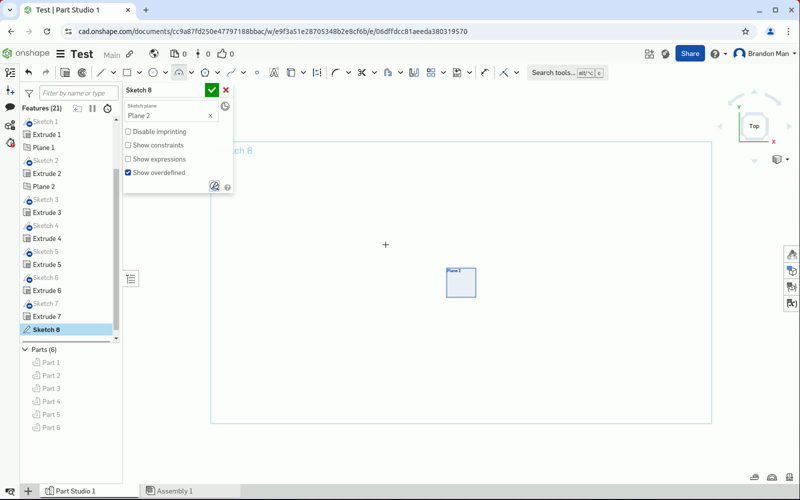
key_up(shift)
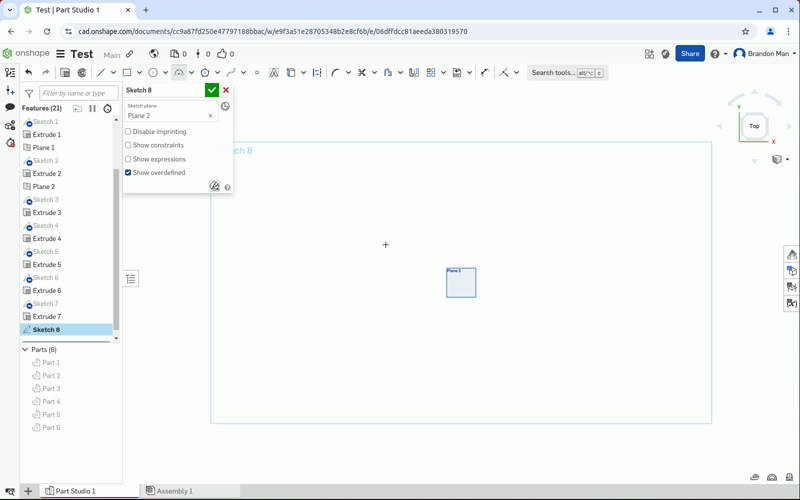
key_down(shift)
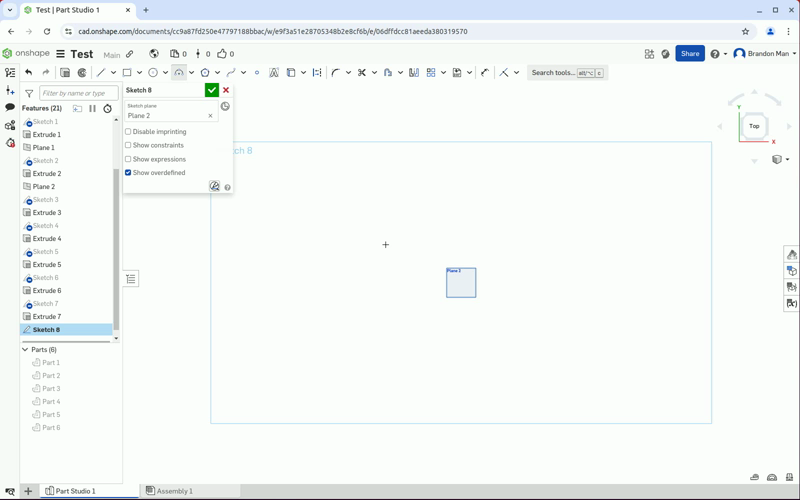
mouse_move(406, 244)
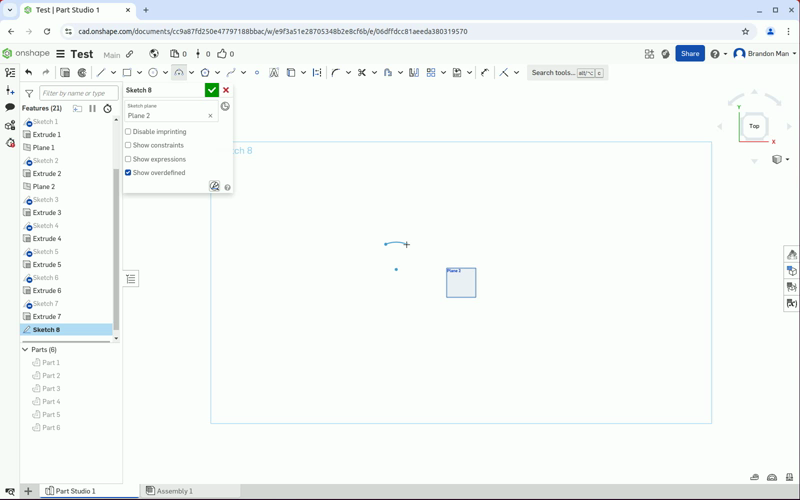
click(406, 244)
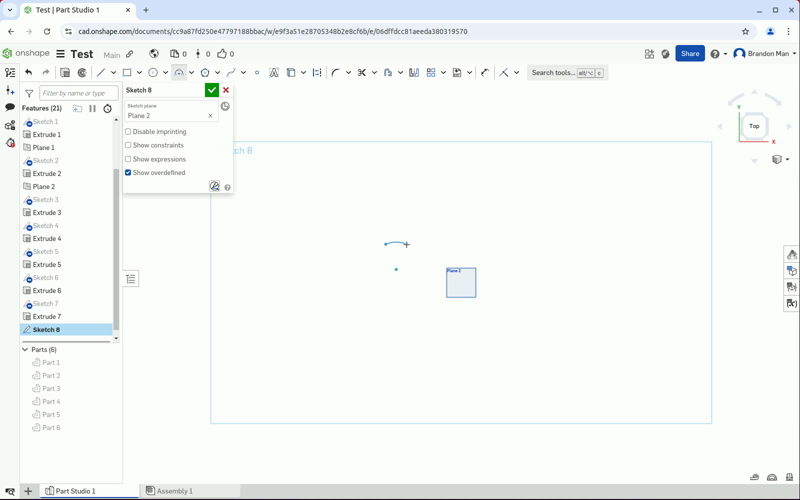
mouse_move(396, 254)
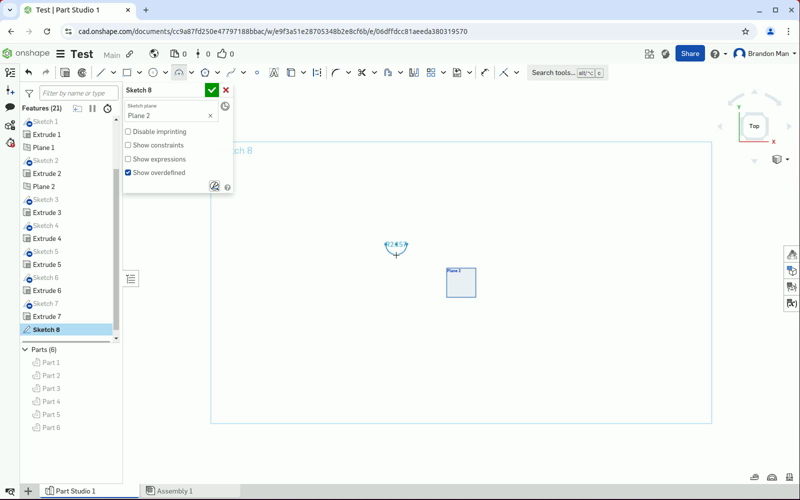
click(396, 254)
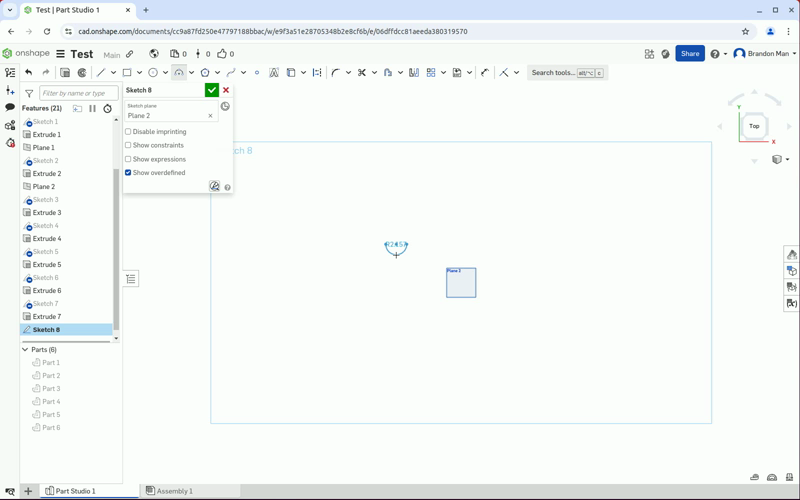
key_up(shift)
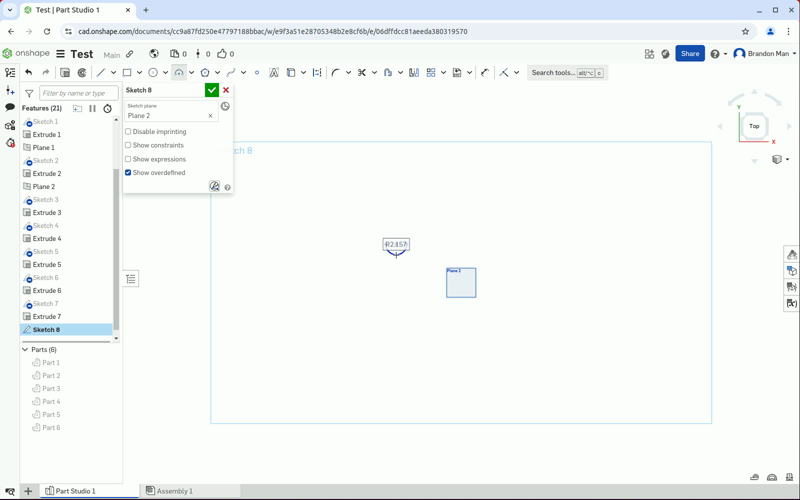
key(esc)
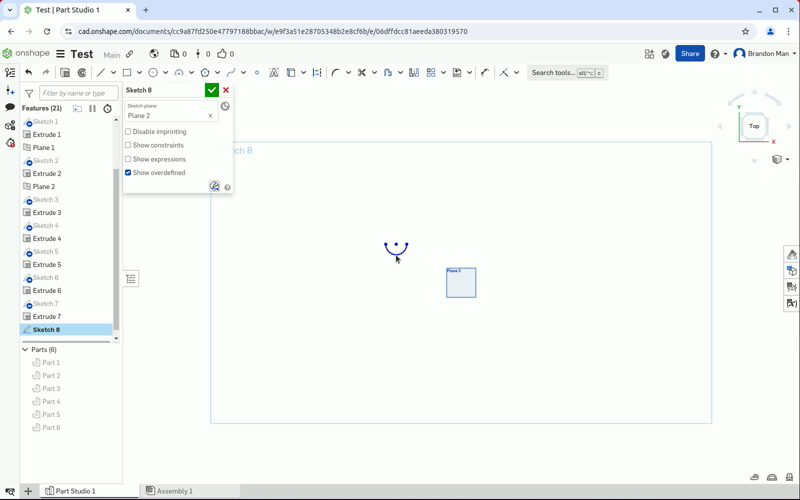
key(l)
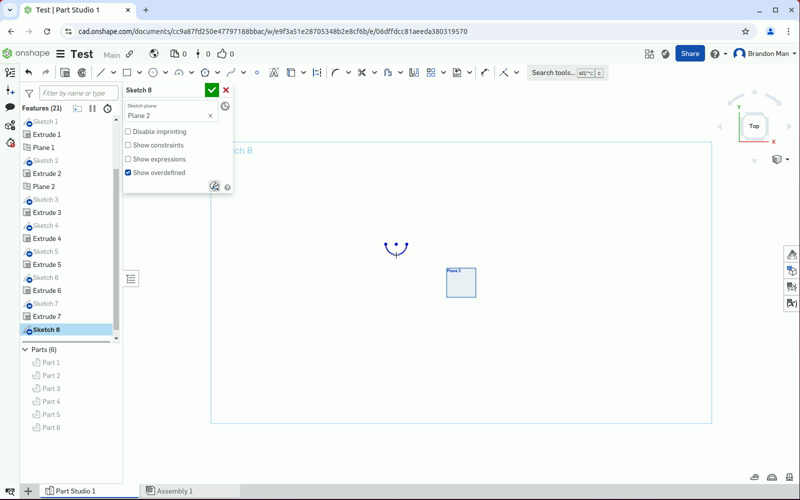
mouse_move(406, 244)
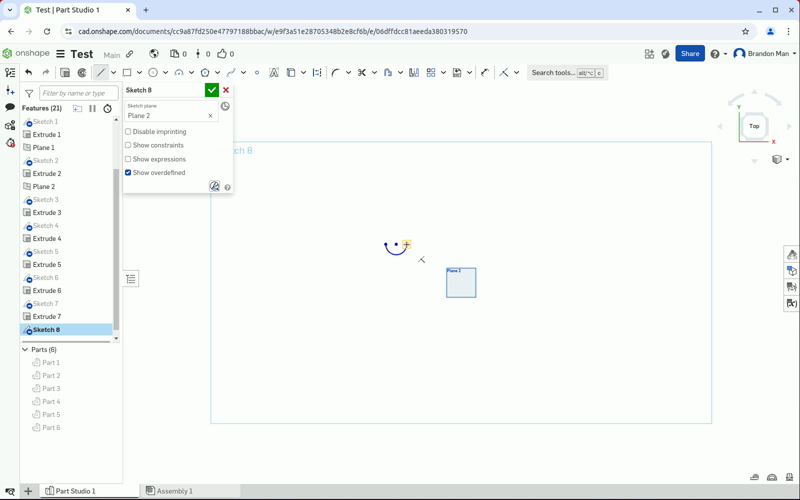
click(406, 244)
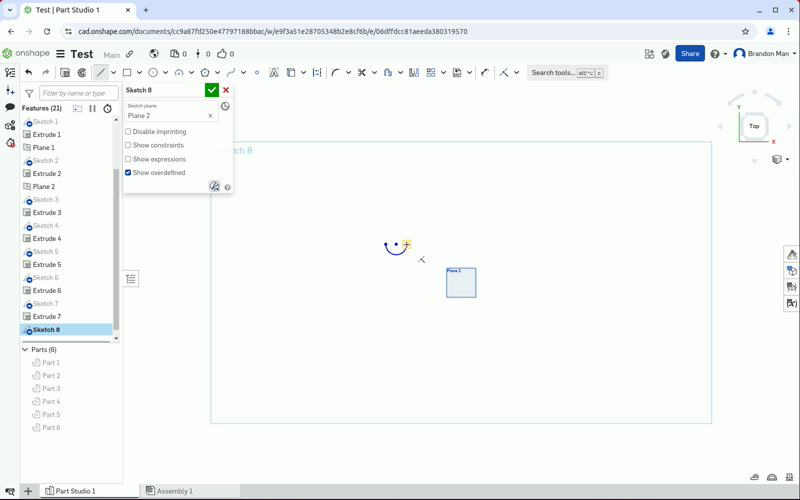
mouse_move(436, 244)
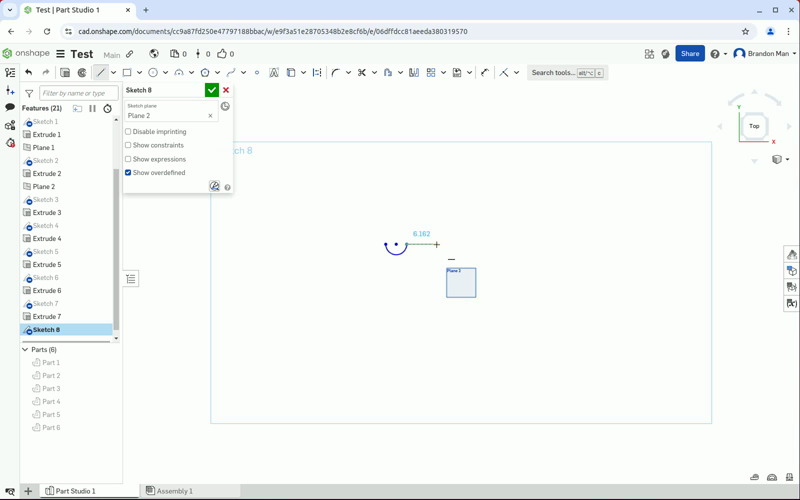
key_down(shift)
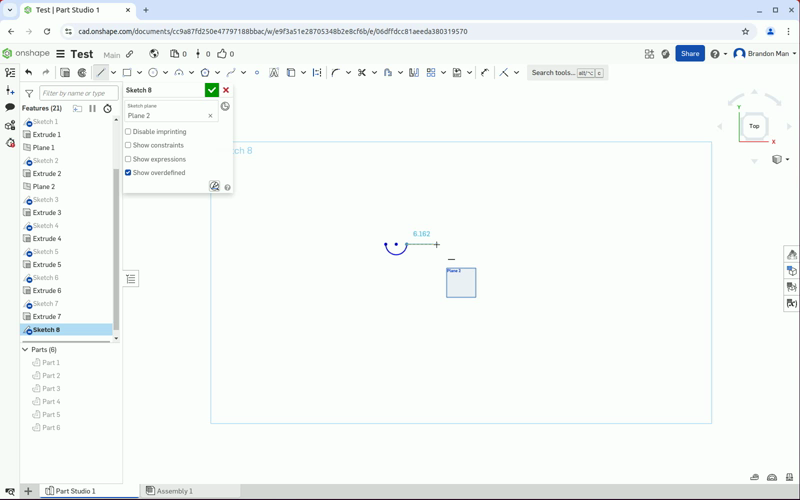
mouse_move(385, 244)
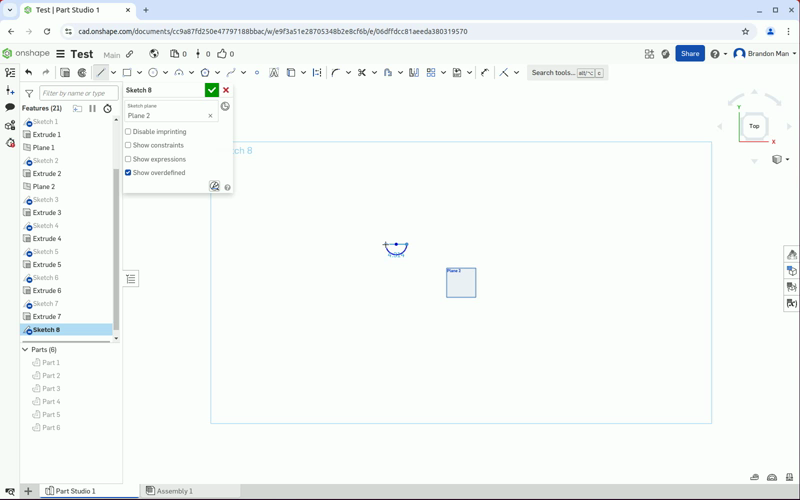
key_up(shift)
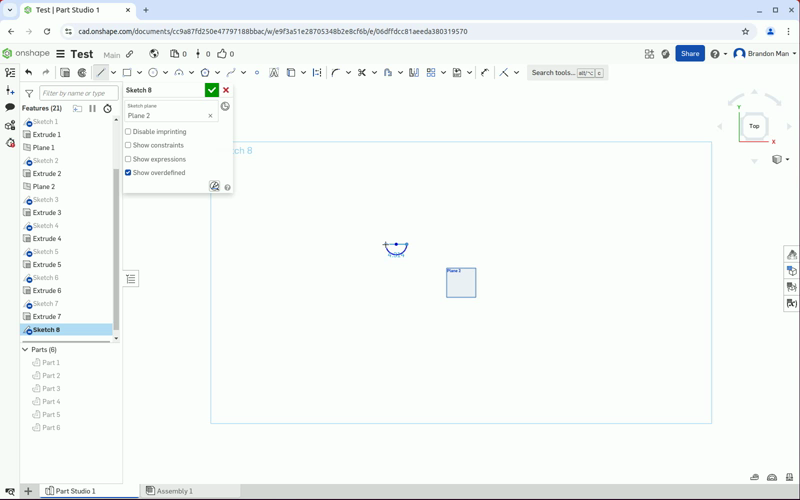
click(385, 244)
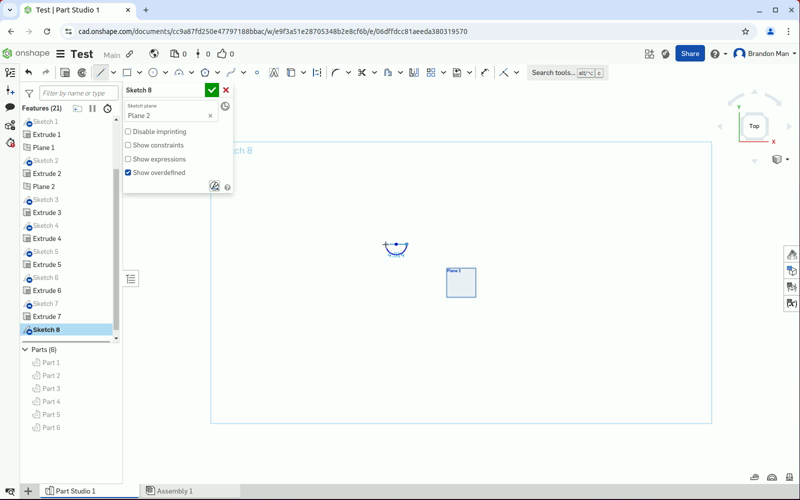
key(esc)
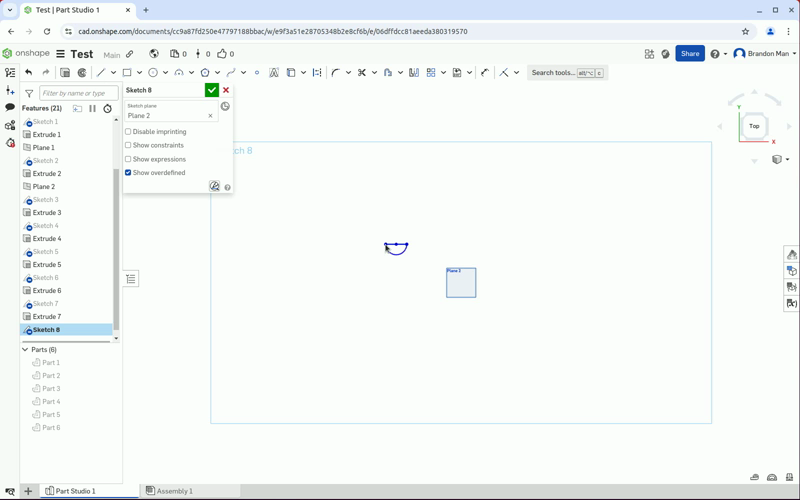
mouse_move(386, 246)
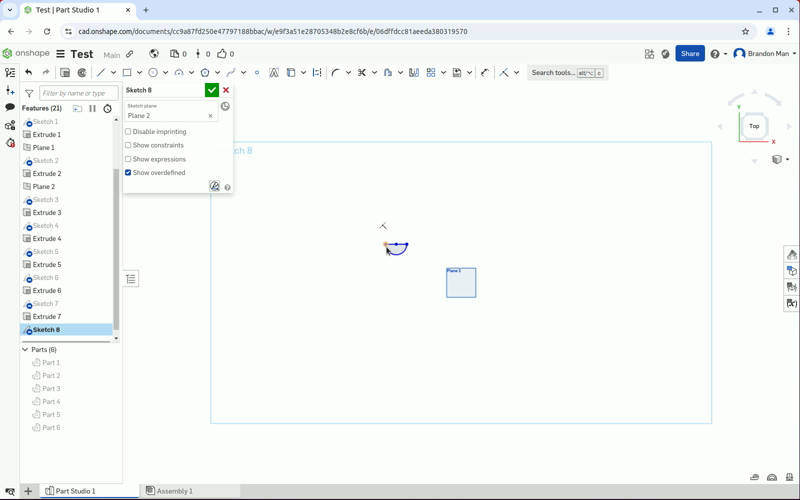
scroll(6)
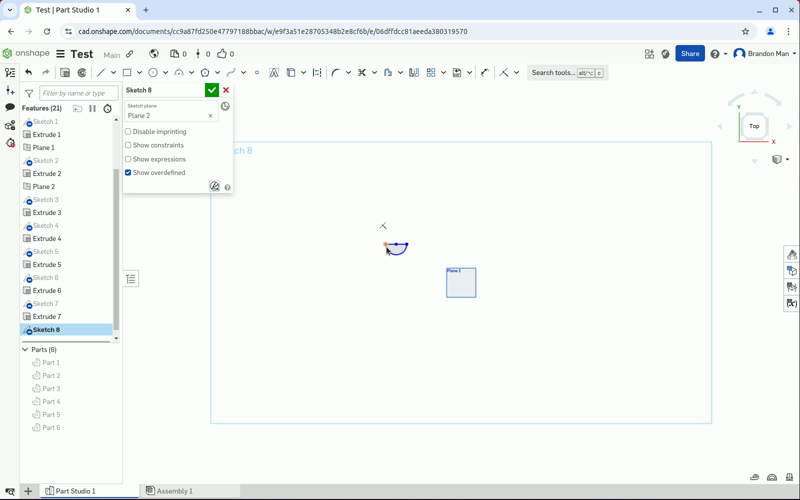
scroll(6)
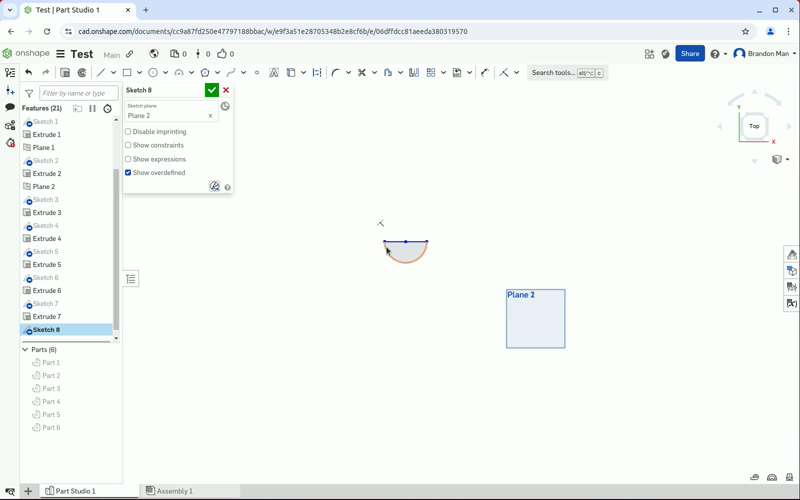
scroll(6)
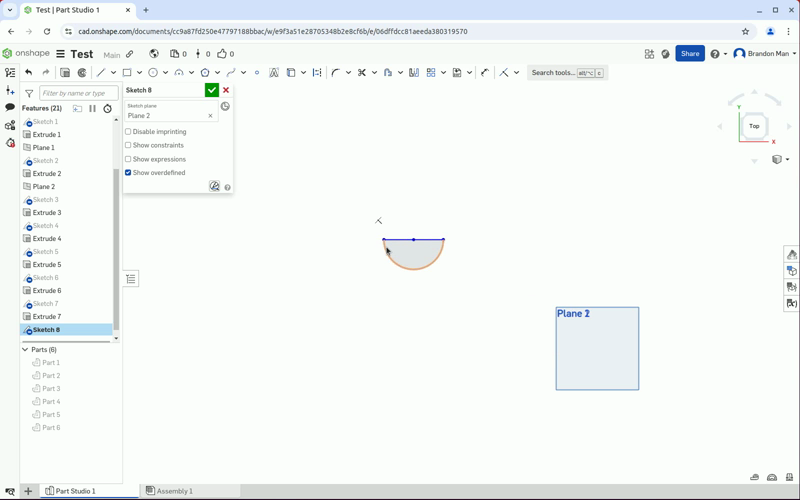
scroll(6)
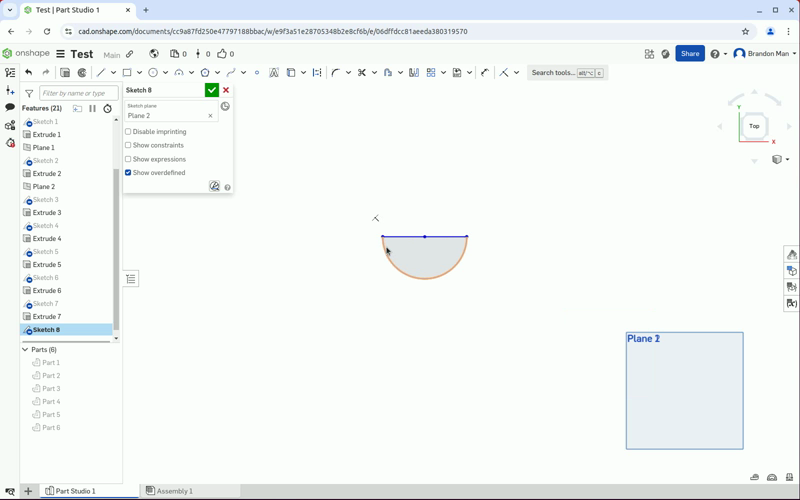
scroll(6)
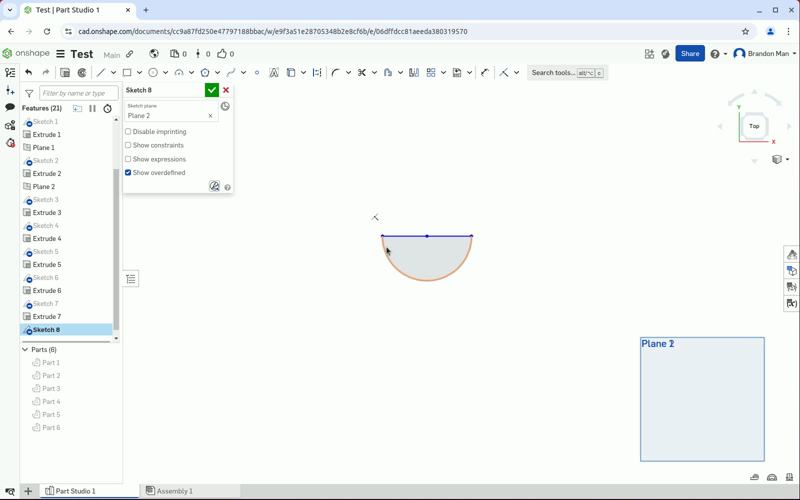
scroll(6)
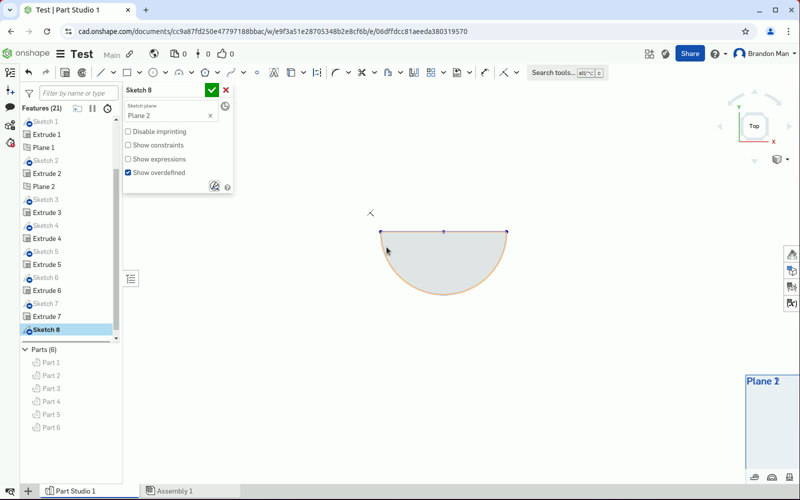
scroll(6)
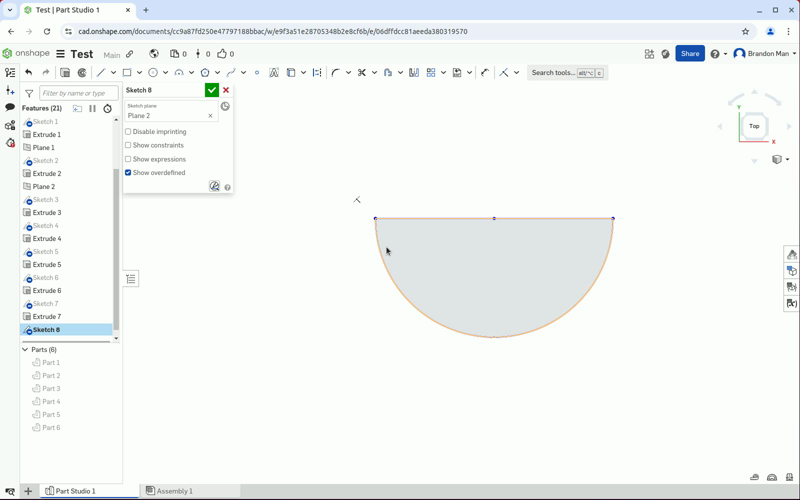
click(386, 246)
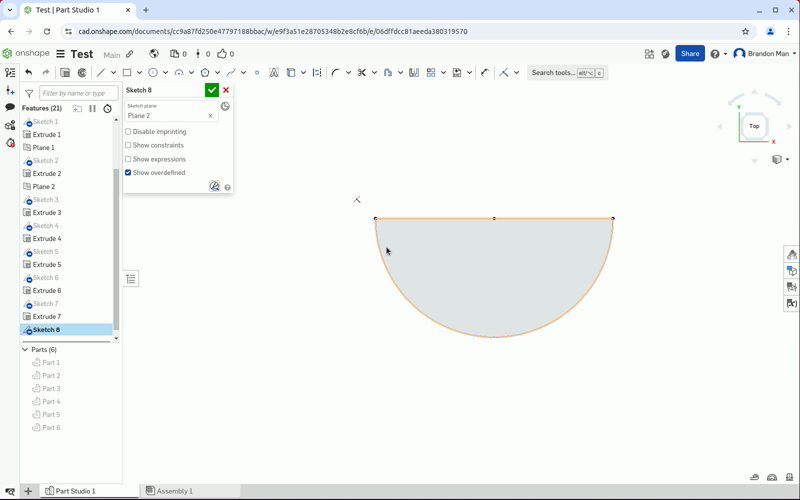
scroll(-6)
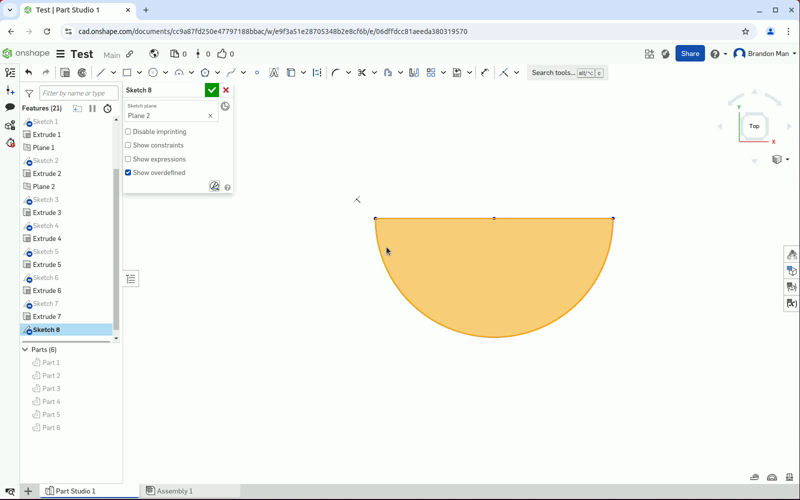
scroll(-6)
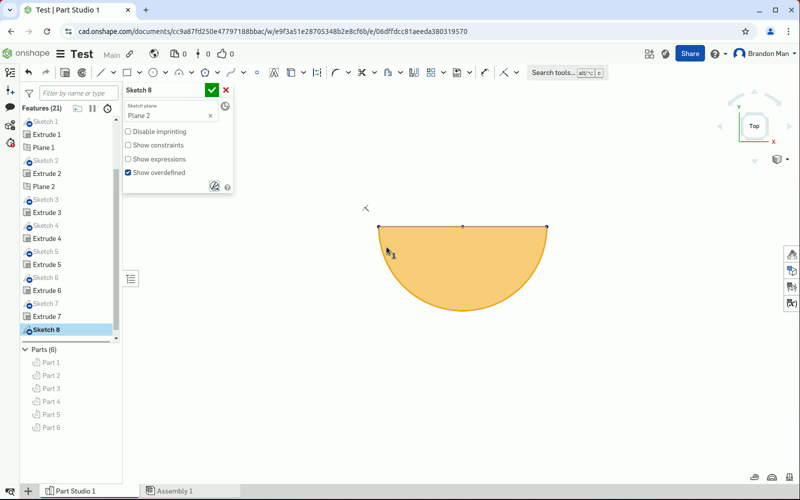
scroll(-6)
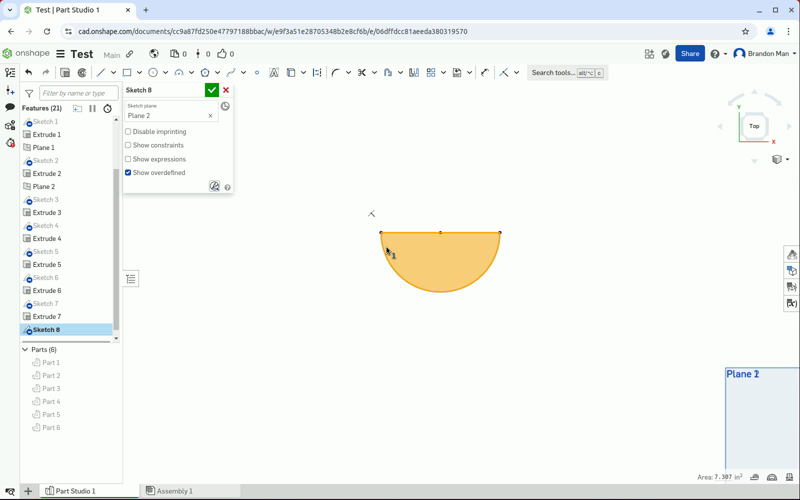
scroll(-6)
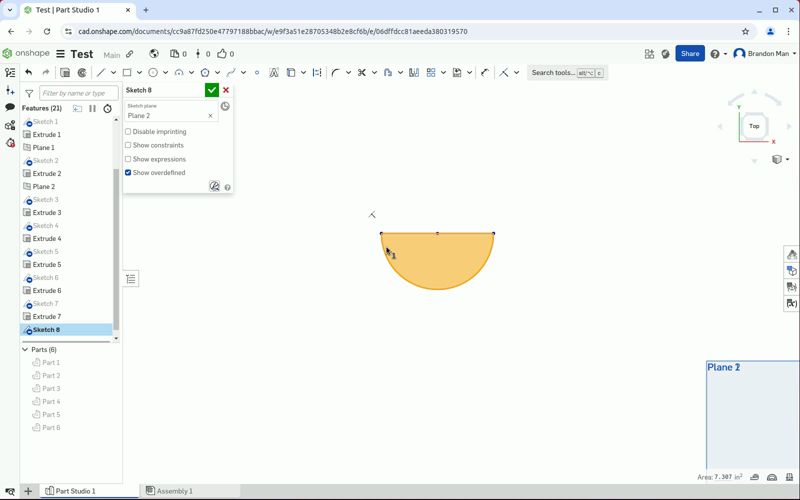
scroll(-6)
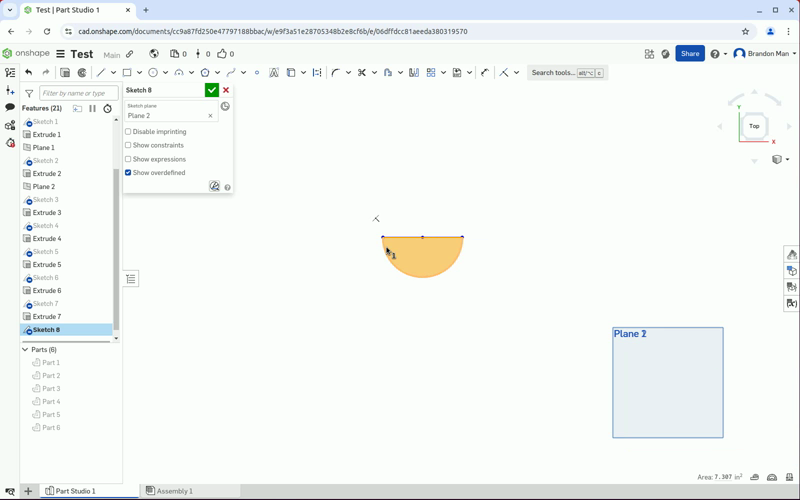
scroll(-6)
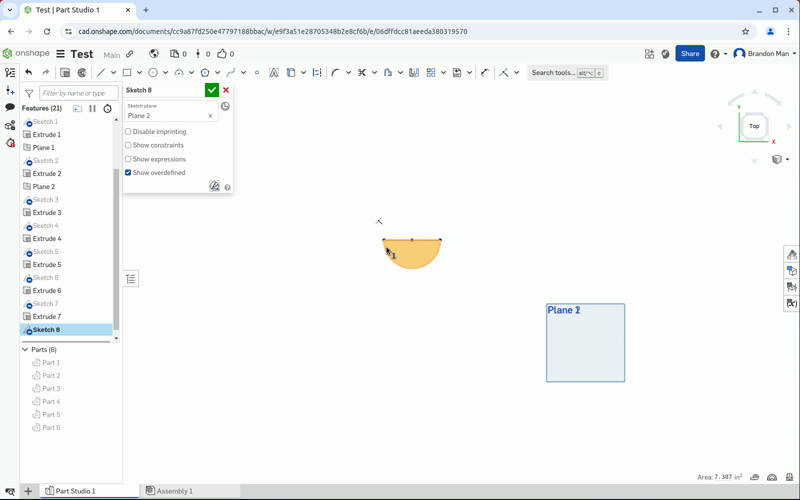
scroll(-6)
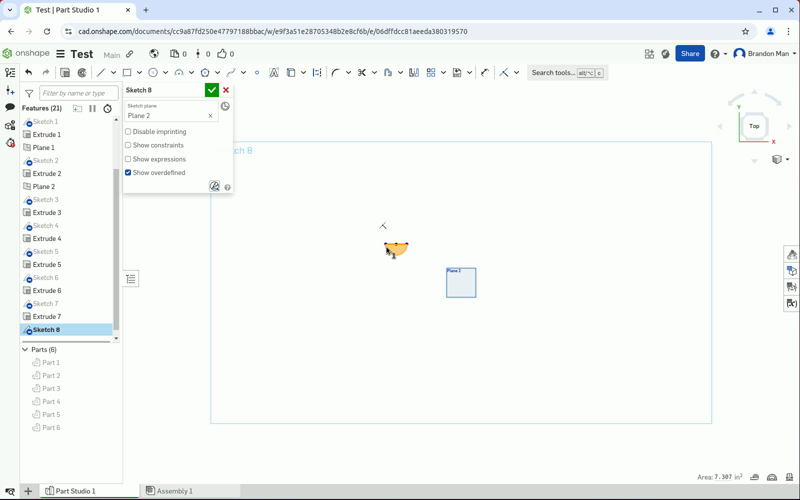
mouse_move(73, 352)
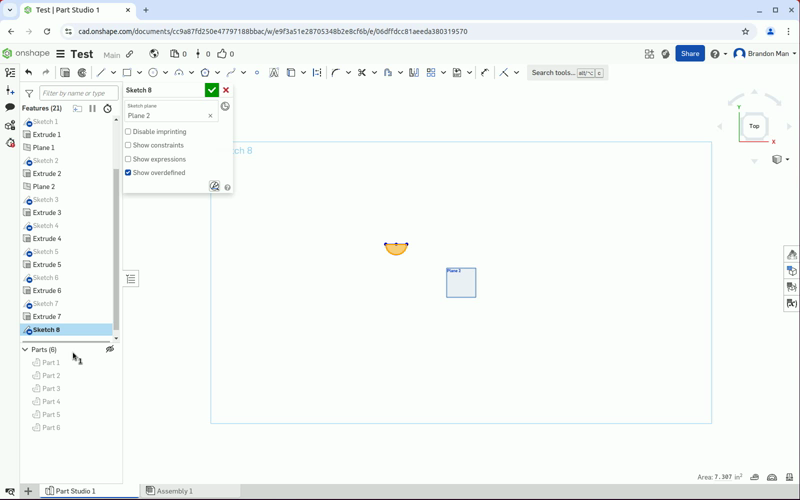
key(shift+y)
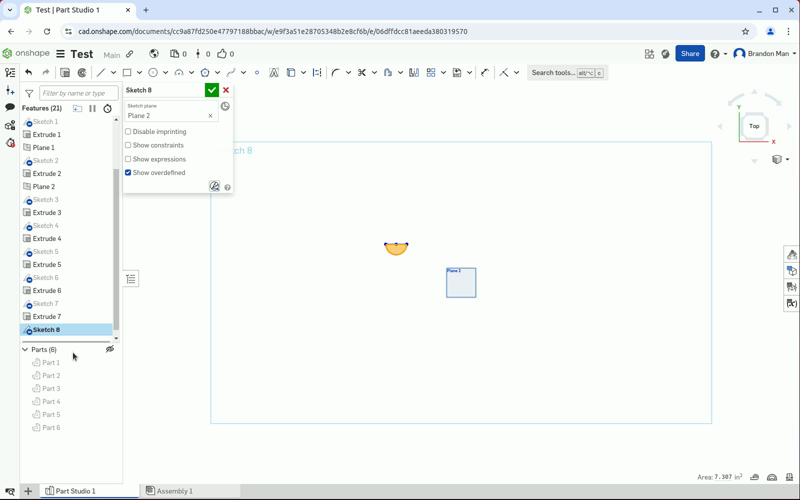
key(shift+e)
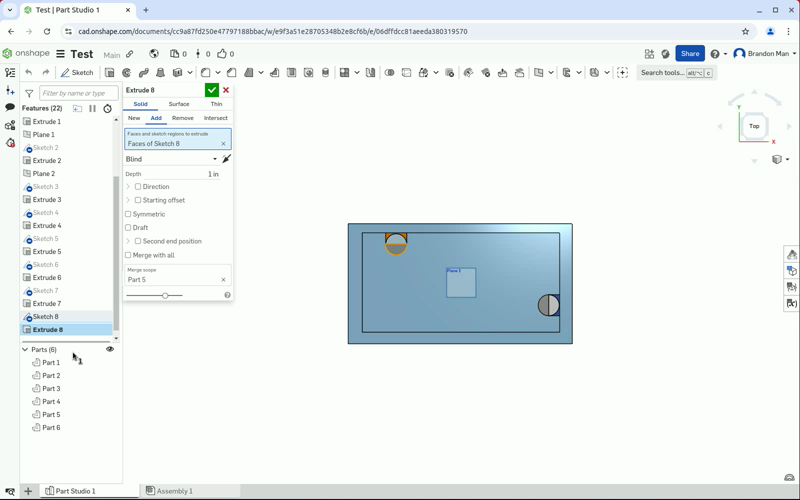
mouse_move(143, 106)
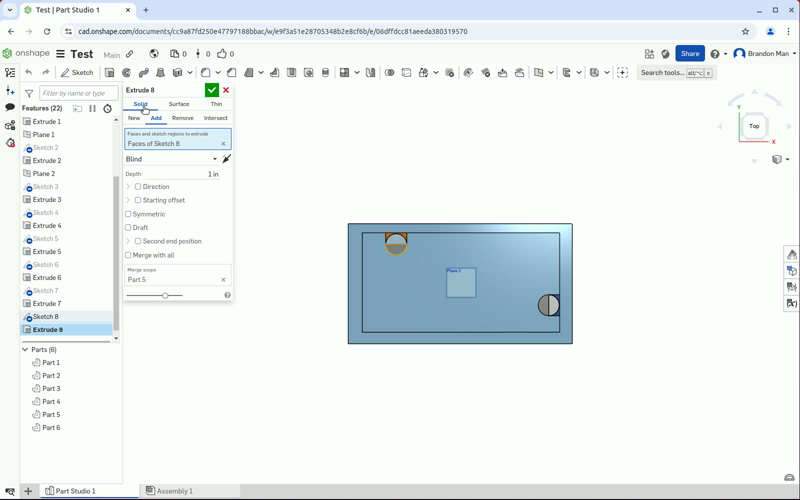
click(143, 106)
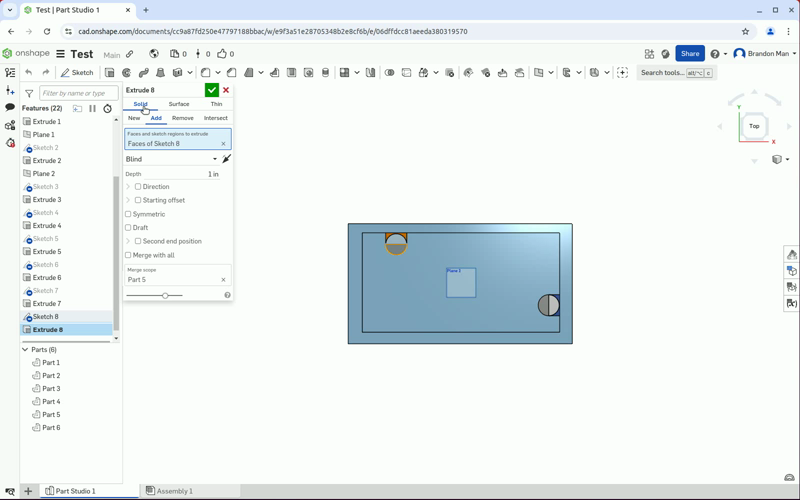
mouse_move(137, 120)
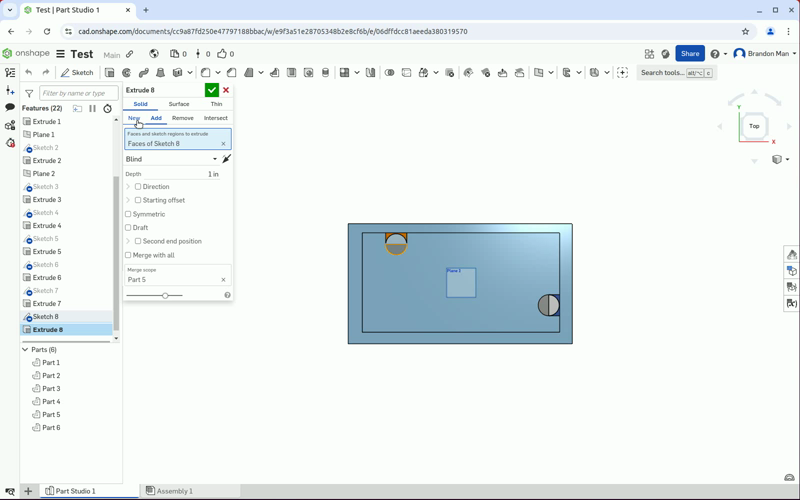
click(137, 120)
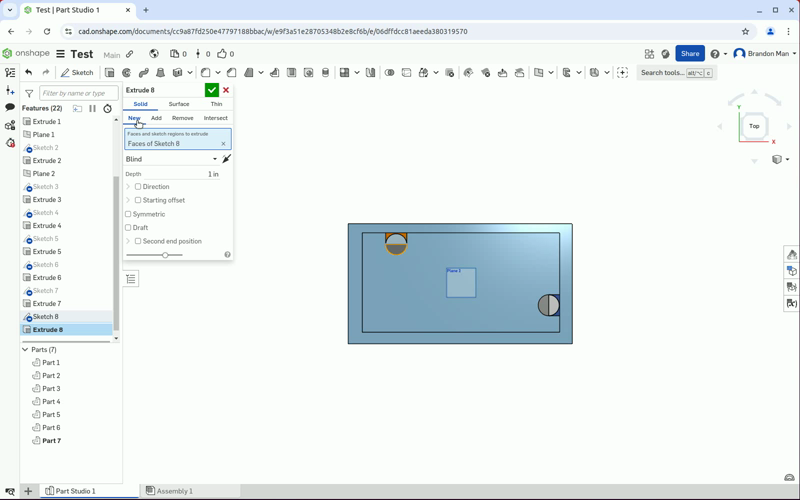
key(tab, 4)
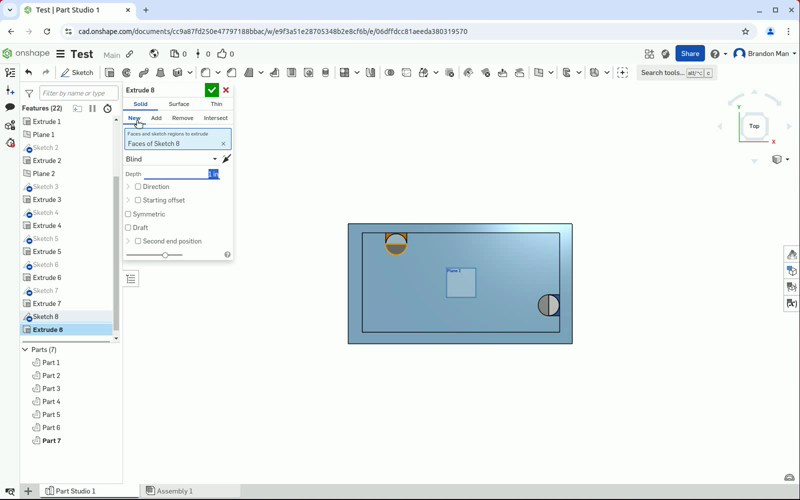
text(11.073)
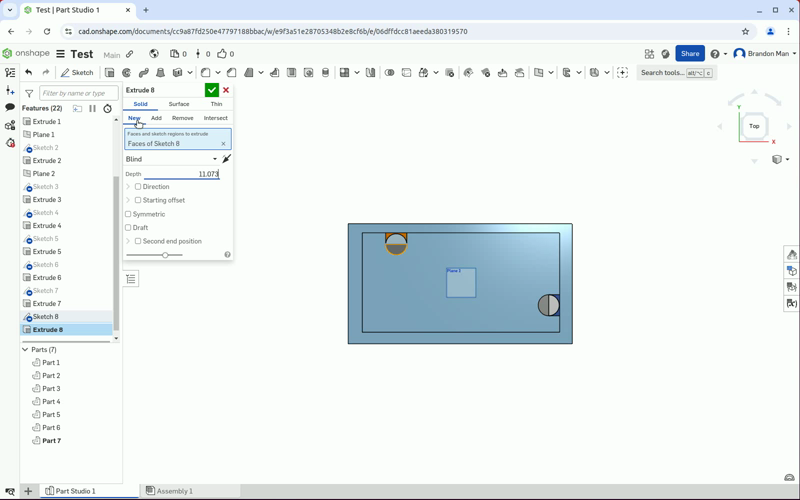
key(enter)
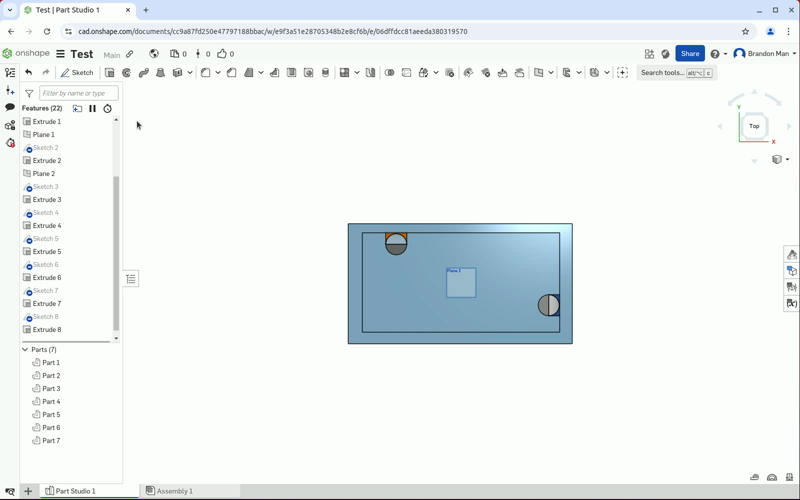
key(shift+h)
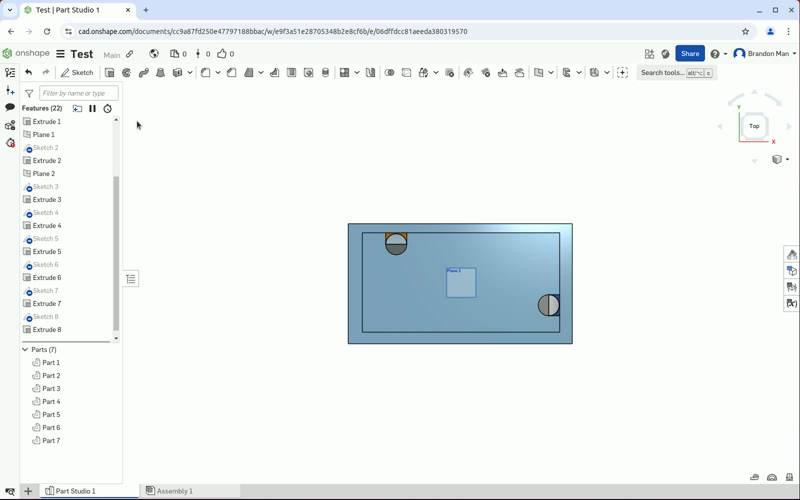
key(shift+h)
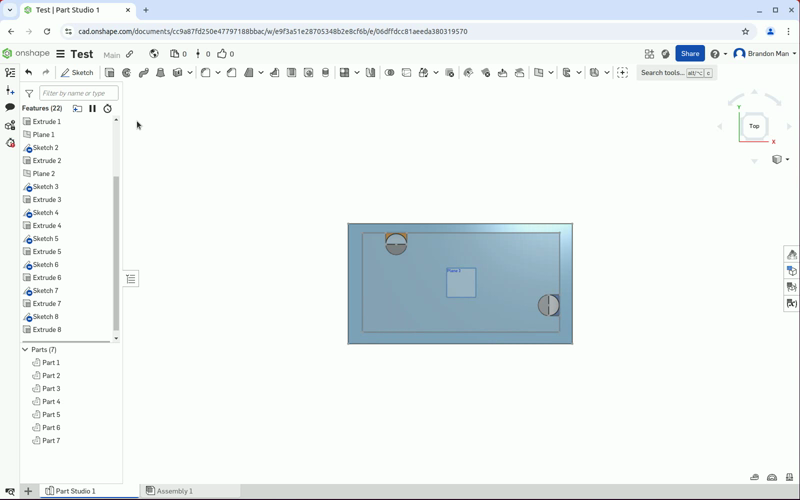
key(shift+7)
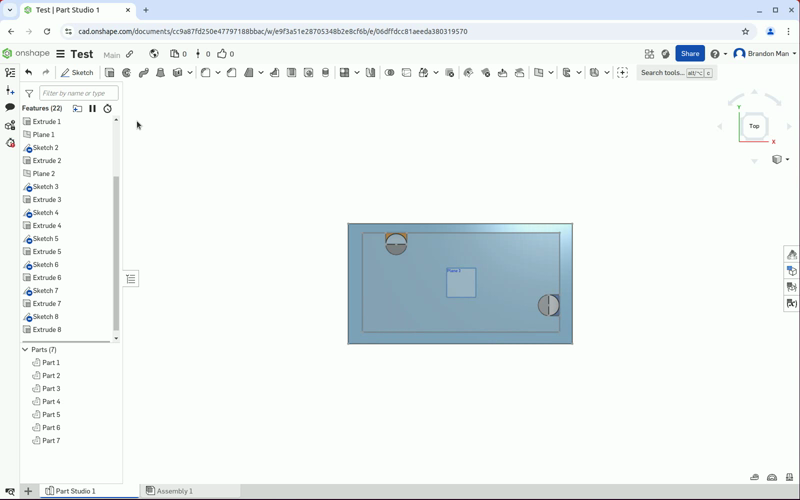
key(up, 3)
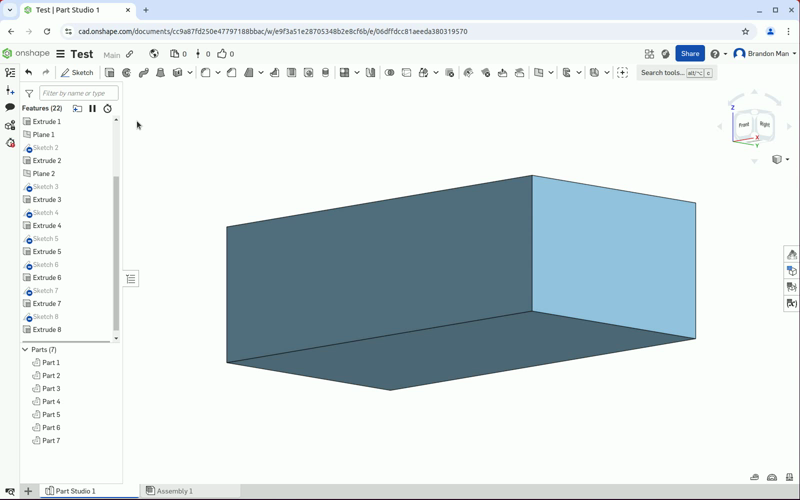
key(left, 3)
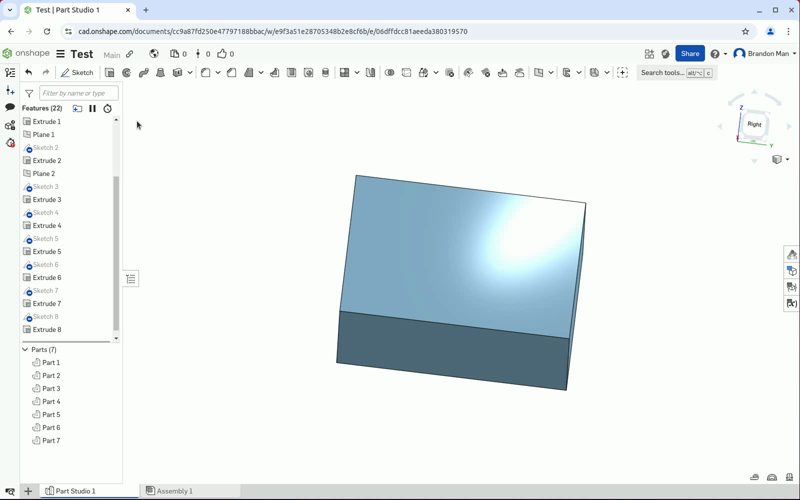
key(right, 3)
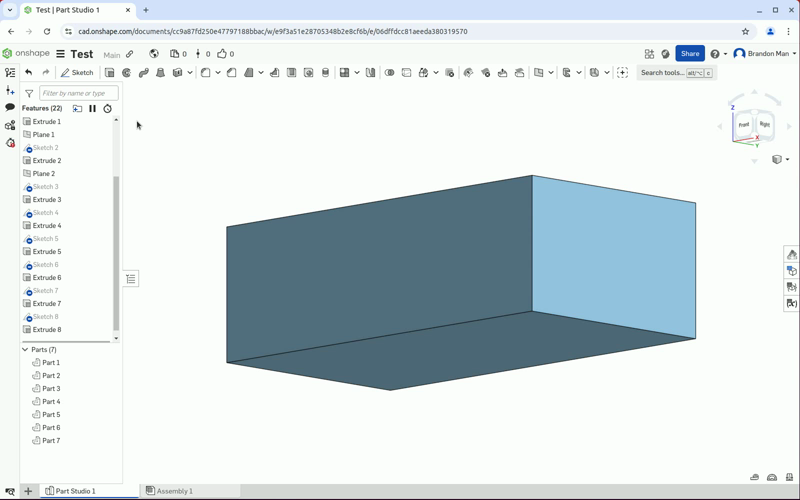
key(down, 3)
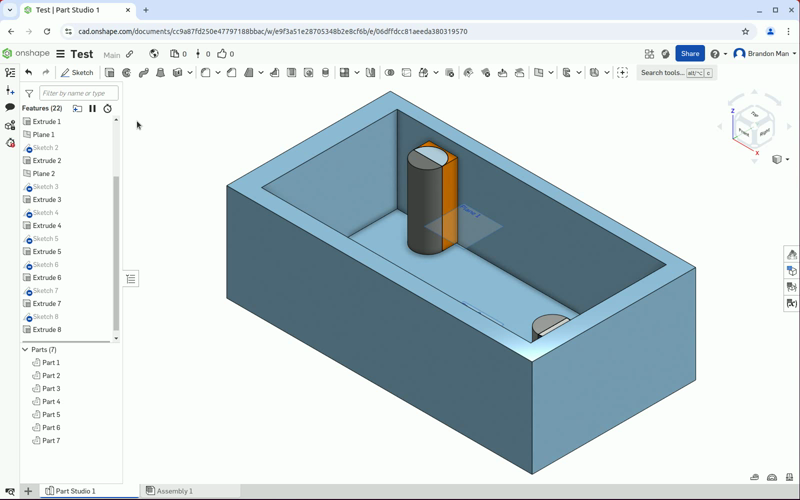
mouse_move(69, 111)
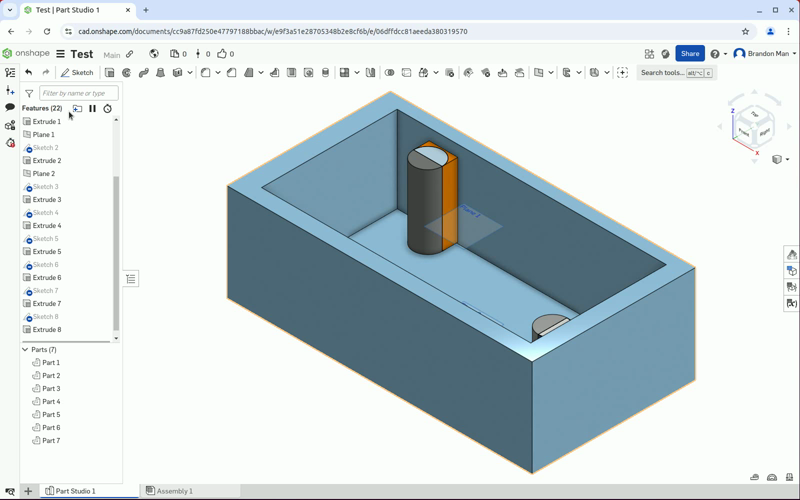
click(69, 111)